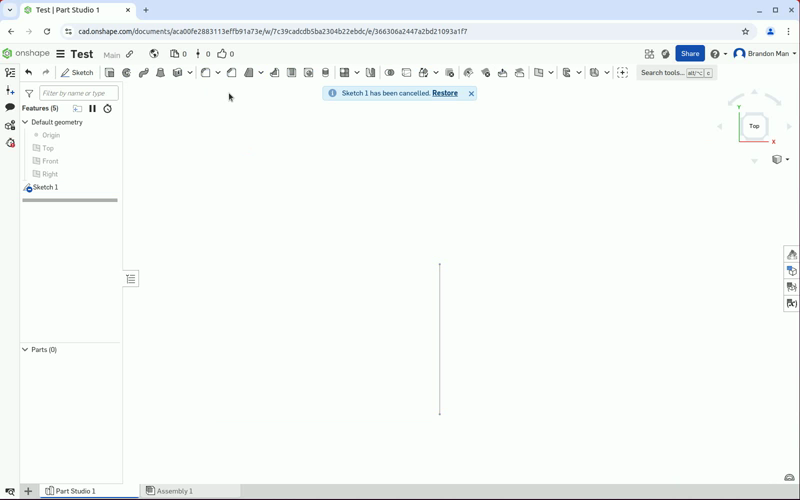
key(shift+h)
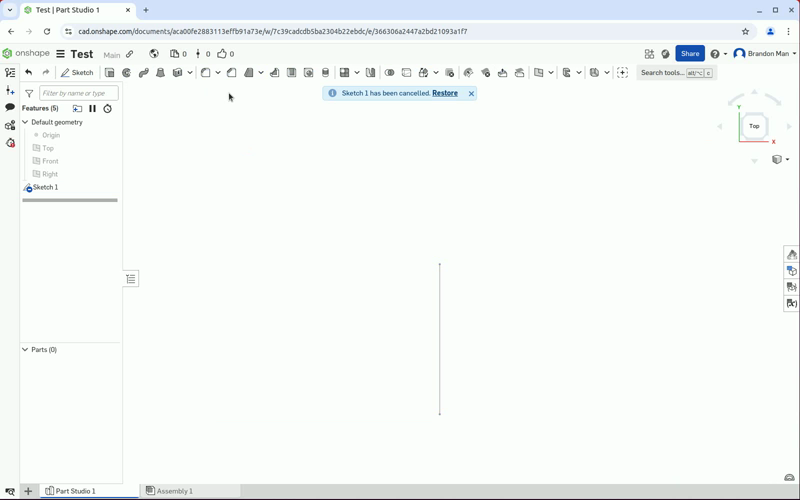
key(shift+s)
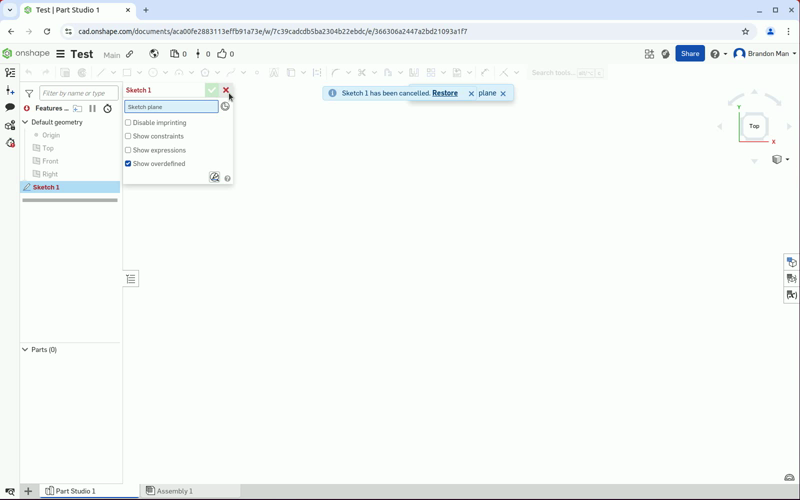
mouse_move(73, 150)
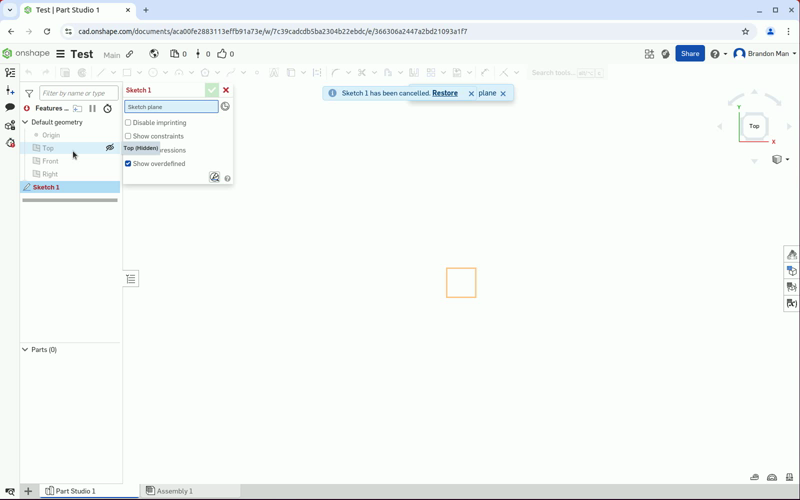
click(73, 150)
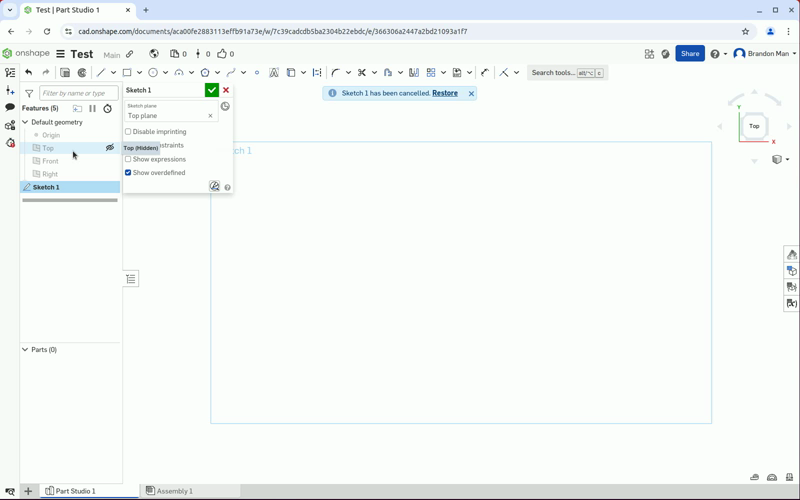
mouse_move(73, 352)
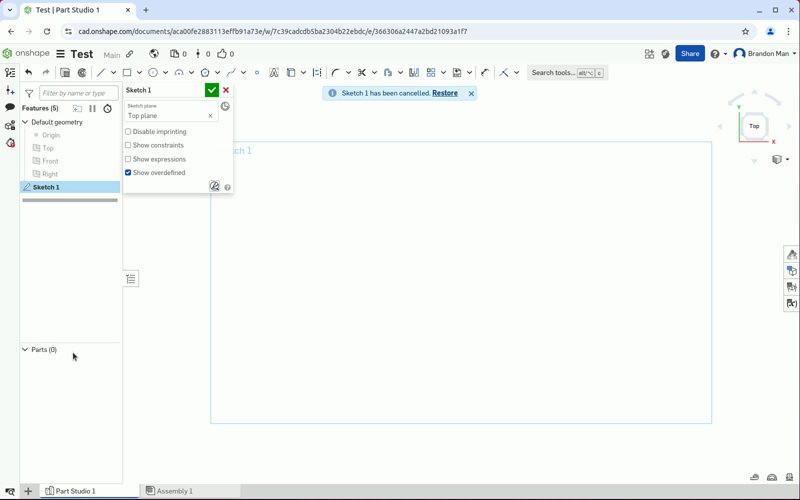
key(y)
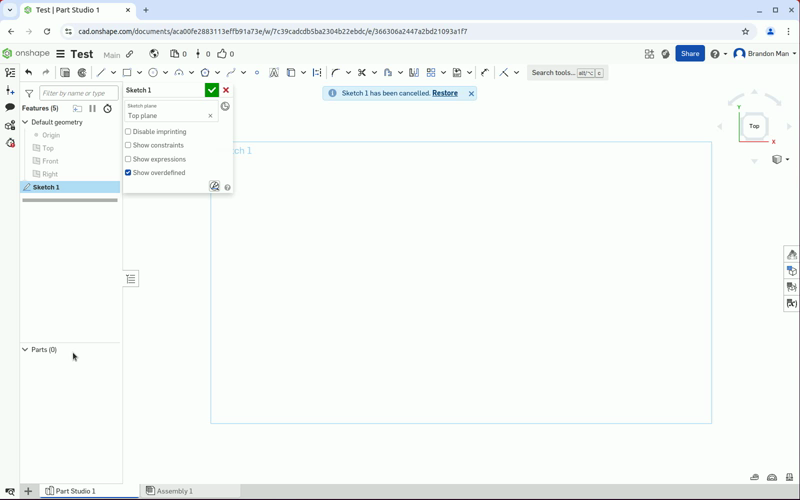
key(l)
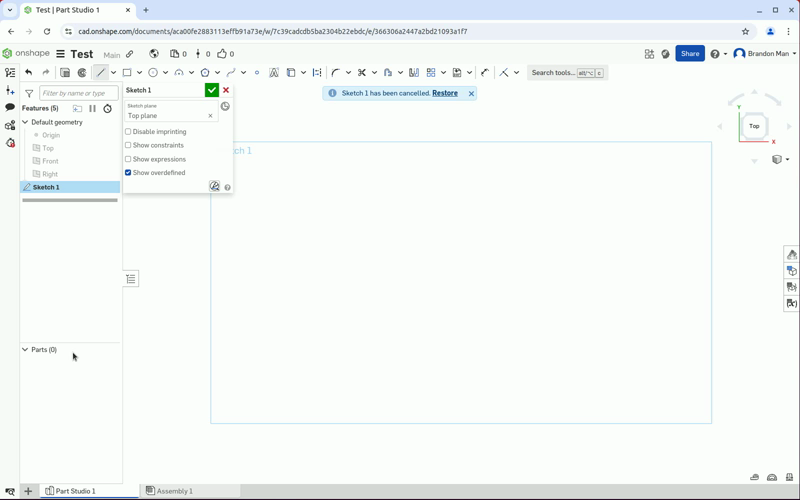
key_down(shift)
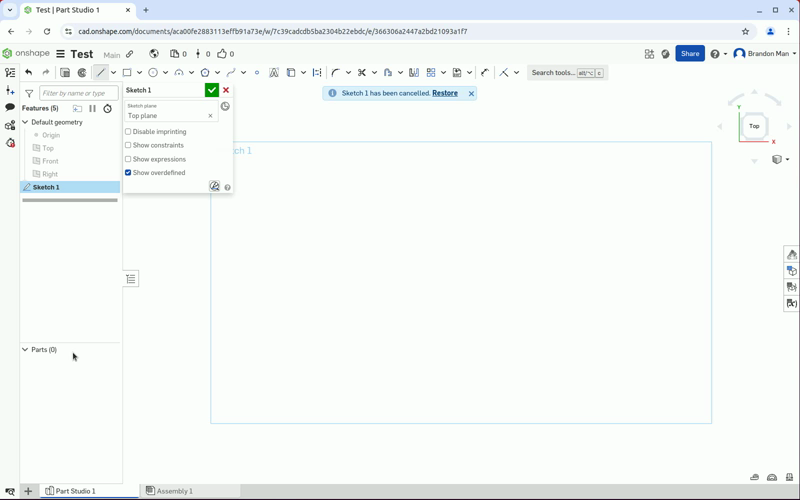
mouse_move(348, 337)
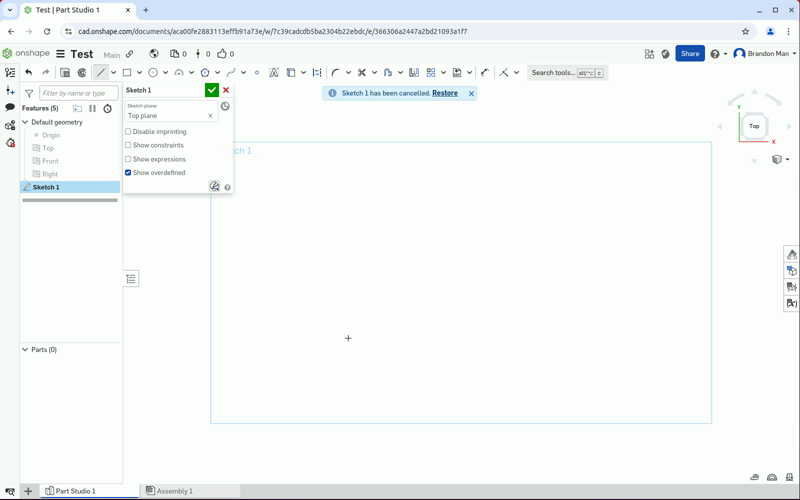
click(348, 337)
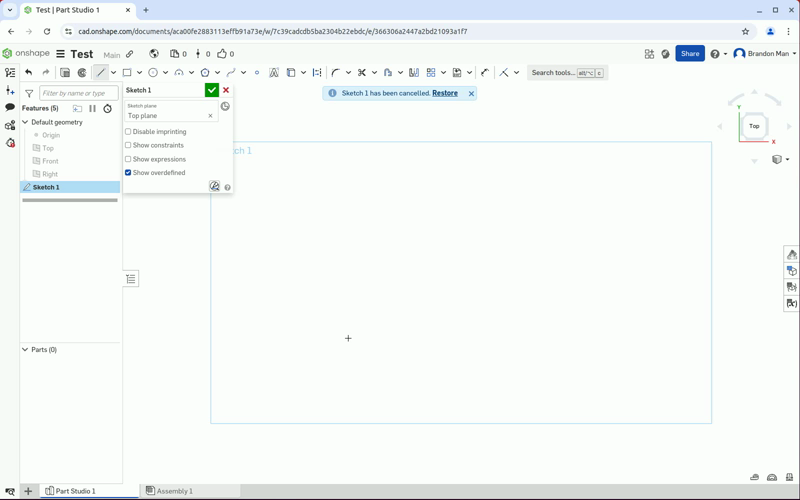
key_up(shift)
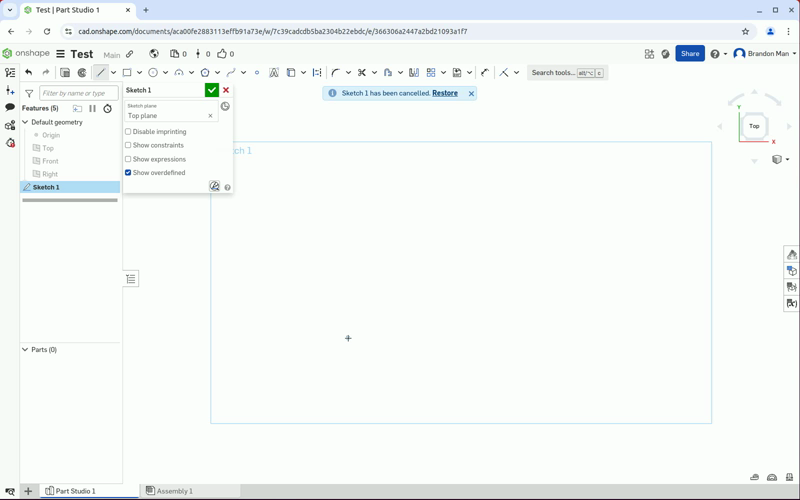
key_down(shift)
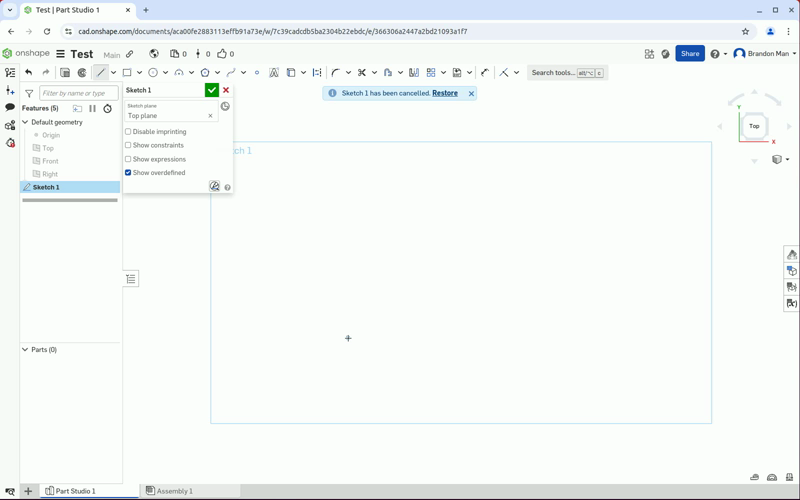
mouse_move(572, 337)
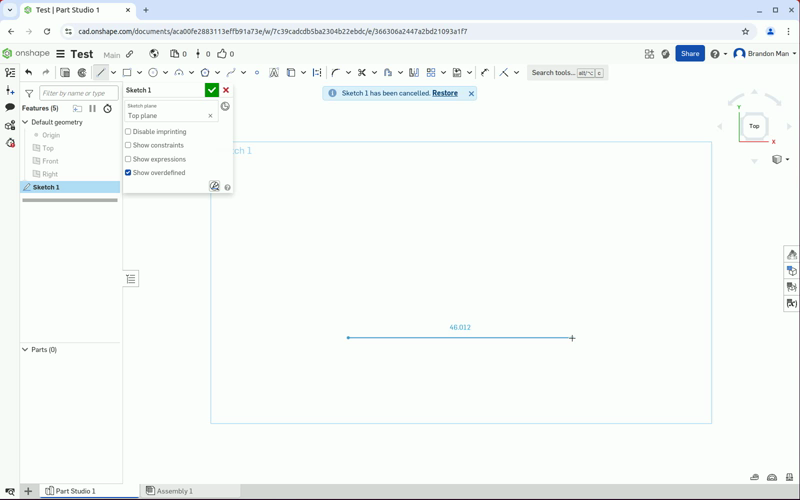
click(572, 337)
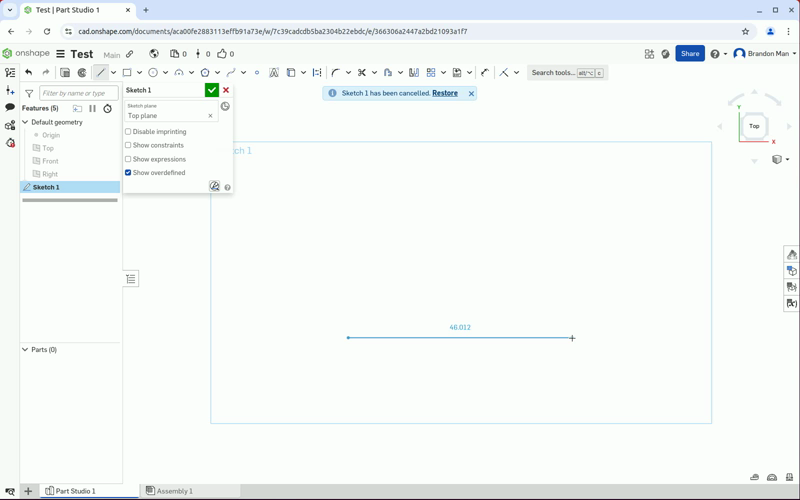
key_up(shift)
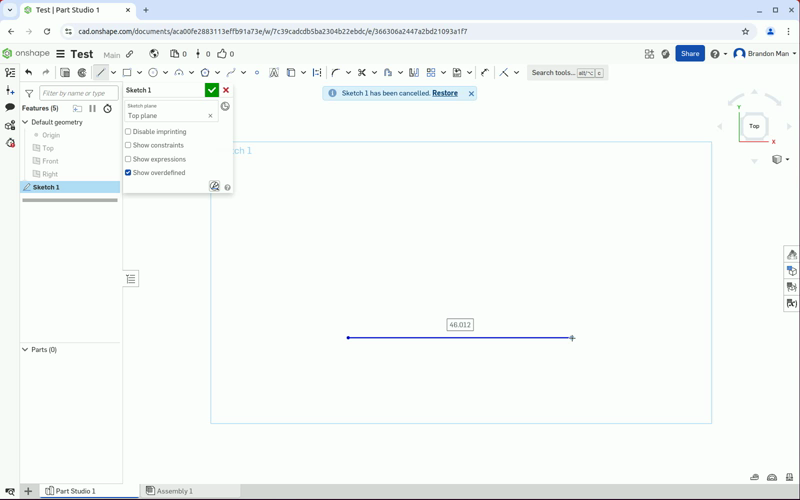
key_down(shift)
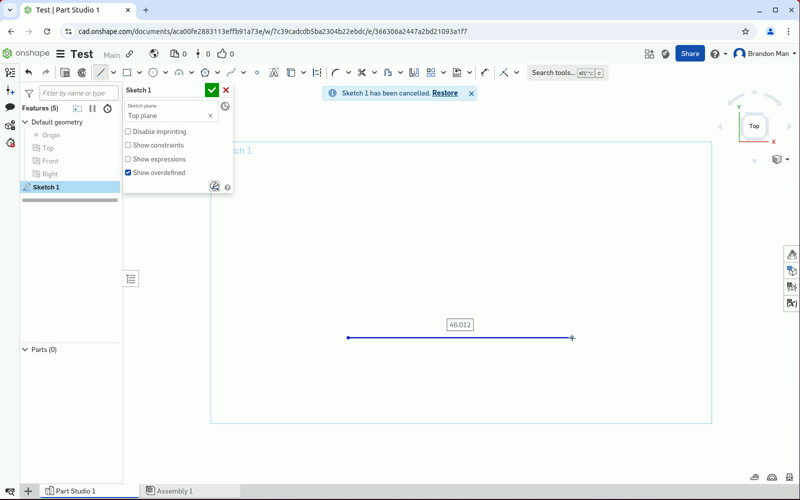
mouse_move(572, 227)
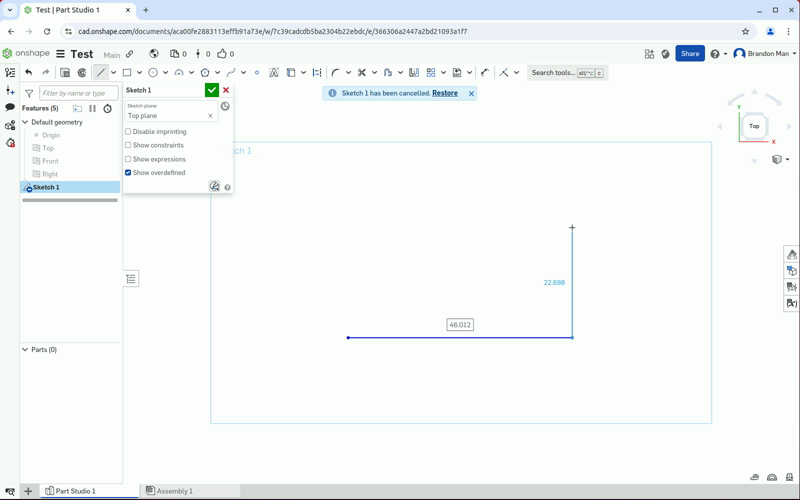
click(572, 227)
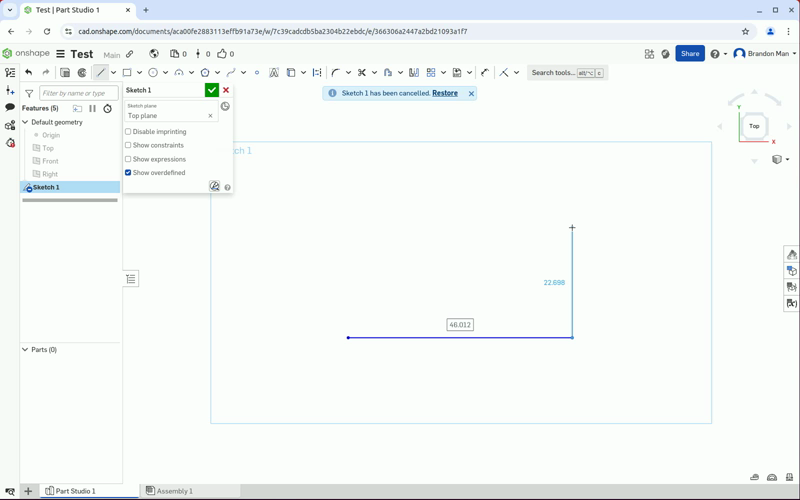
key_up(shift)
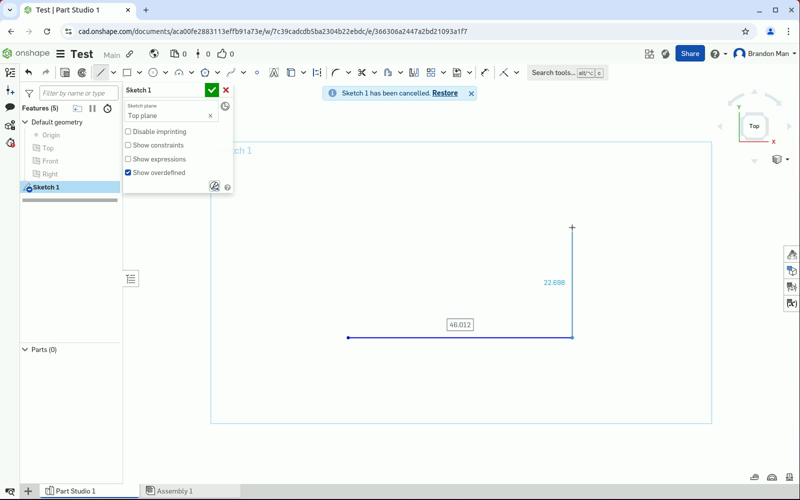
key_down(shift)
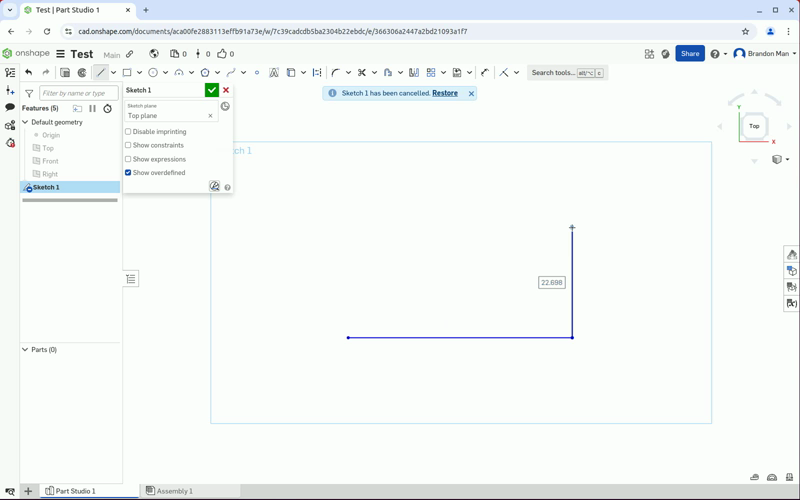
mouse_move(348, 227)
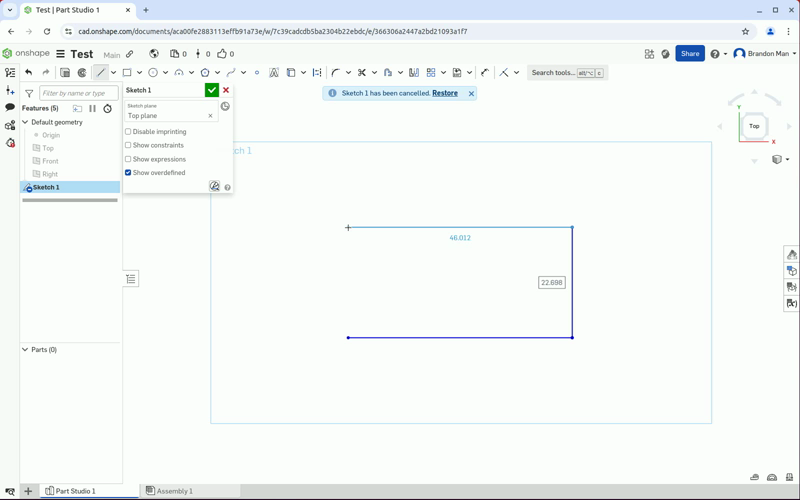
click(348, 227)
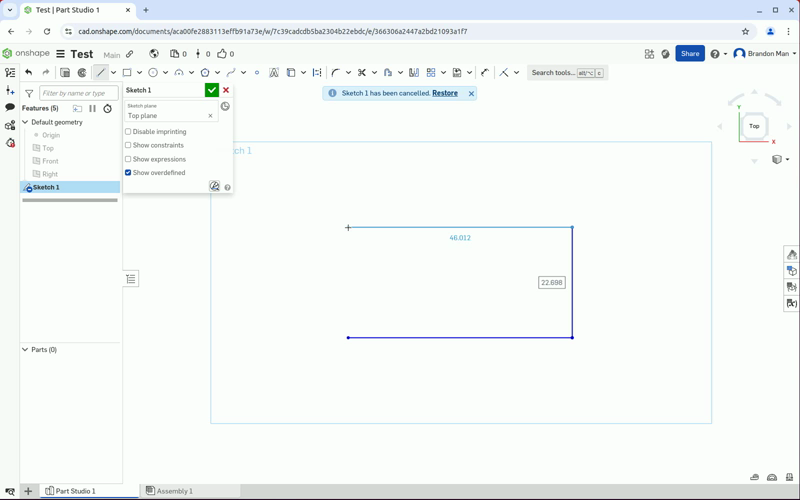
key_up(shift)
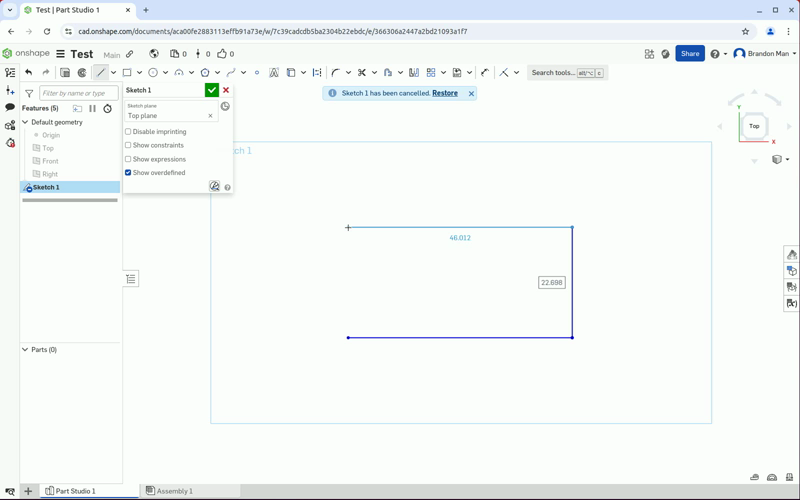
key_down(shift)
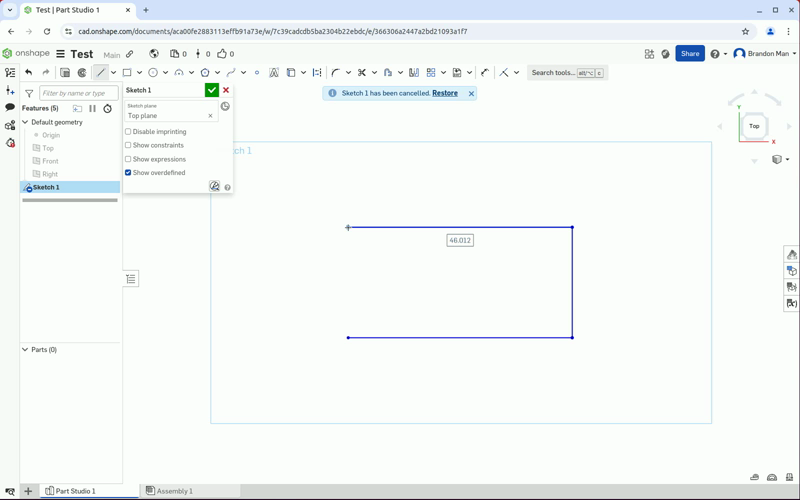
mouse_move(348, 337)
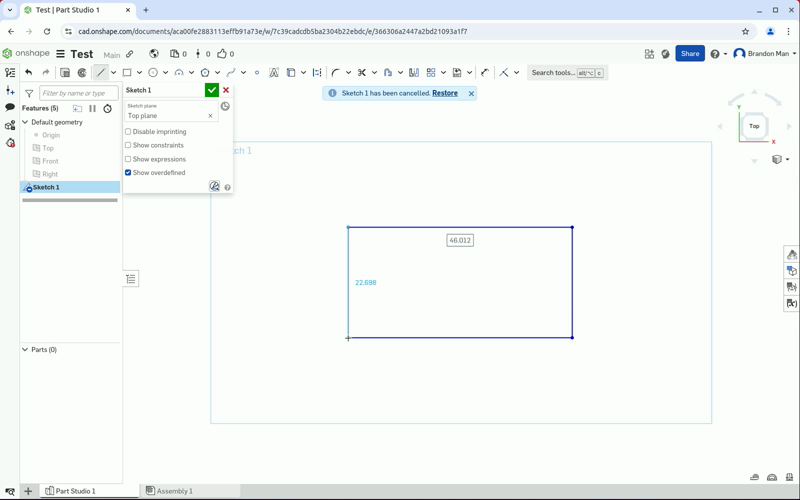
key_up(shift)
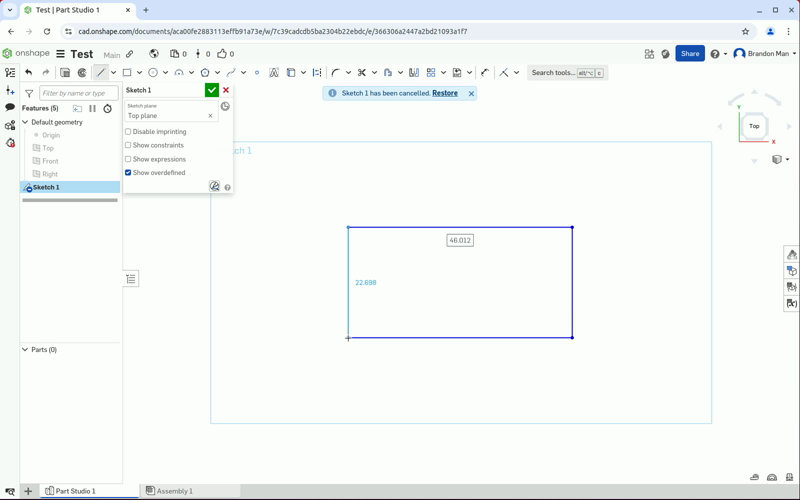
click(348, 337)
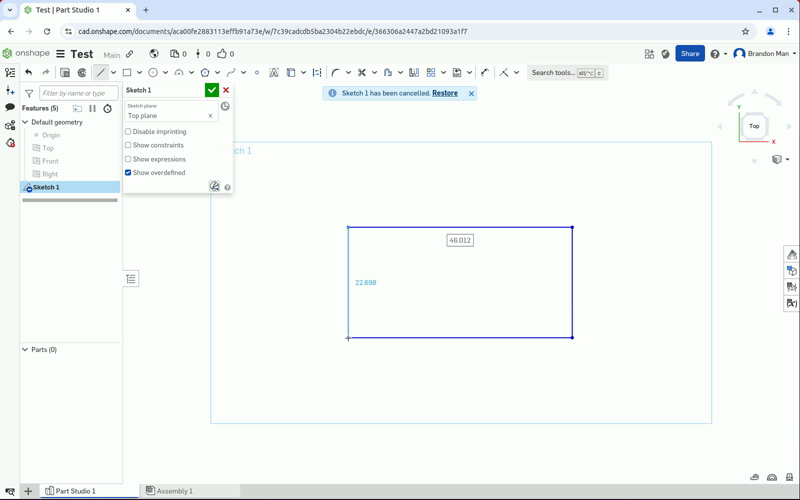
key(esc)
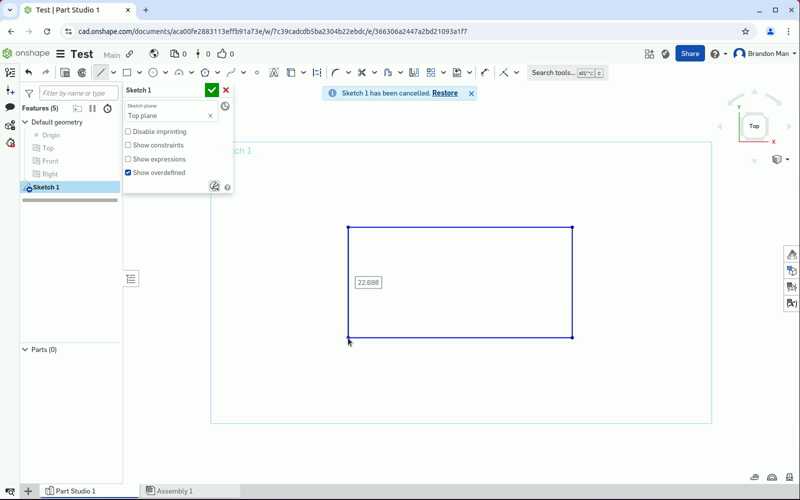
mouse_move(392, 284)
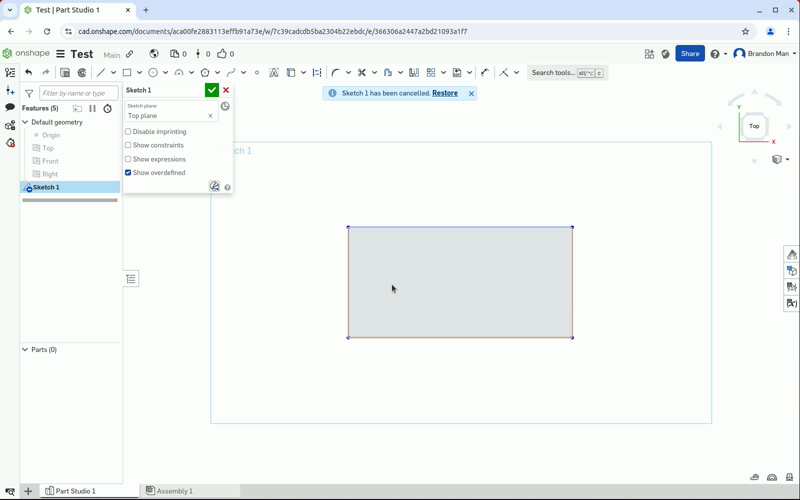
click(392, 284)
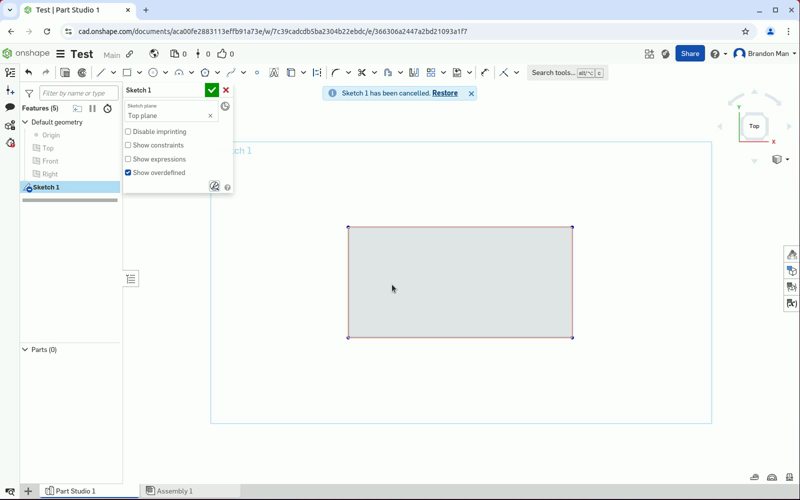
mouse_move(73, 352)
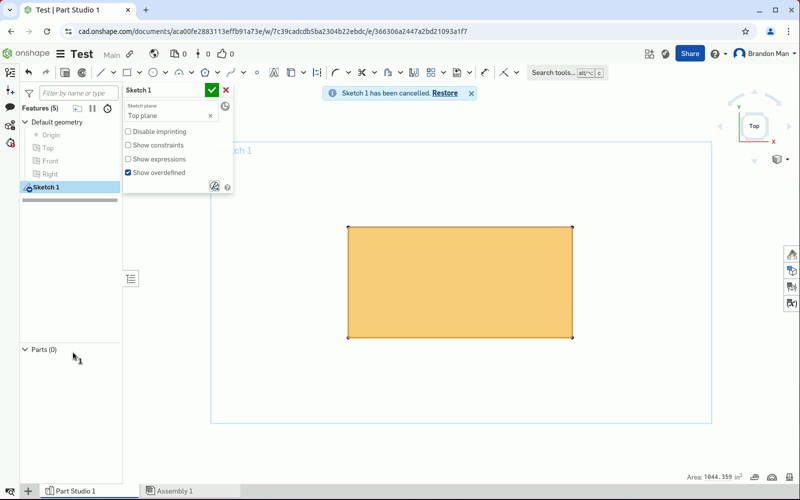
key(shift+y)
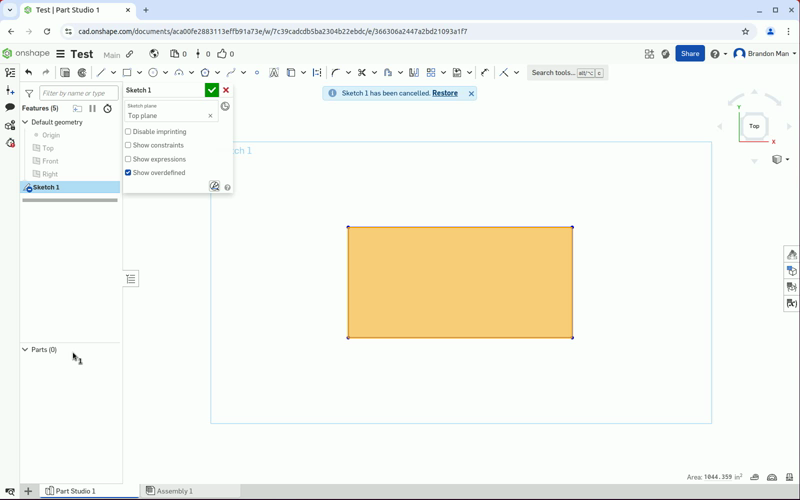
key(shift+e)
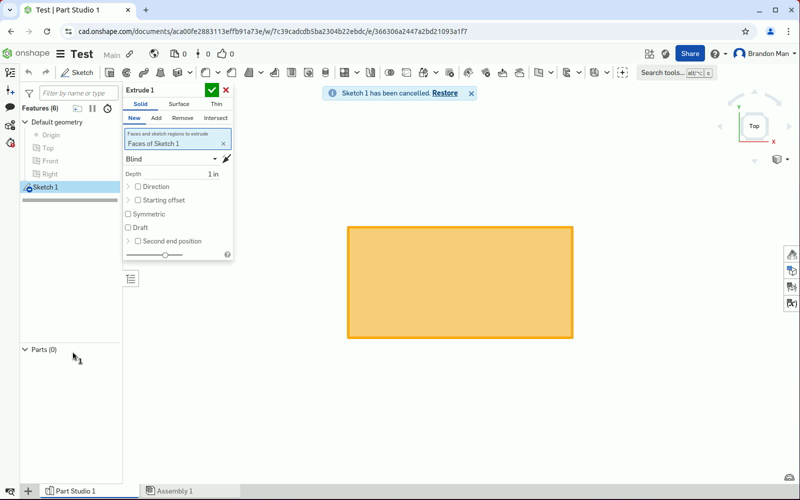
mouse_move(143, 106)
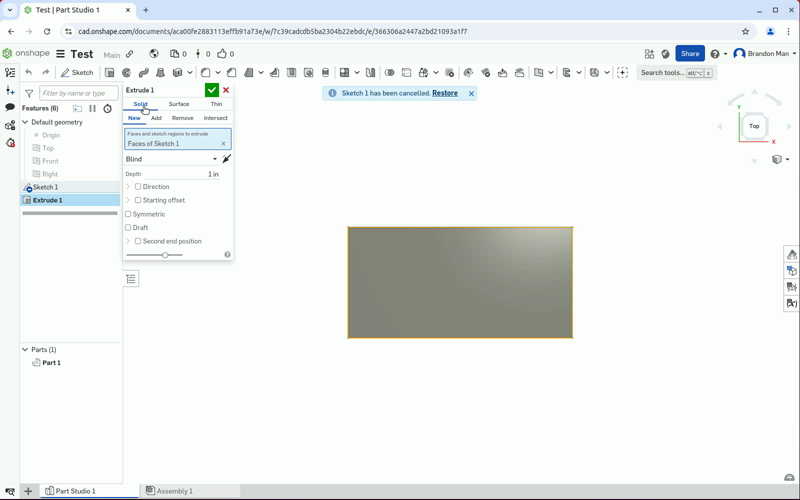
click(143, 106)
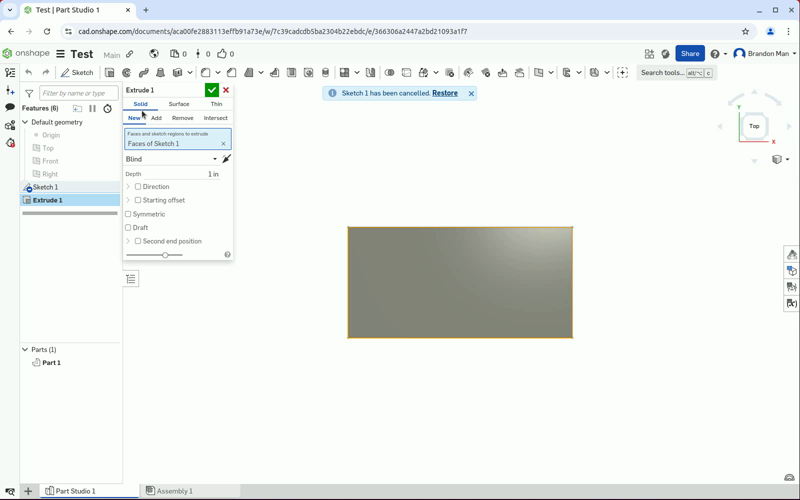
mouse_move(137, 120)
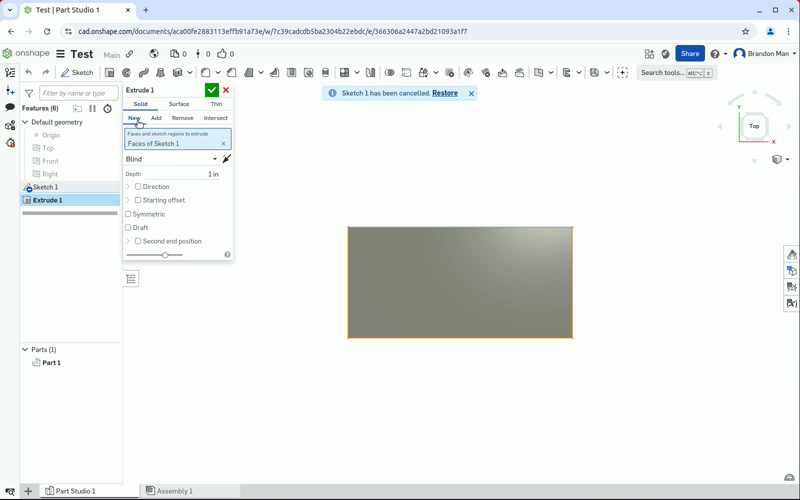
click(137, 120)
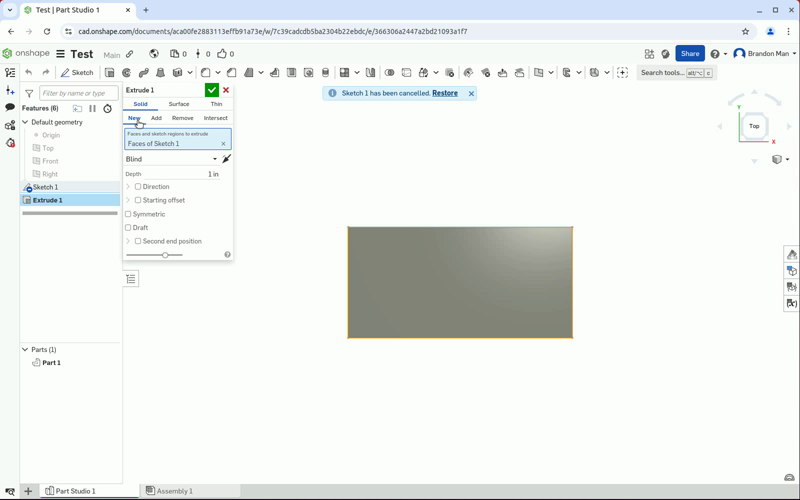
key(tab, 4)
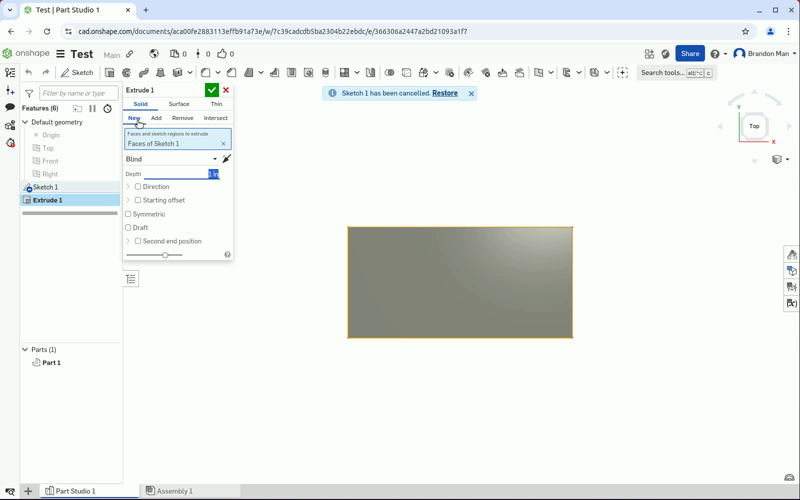
text(0.722)
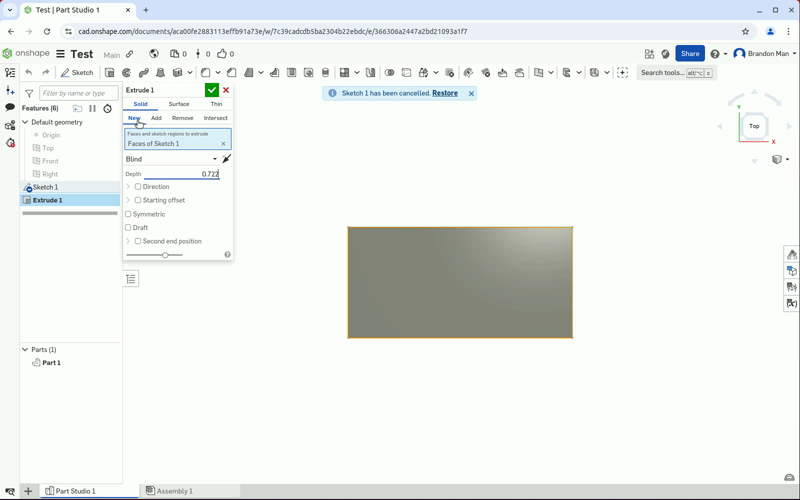
key(enter)
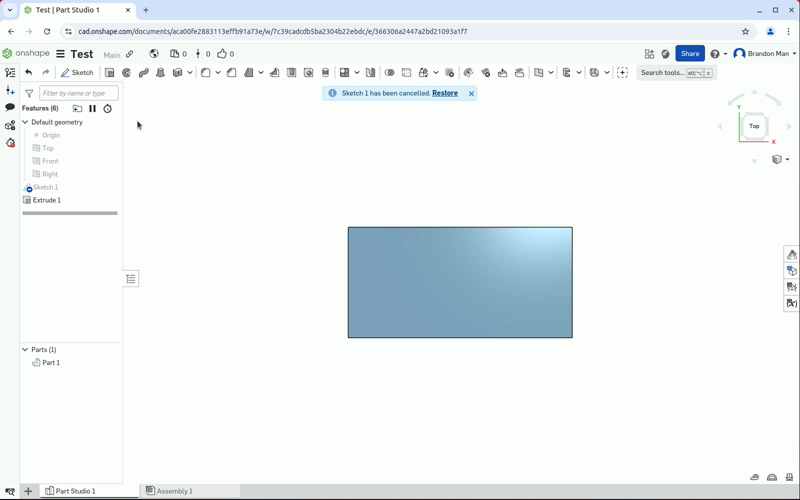
key(shift+h)
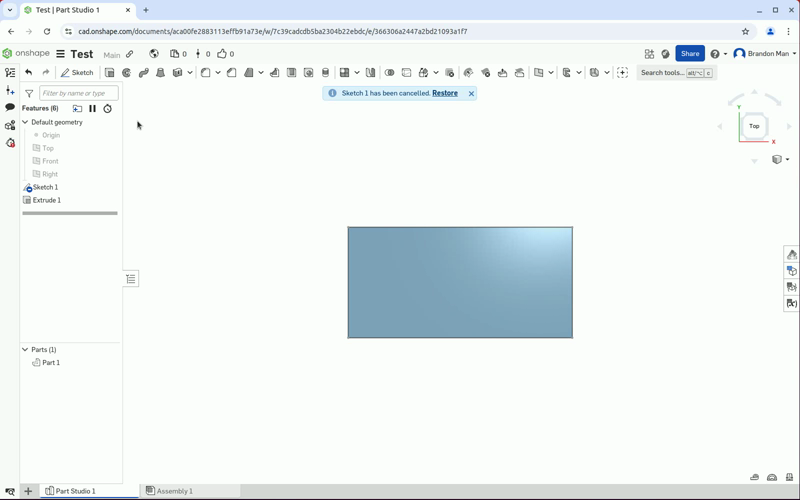
key(shift+h)
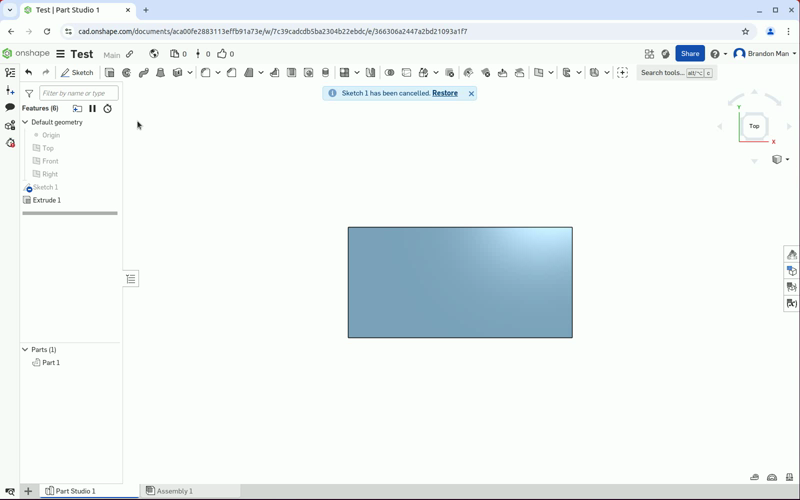
mouse_move(73, 189)
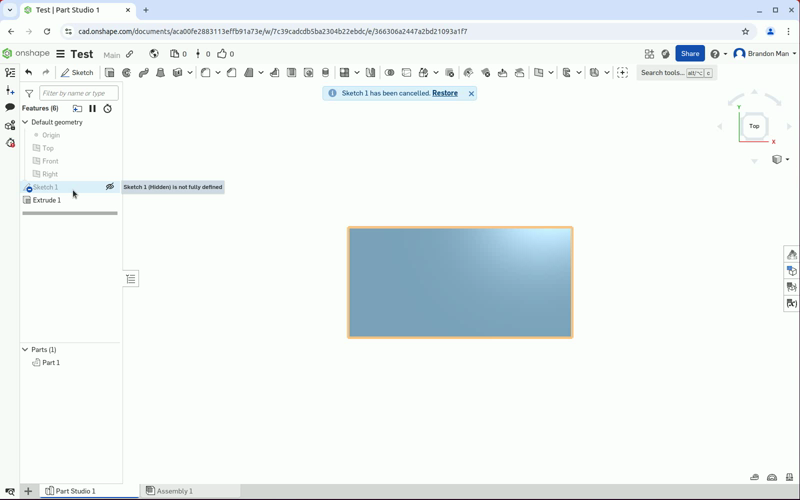
click(73, 189)
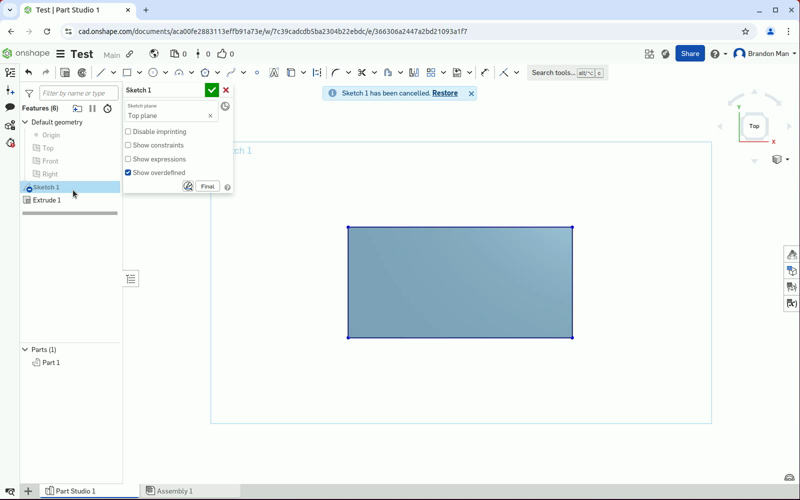
mouse_move(229, 92)
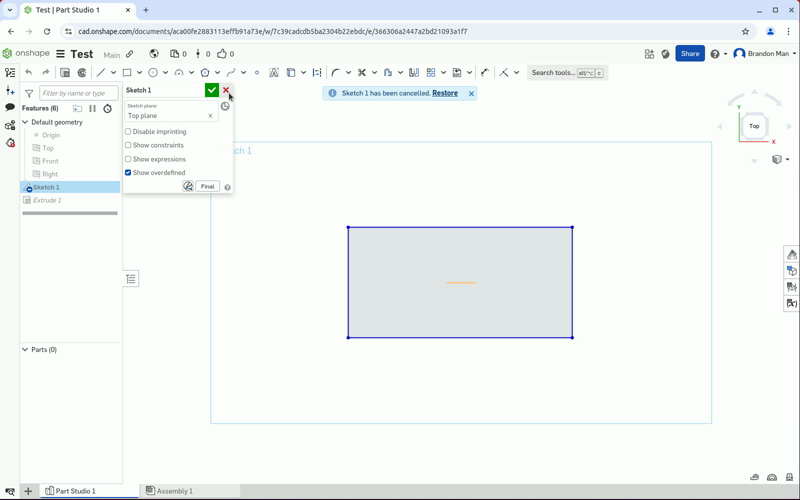
click(229, 92)
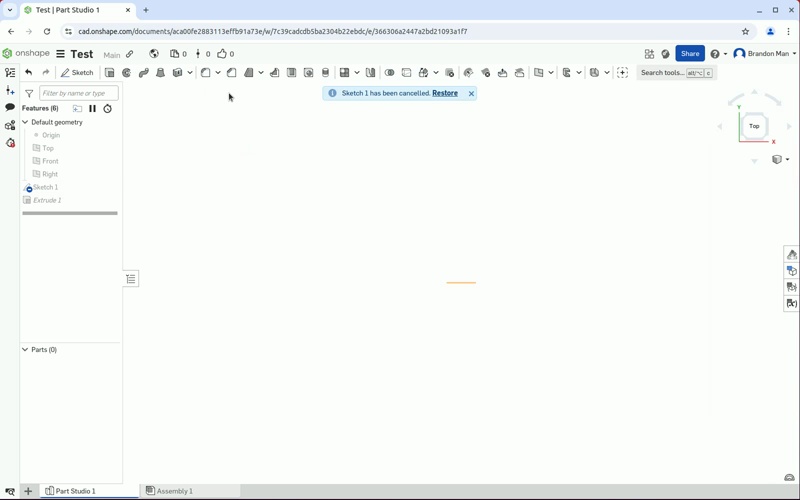
mouse_move(541, 75)
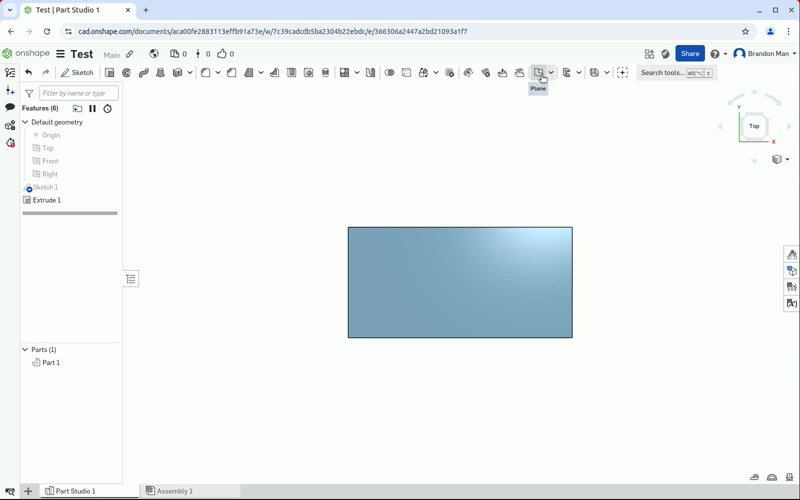
click(541, 75)
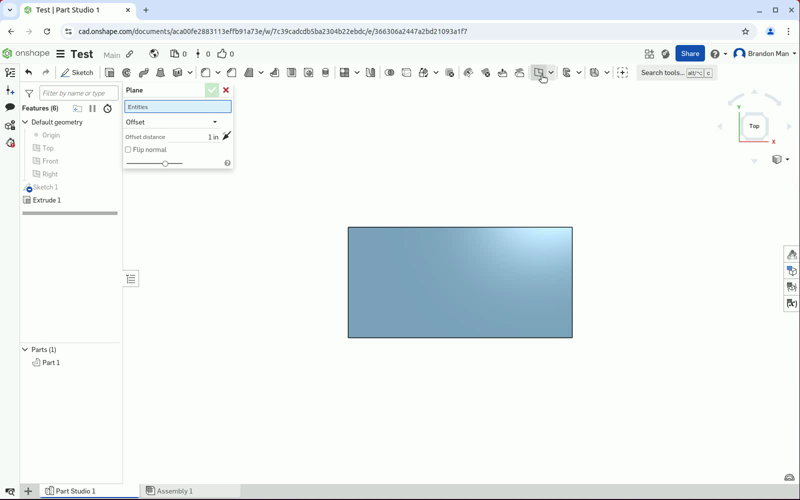
mouse_move(73, 150)
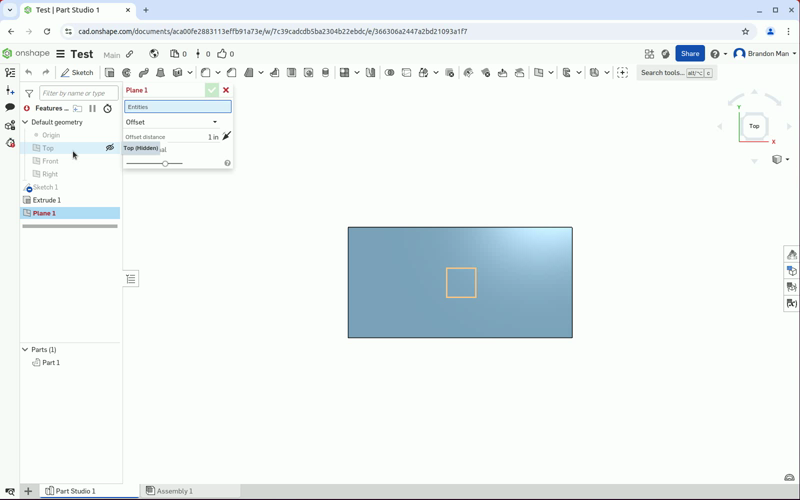
click(73, 150)
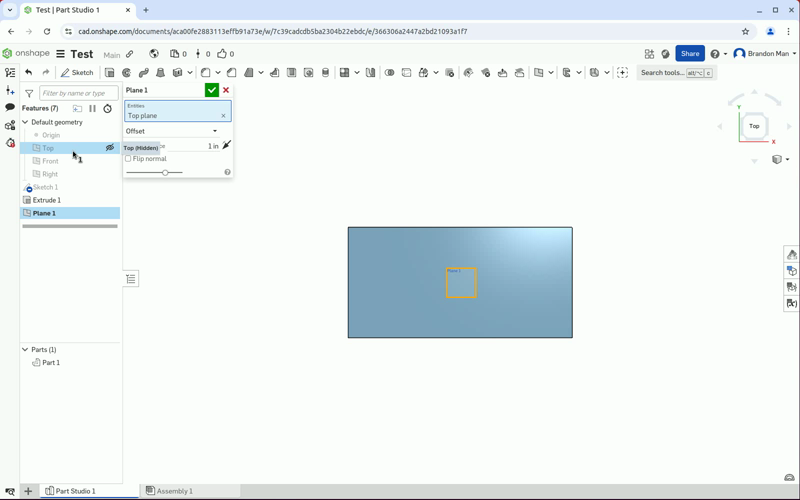
key(tab, 2)
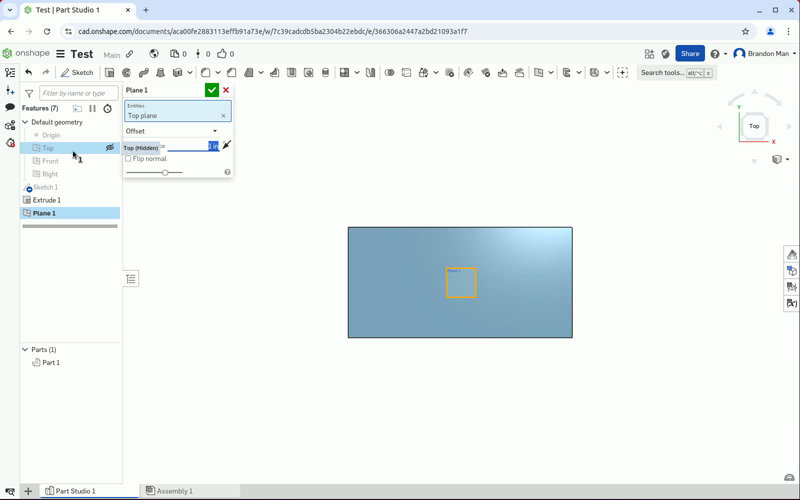
text(0.709)
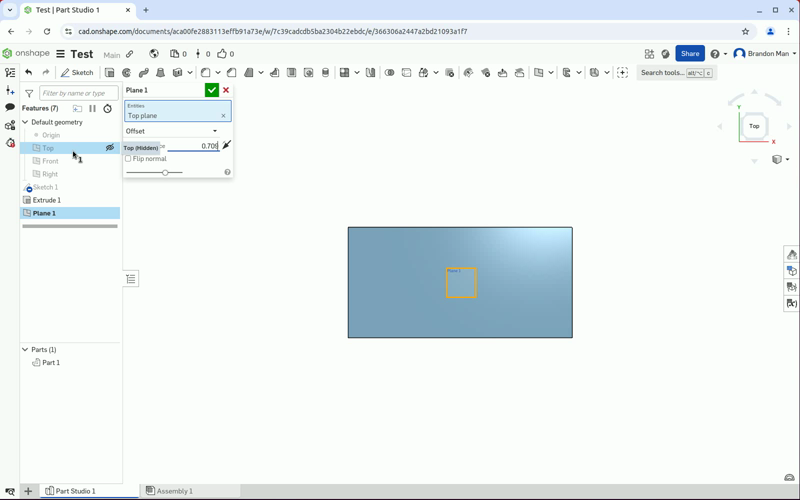
key(enter, 2)
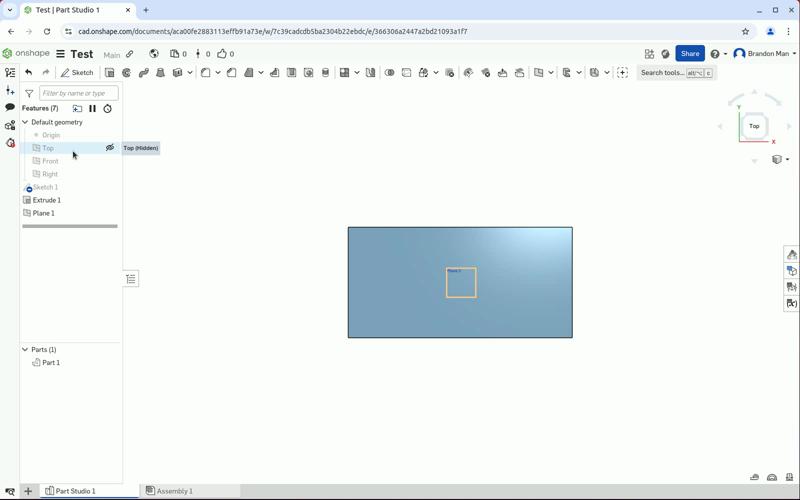
key(shift+s)
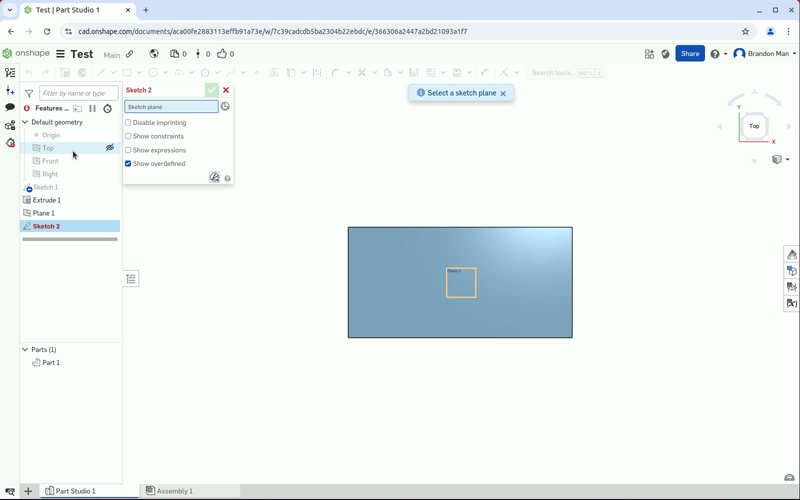
mouse_move(73, 215)
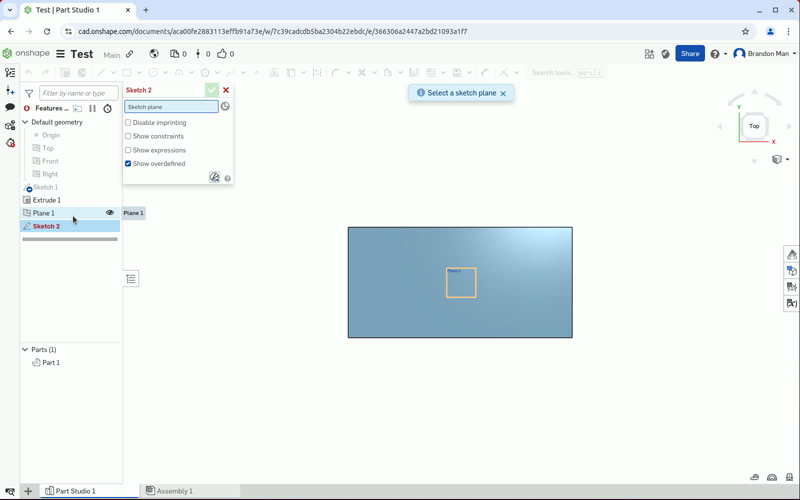
click(73, 215)
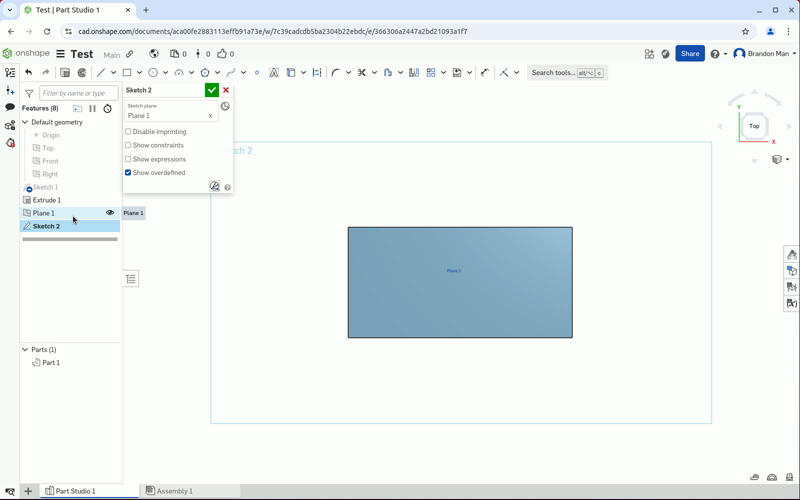
mouse_move(73, 352)
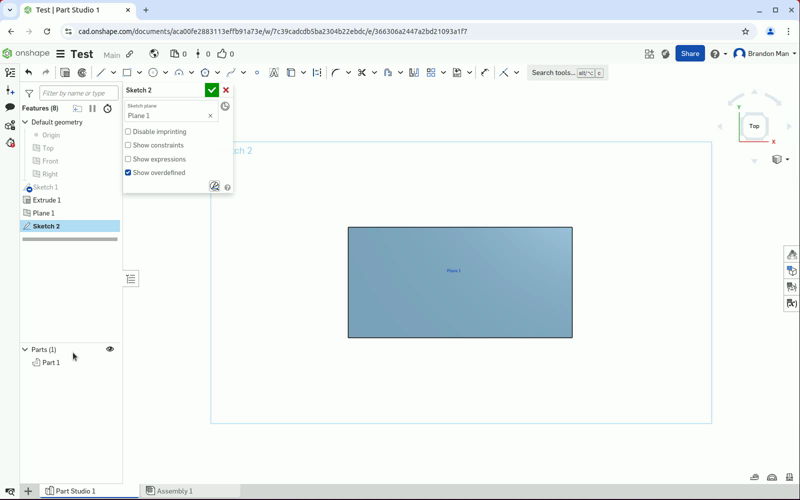
key(y)
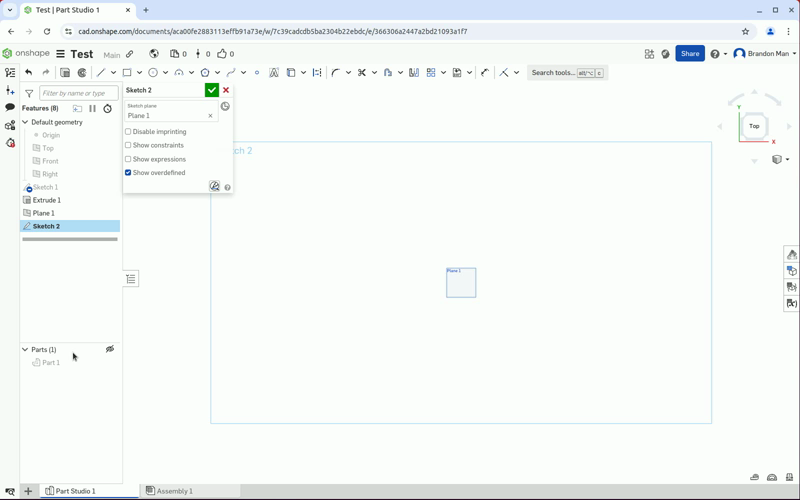
key(l)
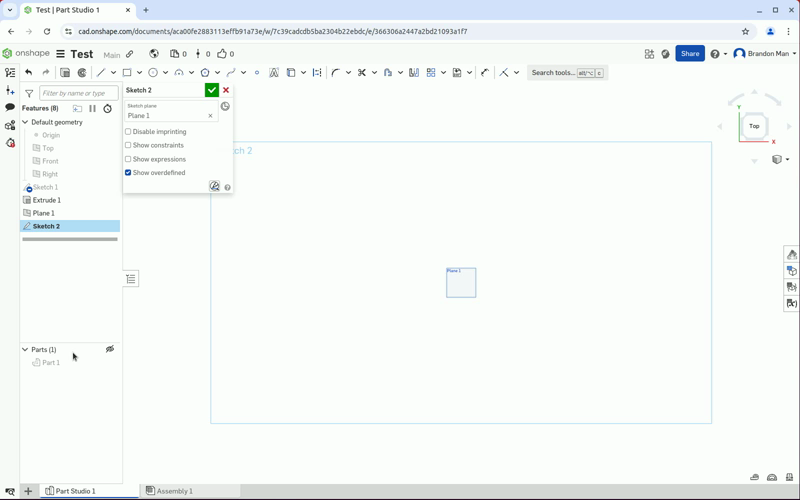
key_down(shift)
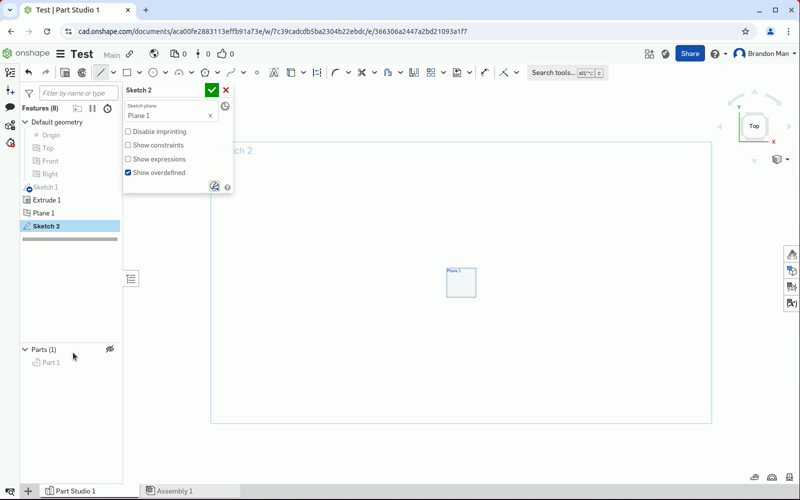
mouse_move(392, 279)
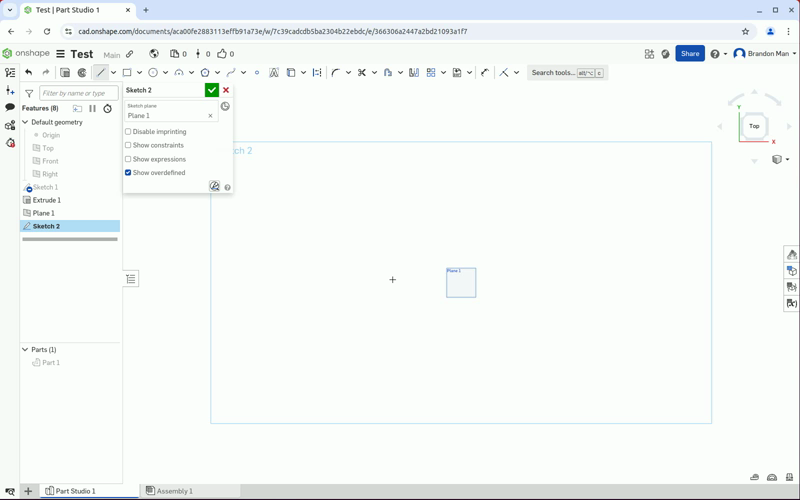
click(392, 279)
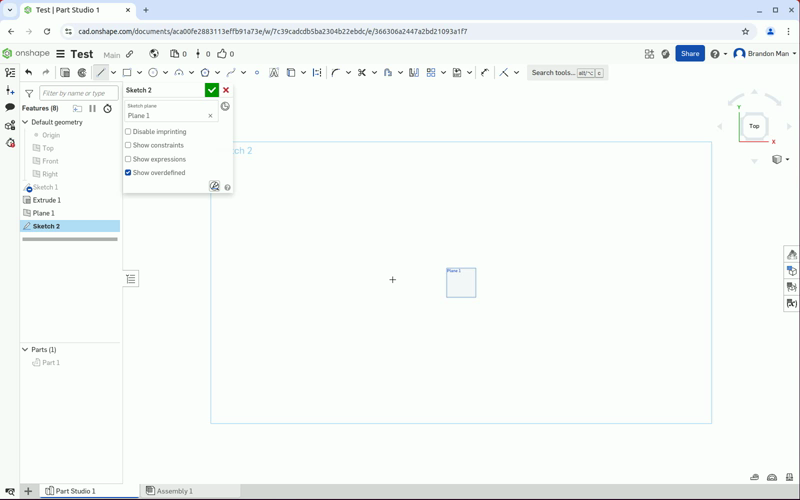
key_up(shift)
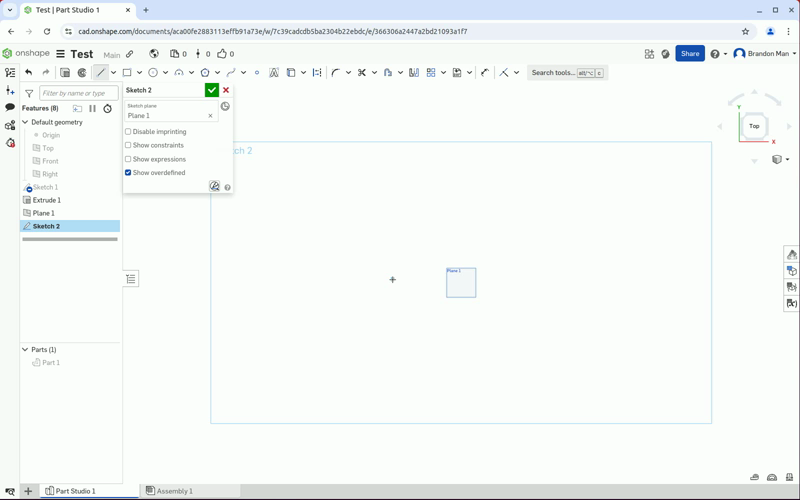
key_down(shift)
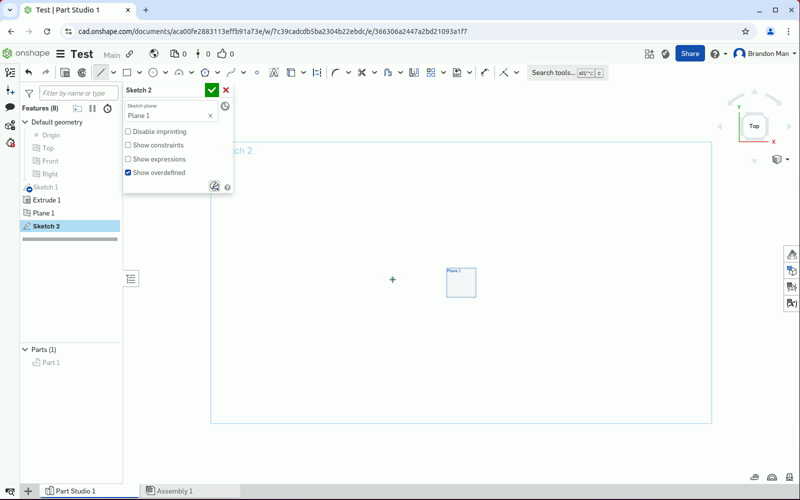
mouse_move(422, 279)
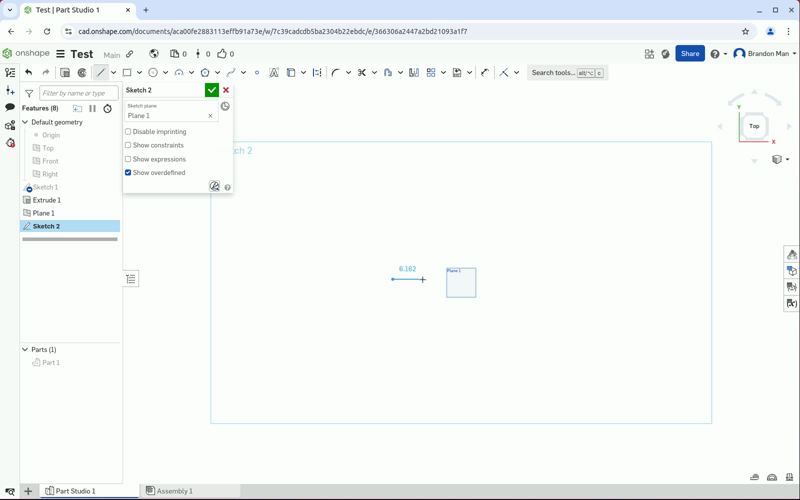
mouse_move(407, 317)
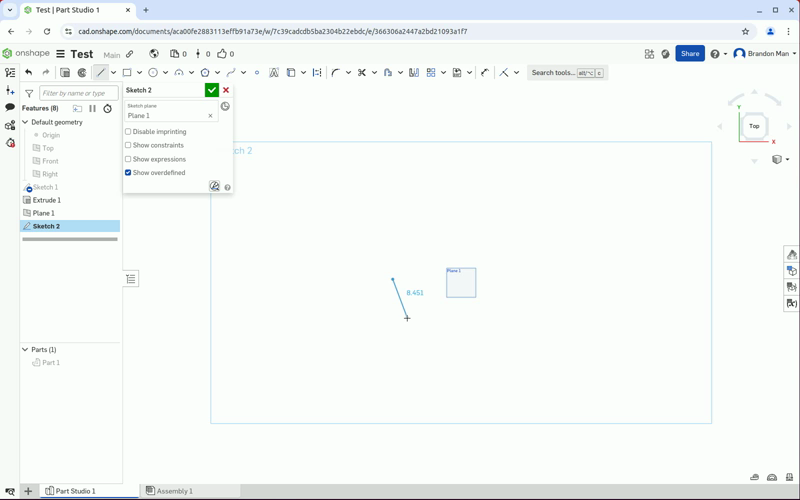
click(407, 317)
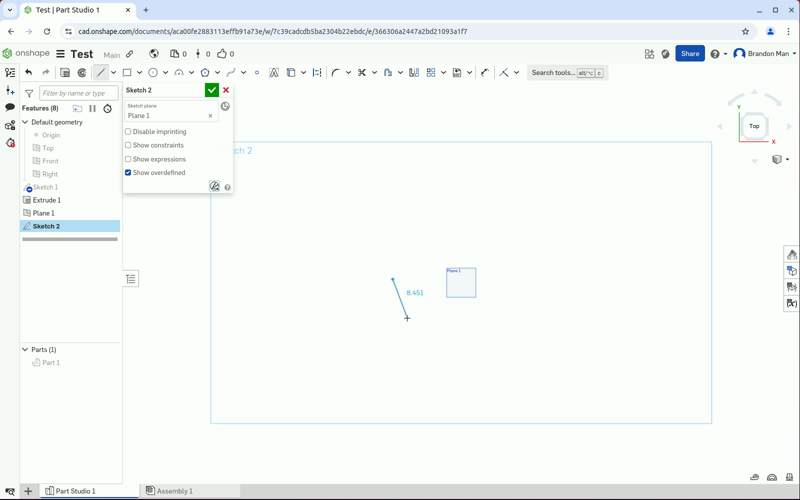
key_up(shift)
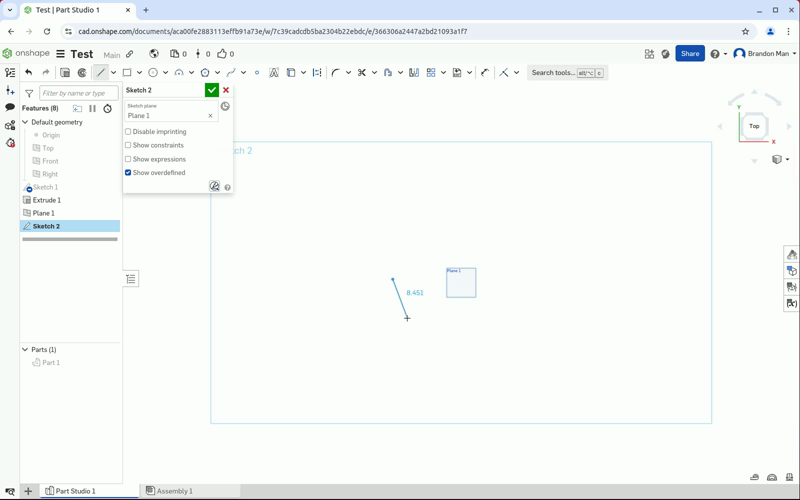
key_down(shift)
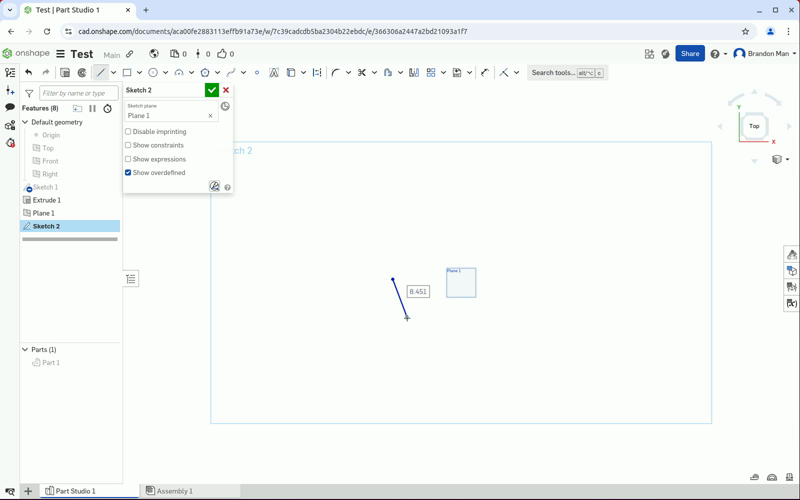
mouse_move(437, 317)
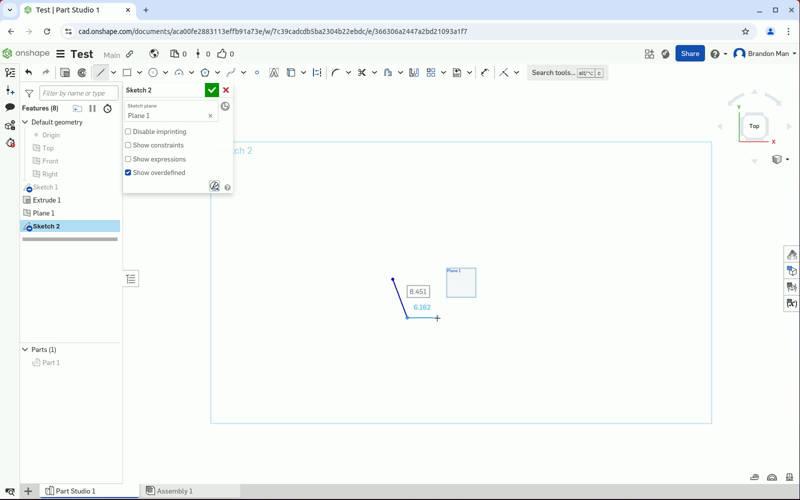
mouse_move(426, 310)
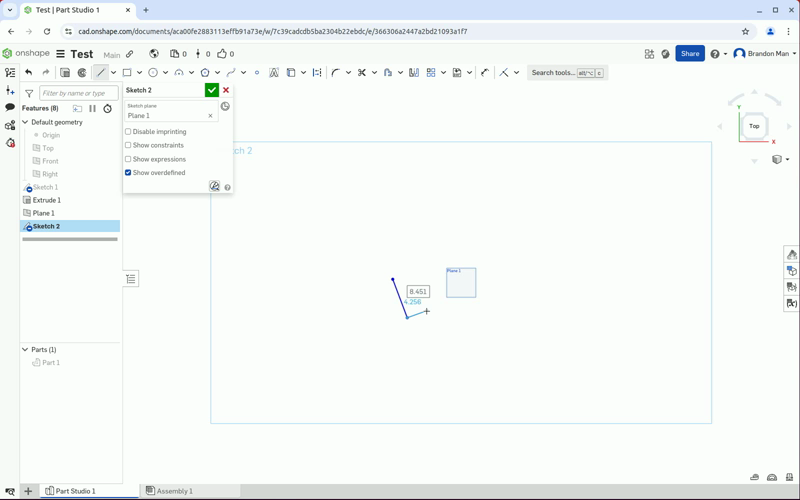
click(426, 310)
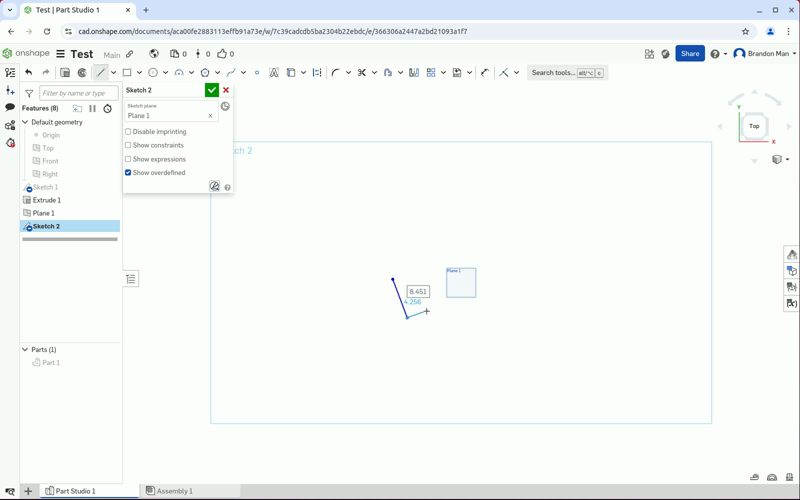
key_up(shift)
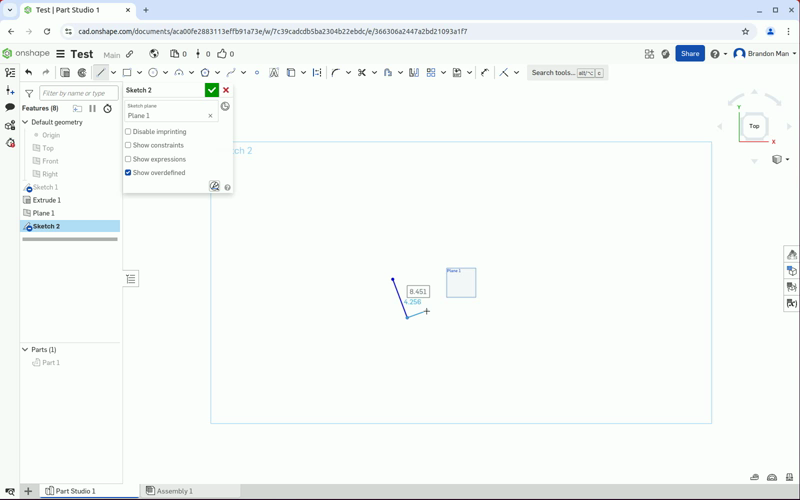
key_down(shift)
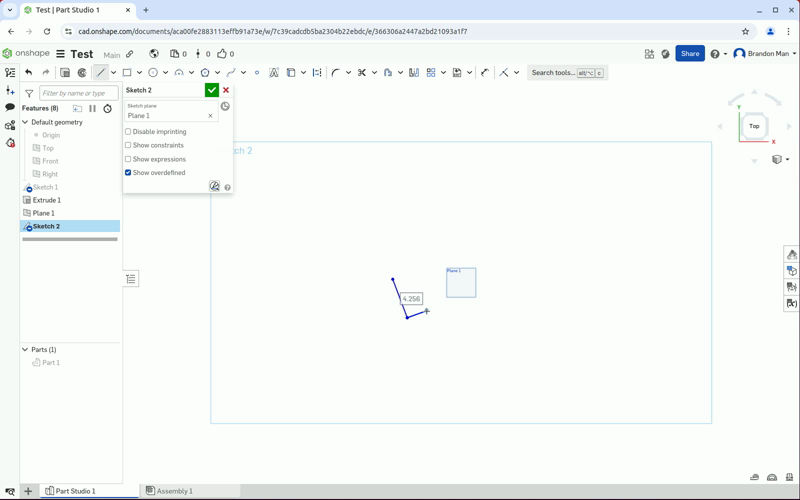
mouse_move(456, 310)
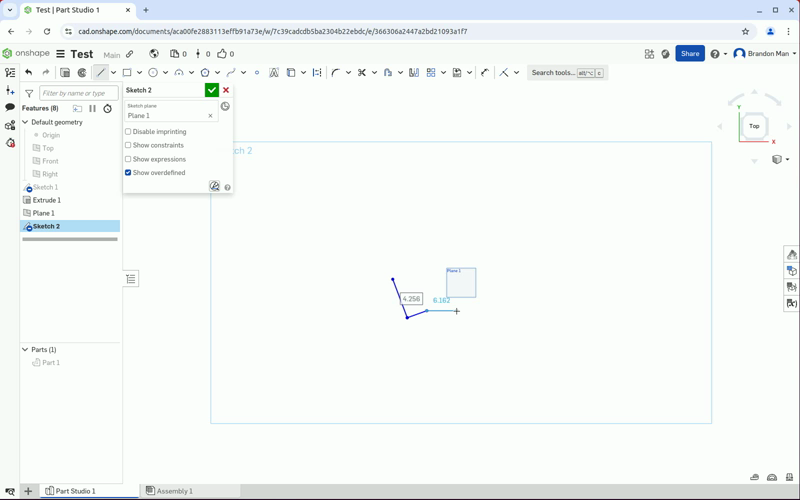
mouse_move(412, 272)
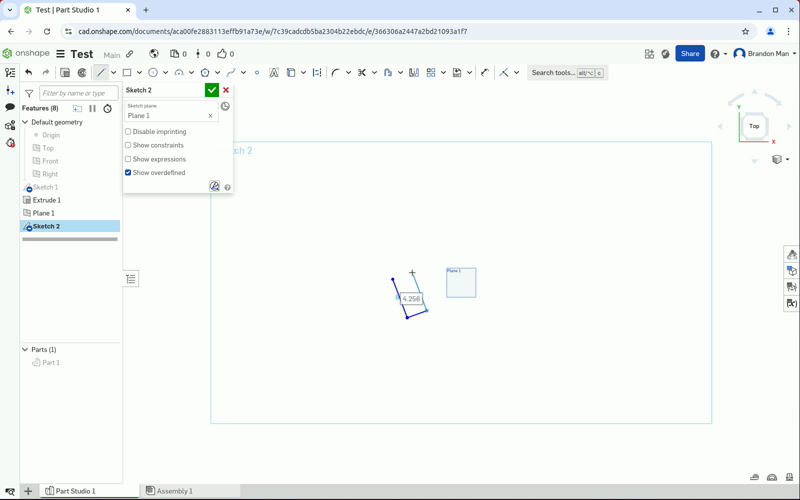
click(412, 272)
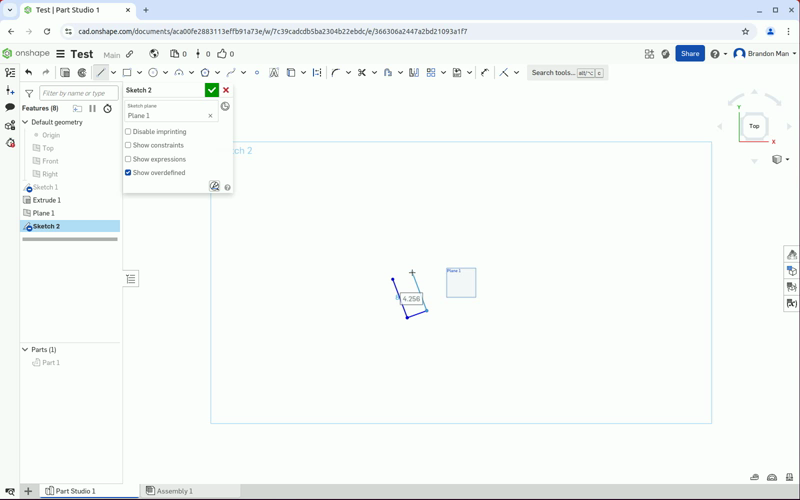
key_up(shift)
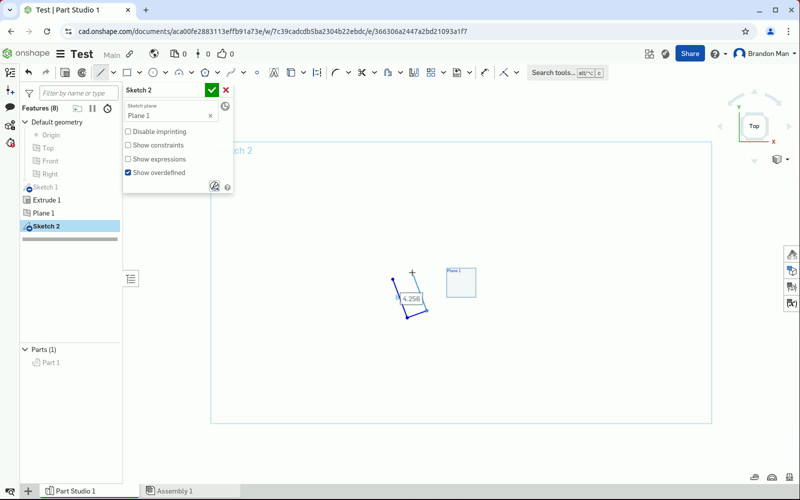
mouse_move(442, 272)
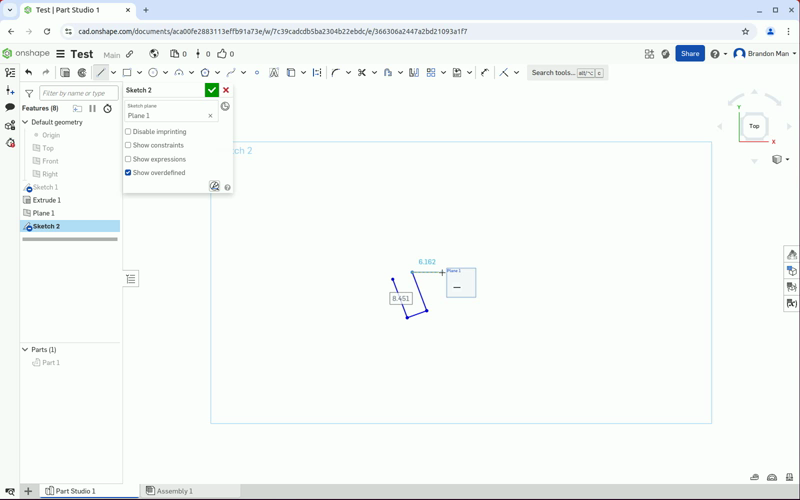
key_down(shift)
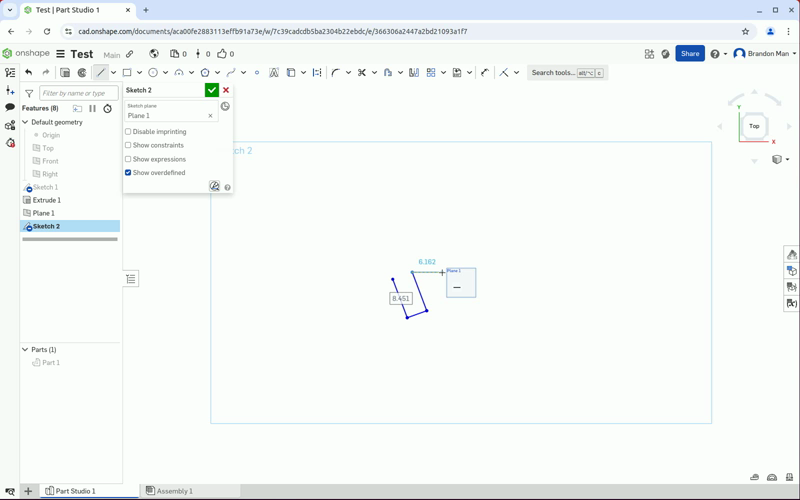
mouse_move(392, 279)
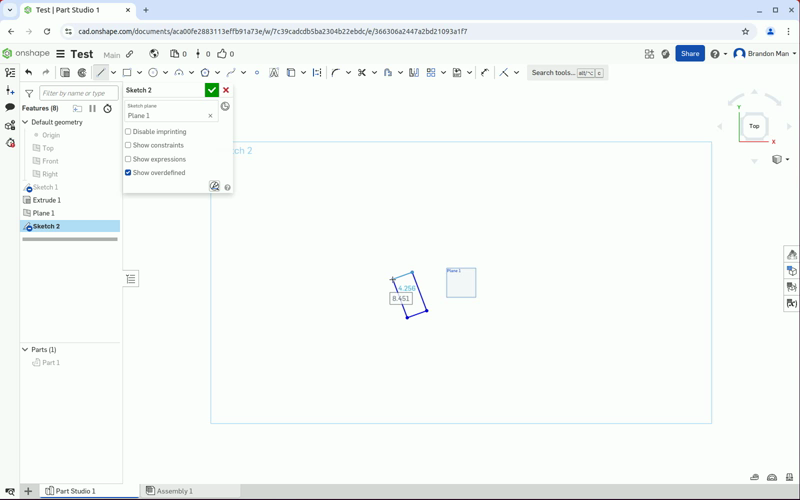
key_up(shift)
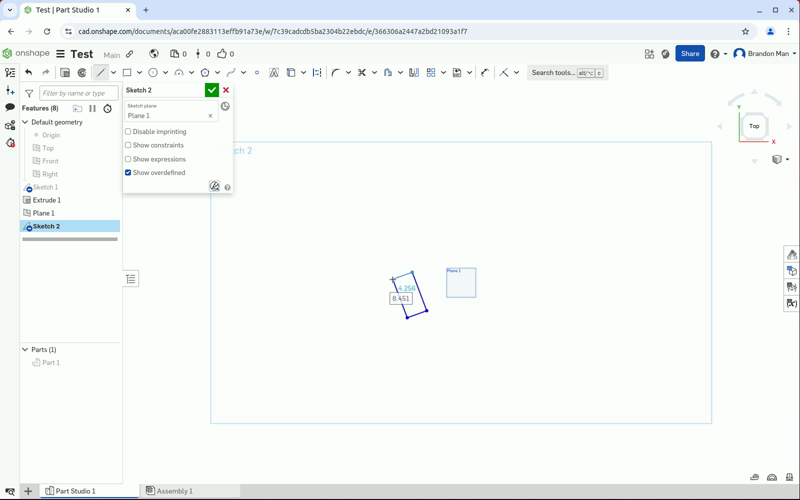
click(392, 279)
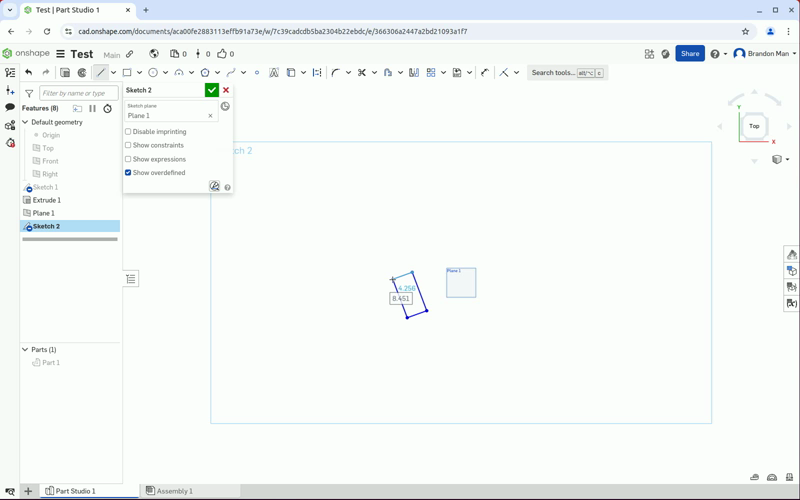
key(esc)
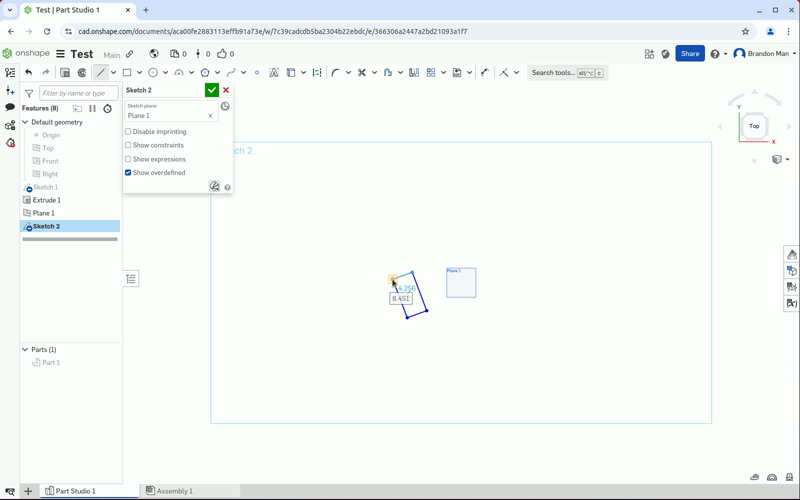
mouse_move(399, 286)
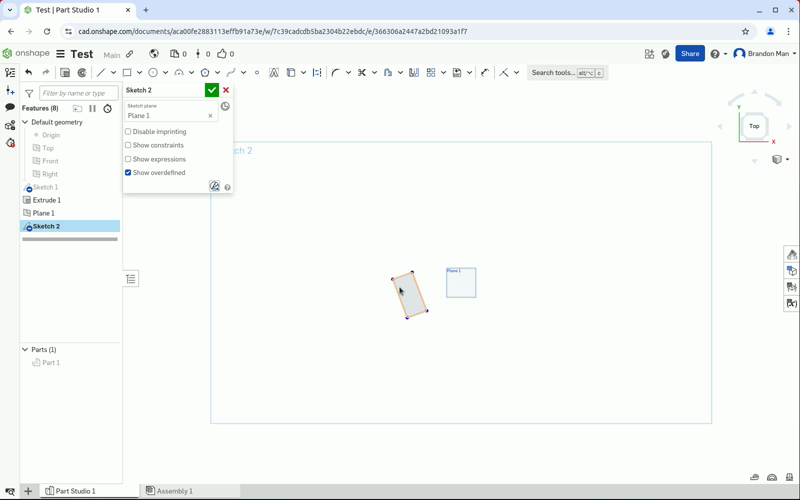
scroll(6)
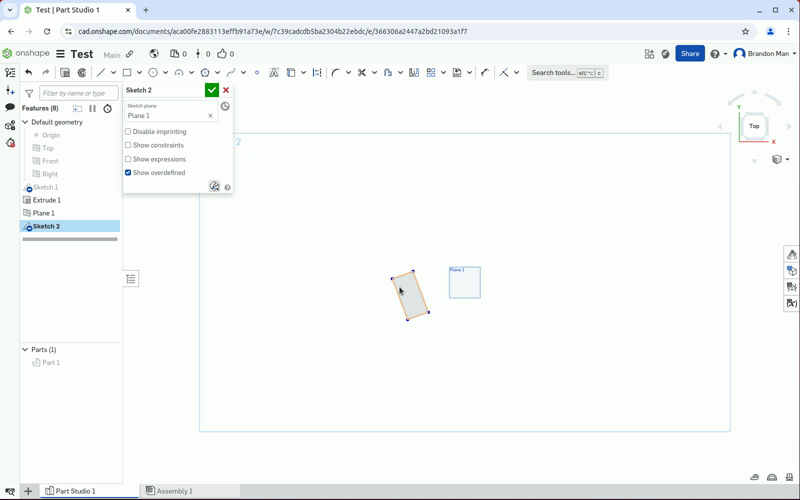
scroll(6)
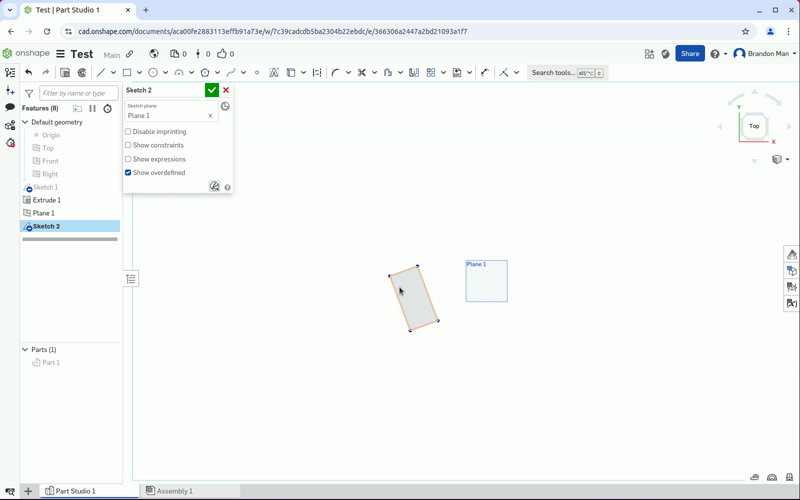
scroll(6)
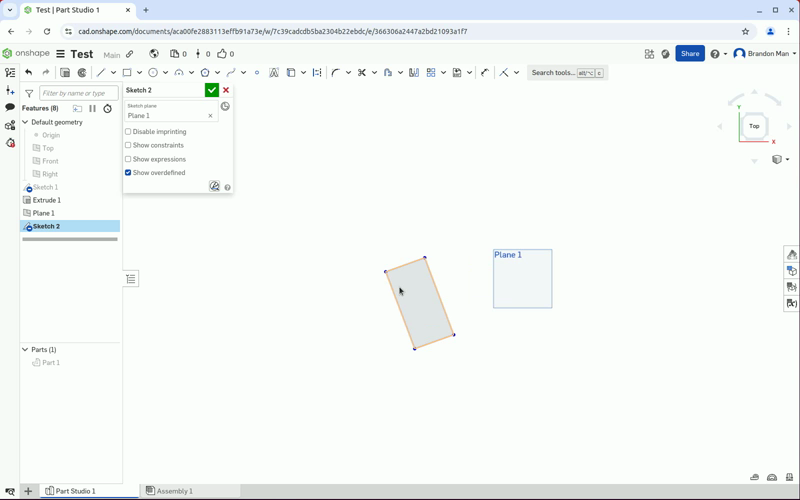
scroll(6)
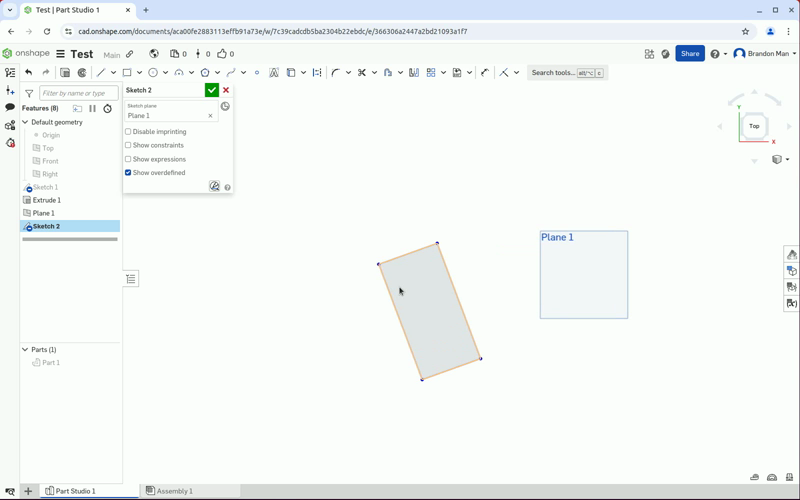
scroll(6)
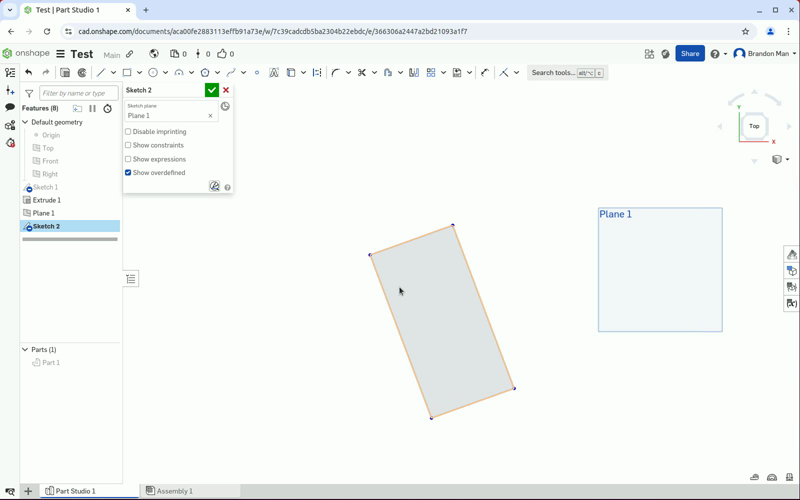
scroll(6)
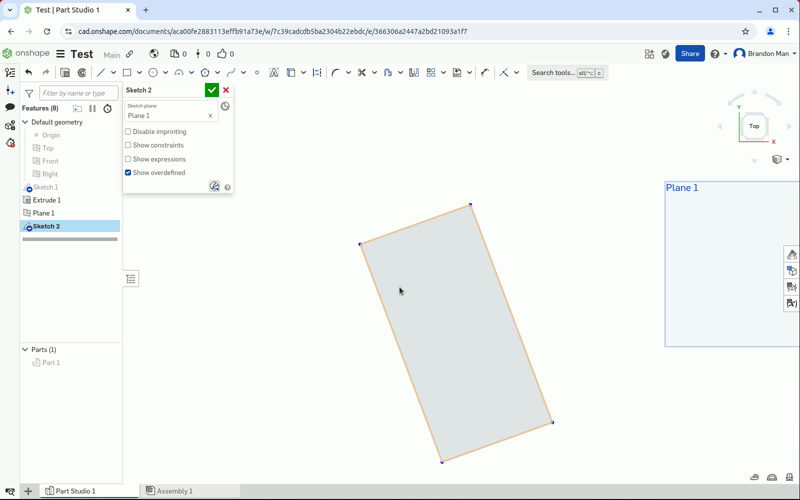
scroll(6)
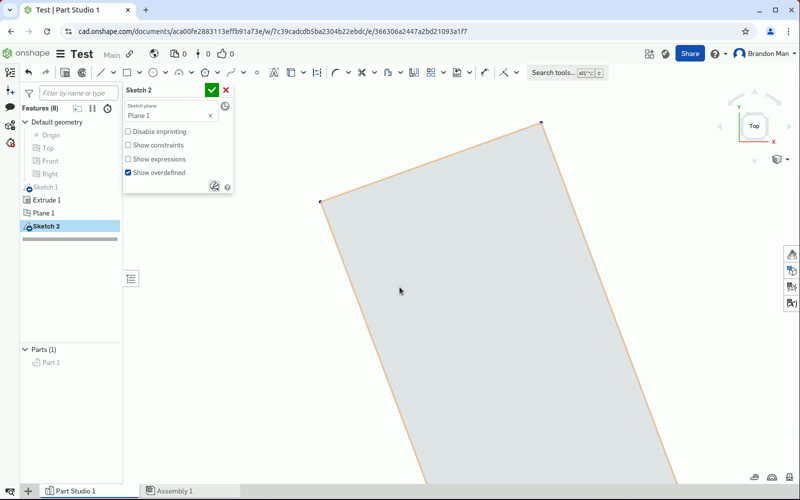
click(399, 286)
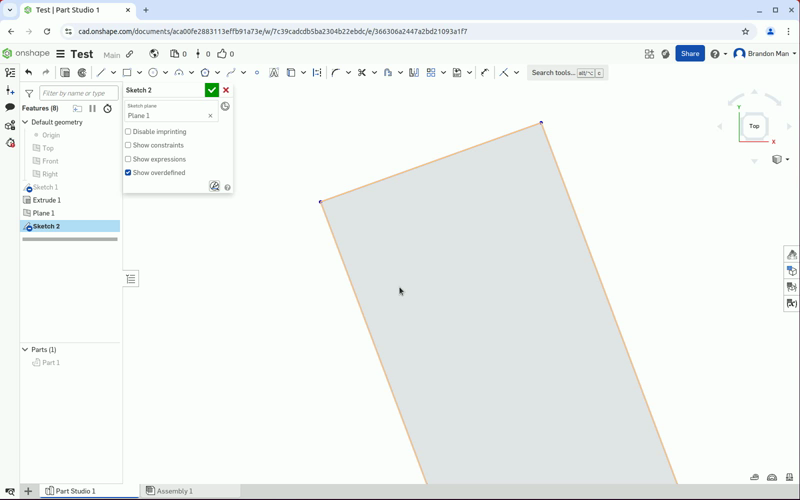
scroll(-6)
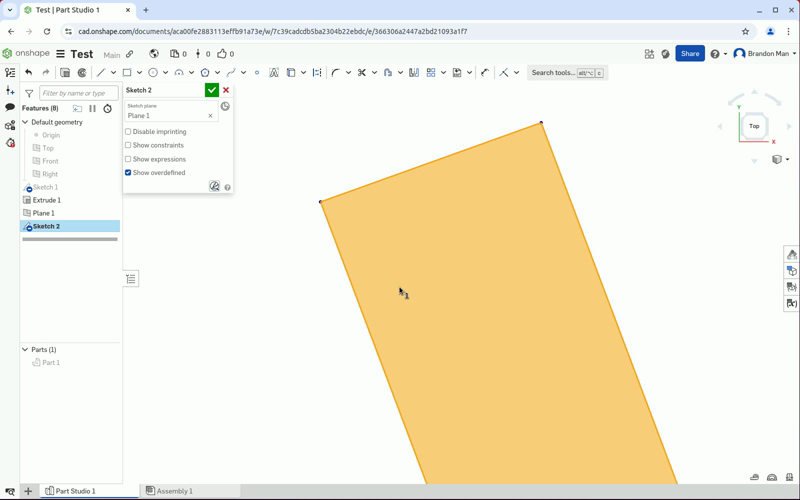
scroll(-6)
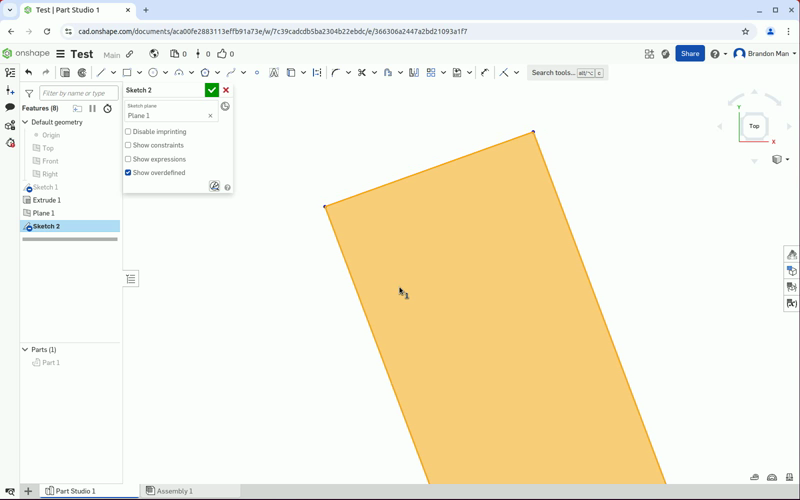
scroll(-6)
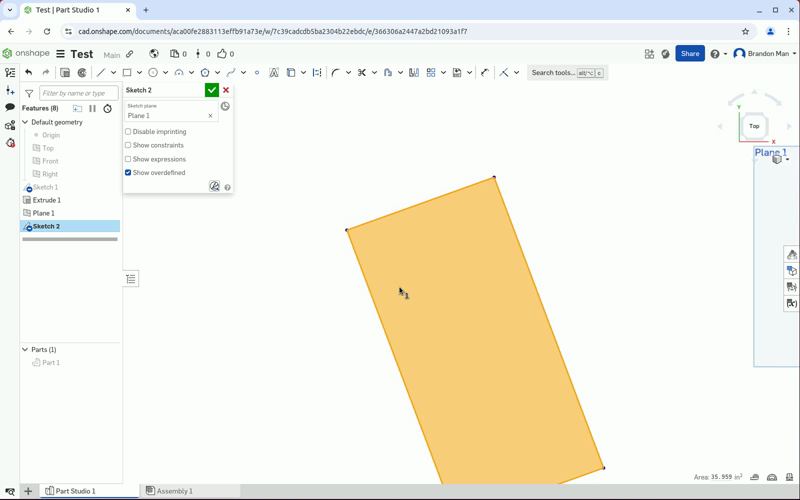
scroll(-6)
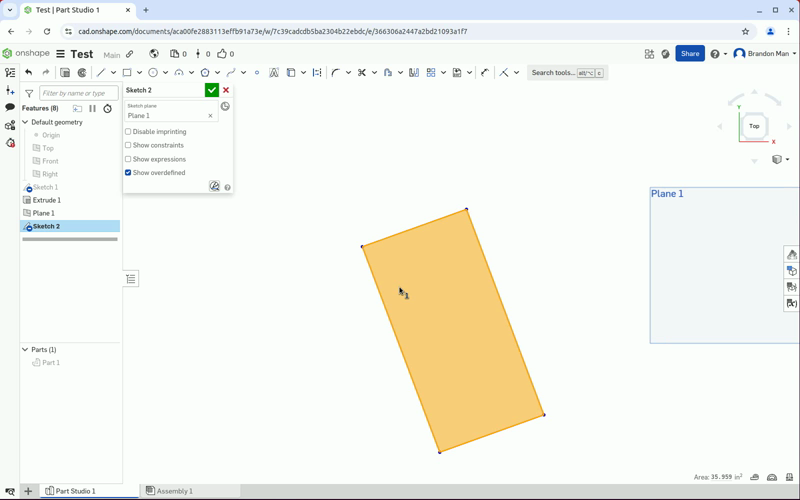
scroll(-6)
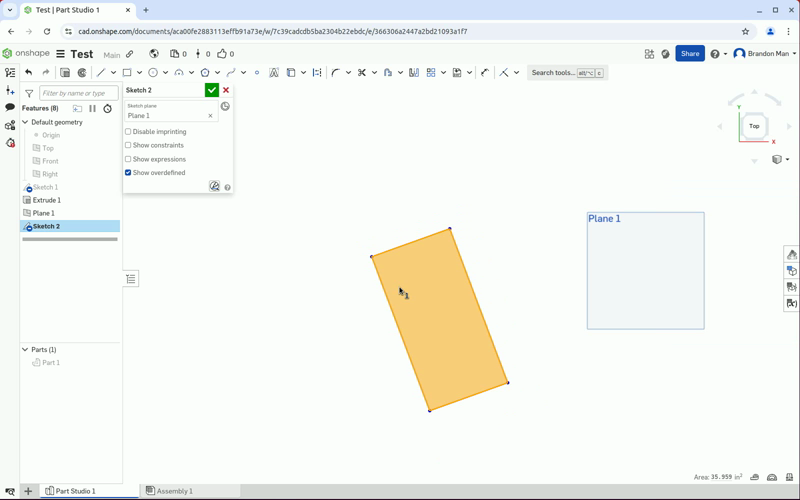
scroll(-6)
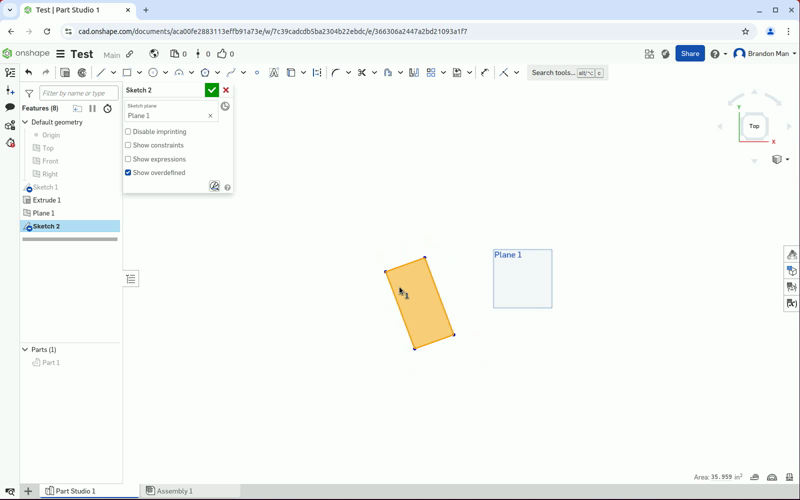
scroll(-6)
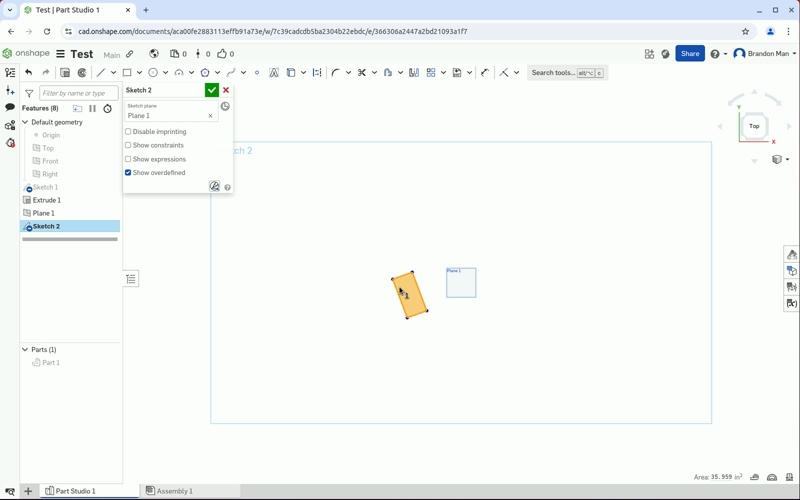
mouse_move(73, 352)
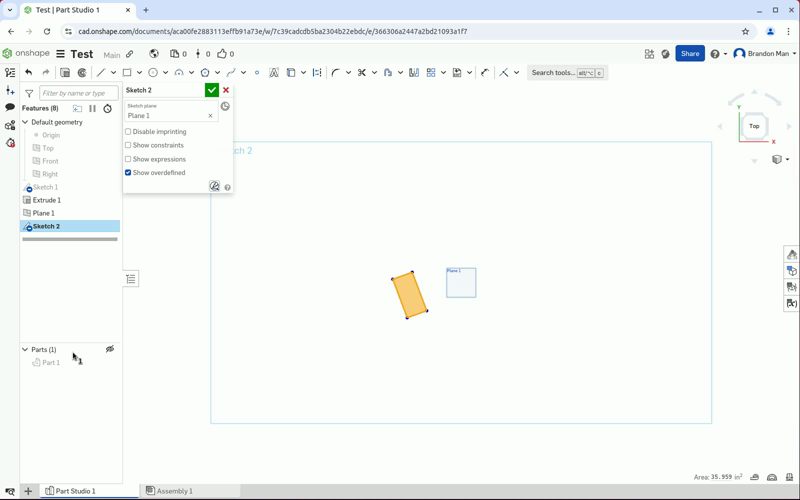
key(shift+y)
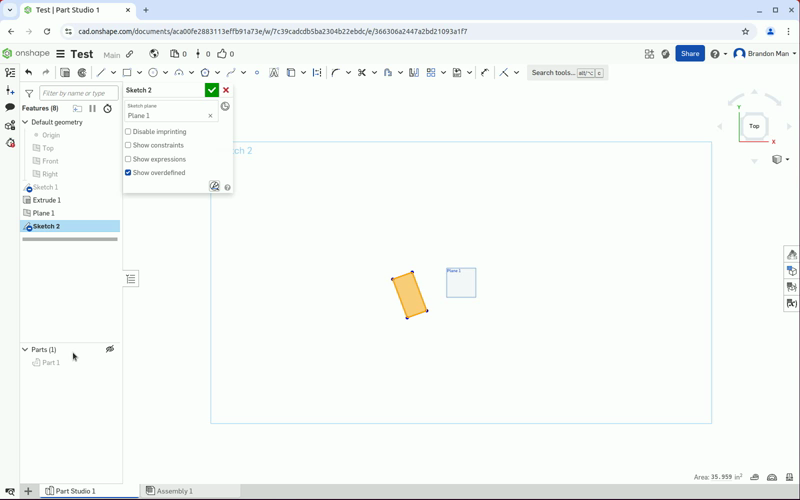
key(shift+e)
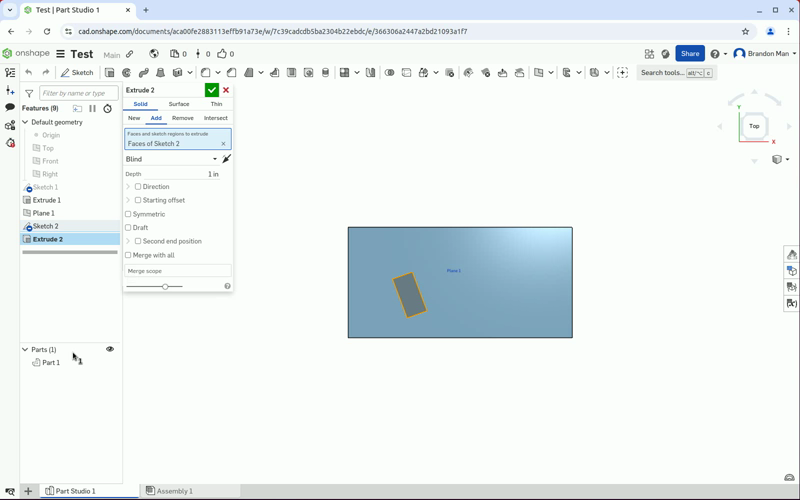
mouse_move(143, 106)
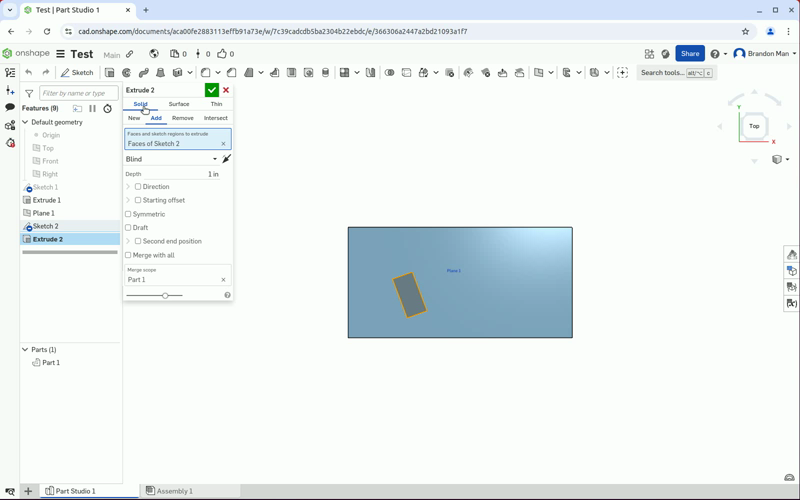
click(143, 106)
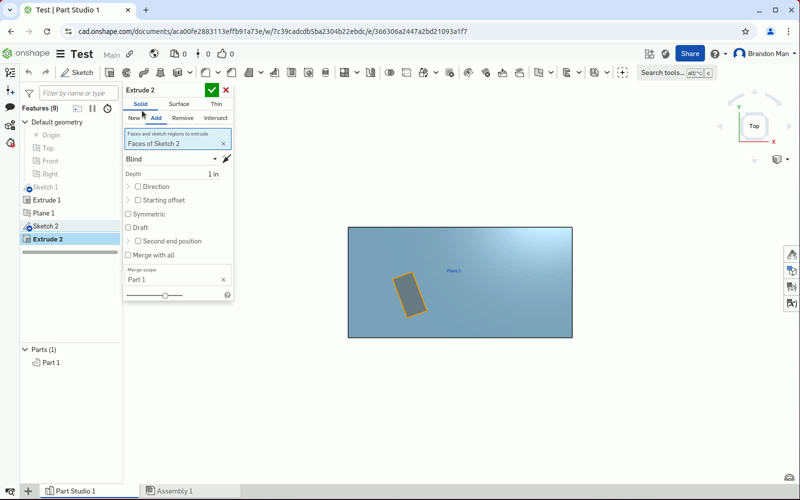
mouse_move(137, 120)
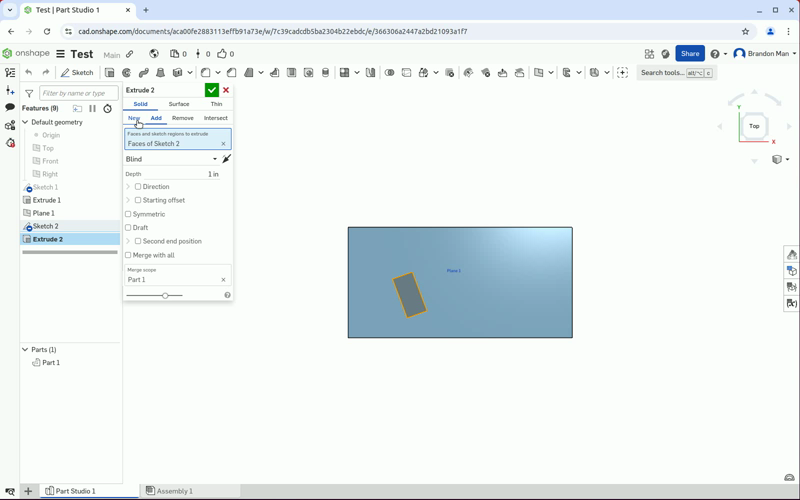
click(137, 120)
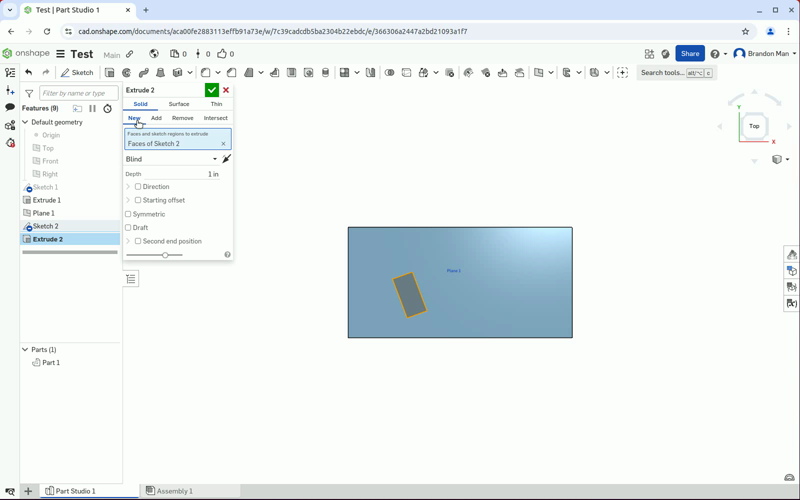
key(tab, 4)
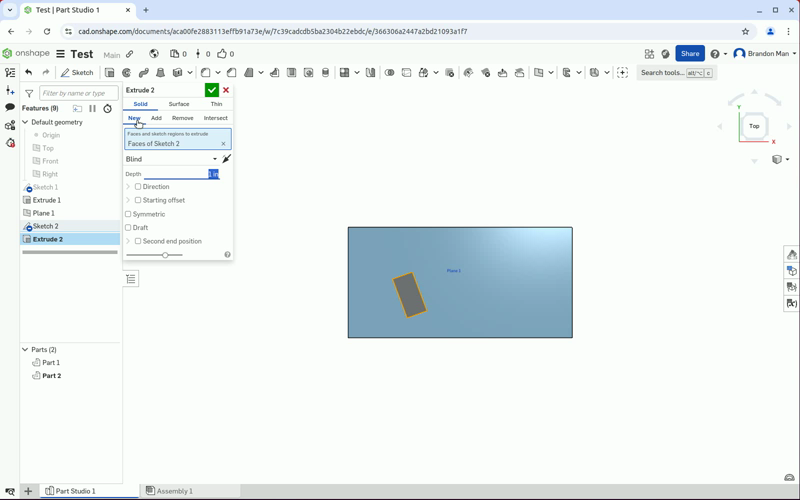
text(0.722)
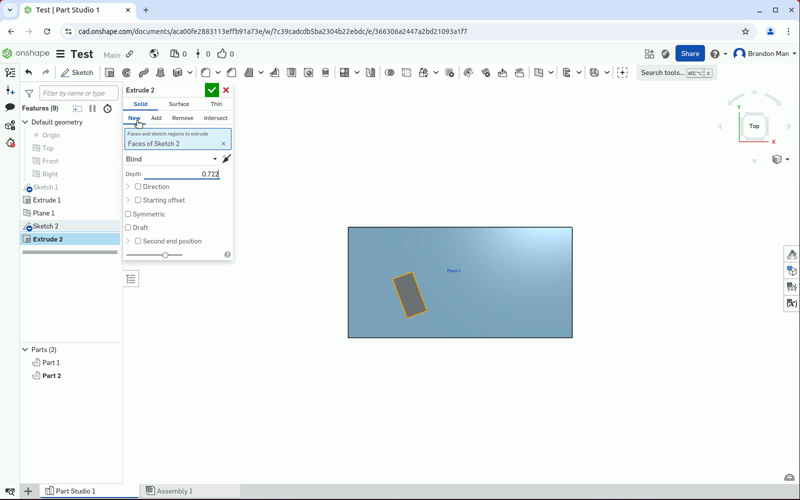
key(enter)
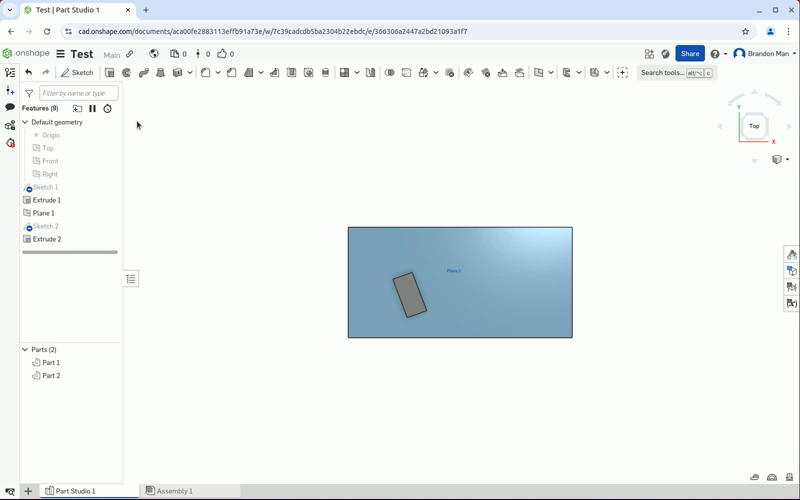
key(shift+h)
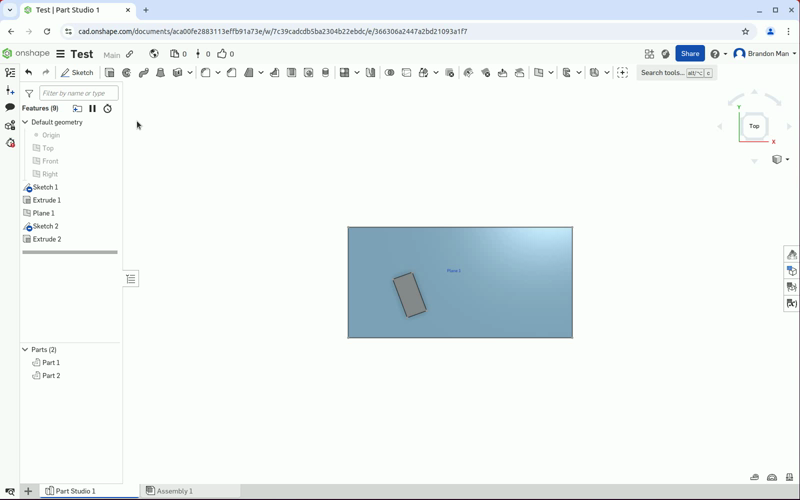
key(shift+h)
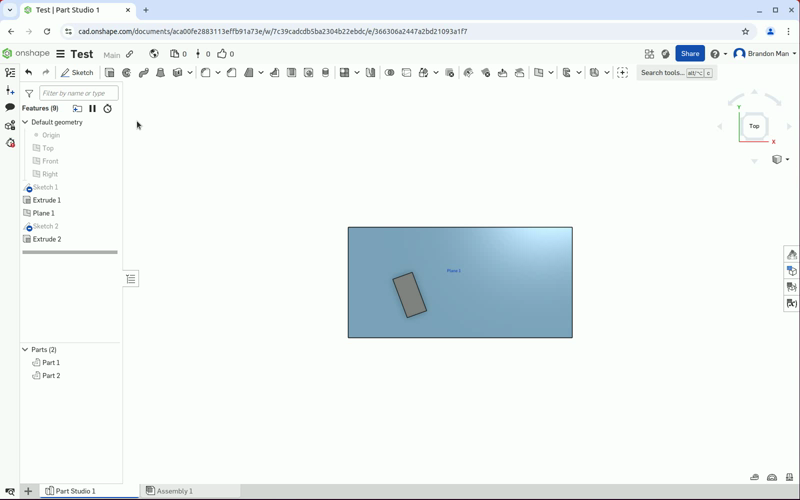
mouse_move(73, 189)
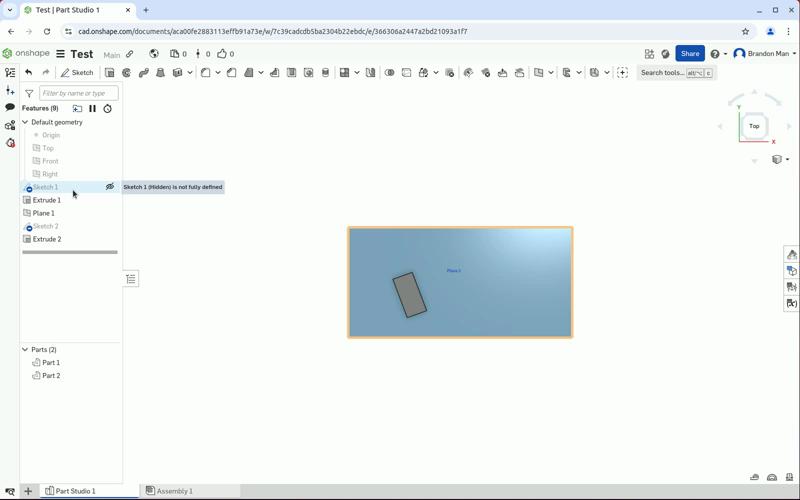
click(73, 189)
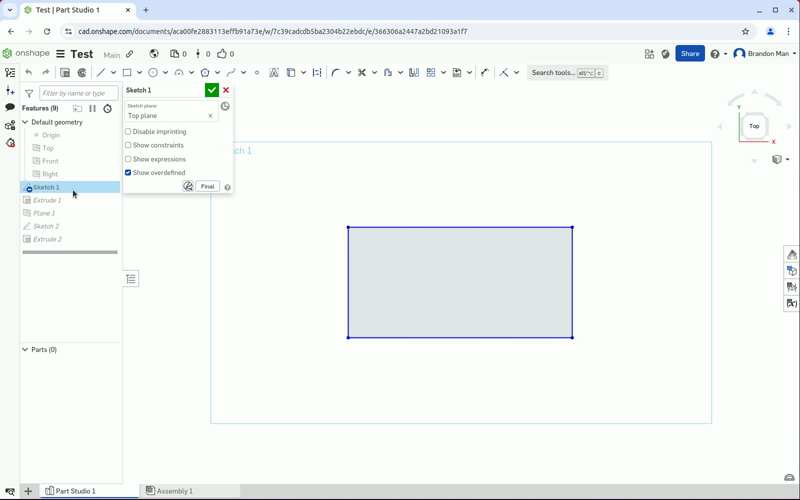
mouse_move(229, 92)
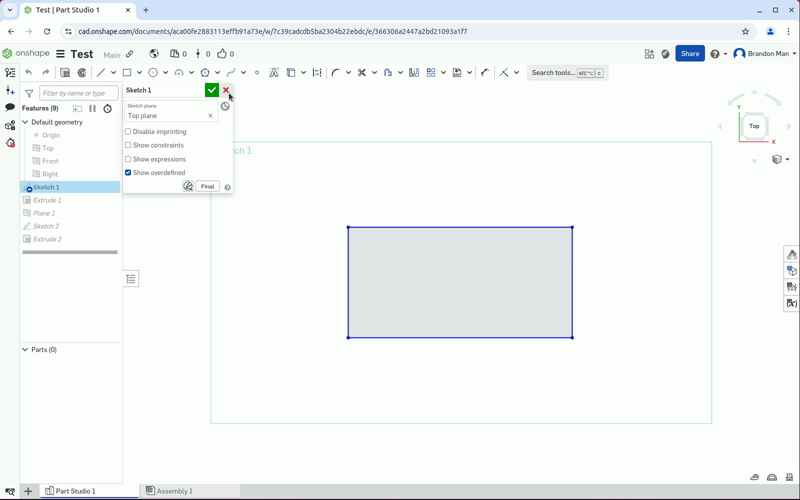
click(229, 92)
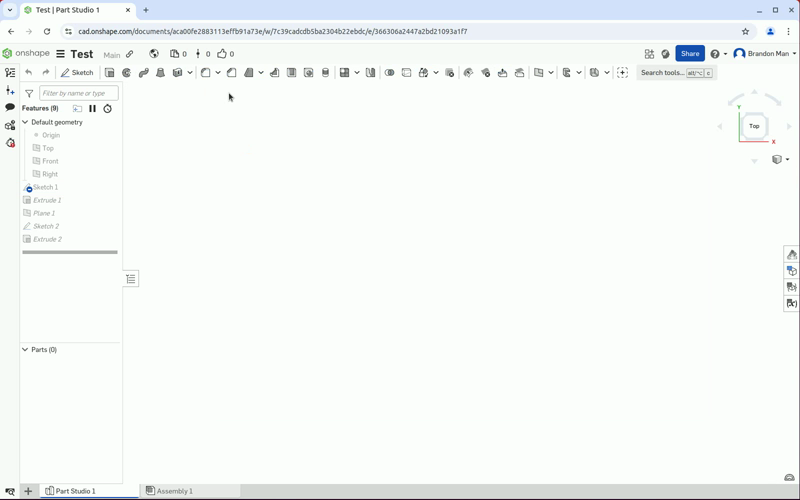
key(shift+s)
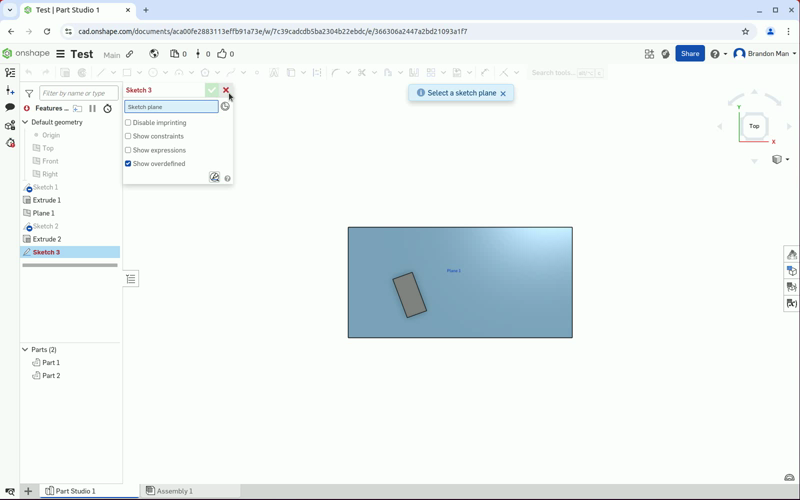
mouse_move(73, 215)
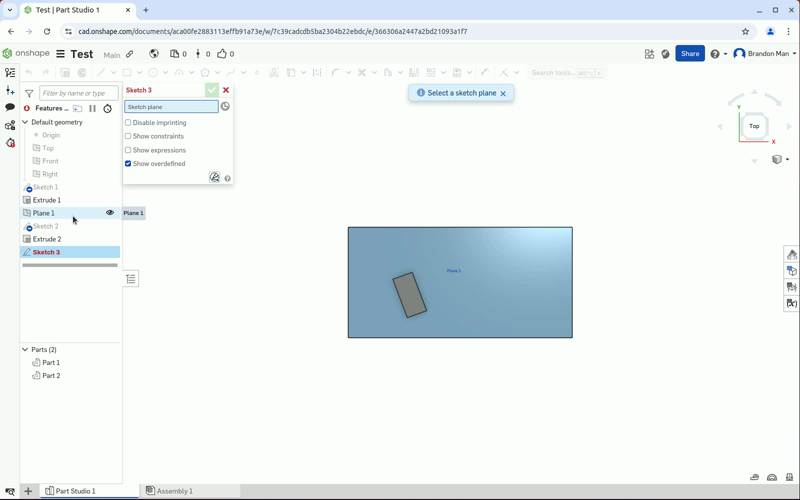
click(73, 215)
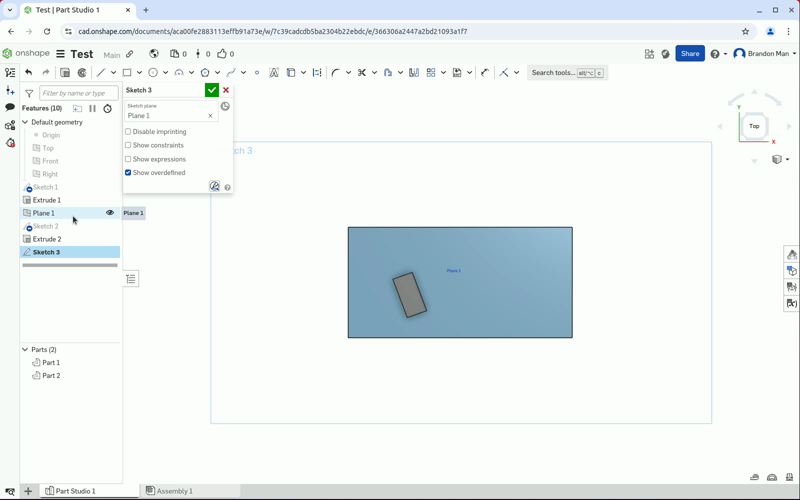
mouse_move(73, 352)
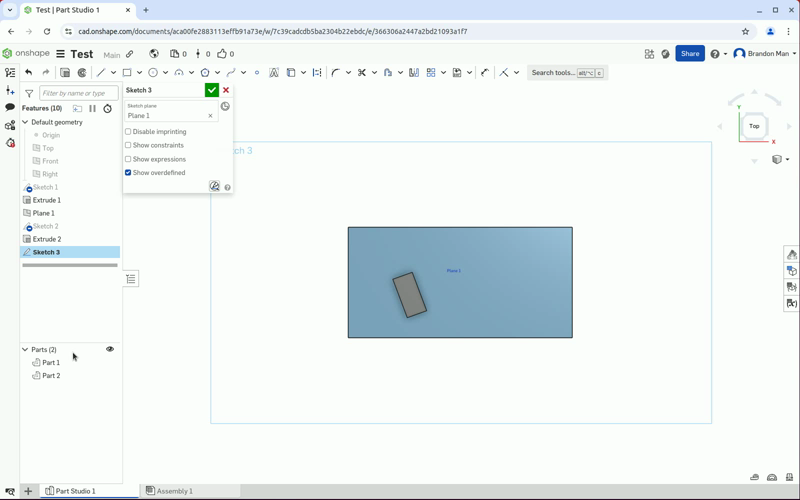
key(y)
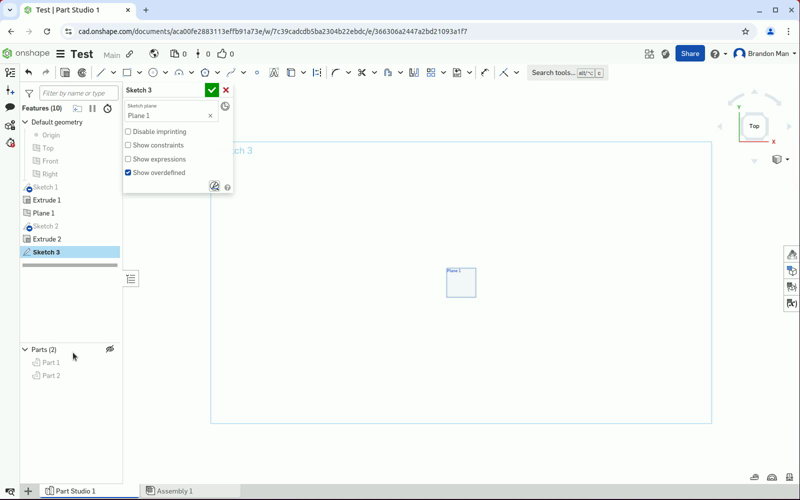
key(l)
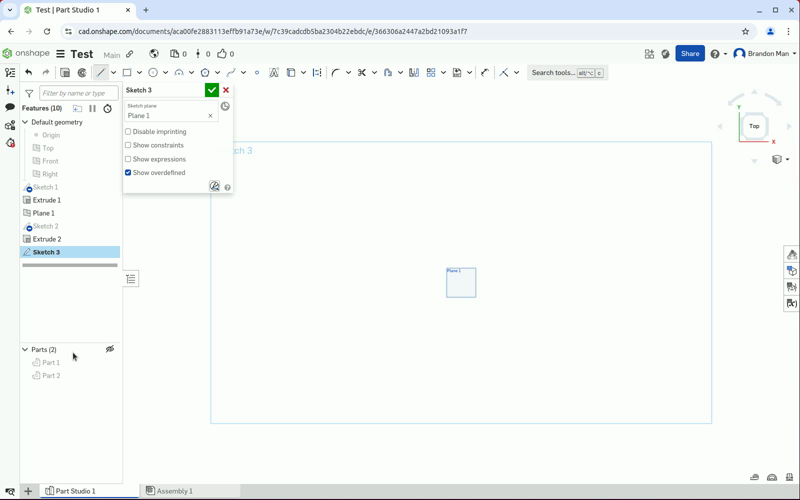
key_down(shift)
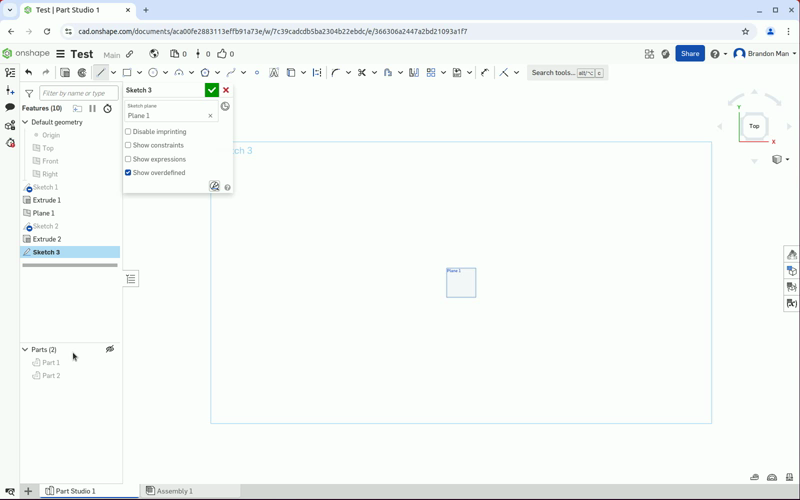
mouse_move(495, 311)
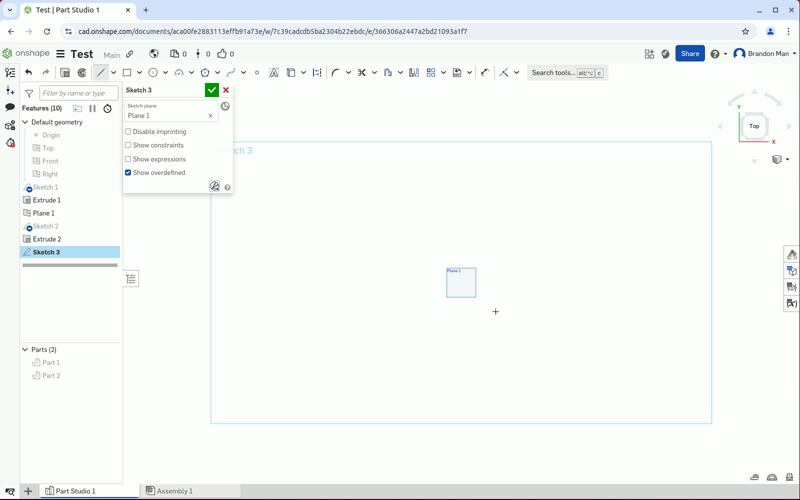
click(495, 311)
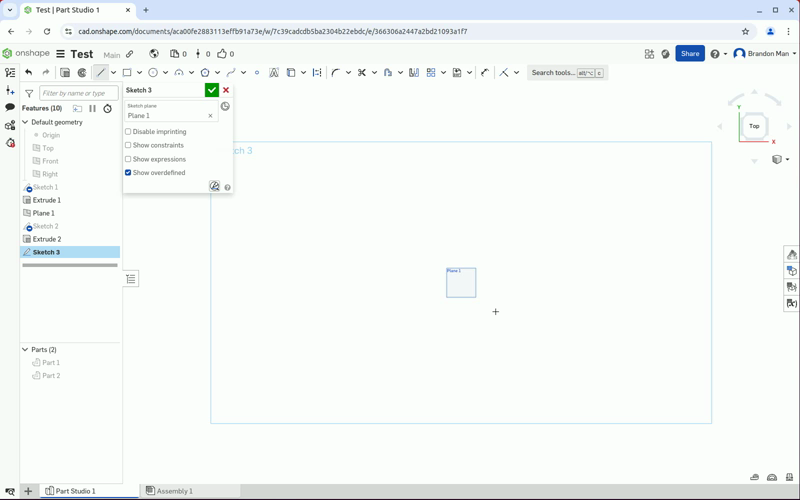
key_up(shift)
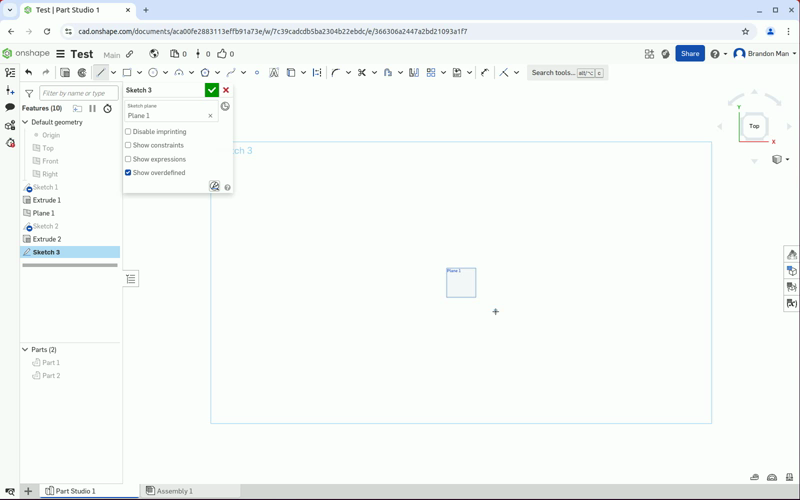
key_down(shift)
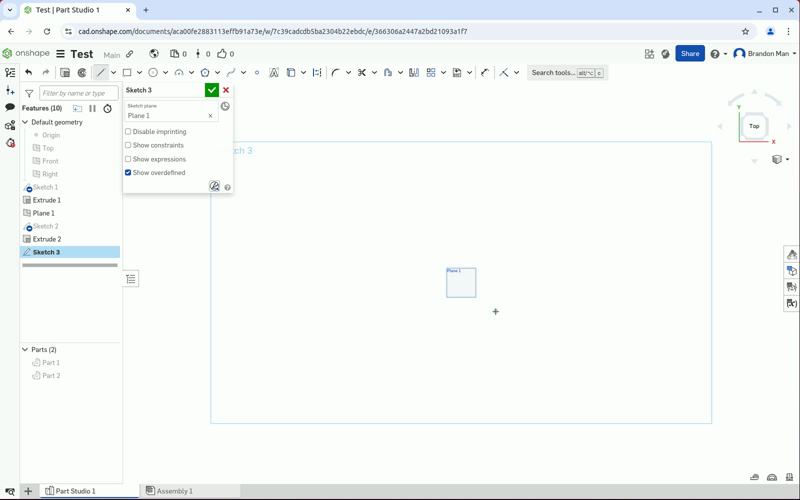
mouse_move(525, 311)
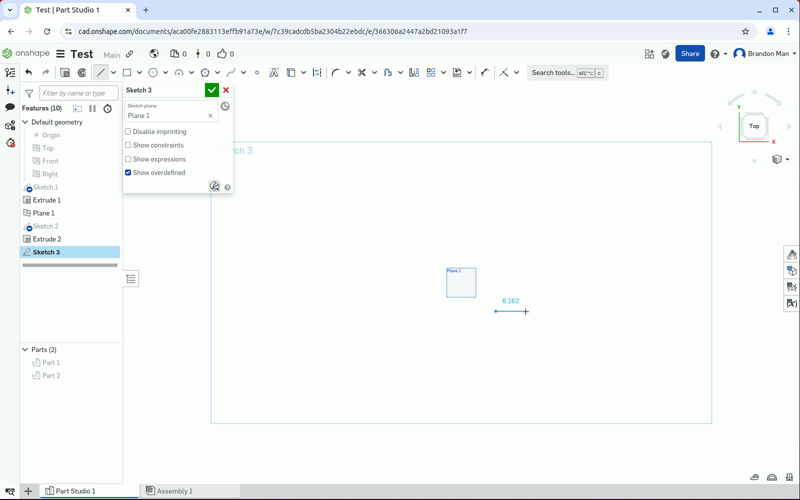
mouse_move(515, 318)
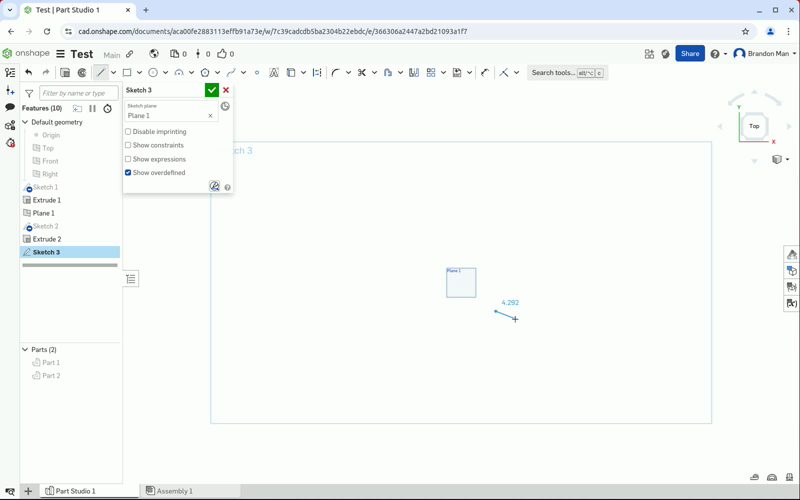
click(515, 318)
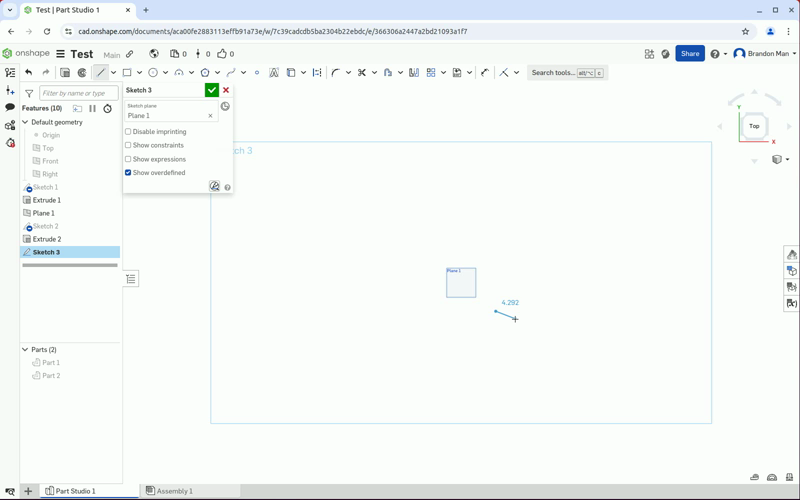
key_up(shift)
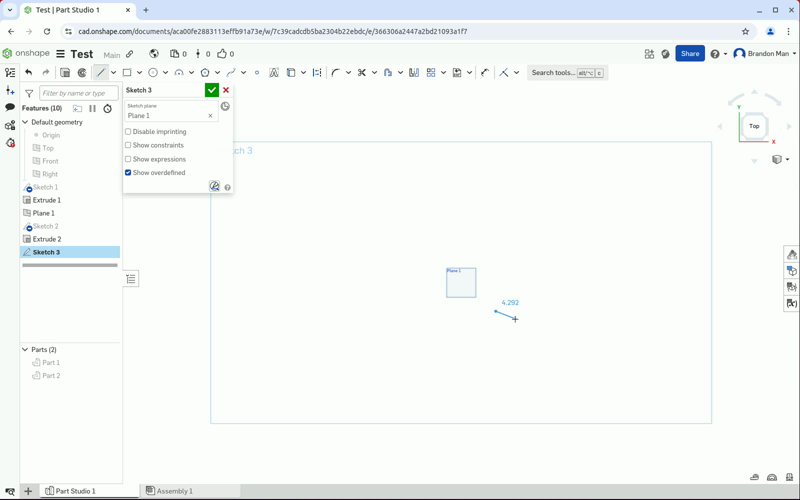
key_down(shift)
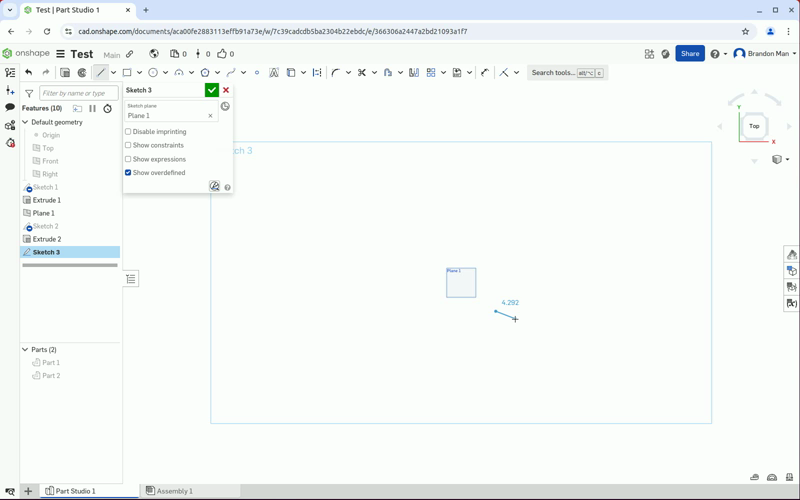
mouse_move(545, 318)
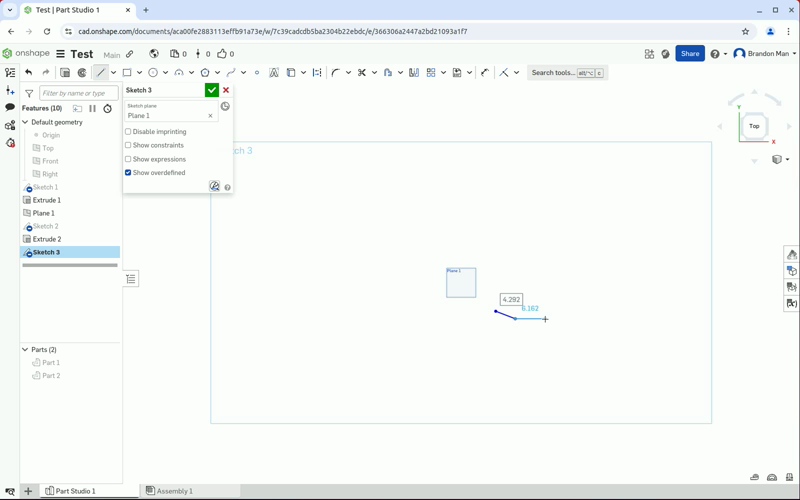
mouse_move(522, 298)
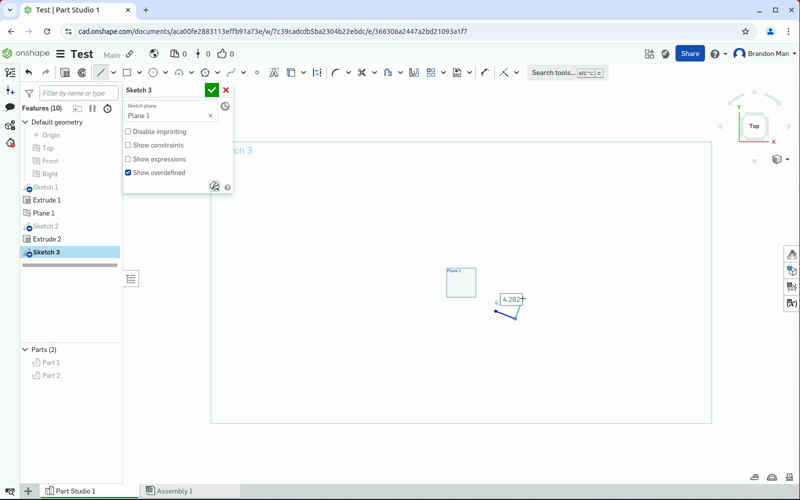
click(522, 298)
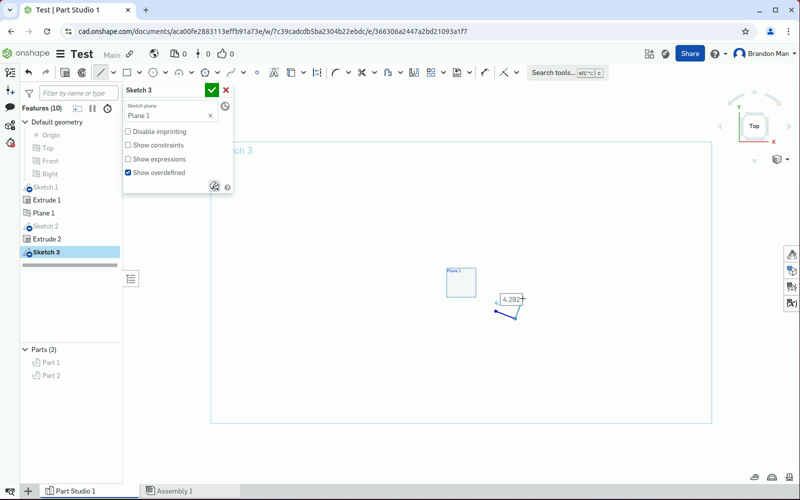
key_up(shift)
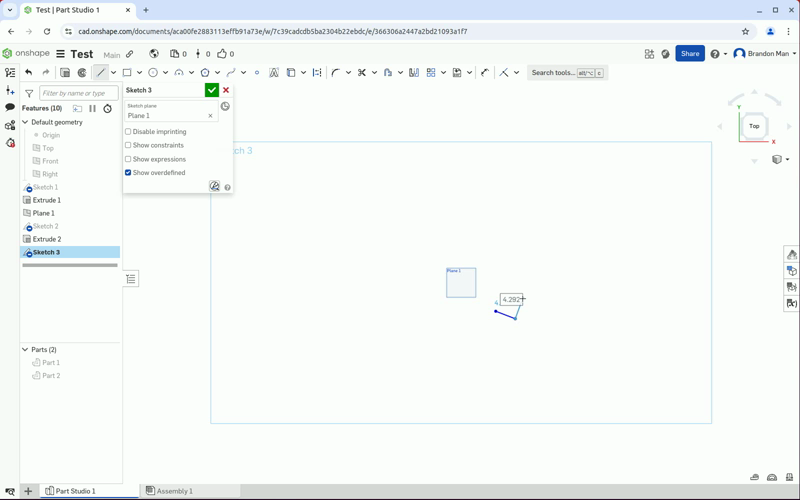
key_down(shift)
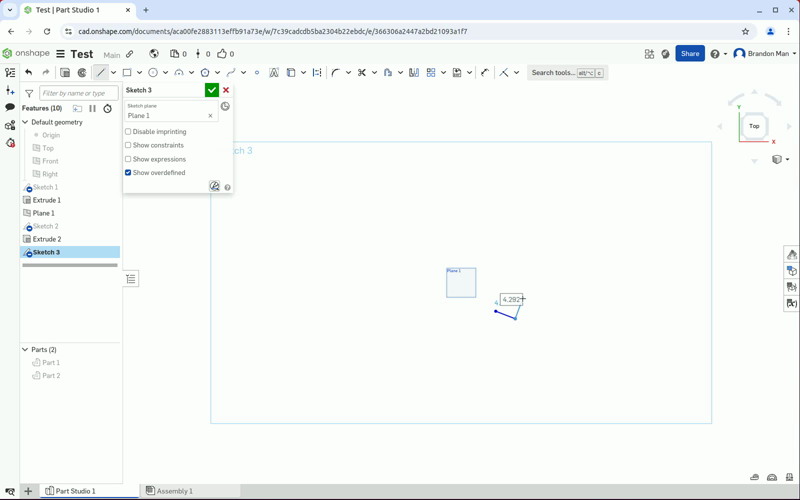
mouse_move(552, 298)
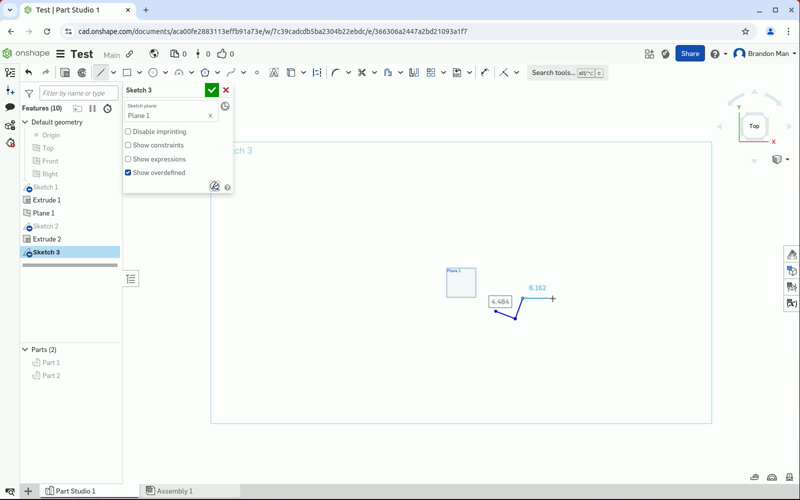
mouse_move(503, 291)
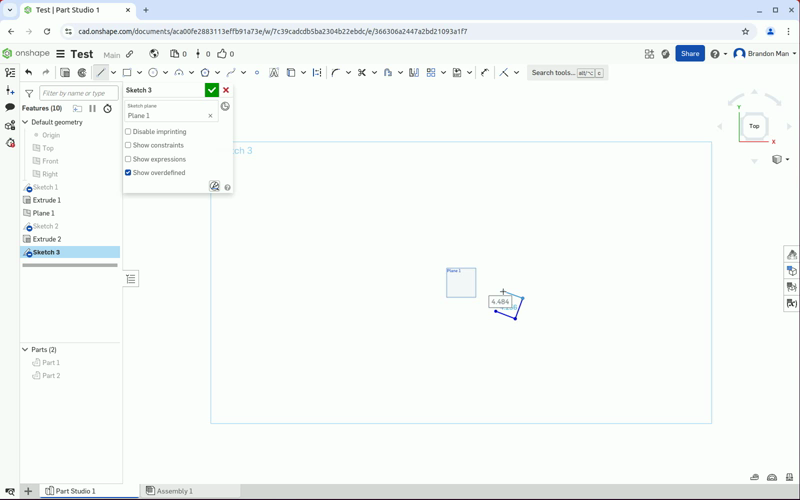
click(503, 291)
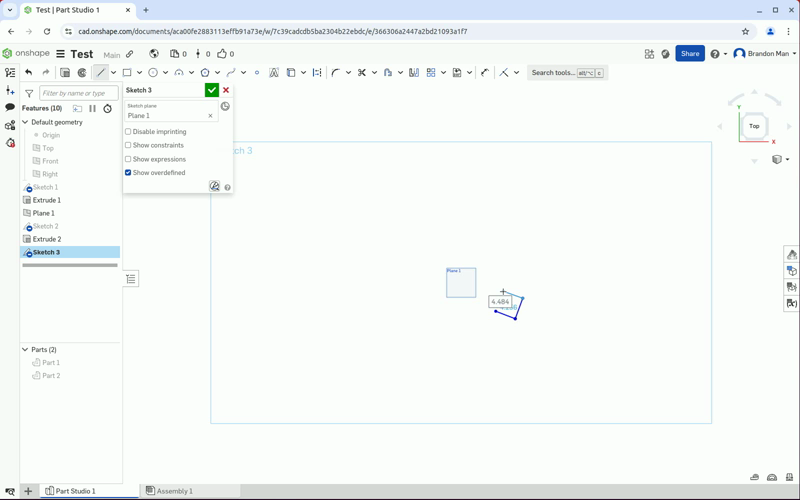
key_up(shift)
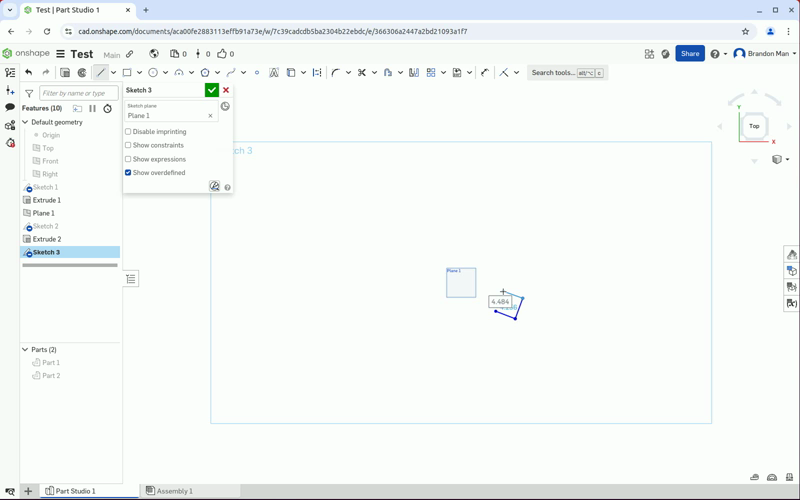
mouse_move(533, 291)
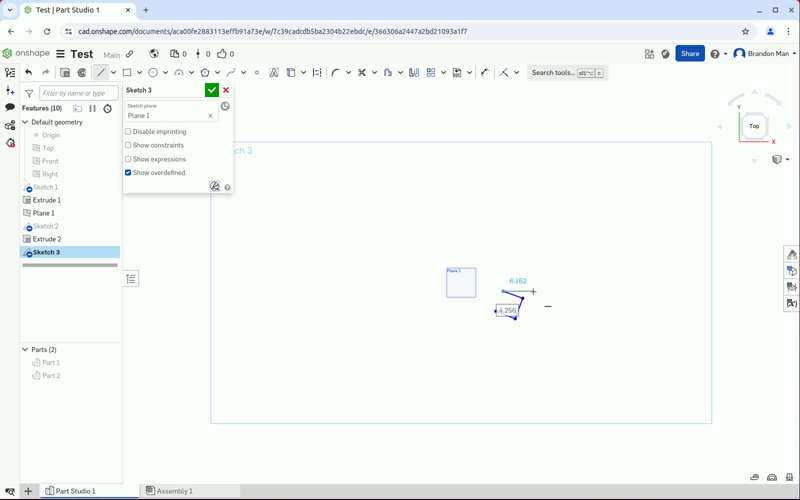
key_down(shift)
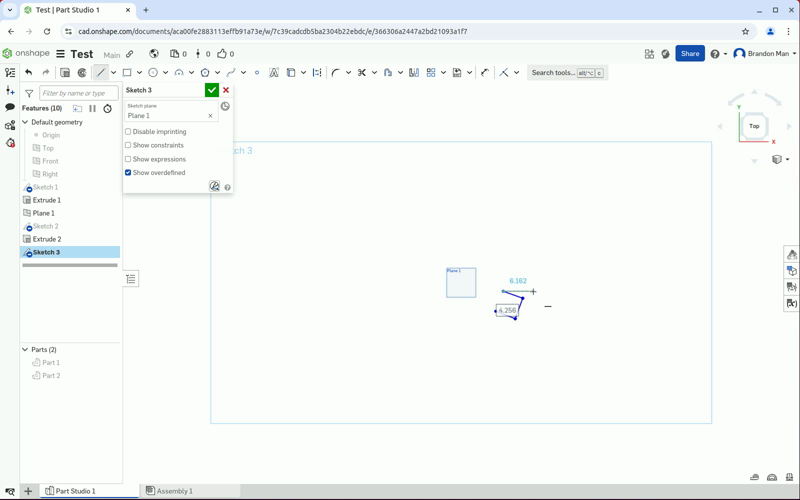
mouse_move(495, 311)
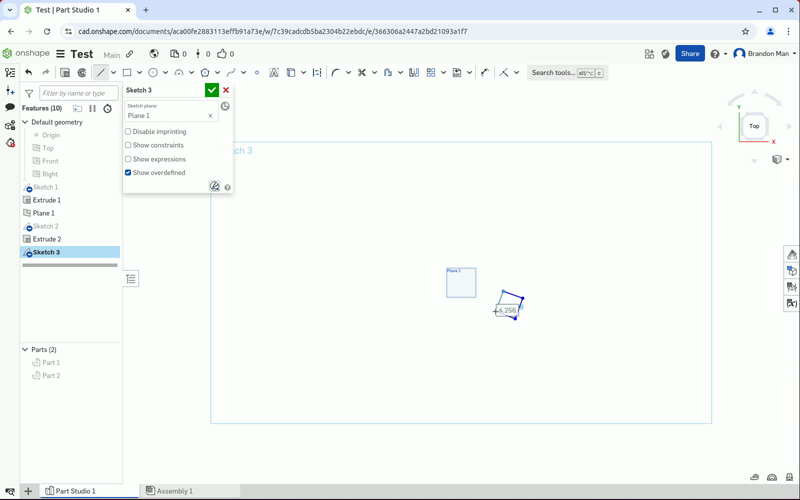
key_up(shift)
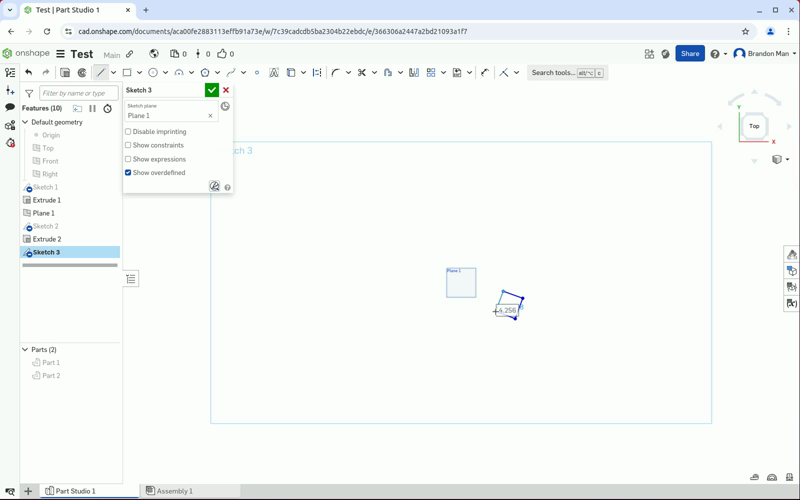
click(495, 311)
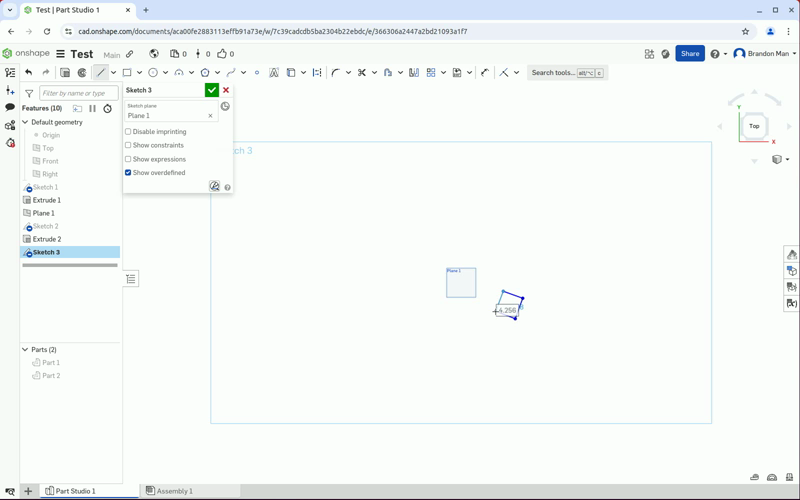
key(esc)
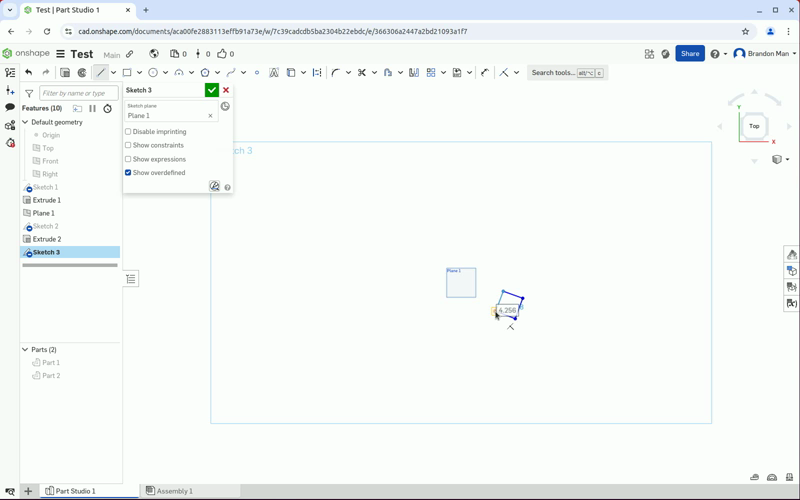
mouse_move(513, 312)
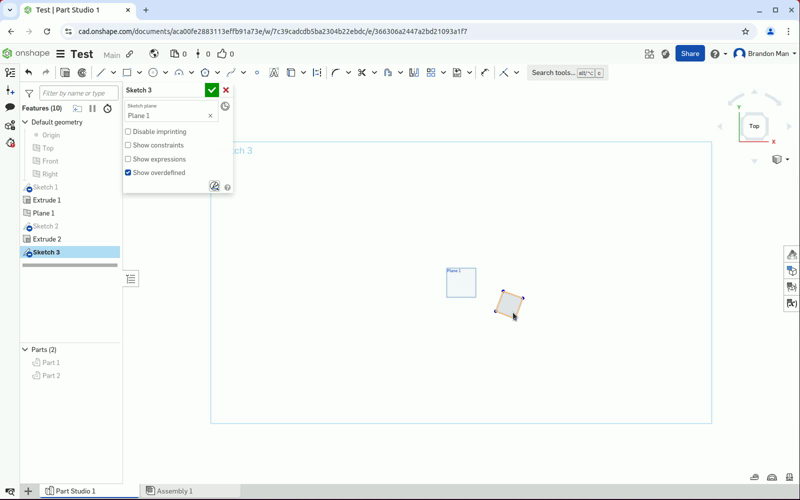
scroll(6)
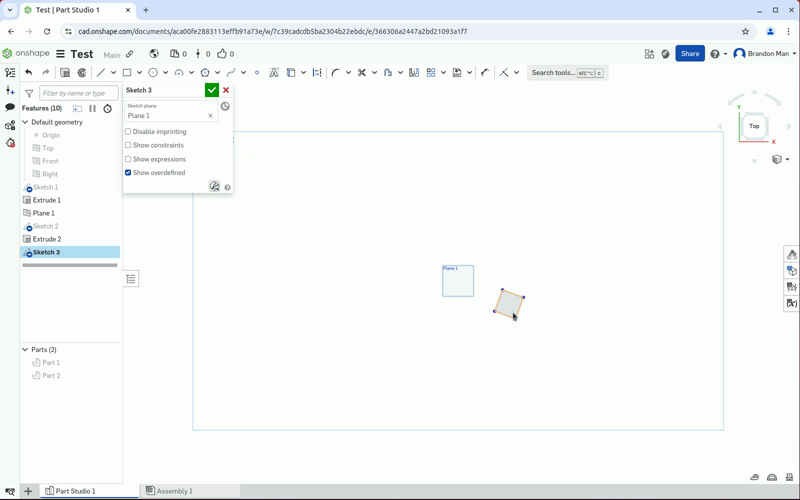
scroll(6)
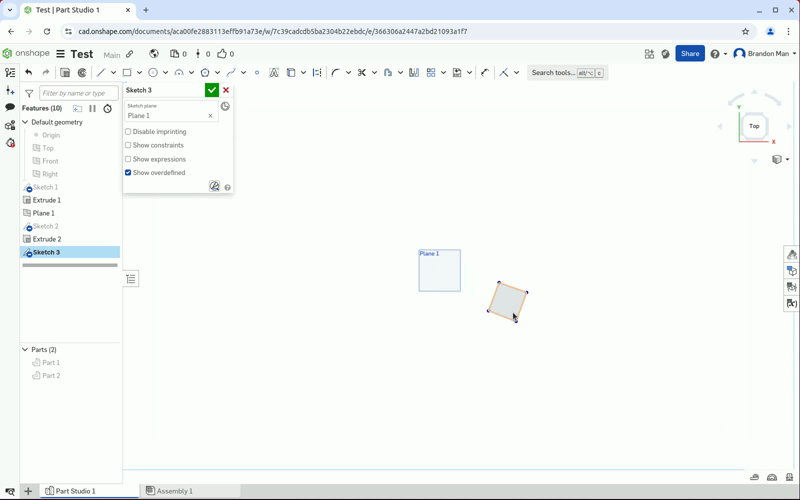
scroll(6)
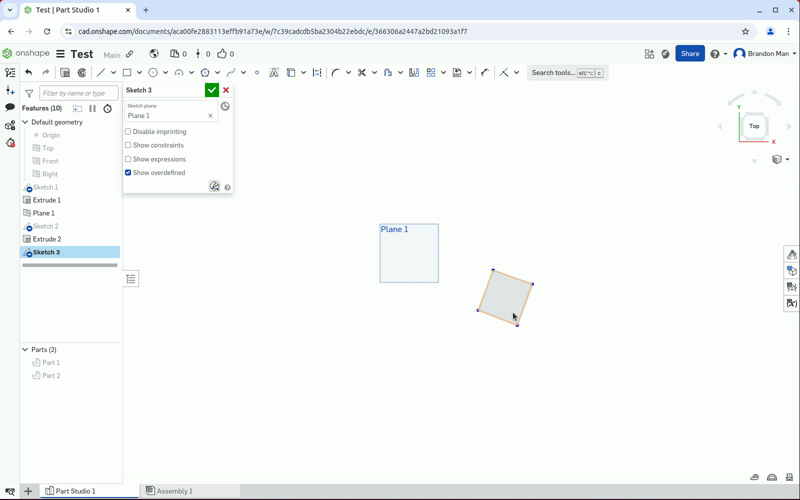
scroll(6)
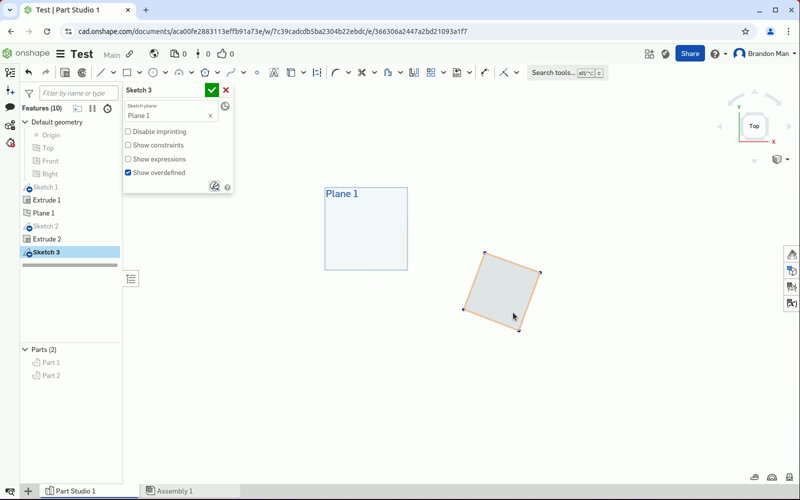
scroll(6)
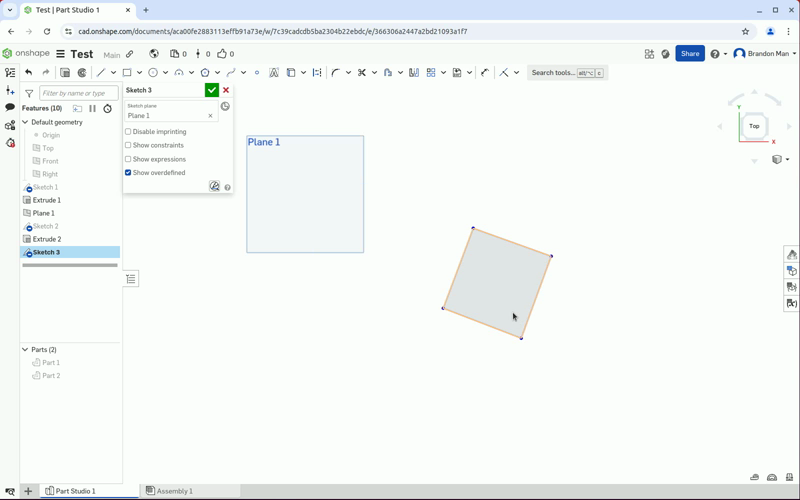
scroll(6)
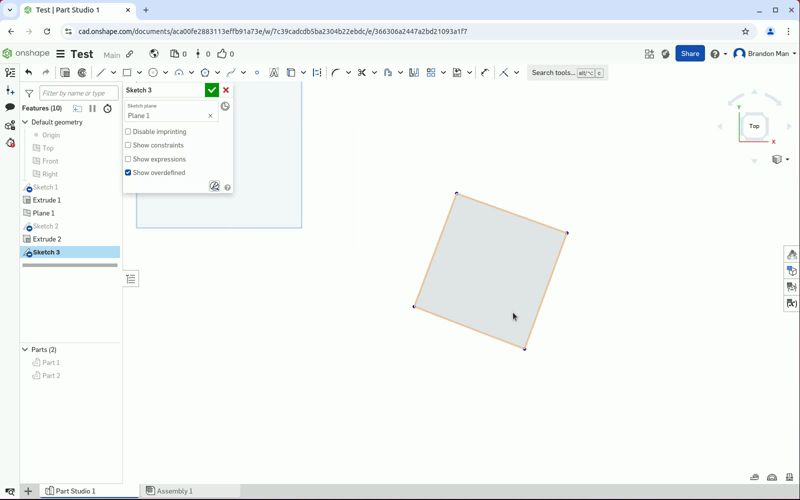
scroll(6)
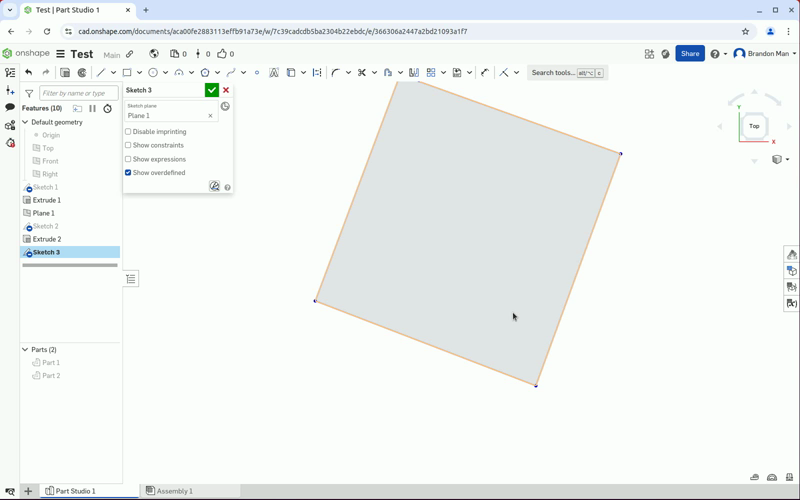
click(513, 312)
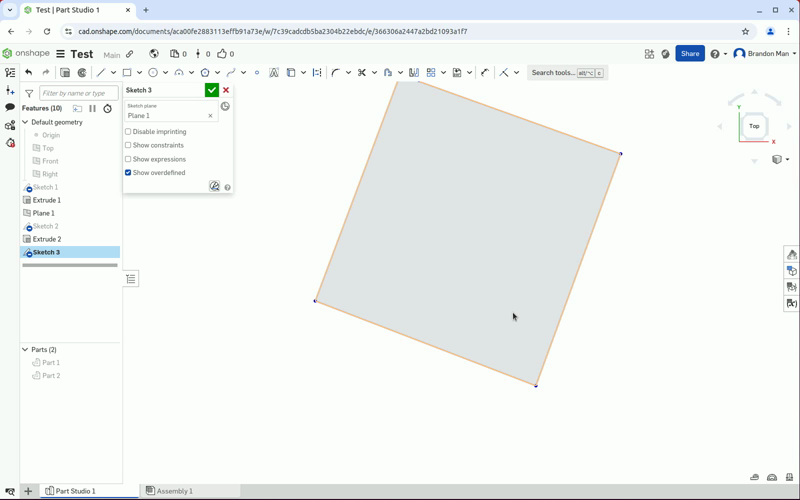
scroll(-6)
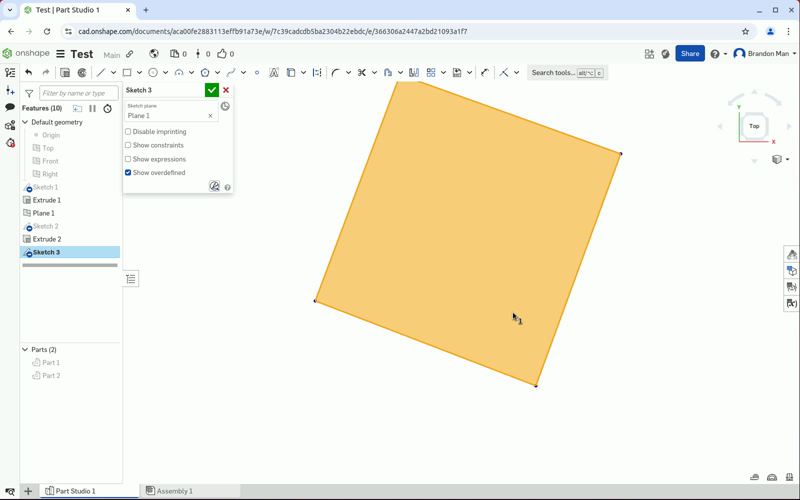
scroll(-6)
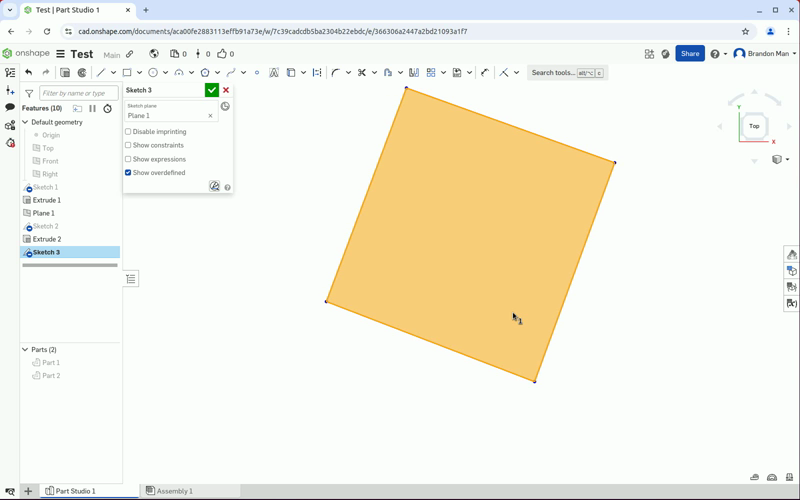
scroll(-6)
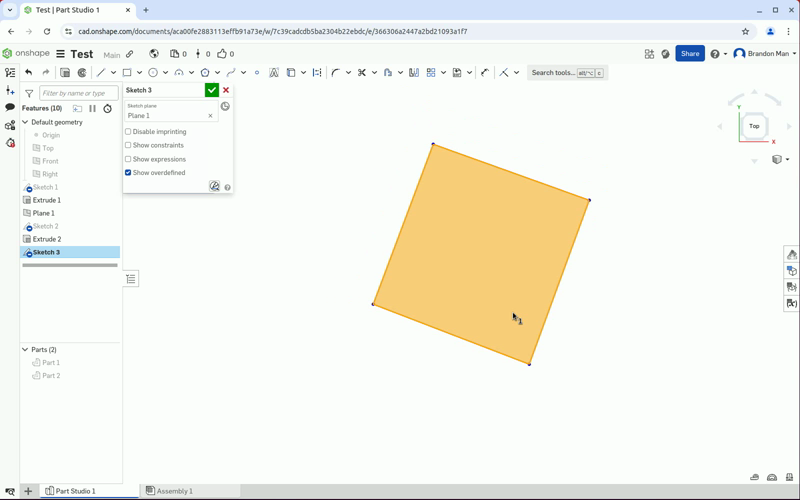
scroll(-6)
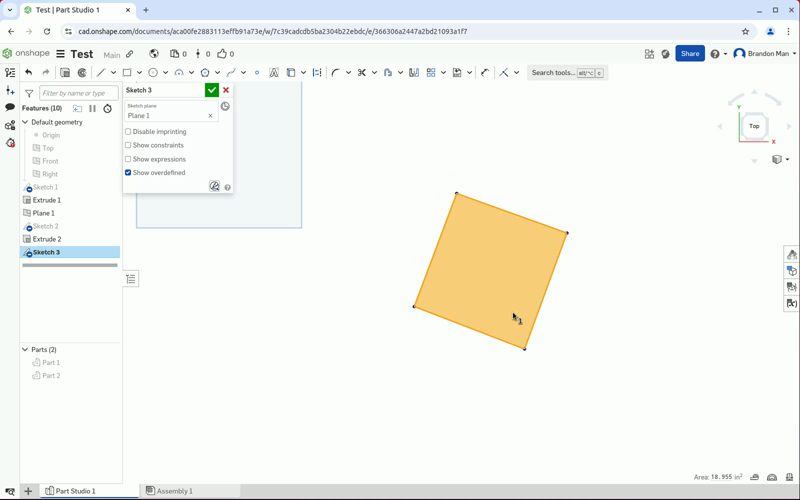
scroll(-6)
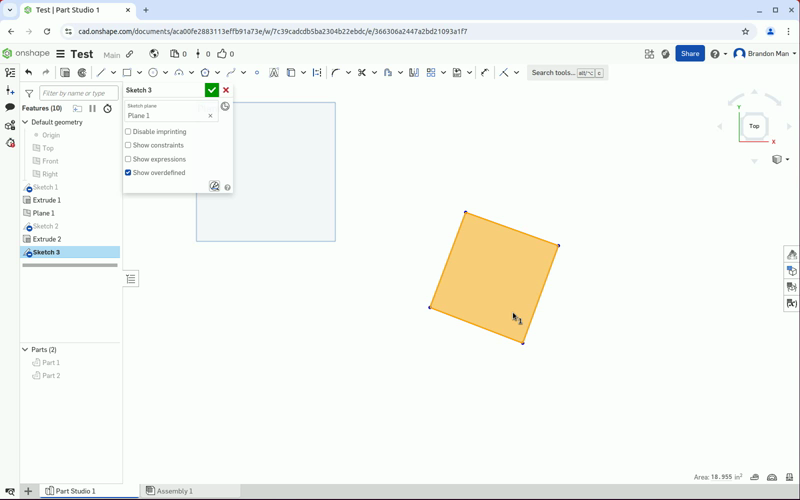
scroll(-6)
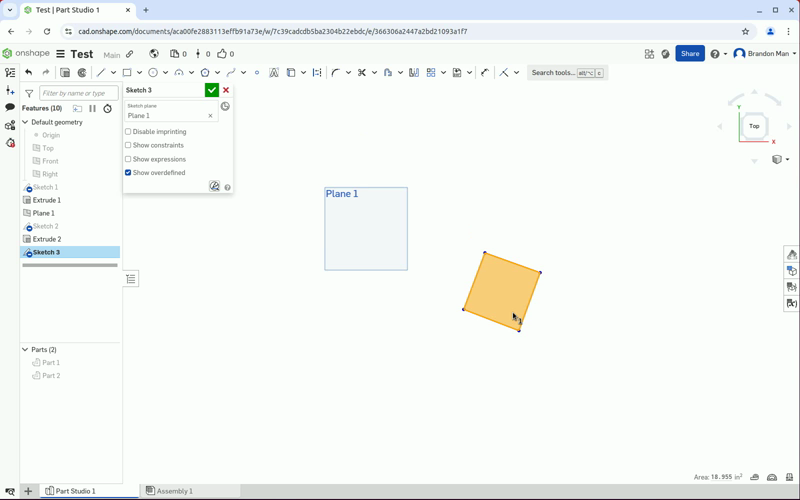
scroll(-6)
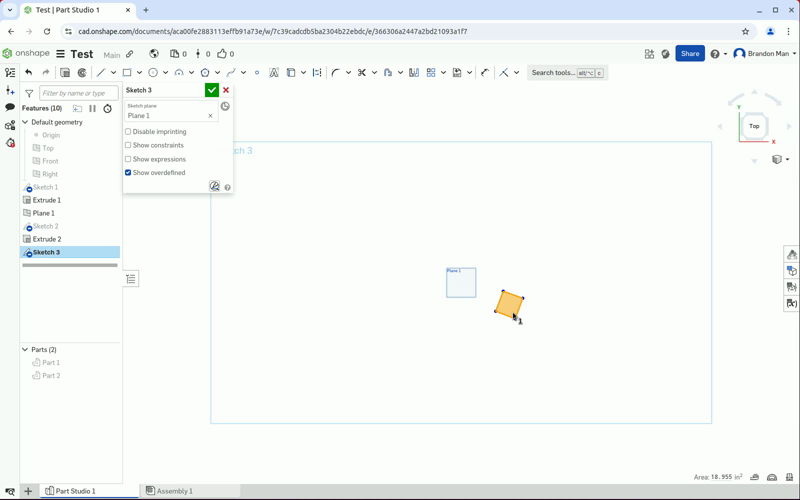
mouse_move(73, 352)
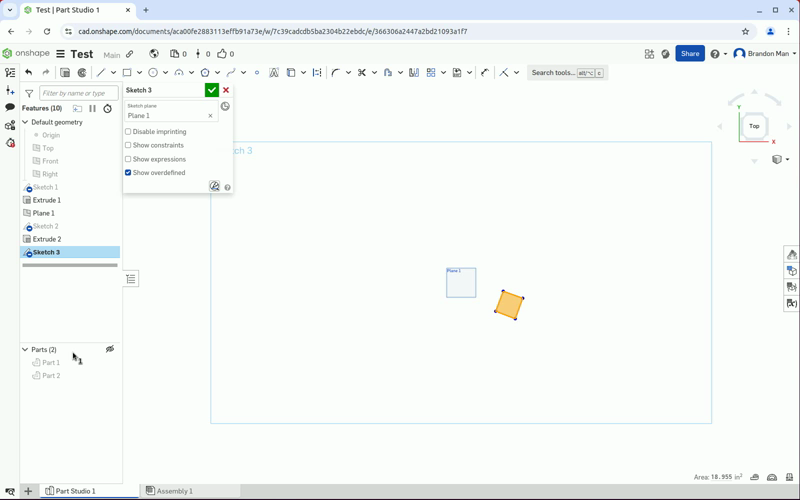
key(shift+y)
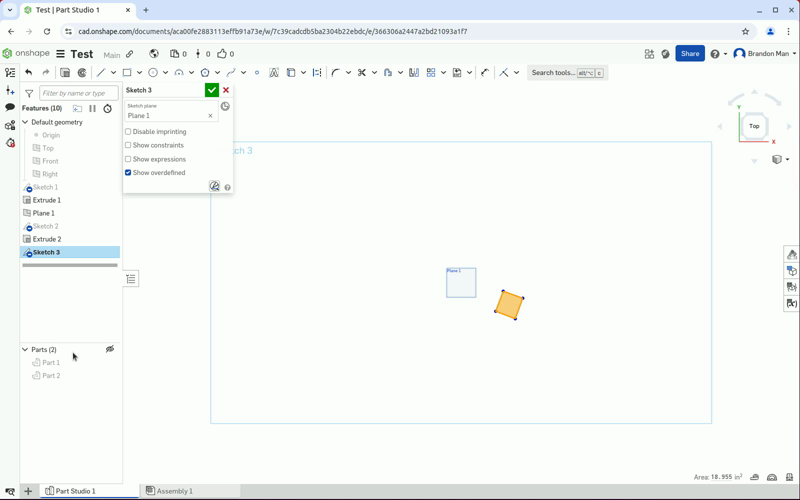
key(shift+e)
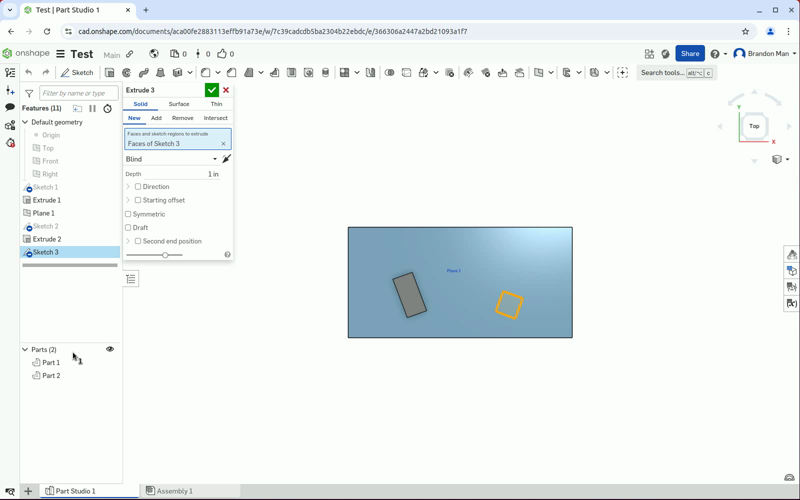
mouse_move(143, 106)
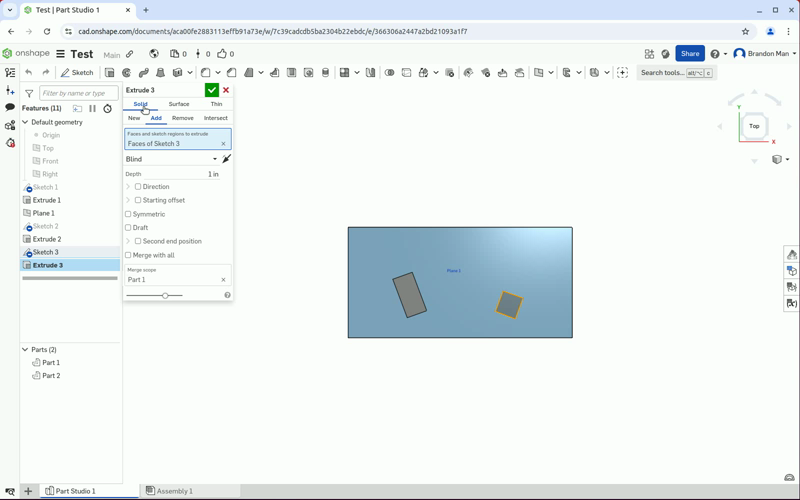
click(143, 106)
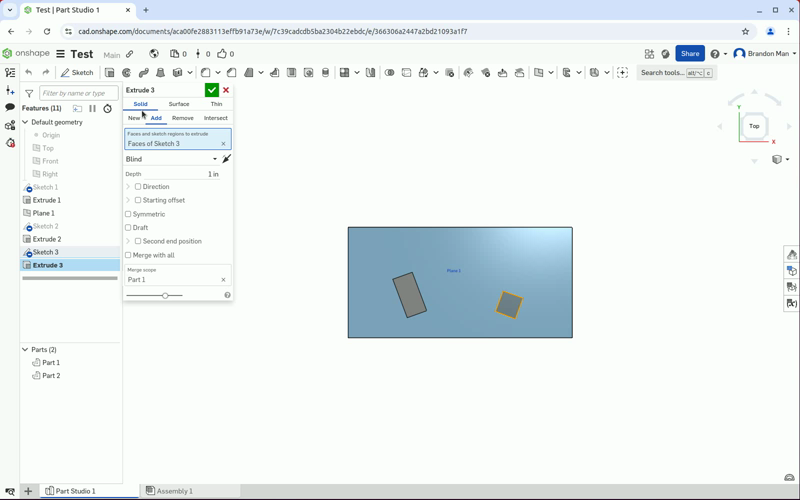
mouse_move(137, 120)
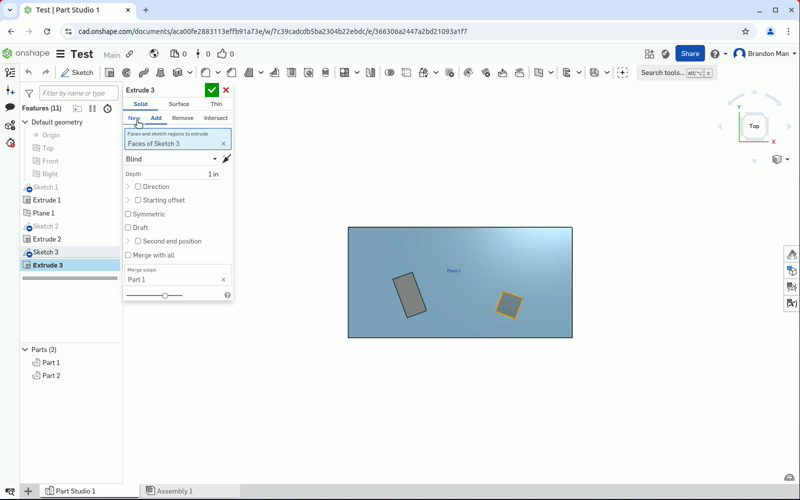
click(137, 120)
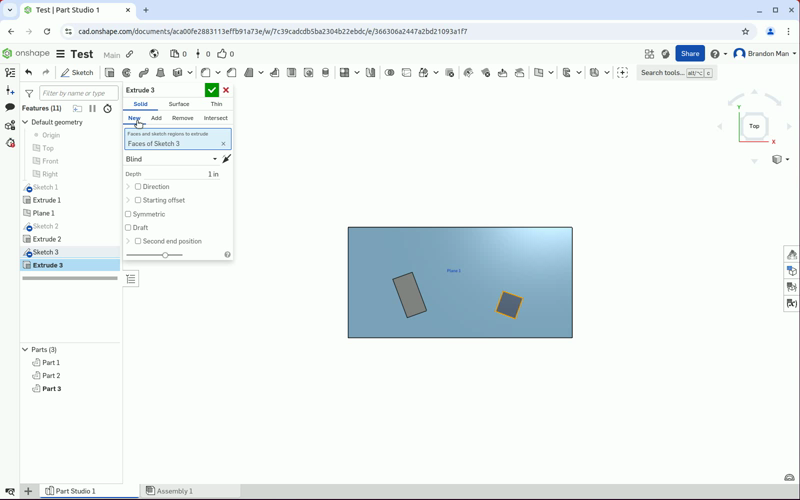
key(tab, 4)
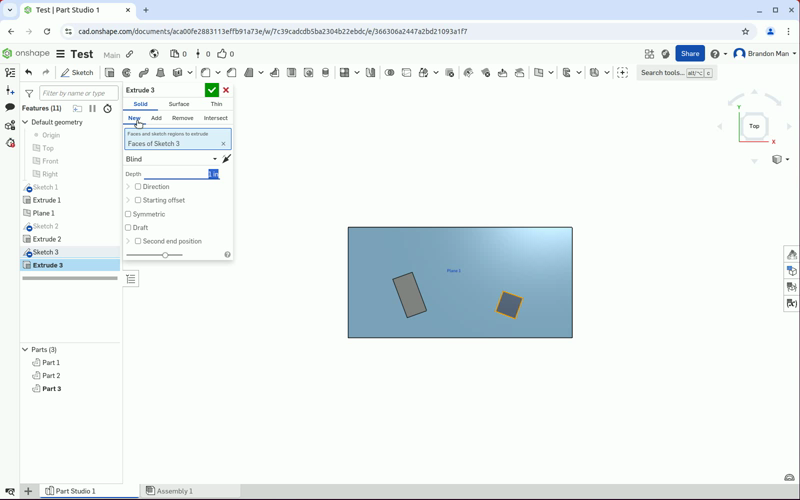
text(0.722)
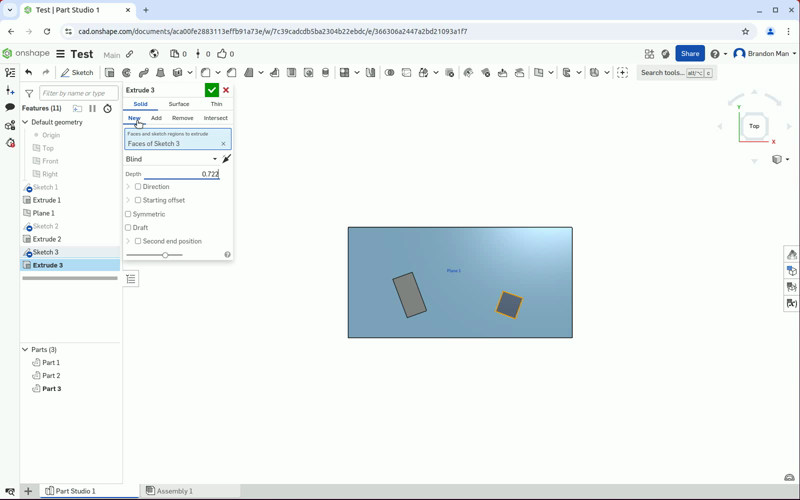
key(enter)
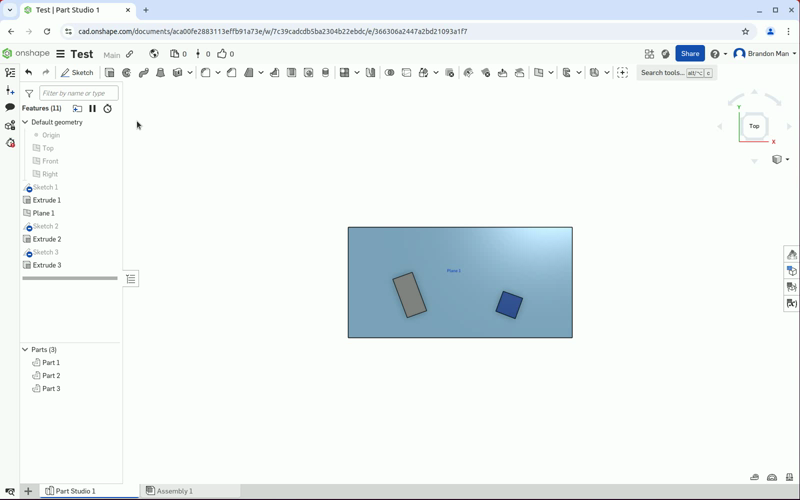
key(shift+h)
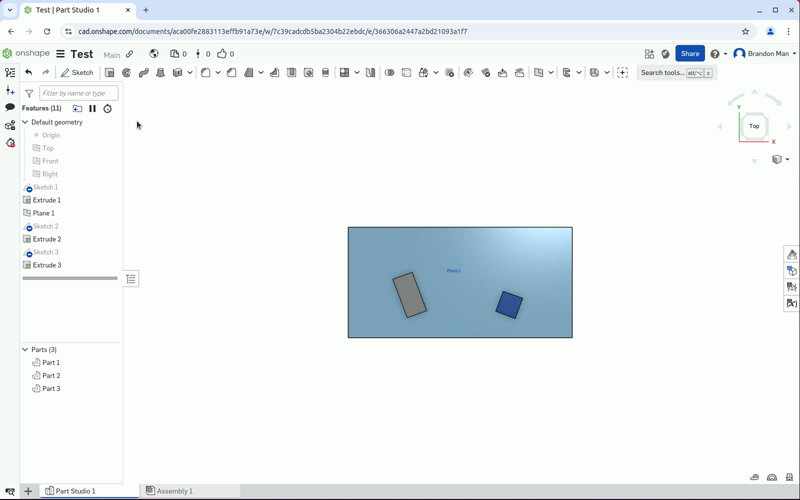
key(shift+h)
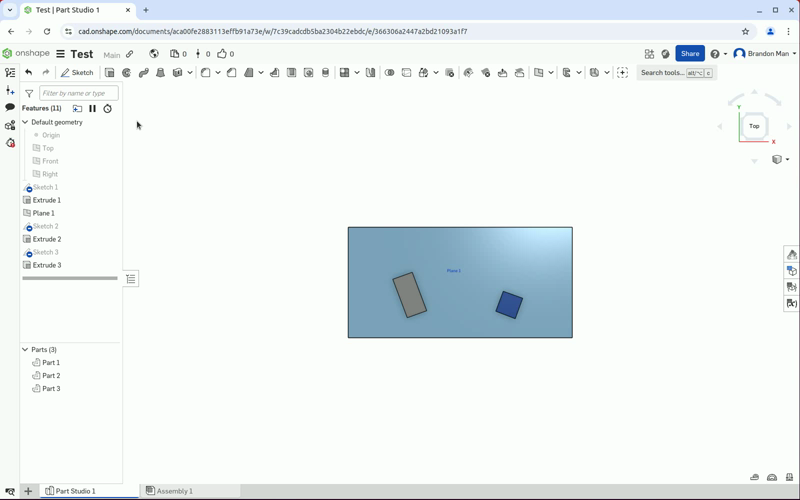
mouse_move(73, 189)
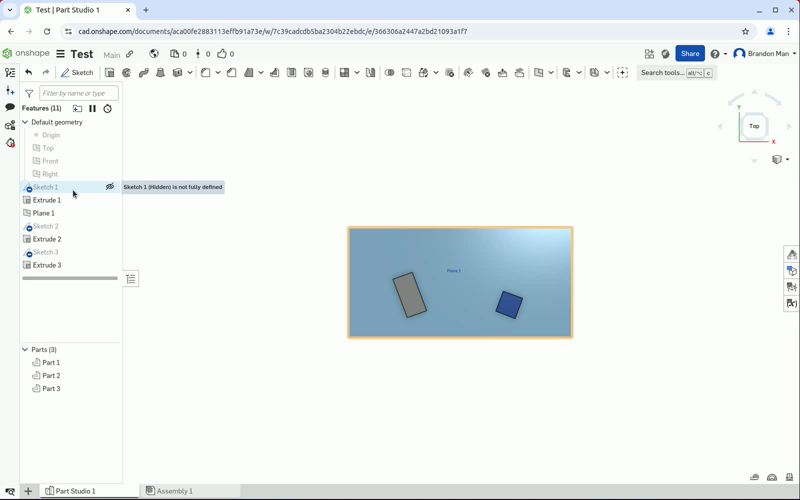
click(73, 189)
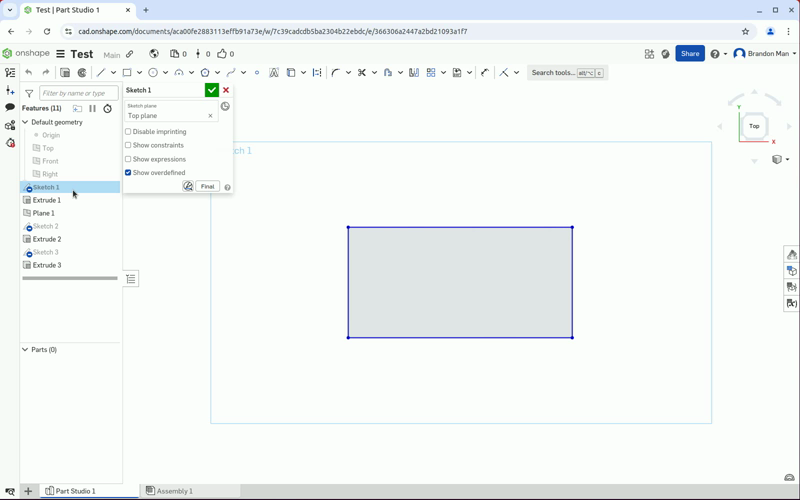
mouse_move(229, 92)
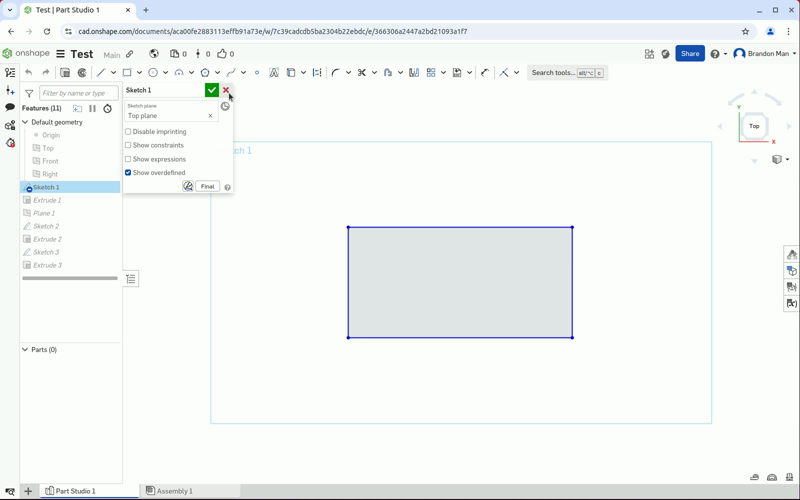
click(229, 92)
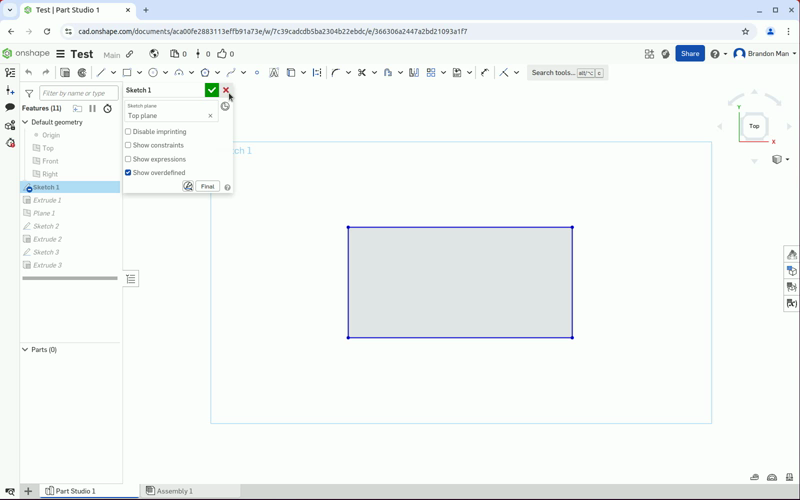
key(shift+s)
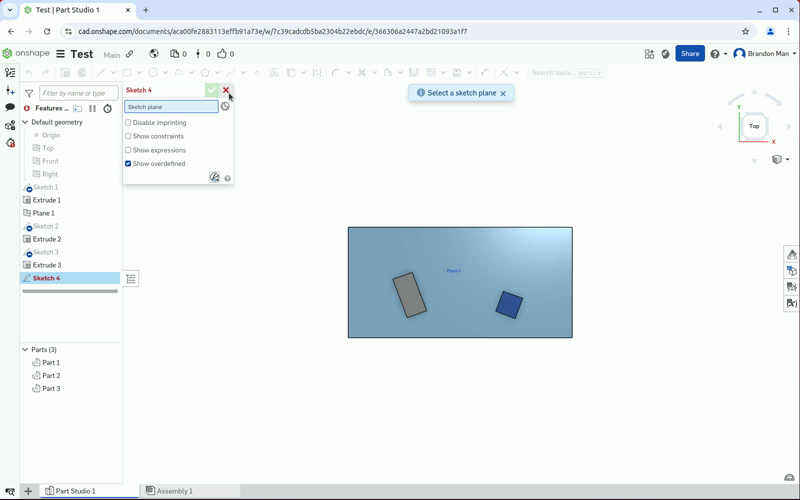
mouse_move(73, 215)
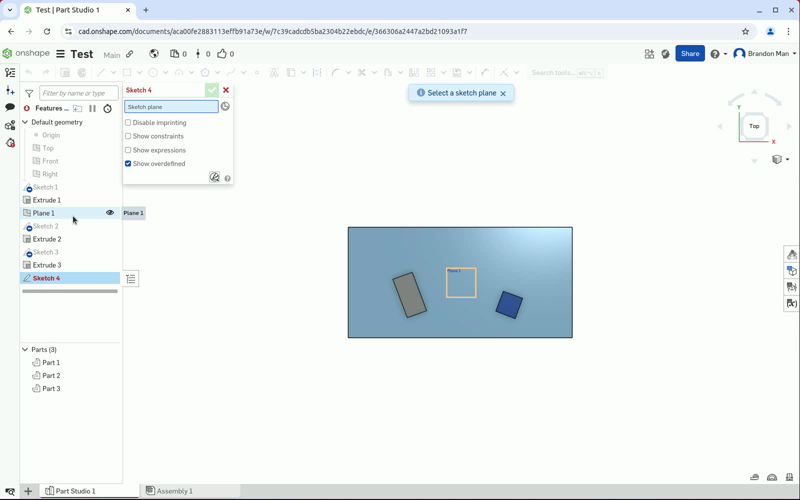
click(73, 215)
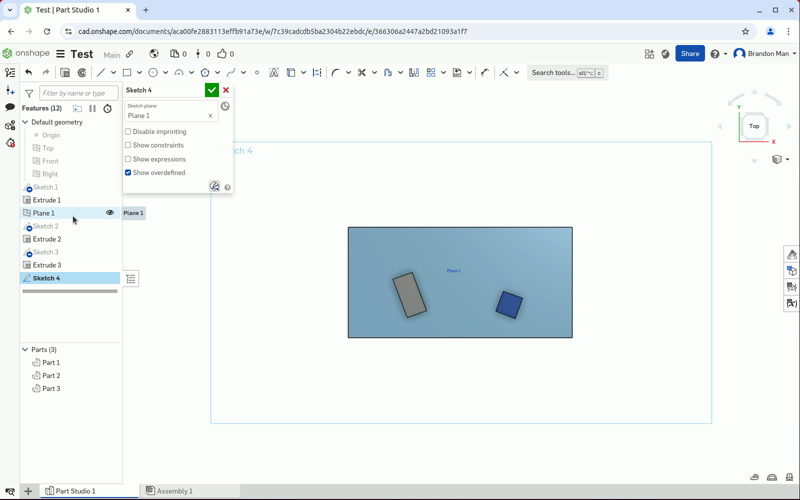
mouse_move(73, 352)
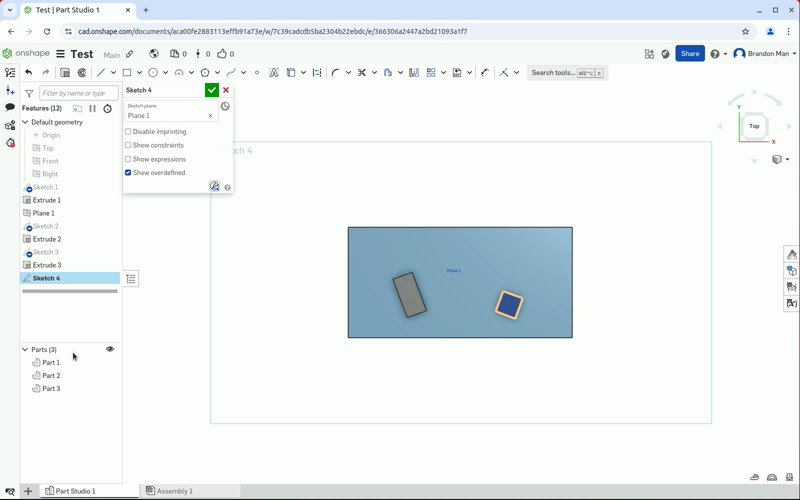
key(y)
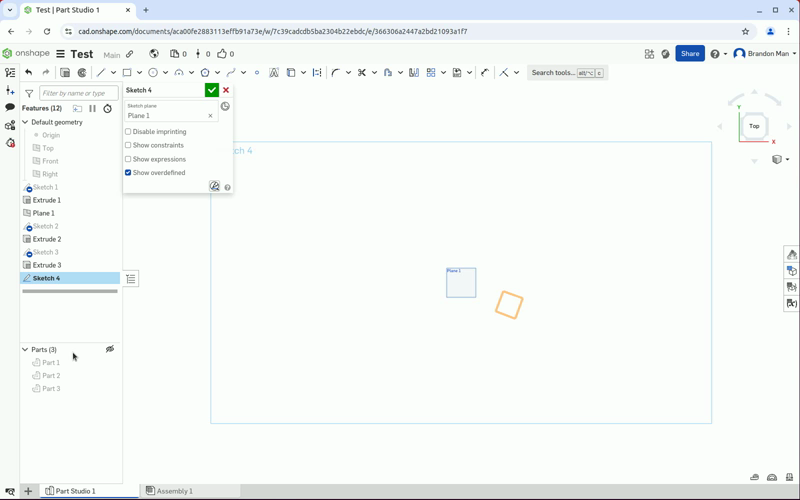
key(l)
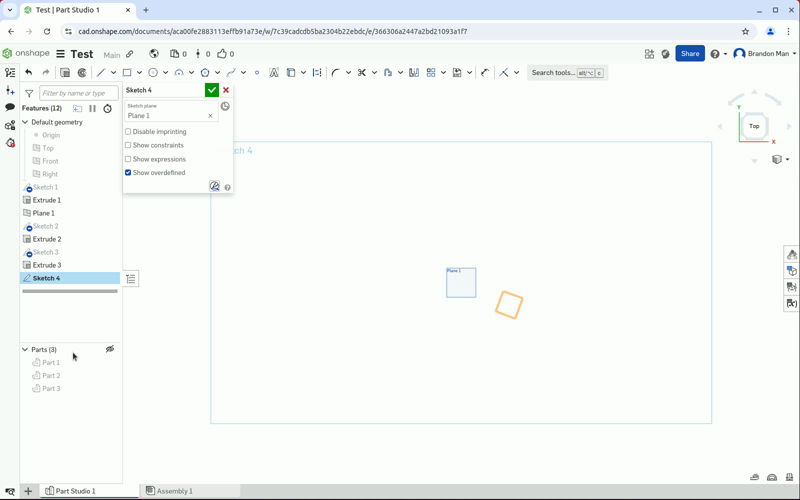
key_down(shift)
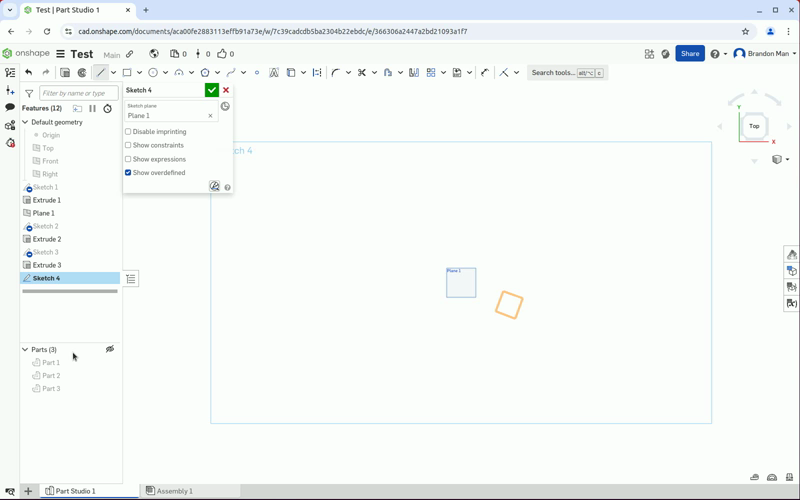
mouse_move(457, 308)
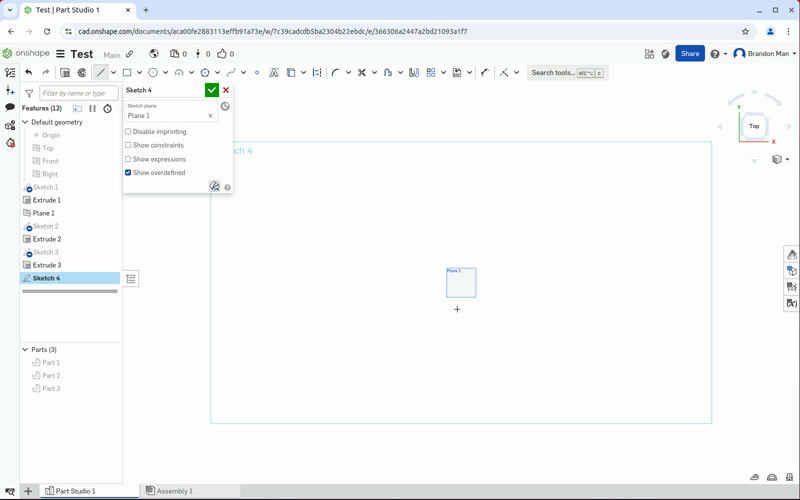
click(457, 308)
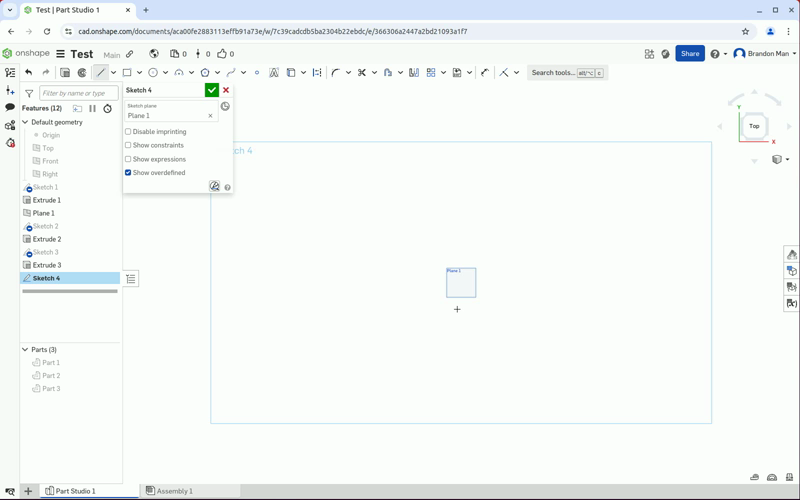
key_up(shift)
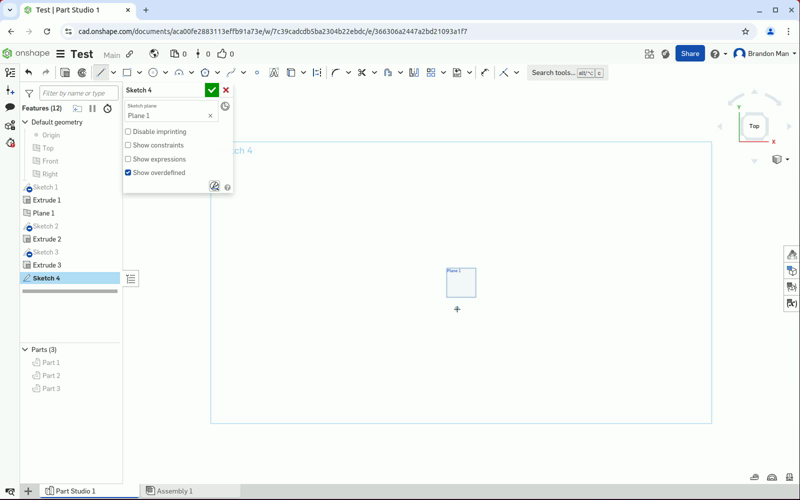
key_down(shift)
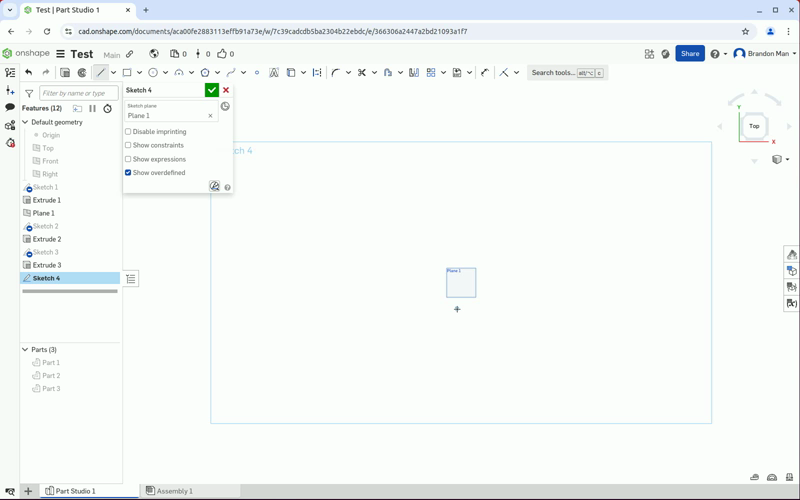
mouse_move(487, 308)
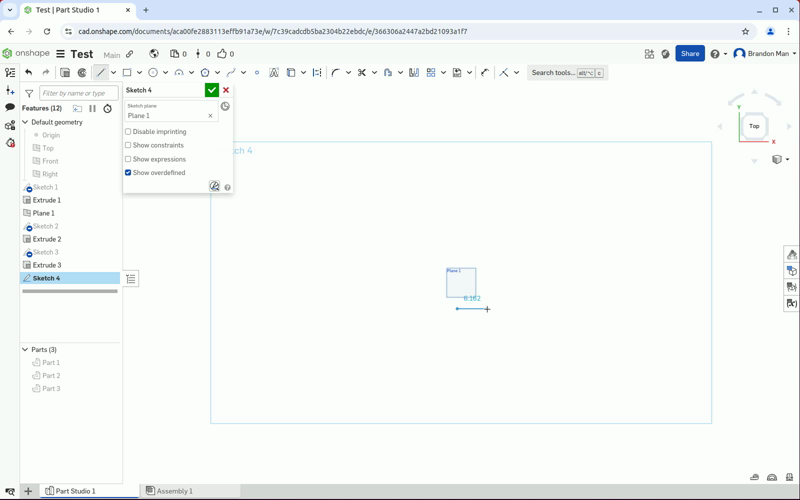
mouse_move(461, 311)
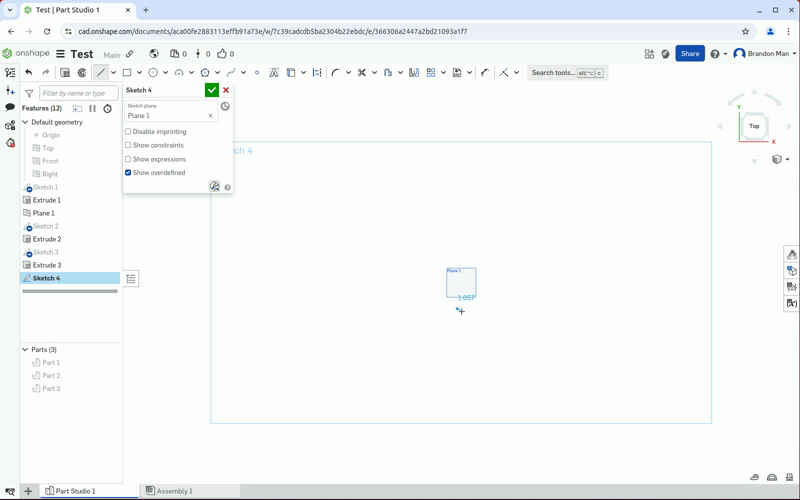
scroll(6)
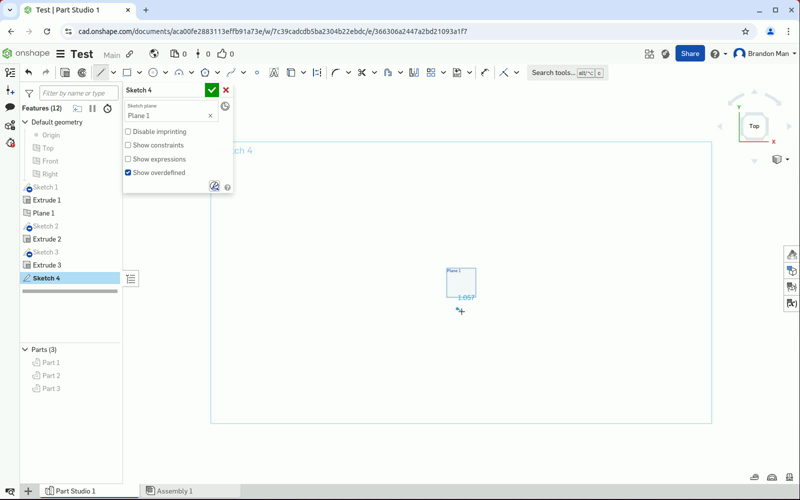
scroll(6)
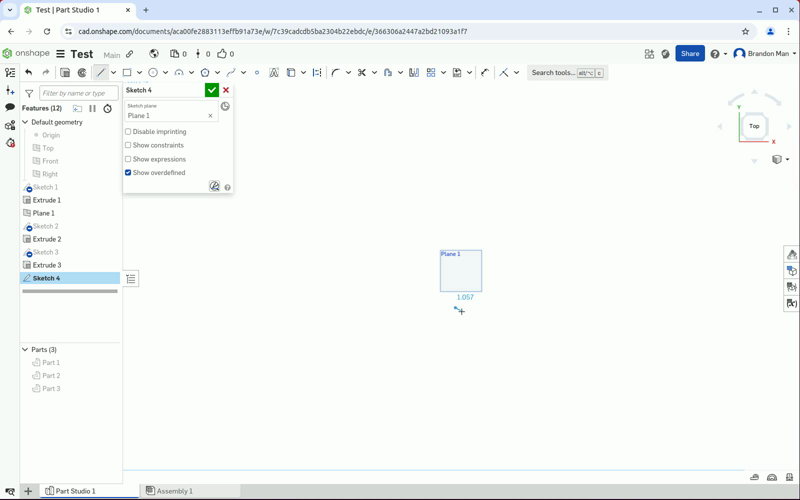
scroll(6)
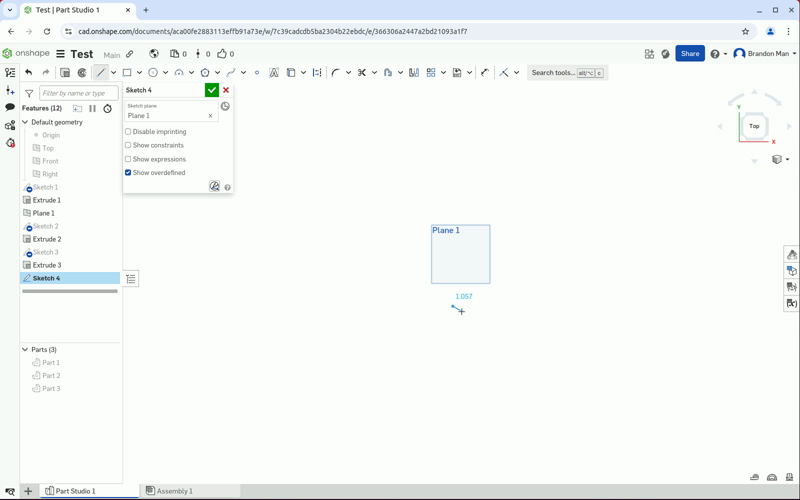
scroll(6)
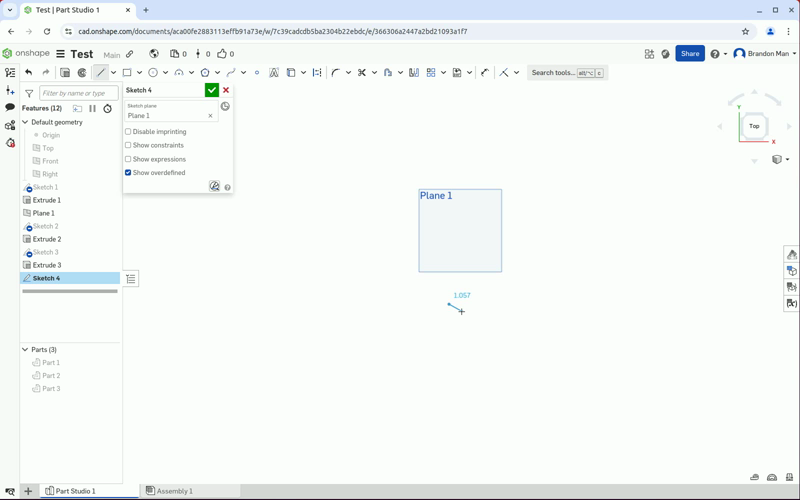
scroll(6)
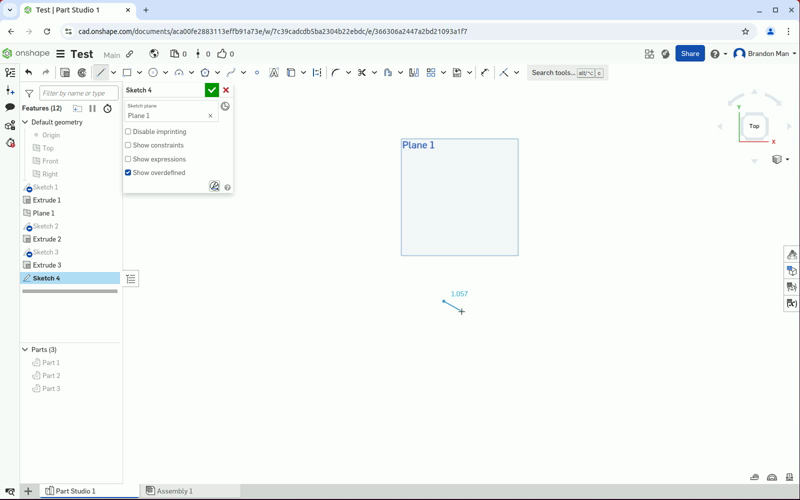
scroll(6)
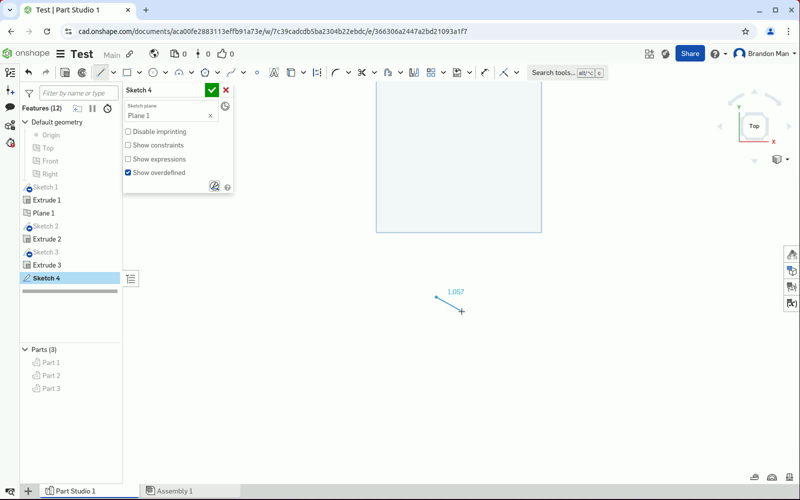
scroll(6)
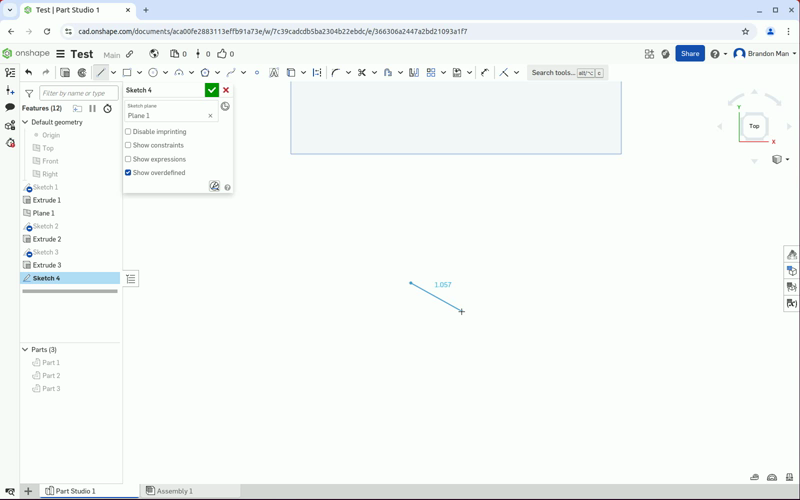
click(461, 311)
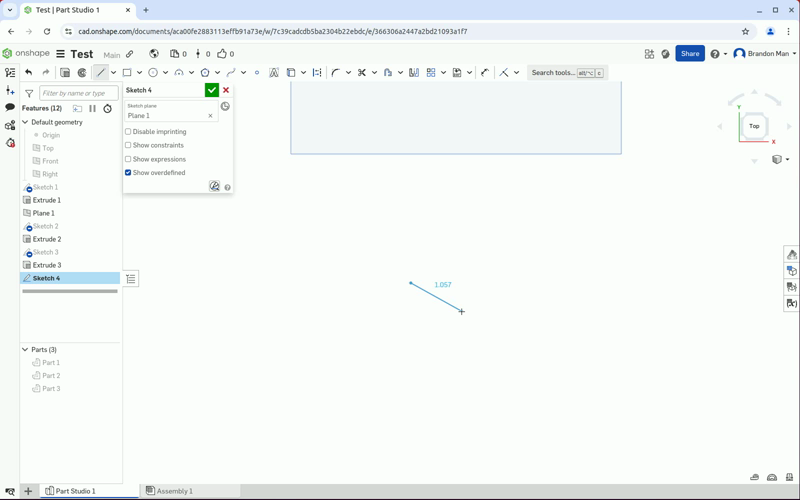
scroll(-6)
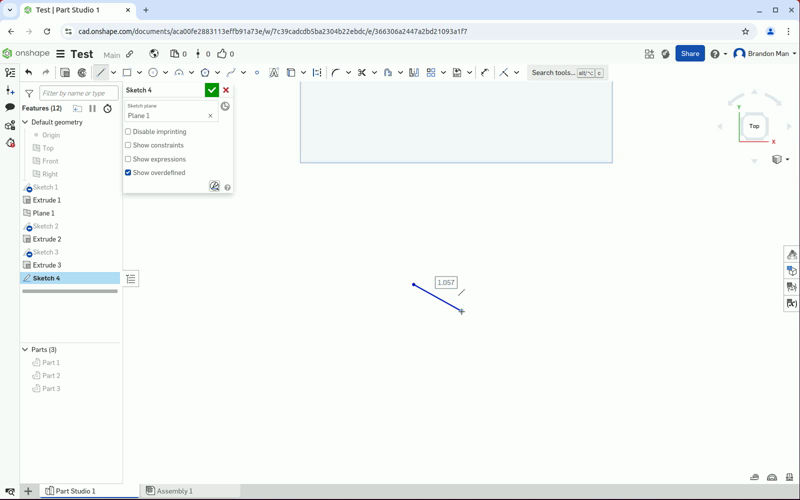
scroll(-6)
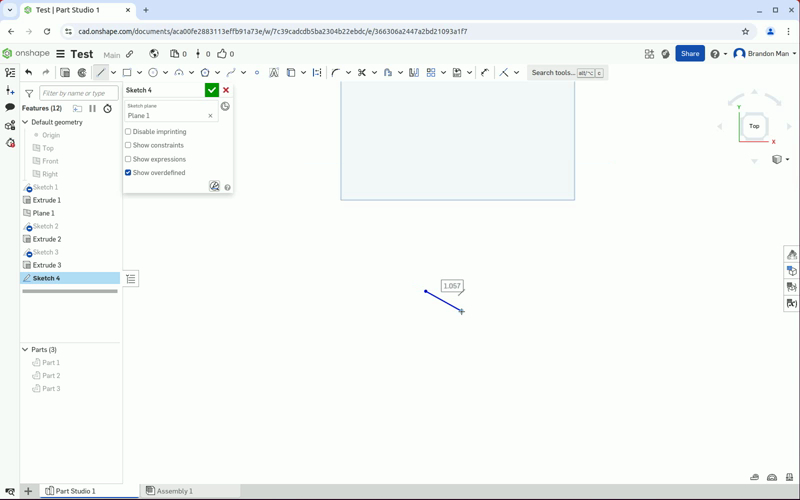
scroll(-6)
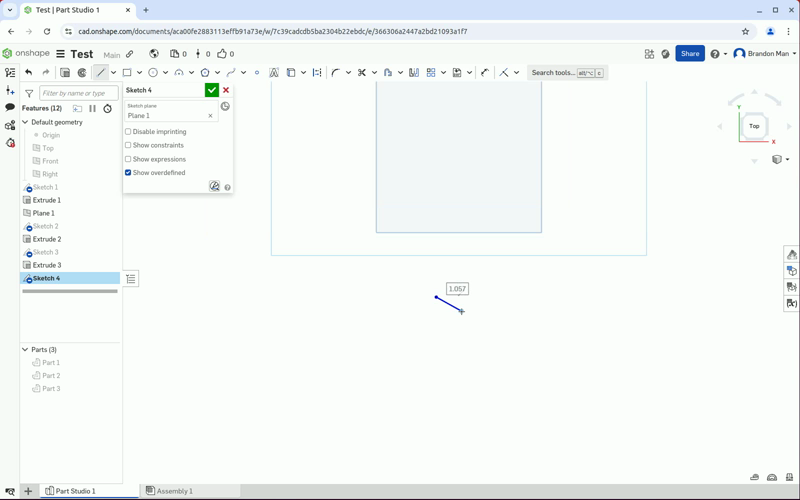
scroll(-6)
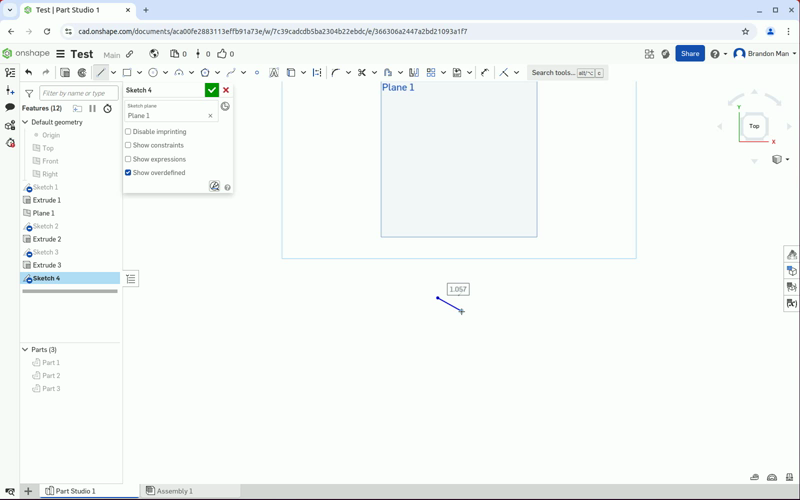
scroll(-6)
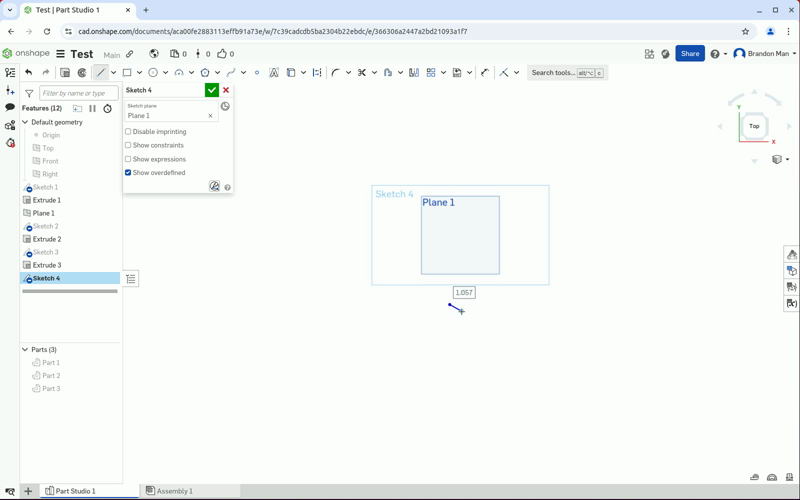
scroll(-6)
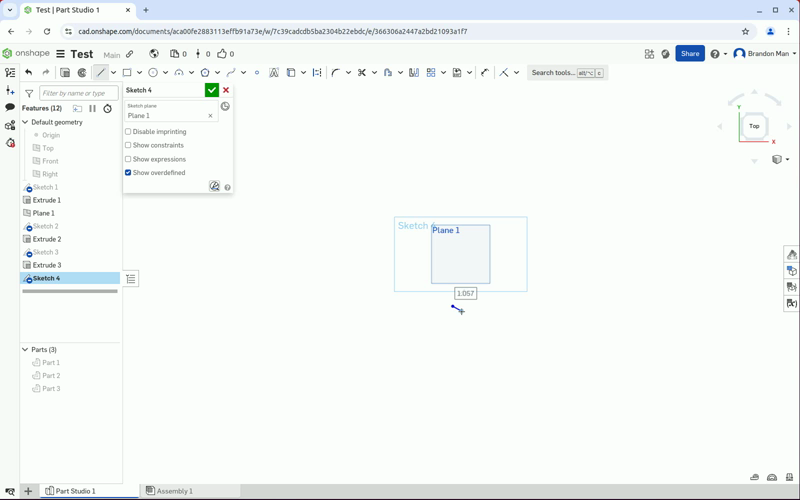
scroll(-6)
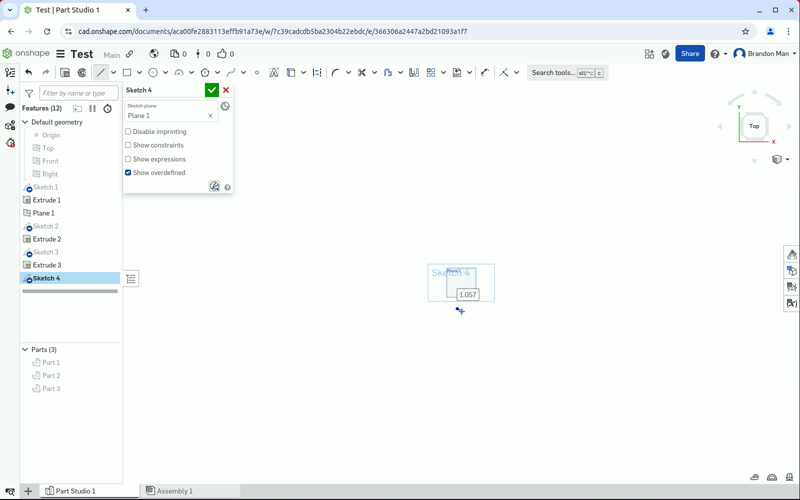
key_up(shift)
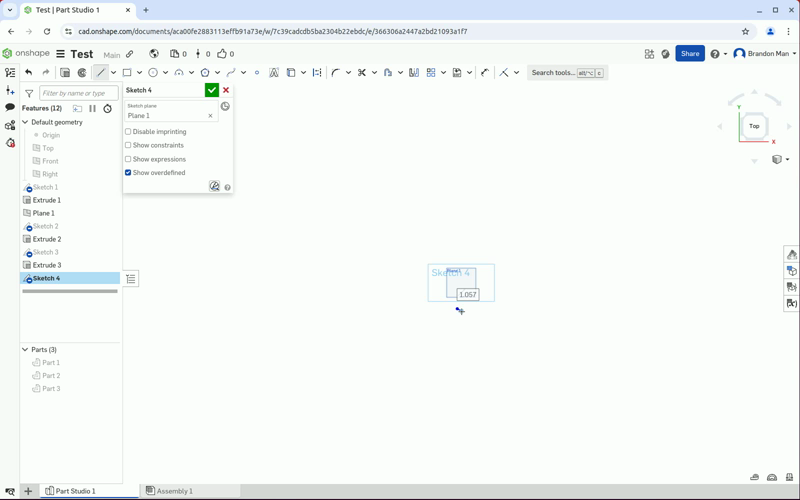
key_down(shift)
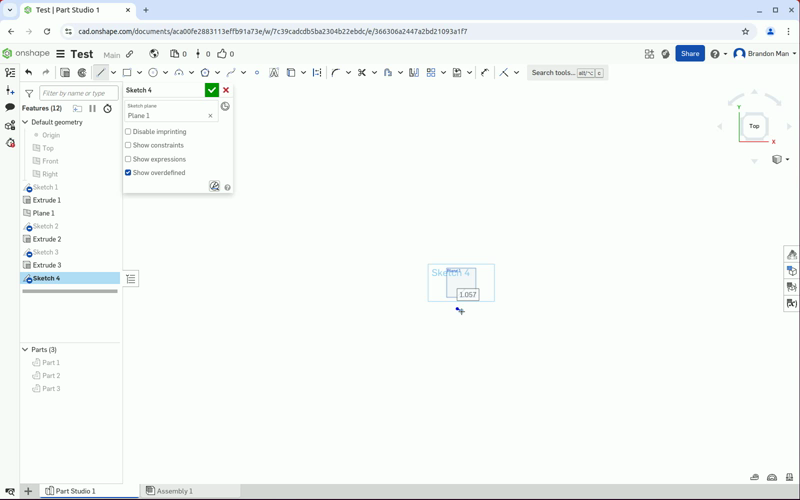
mouse_move(492, 311)
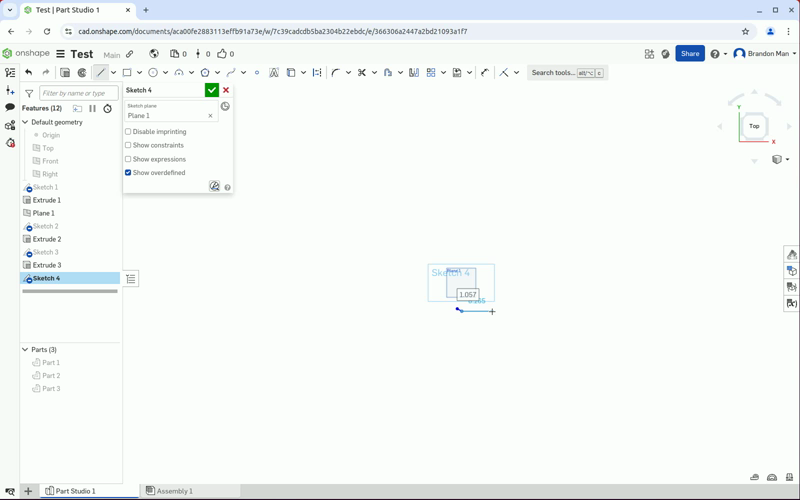
mouse_move(466, 308)
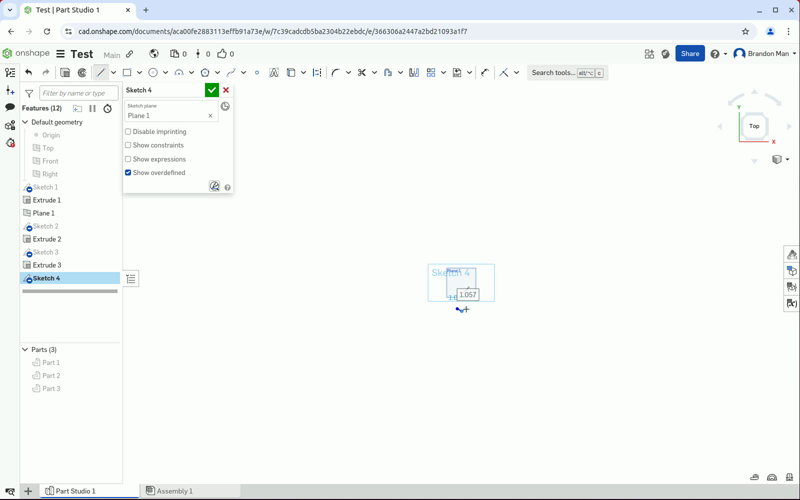
scroll(6)
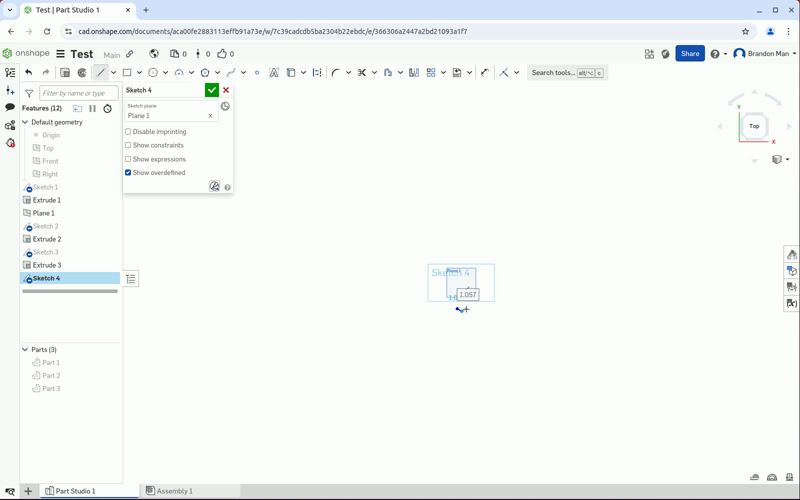
scroll(6)
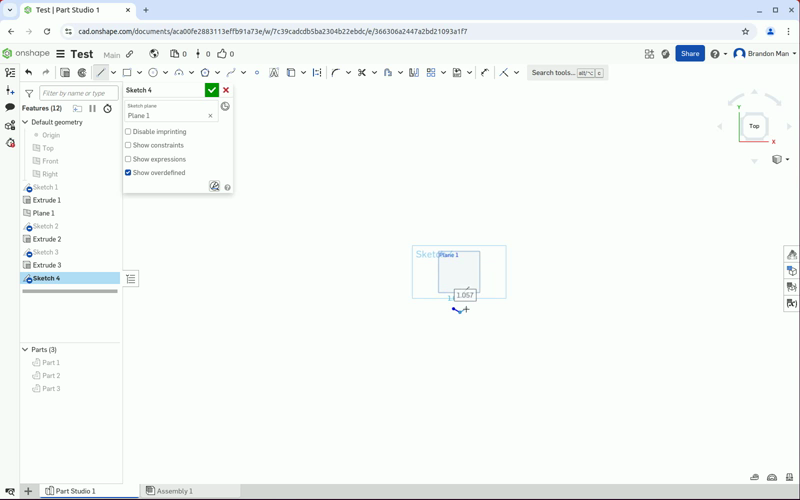
scroll(6)
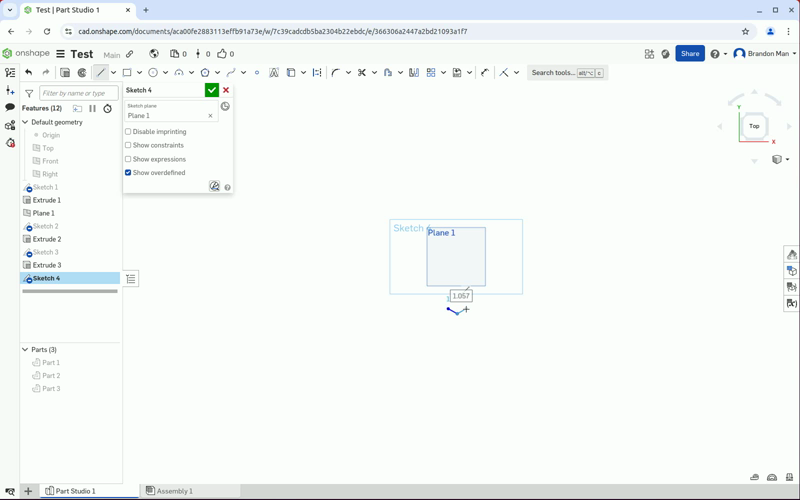
scroll(6)
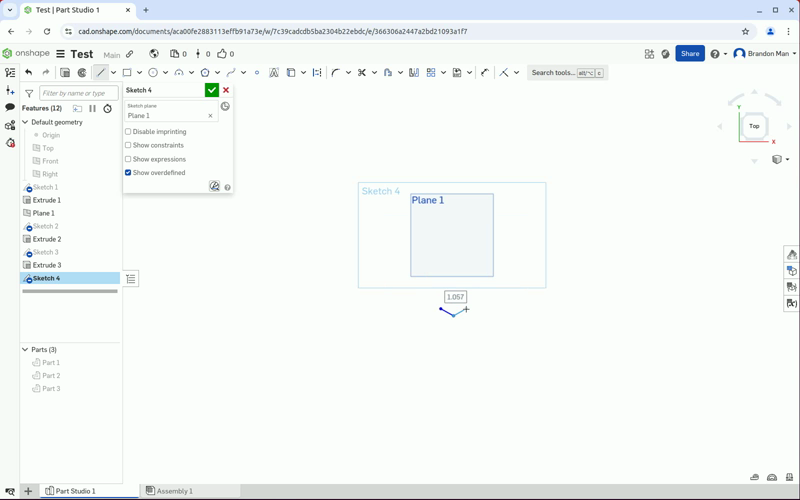
scroll(6)
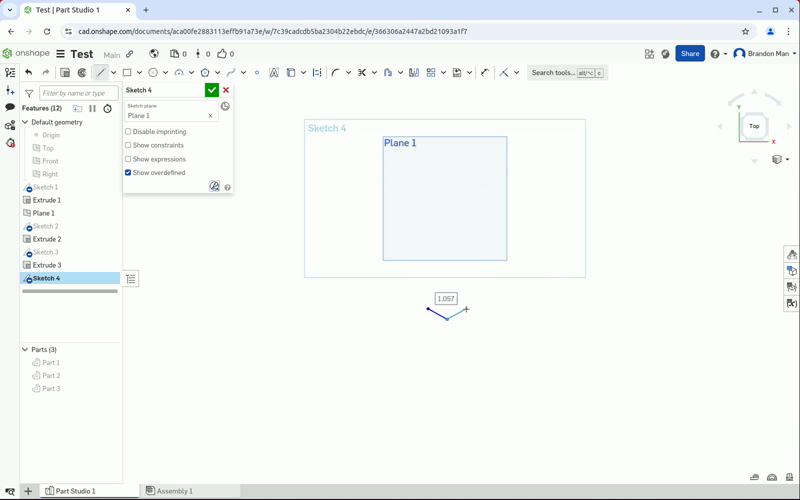
scroll(6)
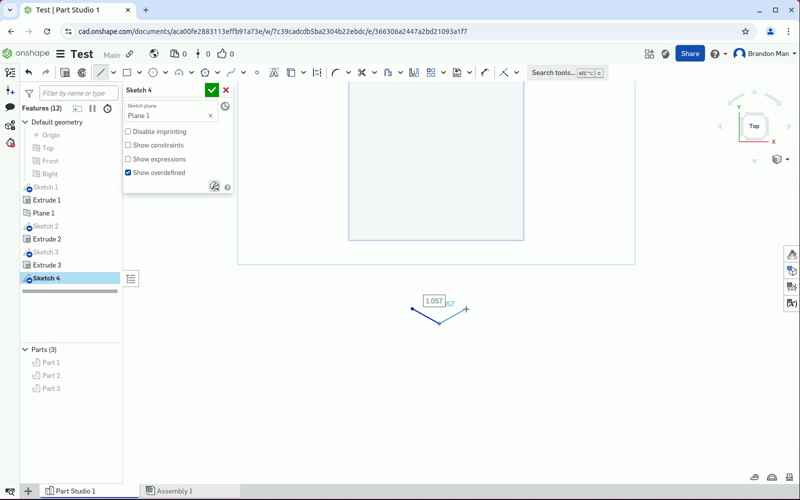
scroll(6)
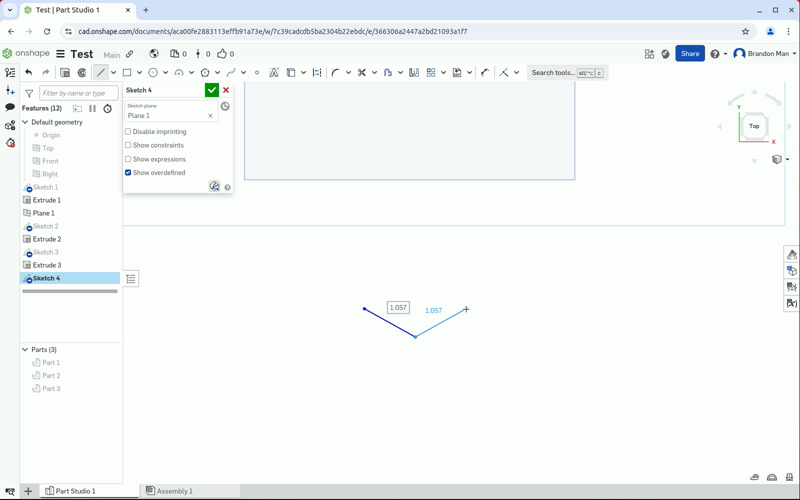
click(466, 308)
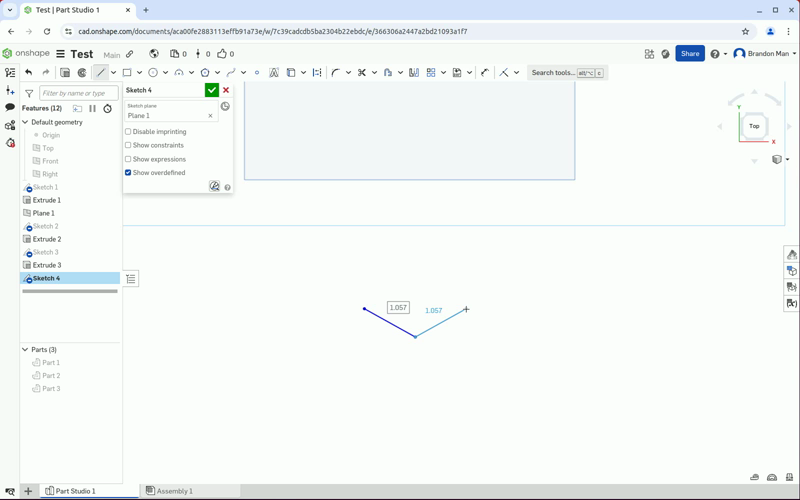
scroll(-6)
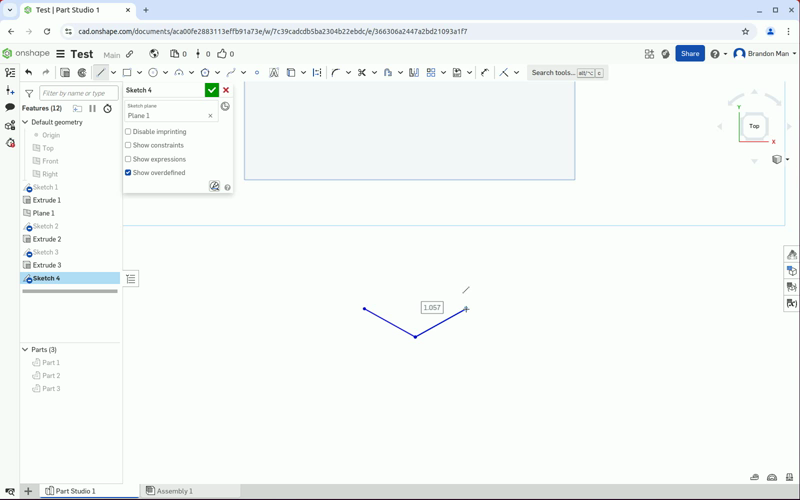
scroll(-6)
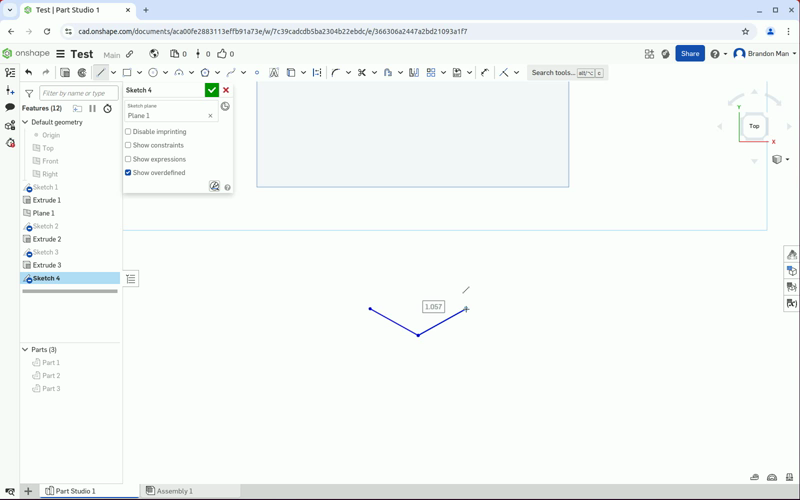
scroll(-6)
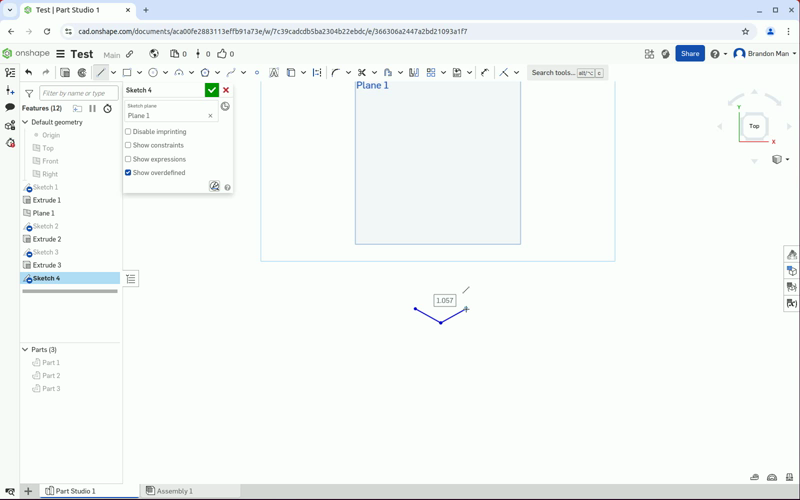
scroll(-6)
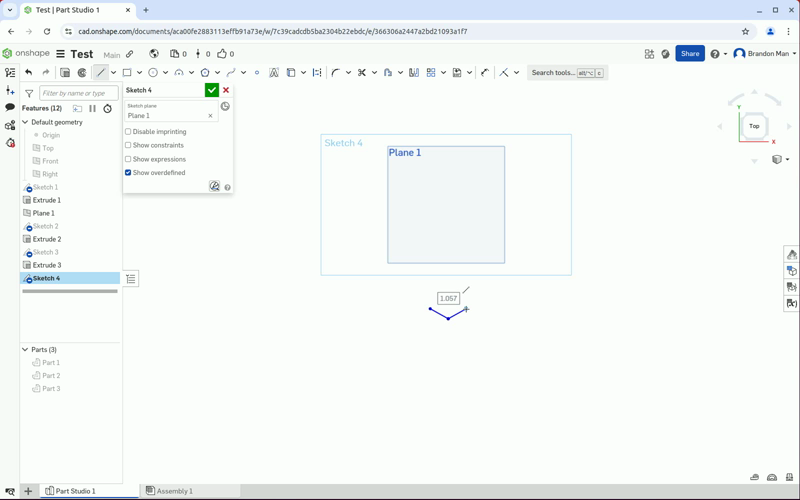
scroll(-6)
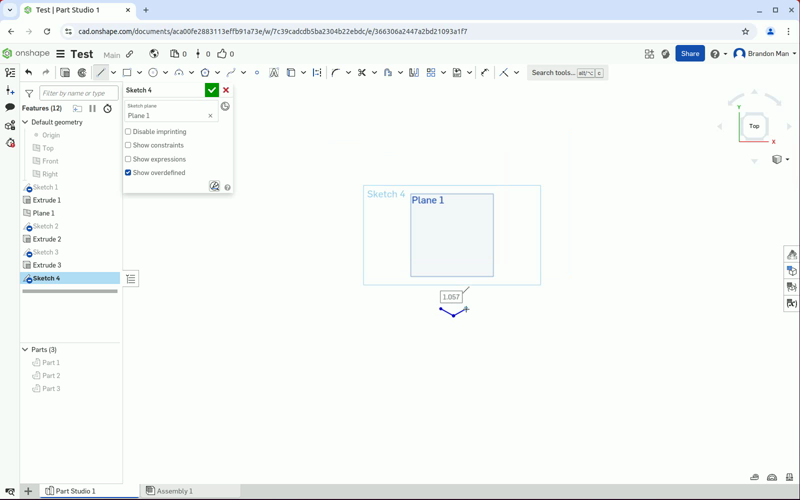
scroll(-6)
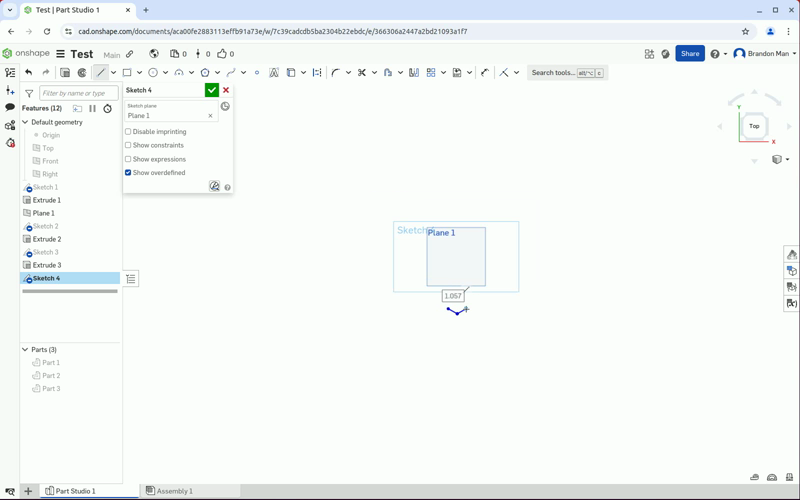
scroll(-6)
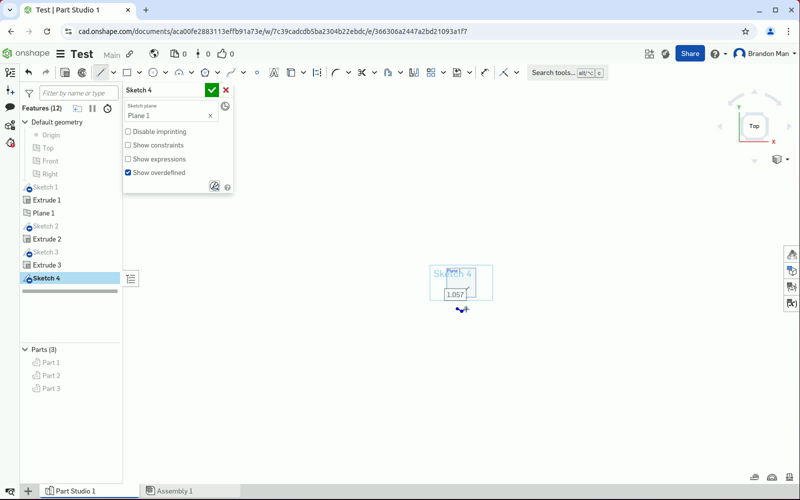
key_up(shift)
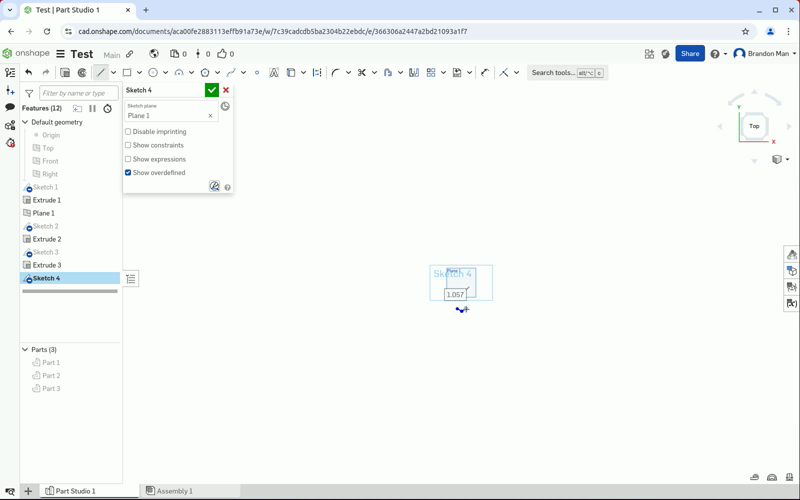
key_down(shift)
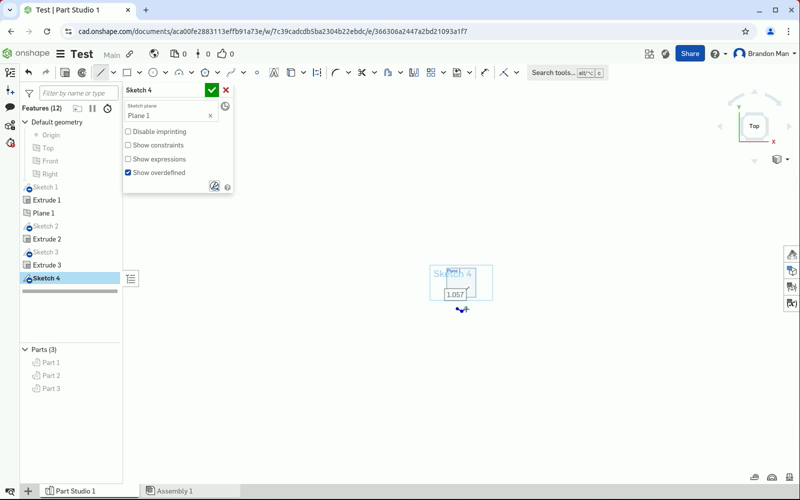
mouse_move(496, 308)
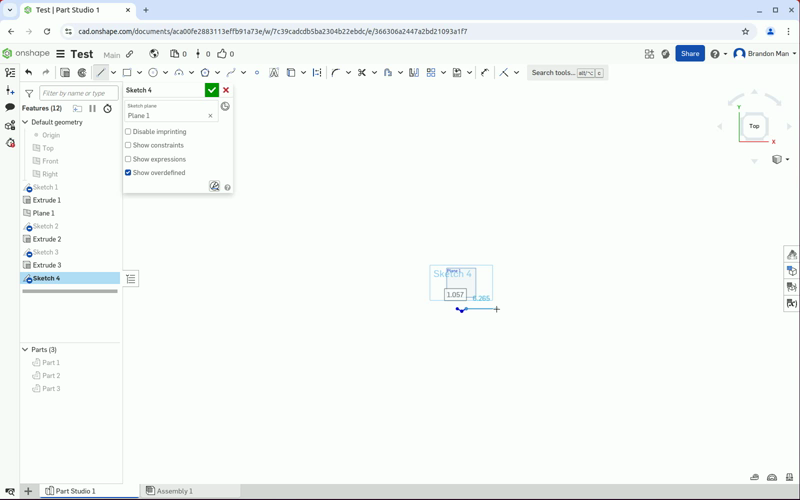
mouse_move(466, 303)
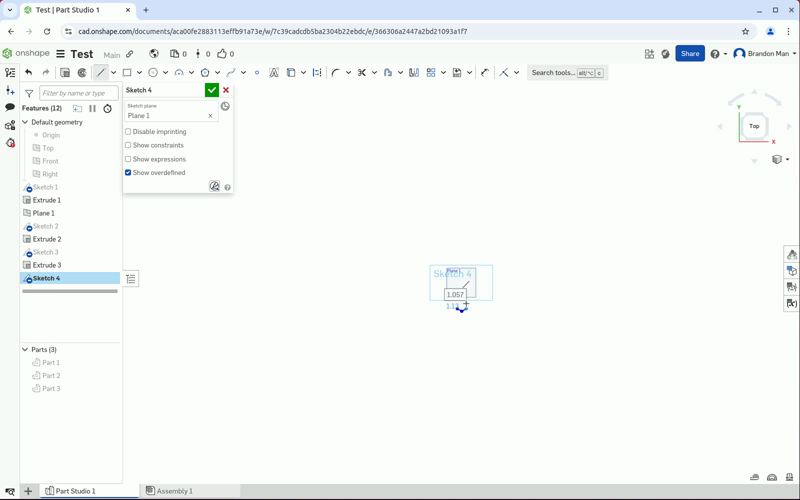
scroll(6)
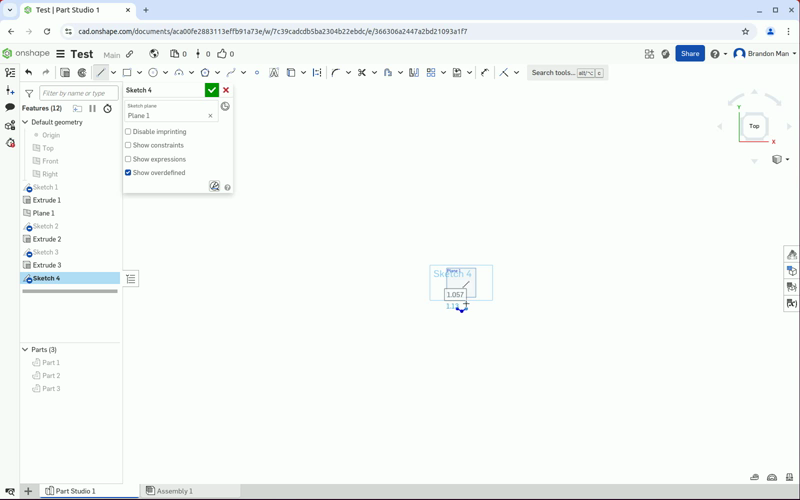
scroll(6)
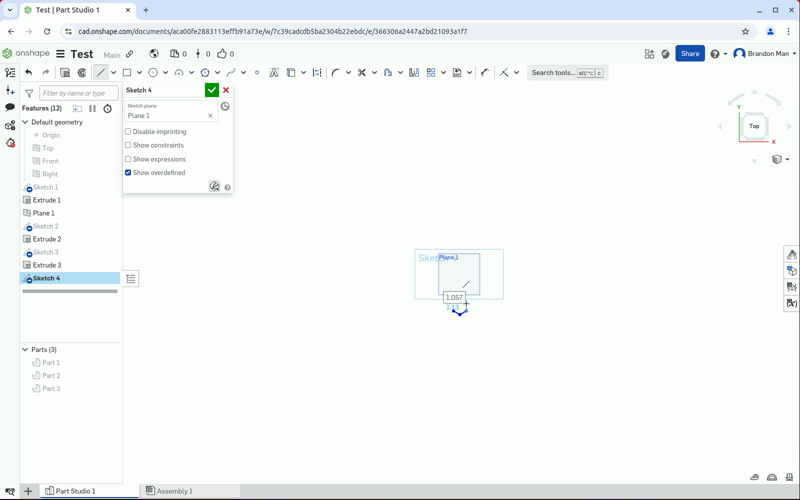
scroll(6)
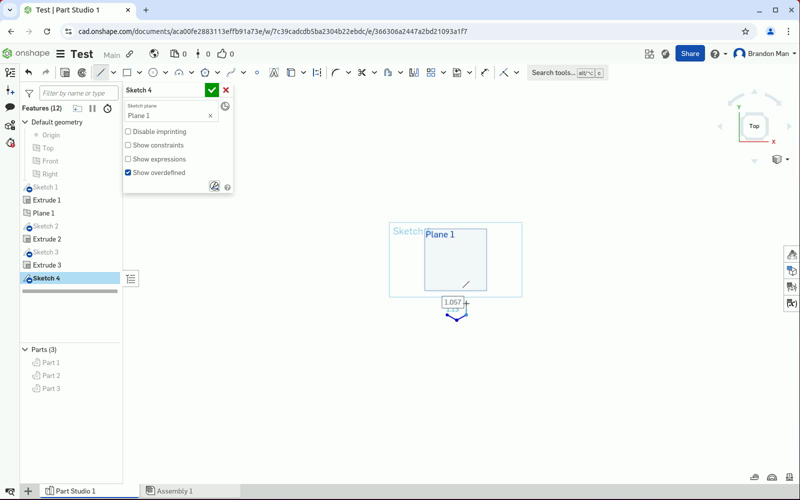
scroll(6)
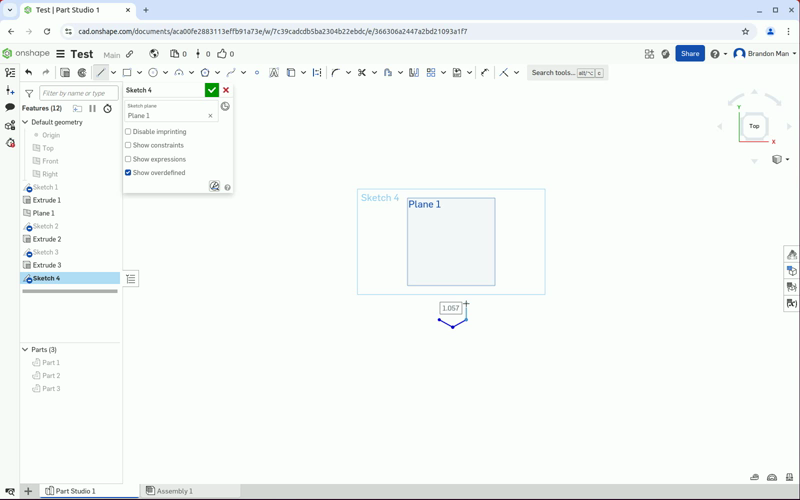
scroll(6)
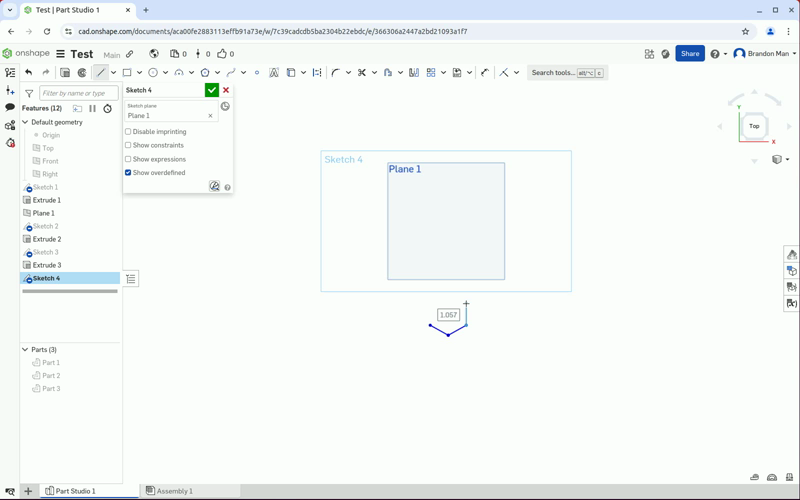
scroll(6)
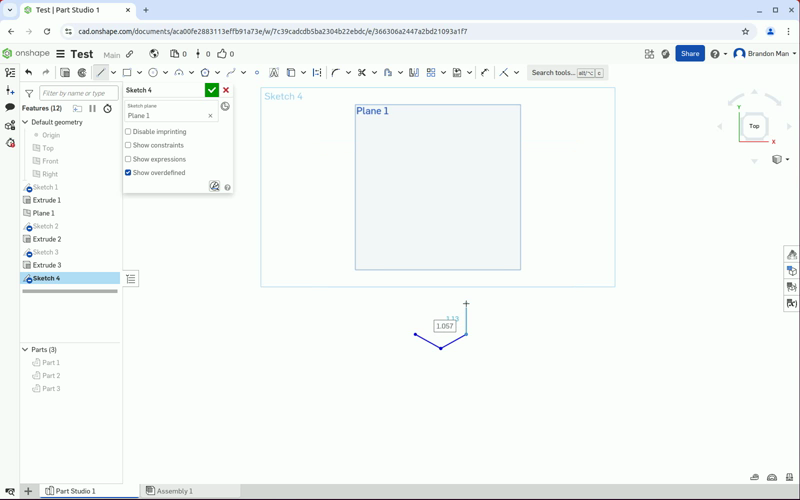
scroll(6)
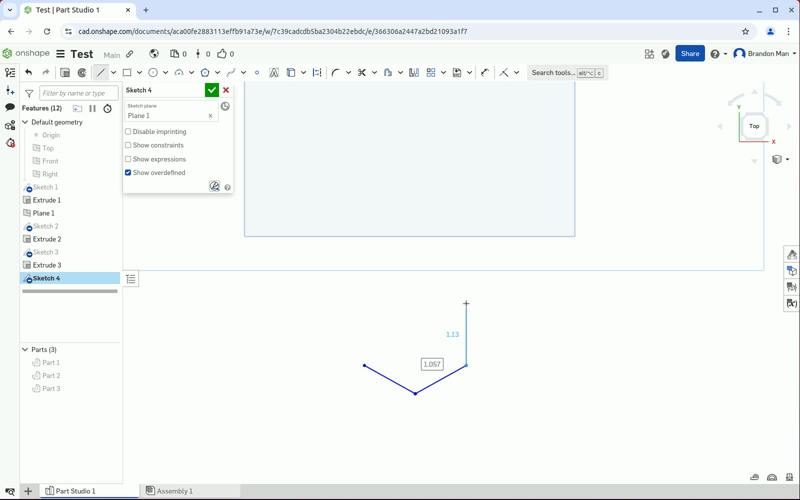
click(466, 303)
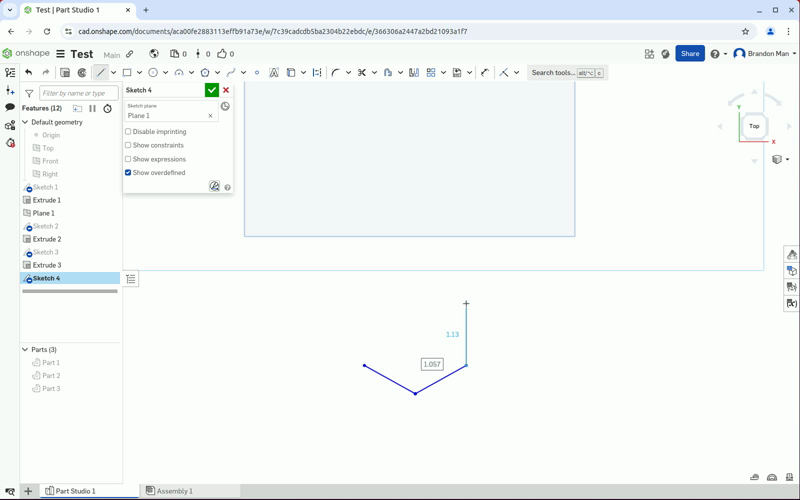
scroll(-6)
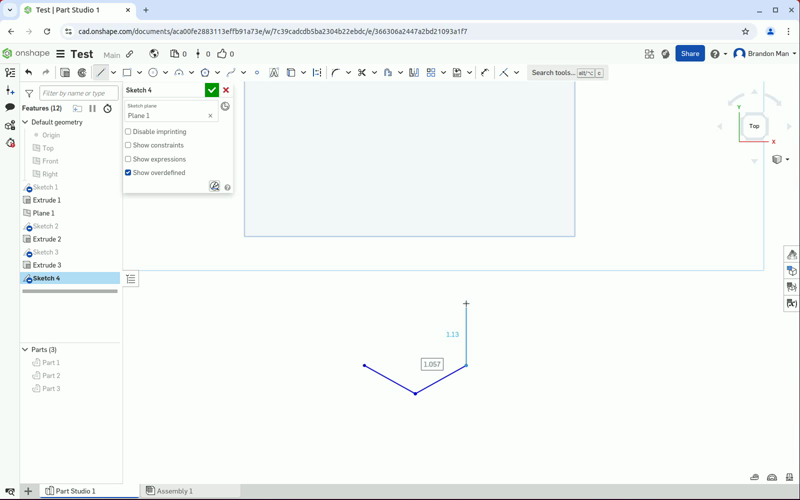
scroll(-6)
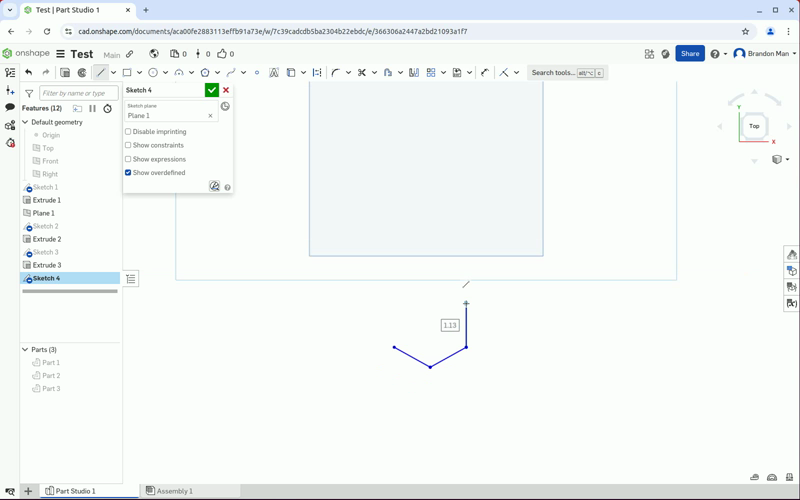
scroll(-6)
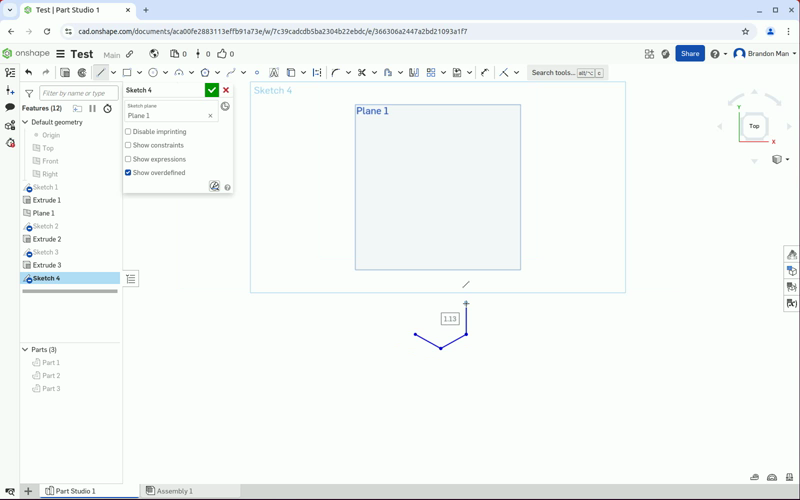
scroll(-6)
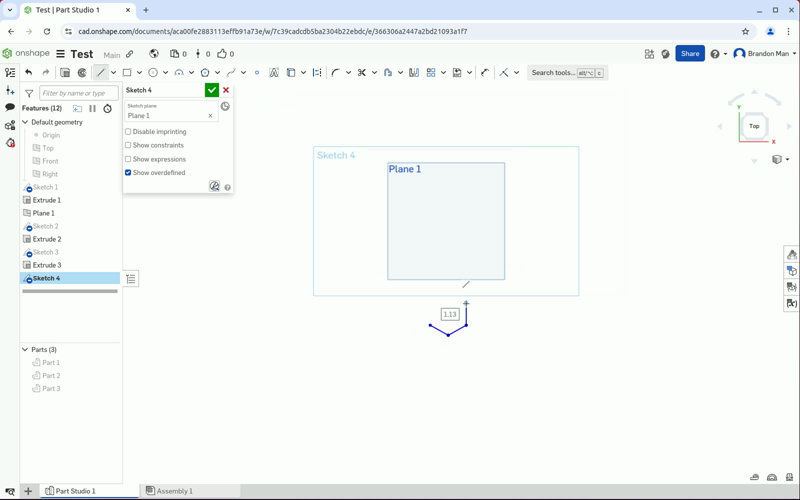
scroll(-6)
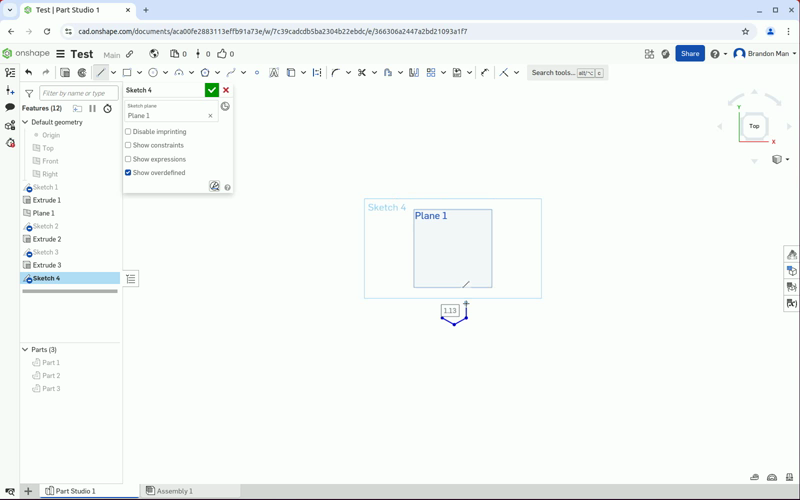
scroll(-6)
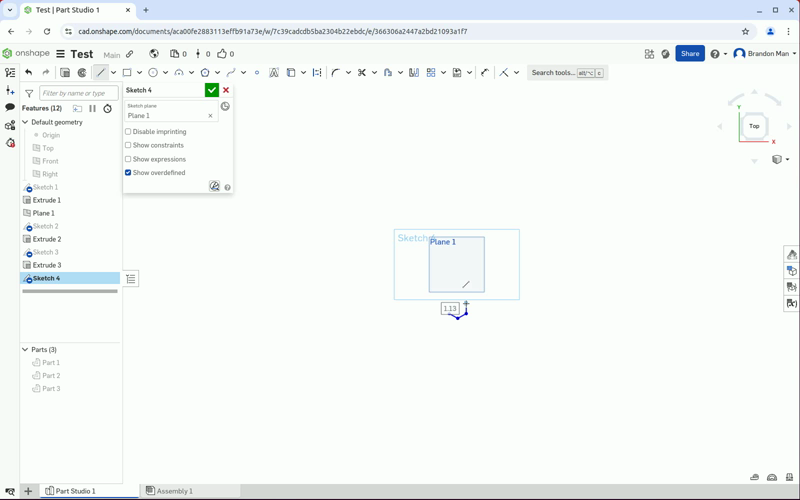
scroll(-6)
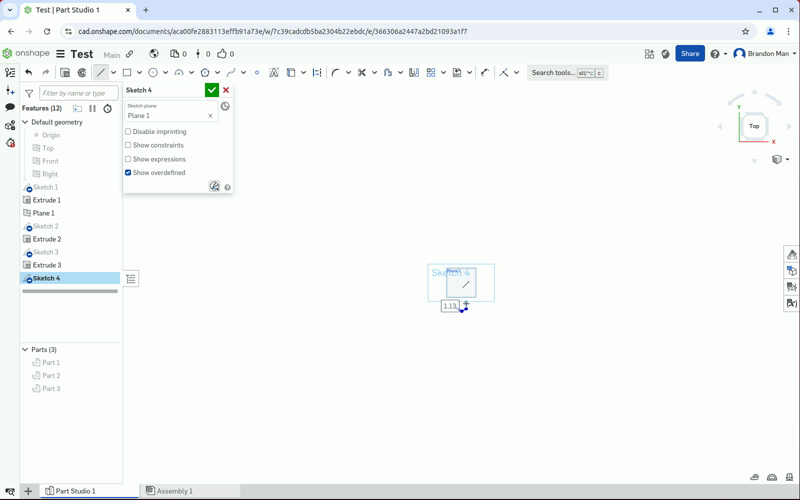
key_up(shift)
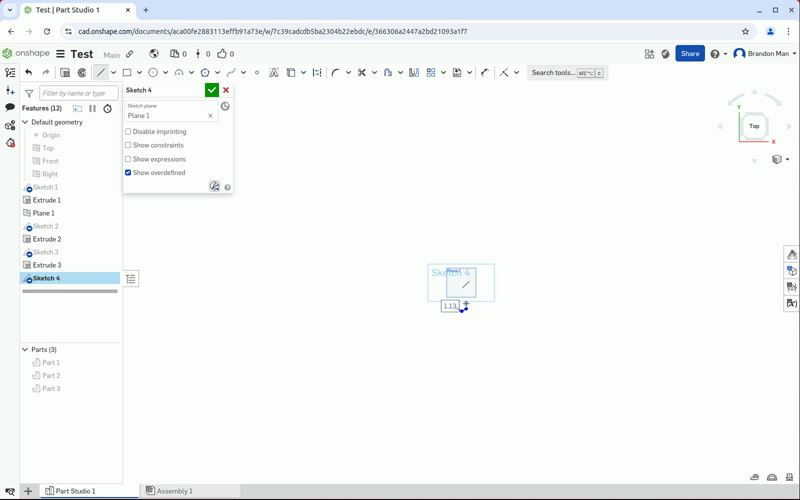
key_down(shift)
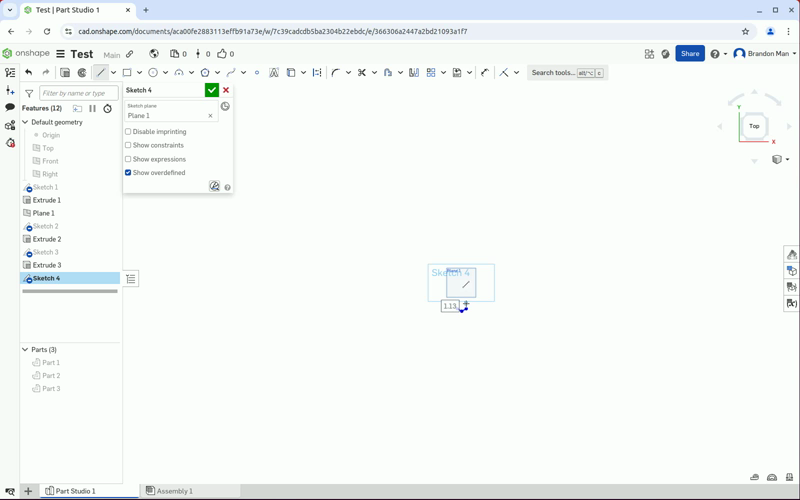
mouse_move(496, 303)
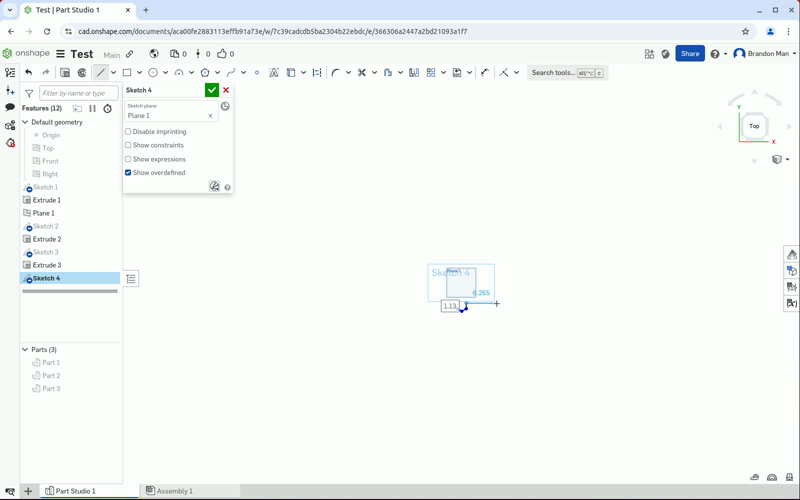
mouse_move(461, 300)
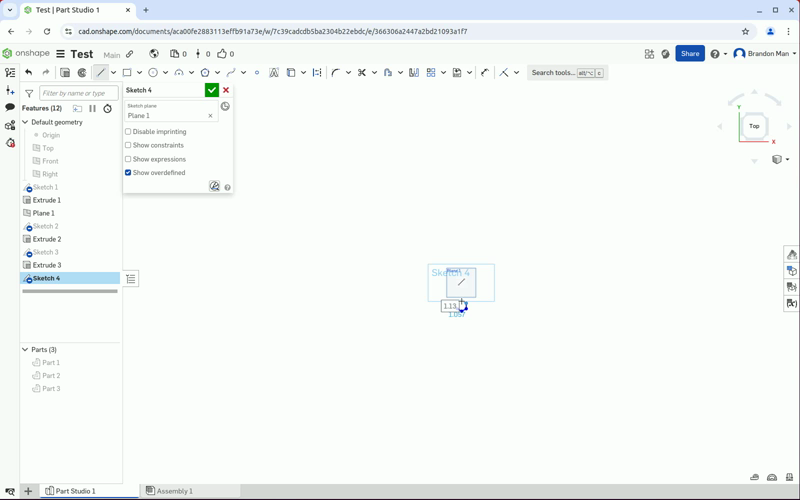
scroll(6)
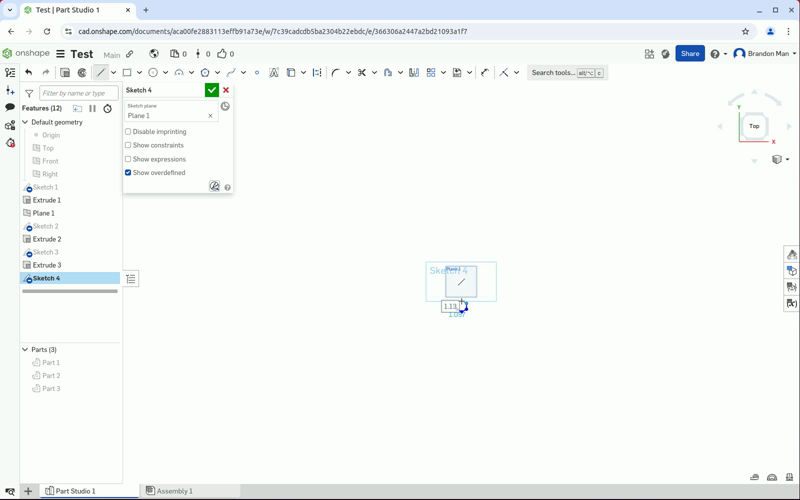
scroll(6)
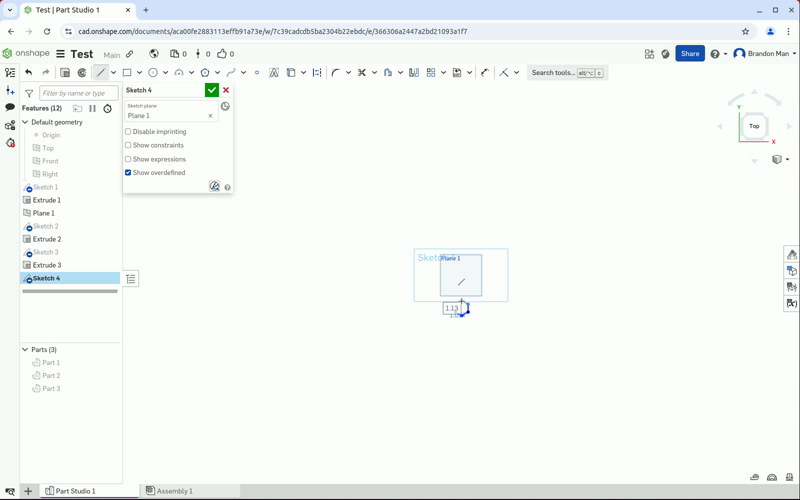
scroll(6)
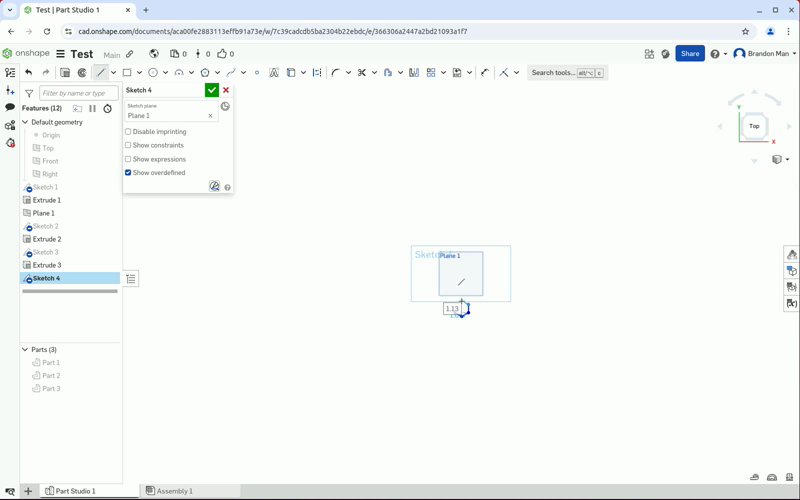
scroll(6)
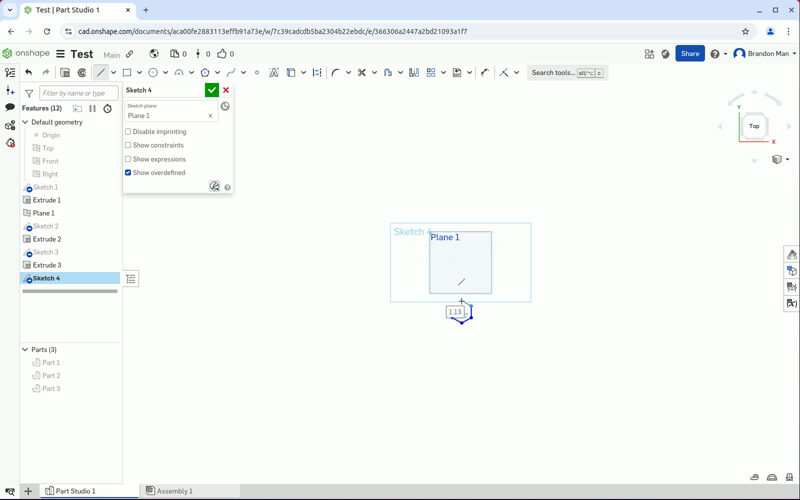
scroll(6)
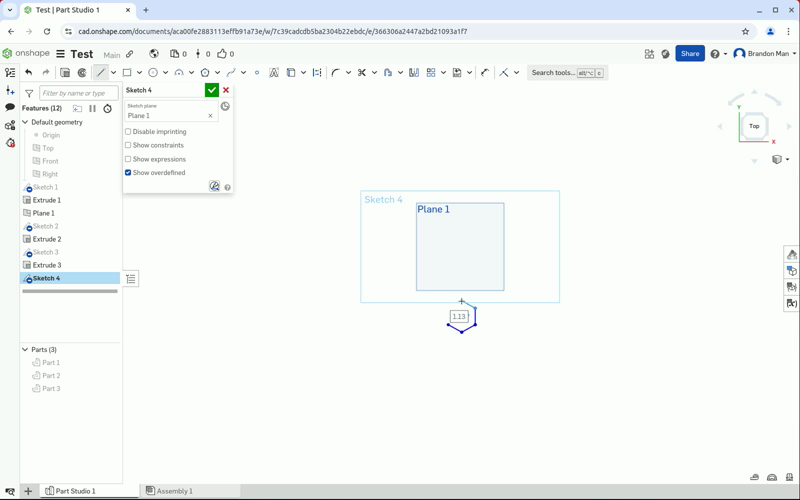
scroll(6)
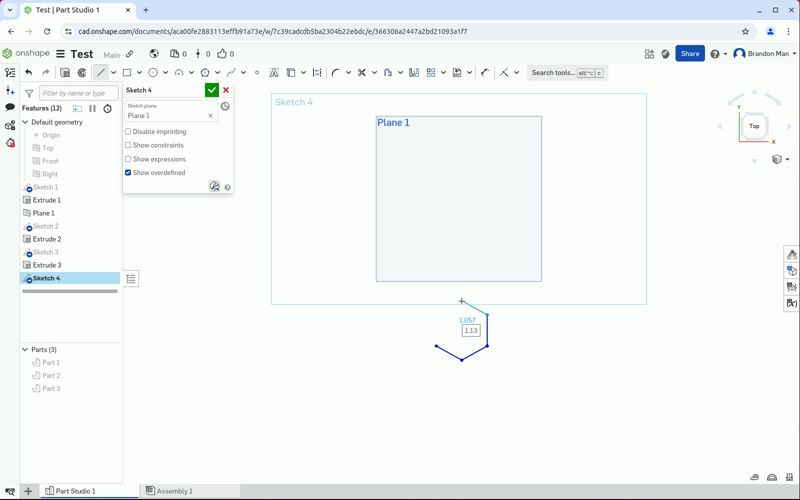
scroll(6)
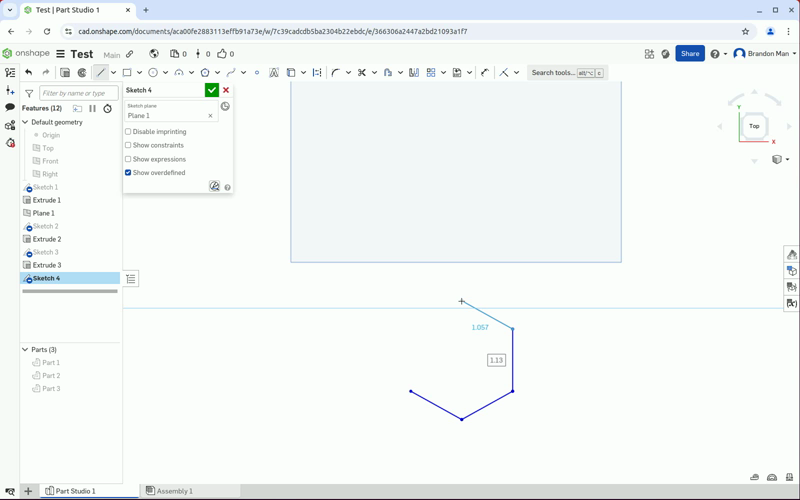
click(461, 300)
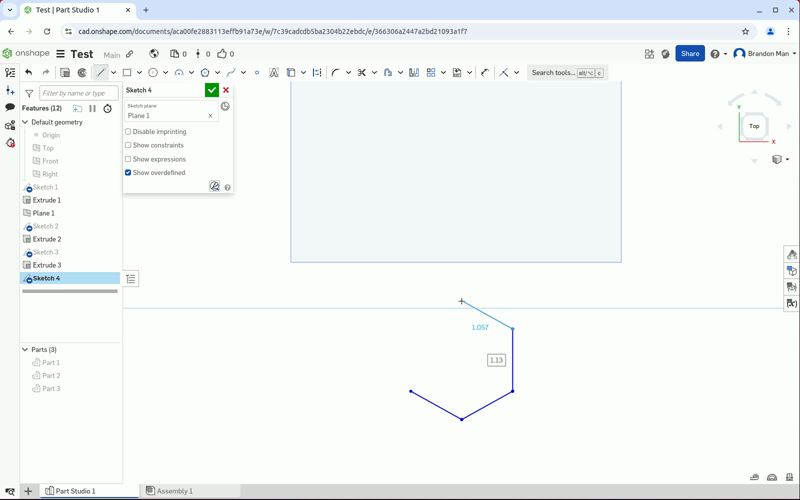
scroll(-6)
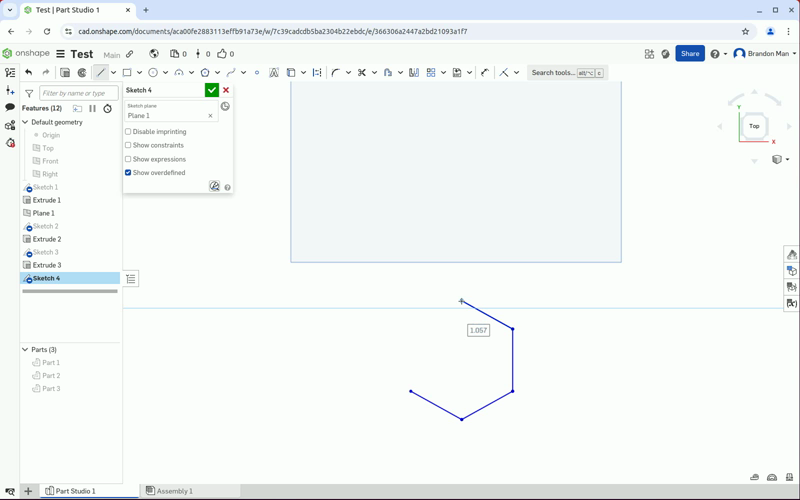
scroll(-6)
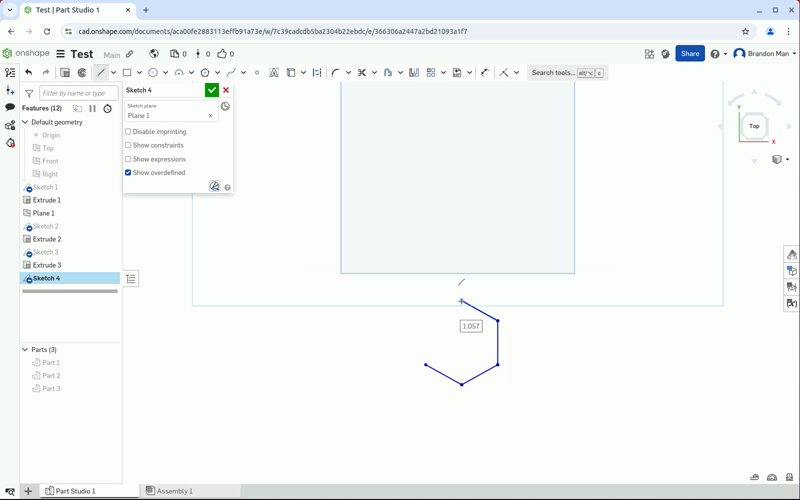
scroll(-6)
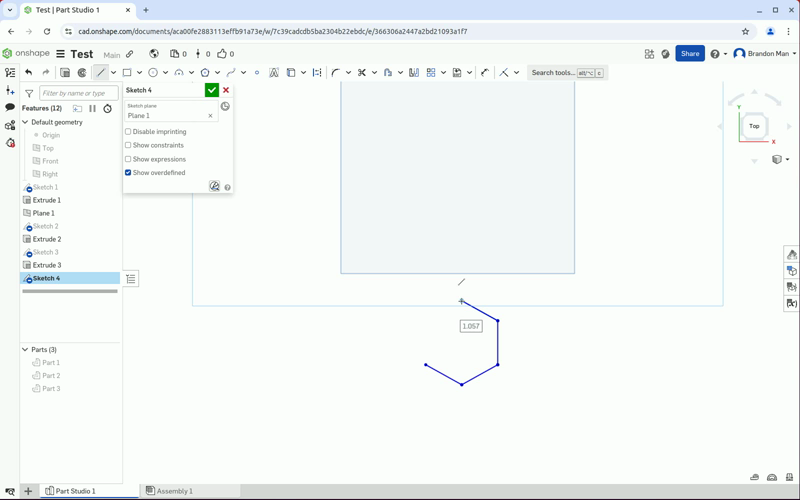
scroll(-6)
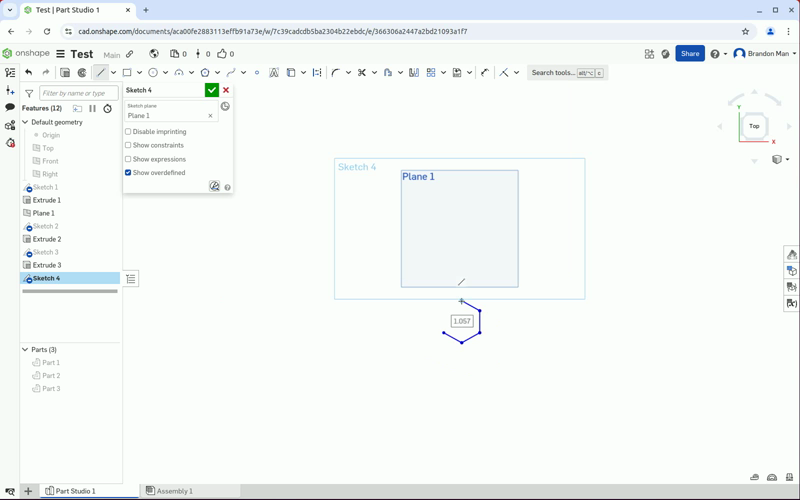
scroll(-6)
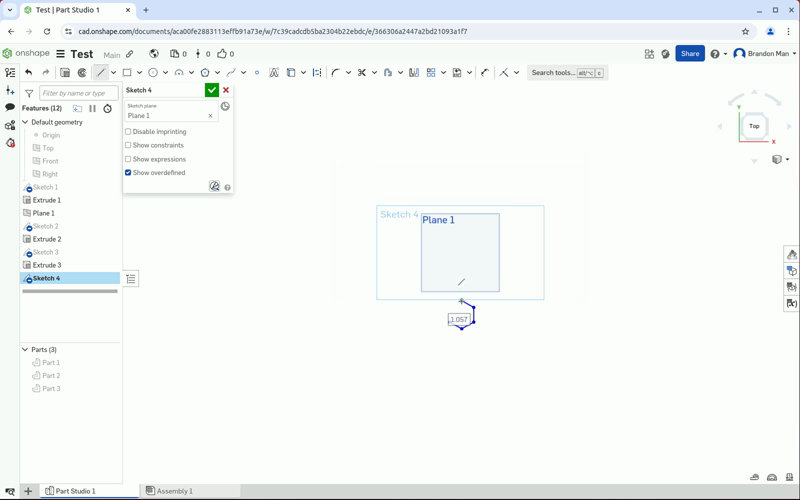
scroll(-6)
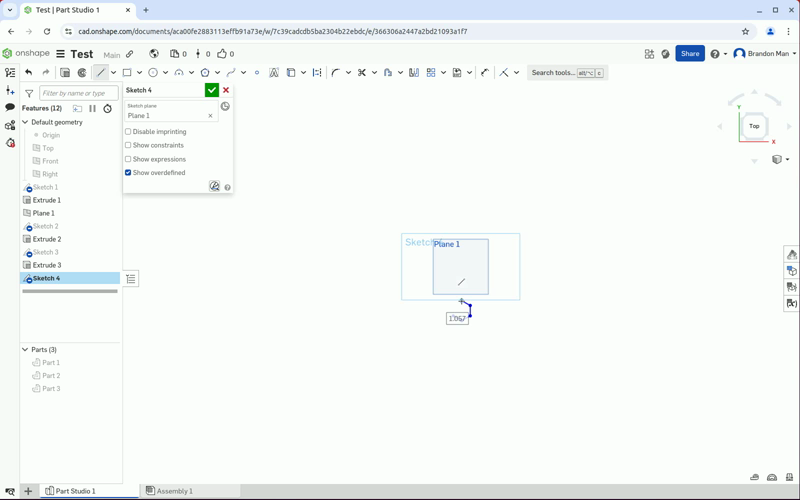
scroll(-6)
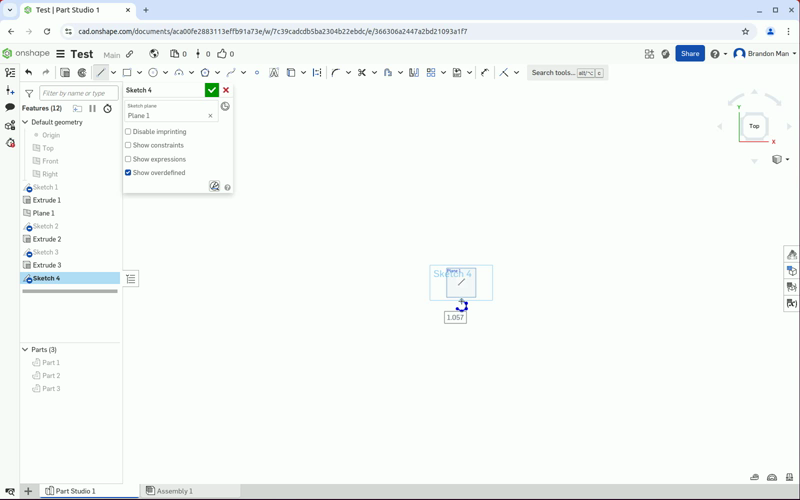
key_up(shift)
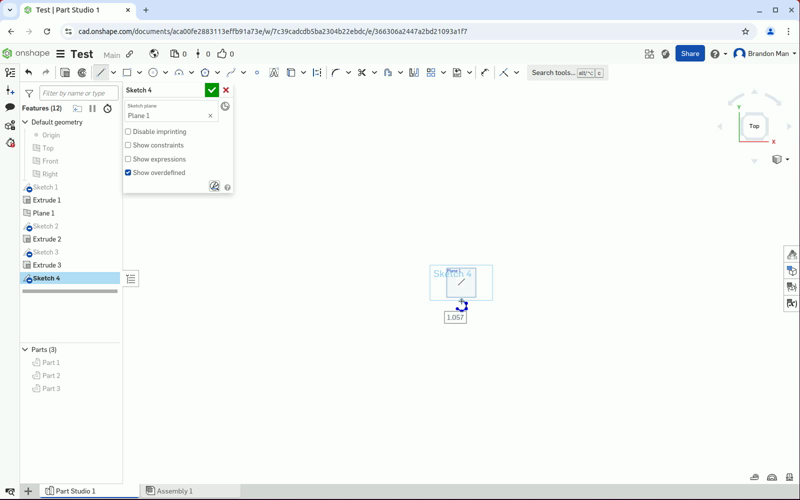
key_down(shift)
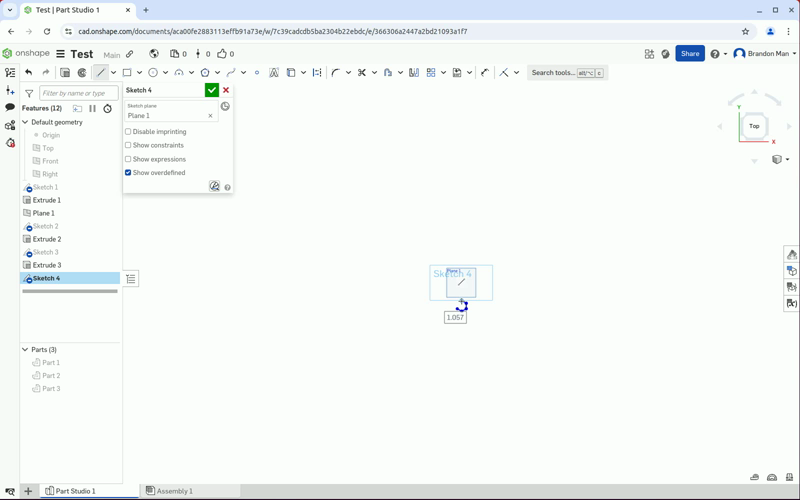
mouse_move(492, 300)
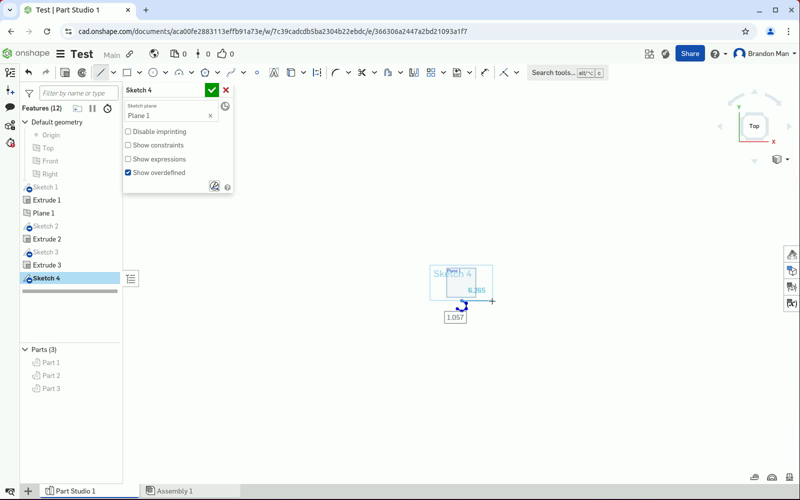
mouse_move(457, 303)
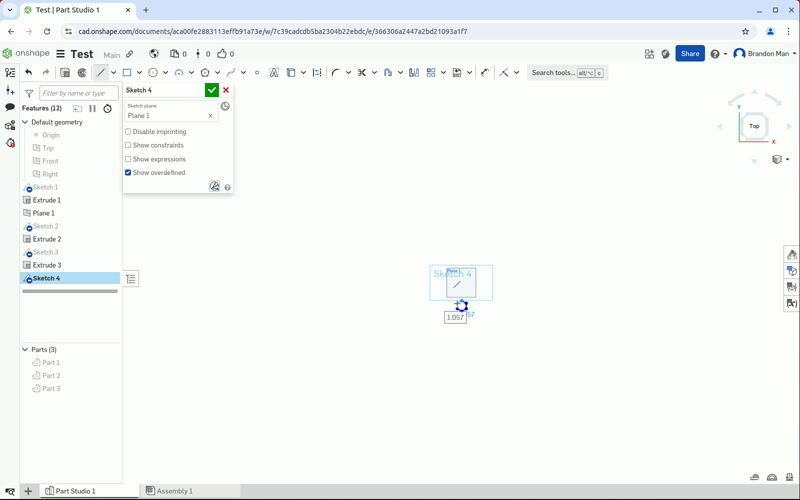
scroll(6)
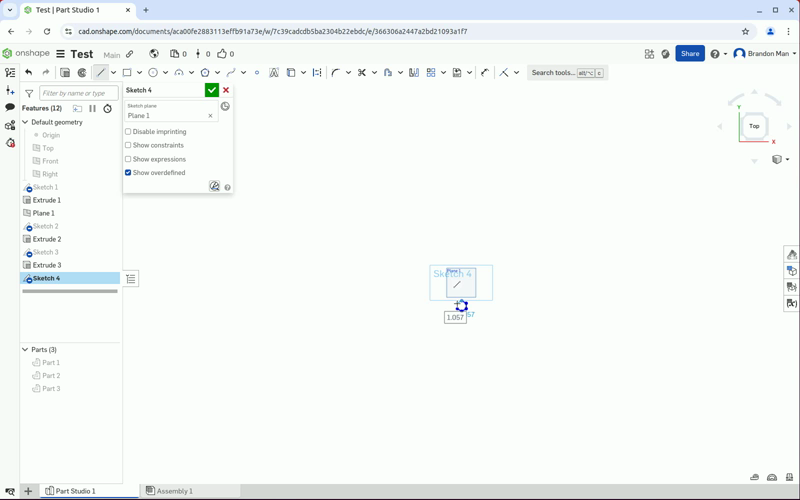
scroll(6)
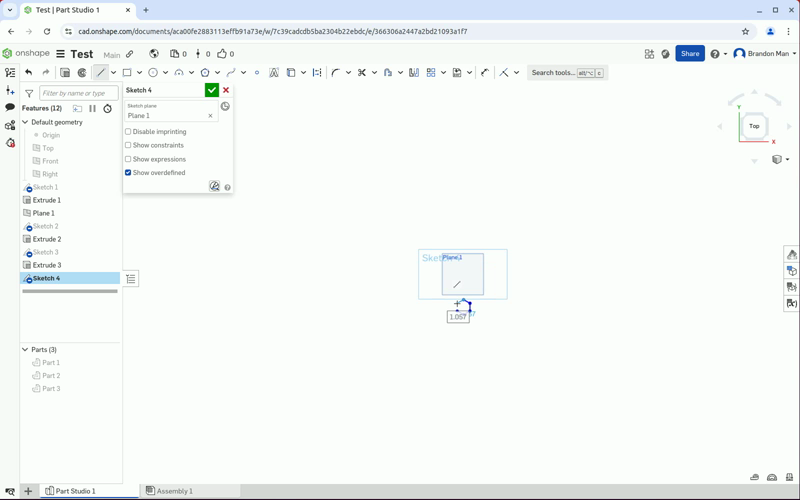
scroll(6)
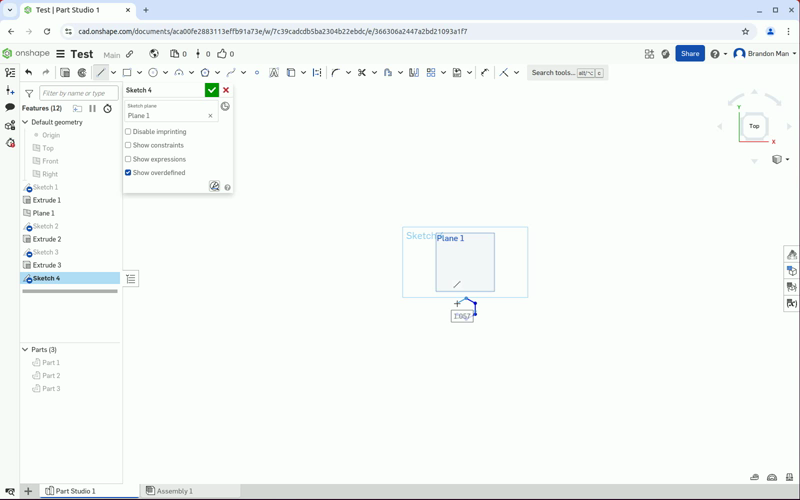
scroll(6)
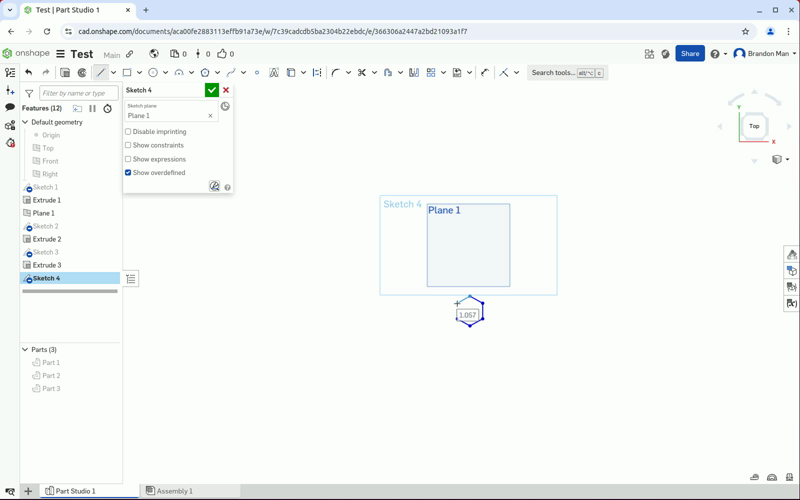
scroll(6)
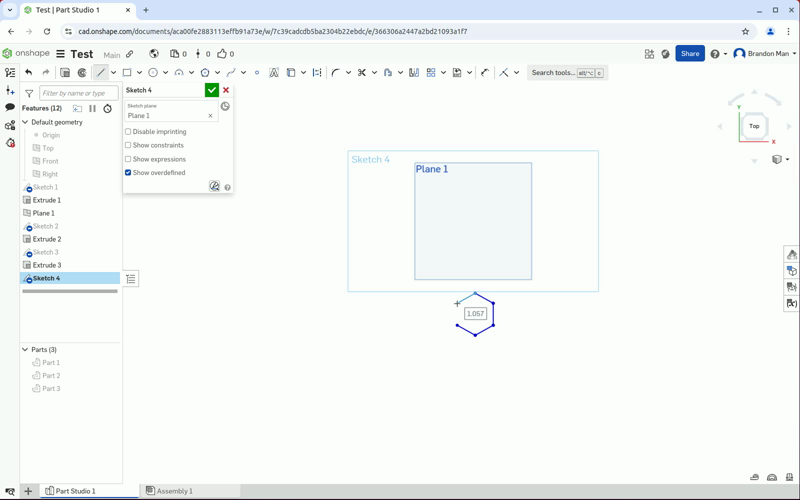
scroll(6)
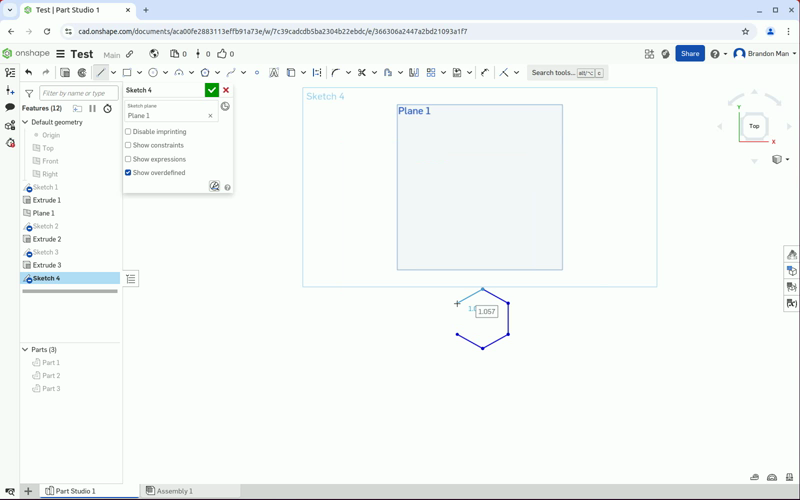
scroll(6)
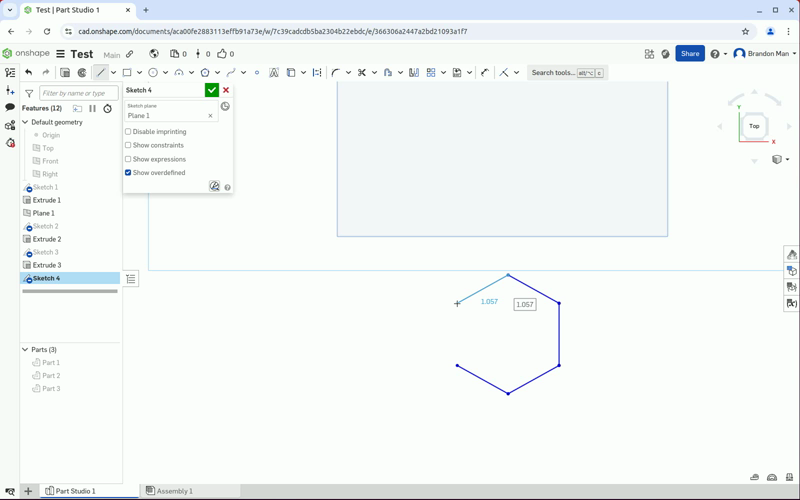
click(457, 303)
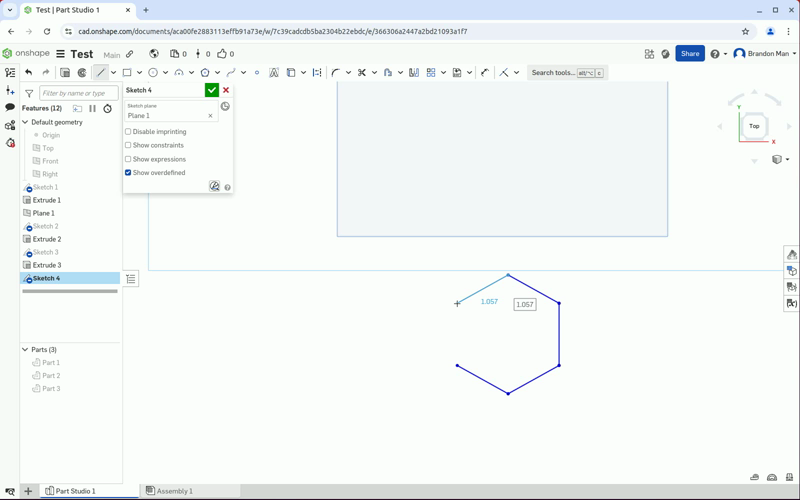
scroll(-6)
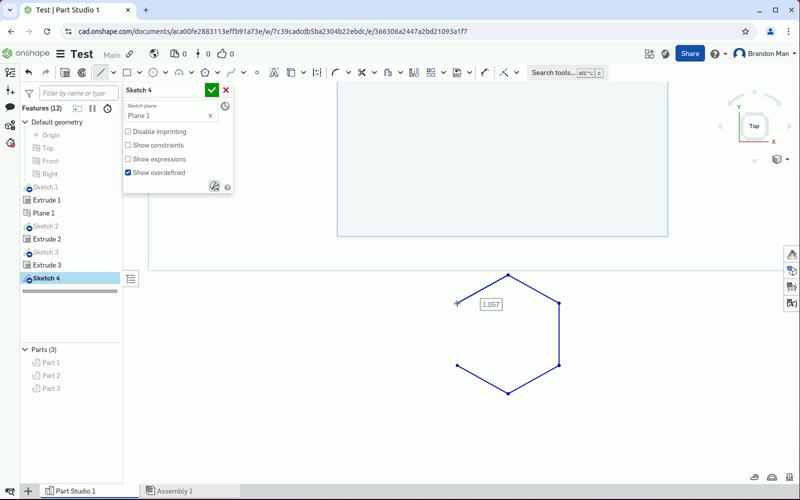
scroll(-6)
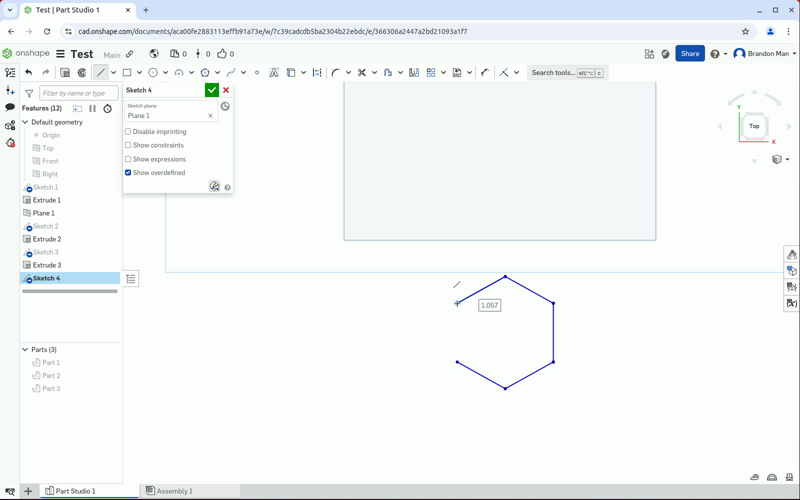
scroll(-6)
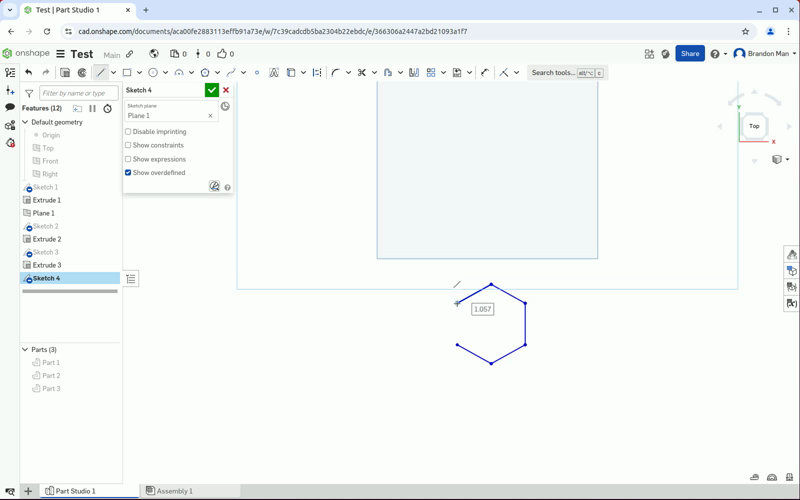
scroll(-6)
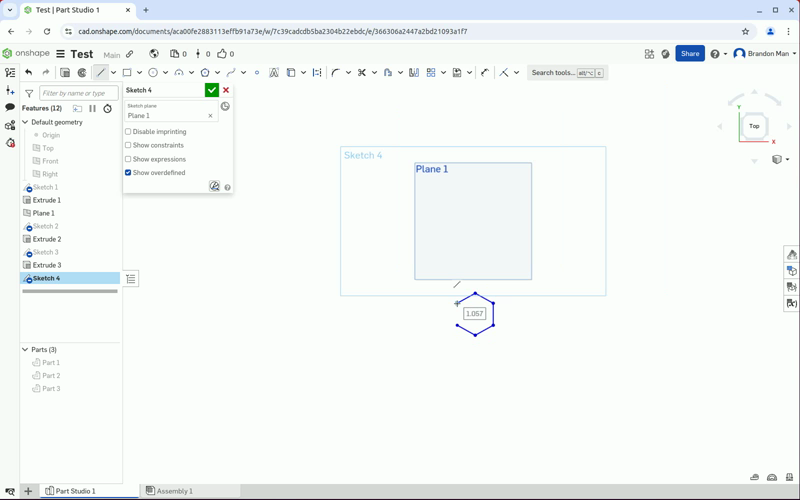
scroll(-6)
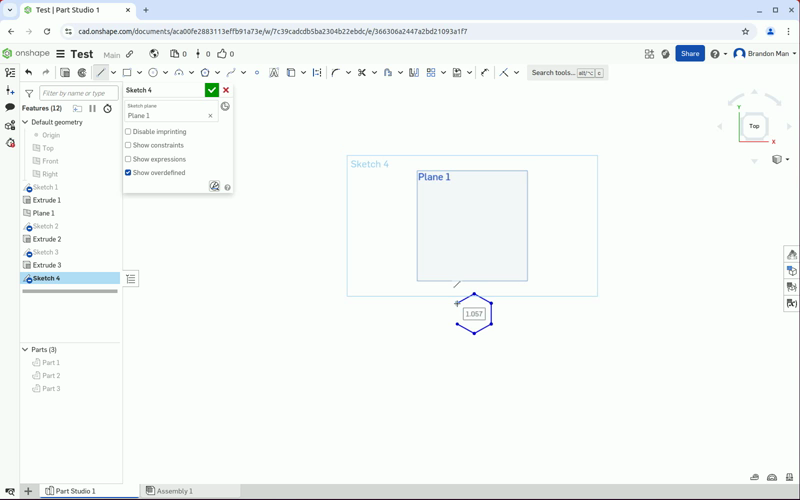
scroll(-6)
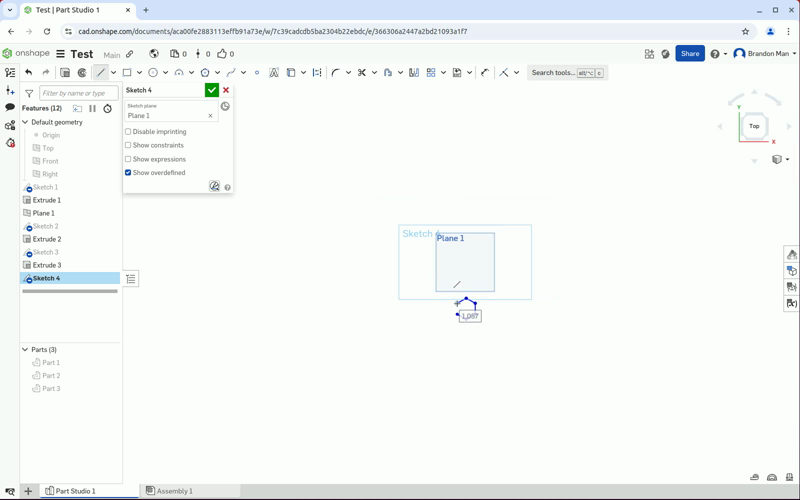
scroll(-6)
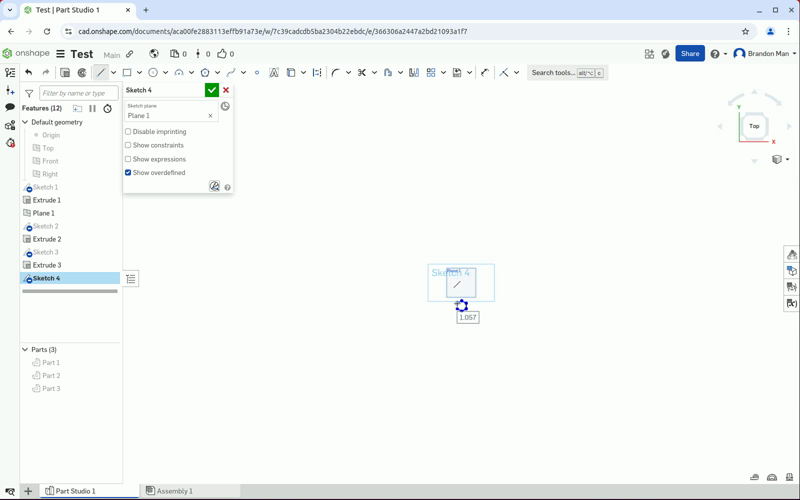
key_up(shift)
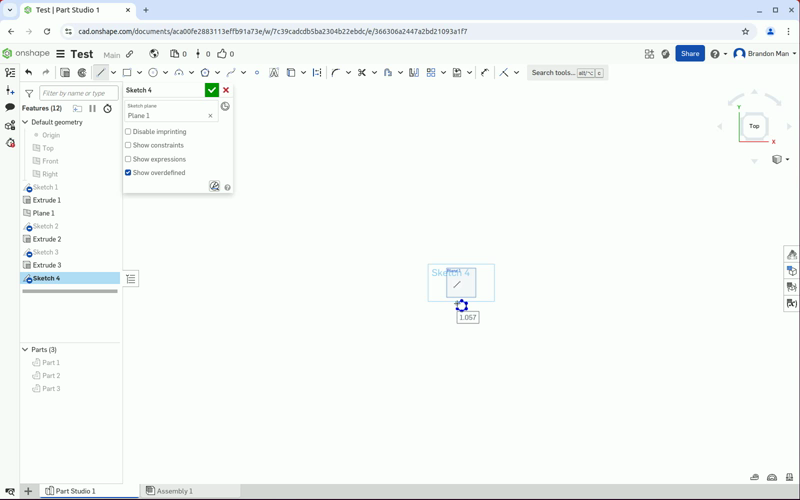
mouse_move(487, 303)
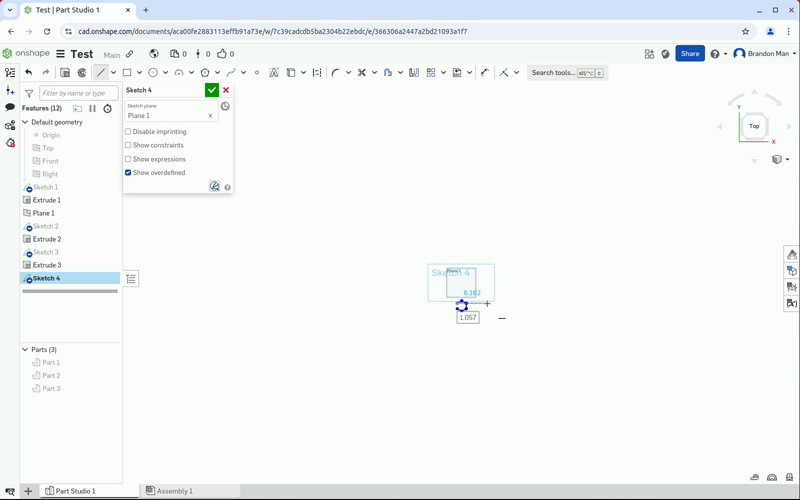
key_down(shift)
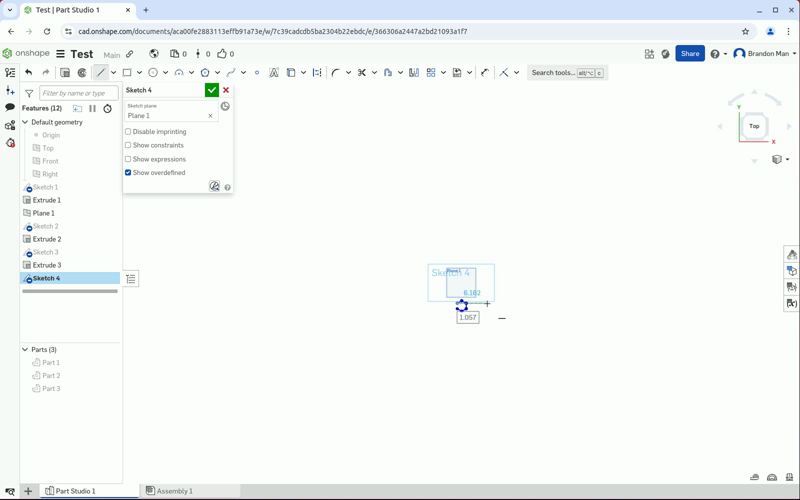
mouse_move(457, 308)
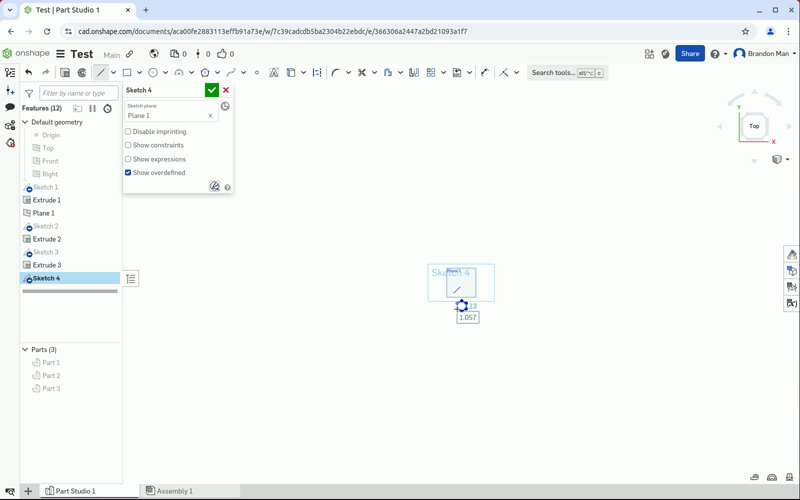
scroll(6)
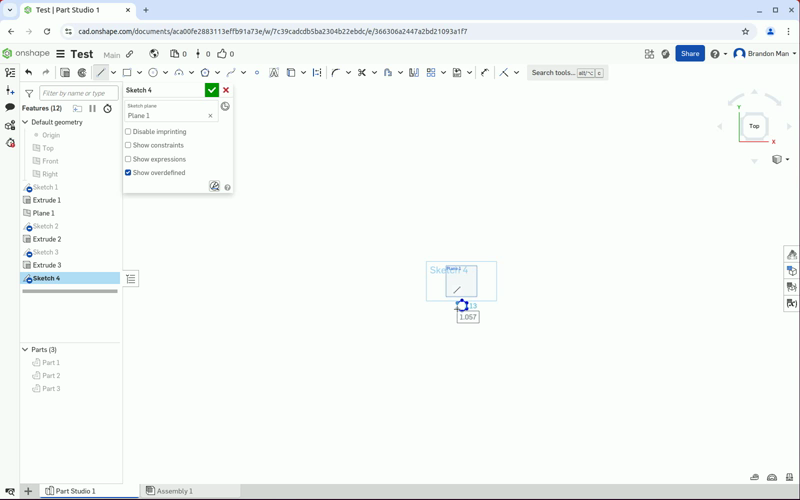
scroll(6)
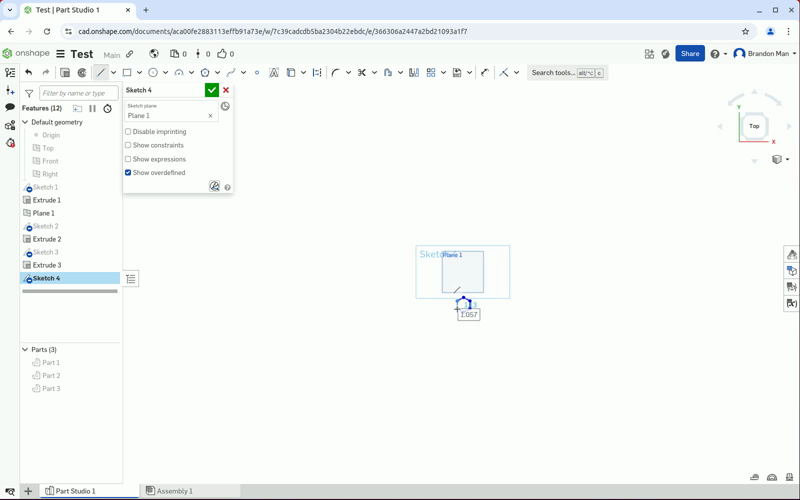
scroll(6)
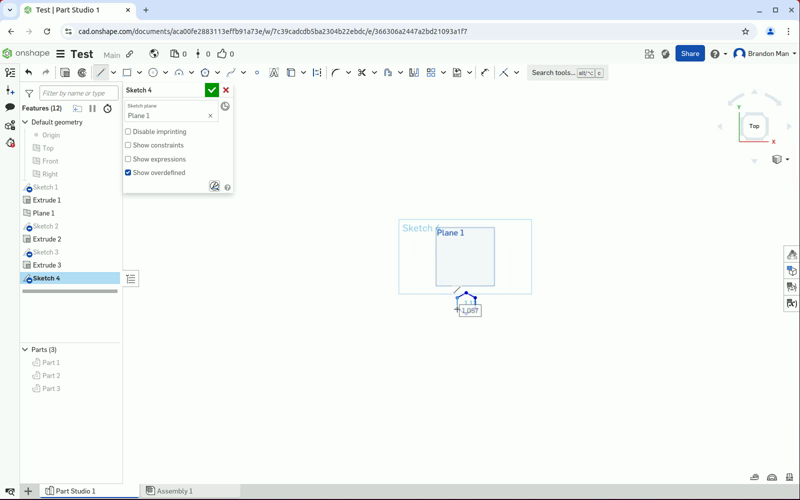
scroll(6)
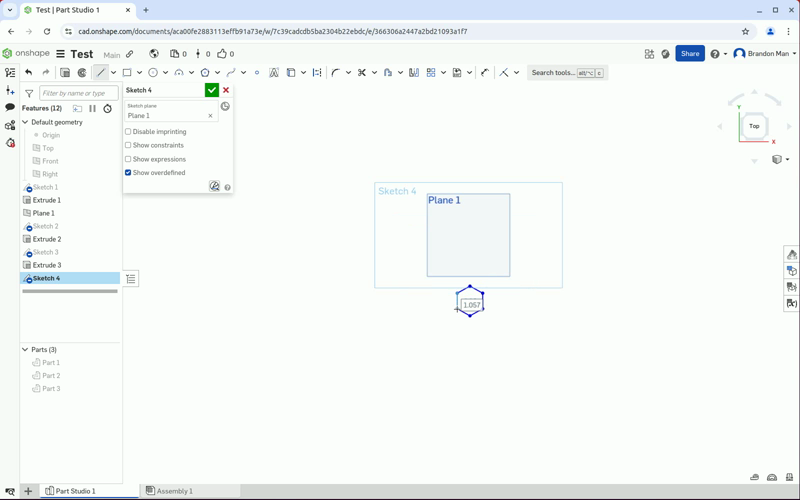
scroll(6)
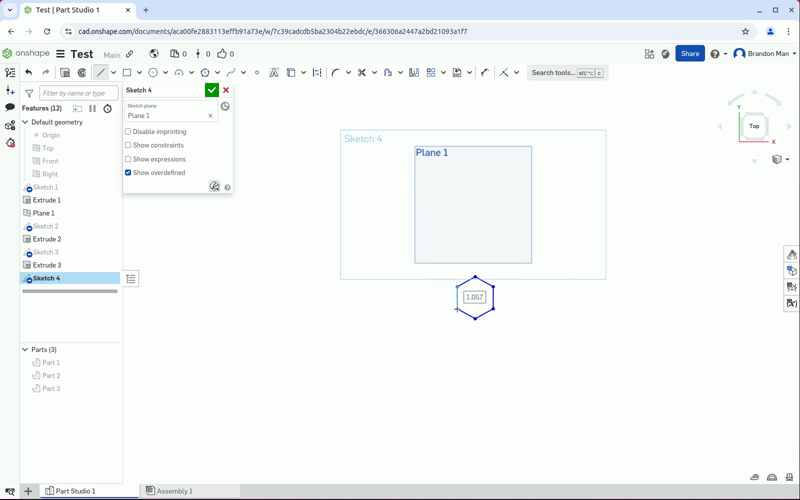
scroll(6)
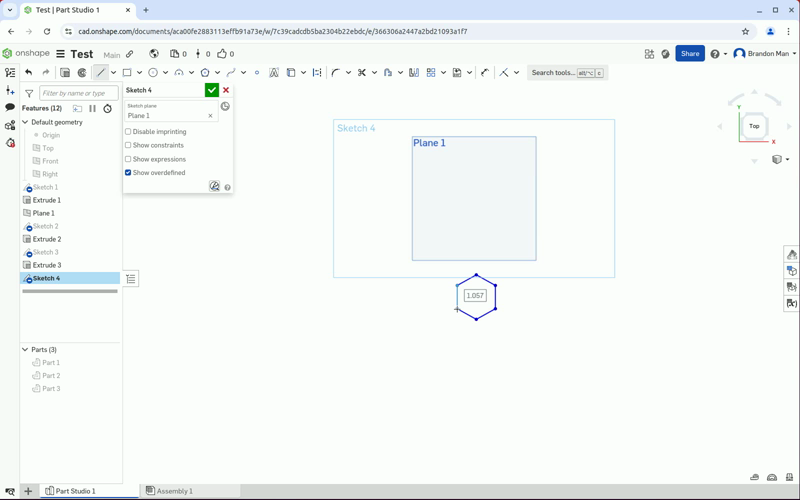
scroll(6)
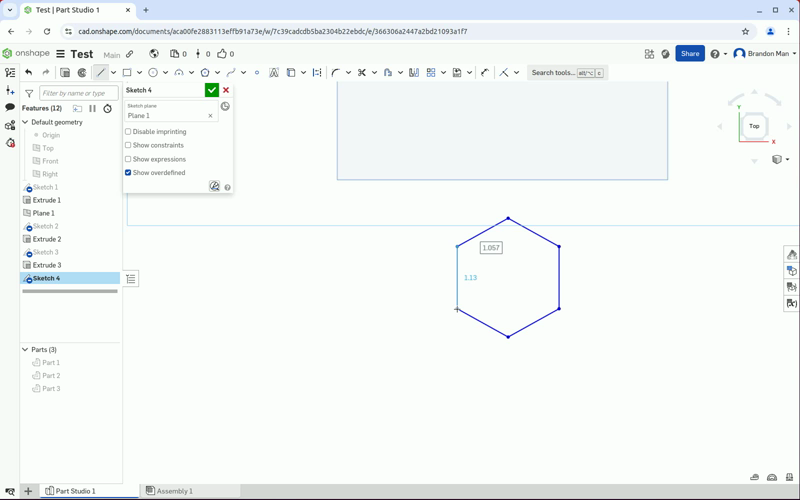
key_up(shift)
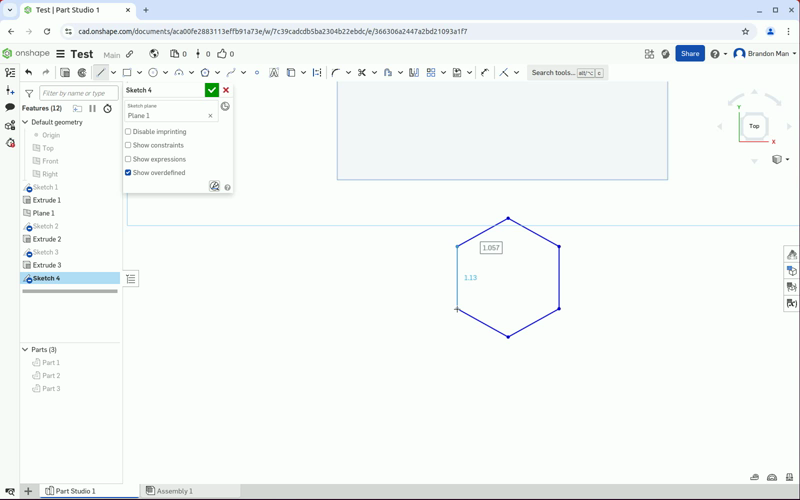
click(457, 308)
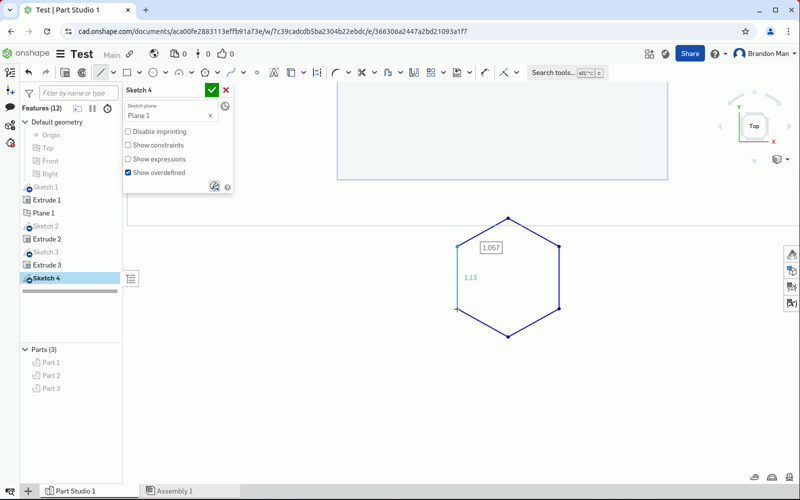
scroll(-6)
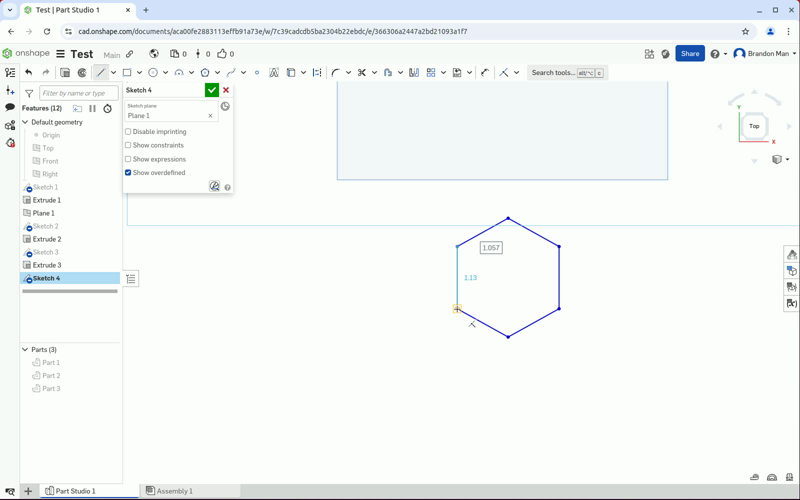
scroll(-6)
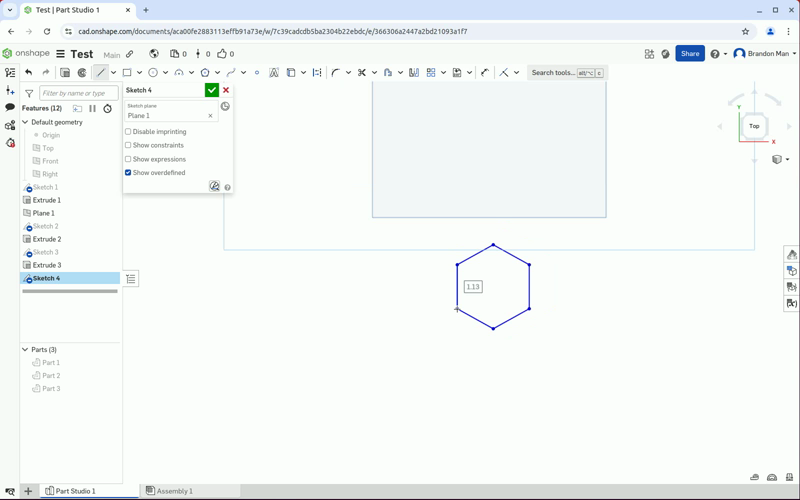
scroll(-6)
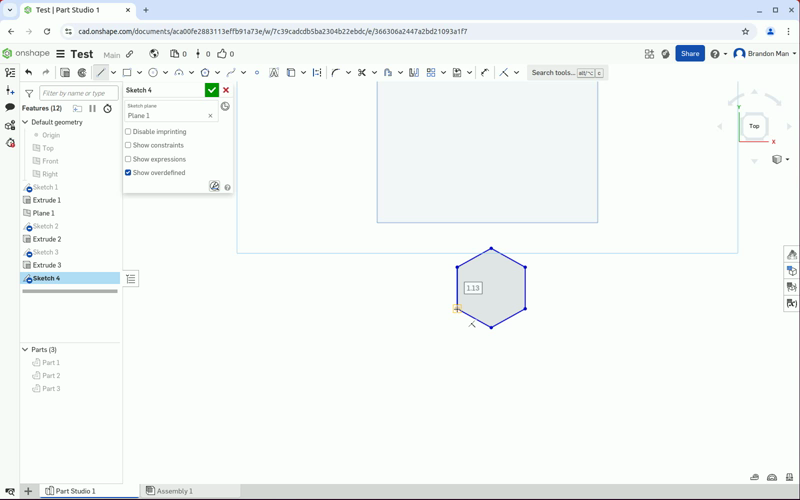
scroll(-6)
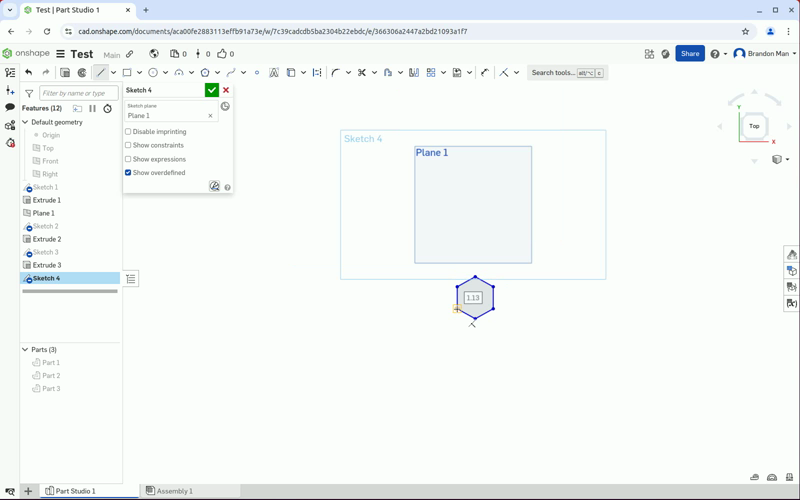
scroll(-6)
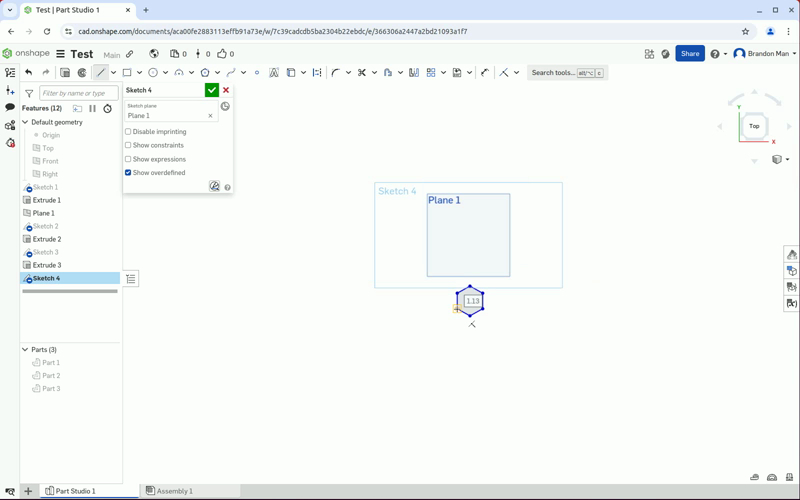
scroll(-6)
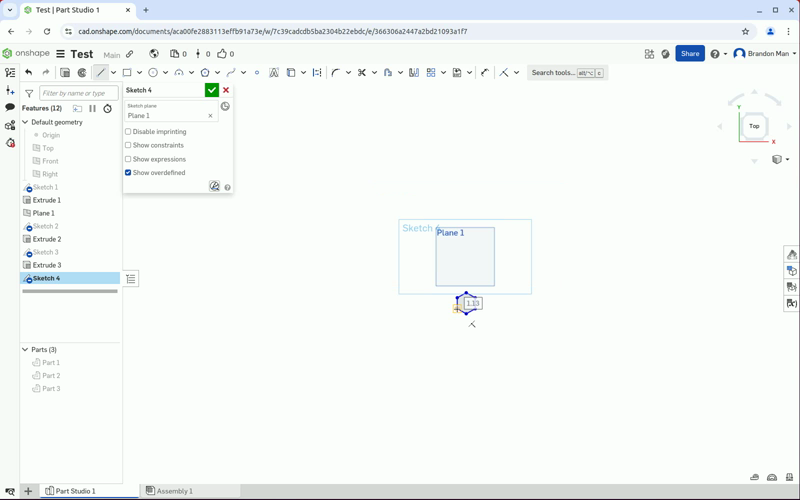
scroll(-6)
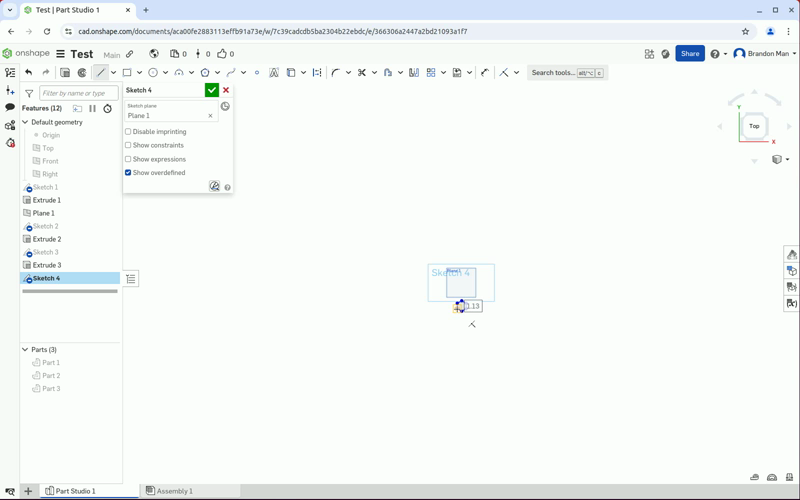
key(esc)
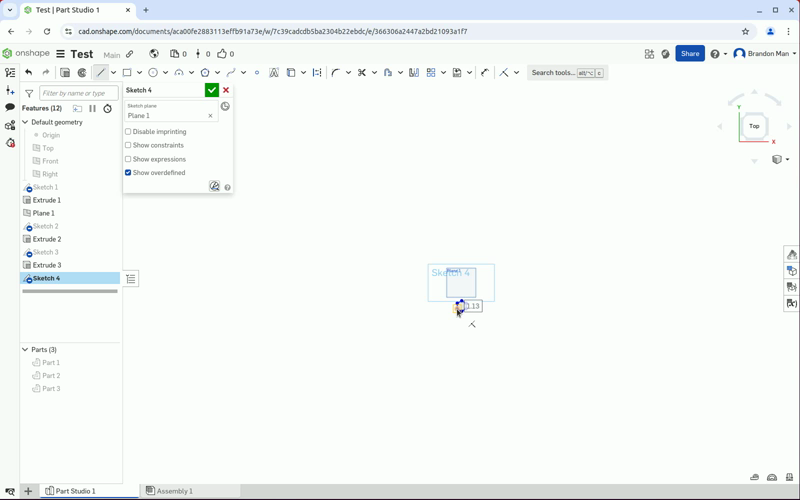
mouse_move(459, 304)
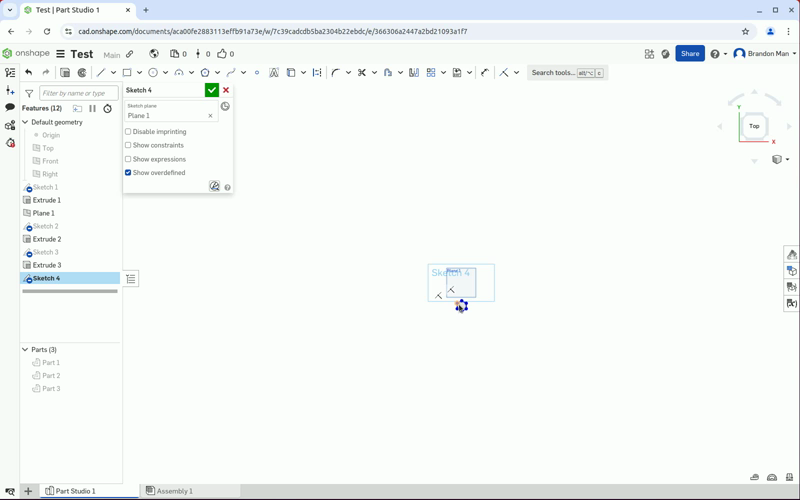
scroll(6)
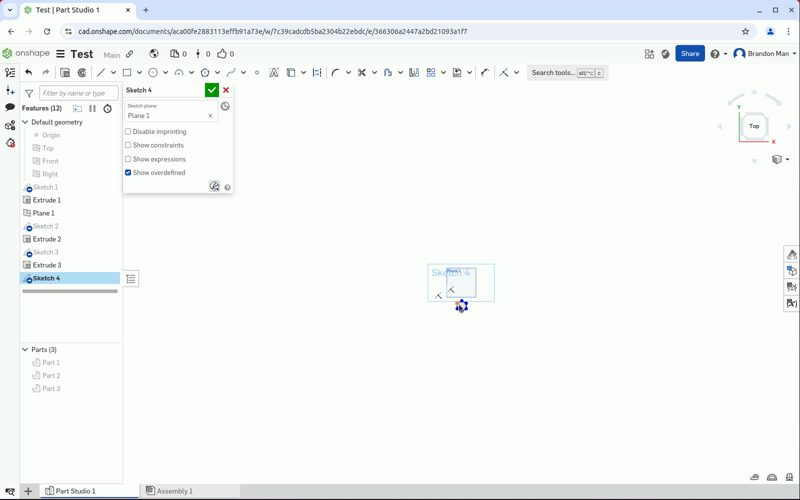
scroll(6)
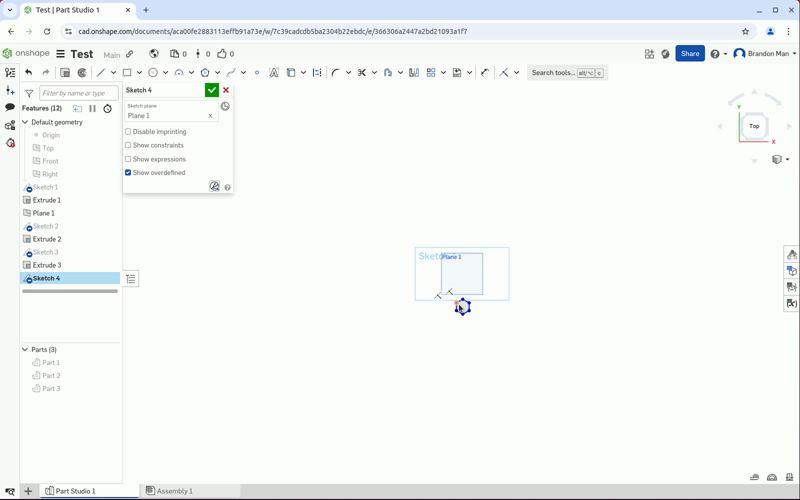
scroll(6)
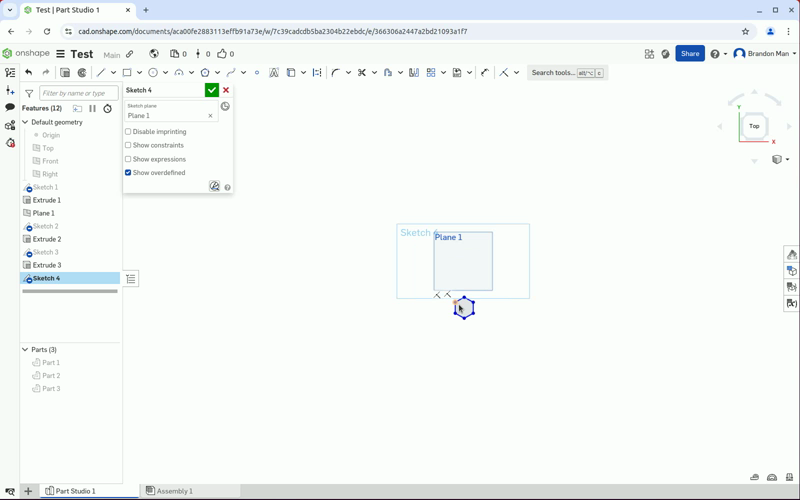
scroll(6)
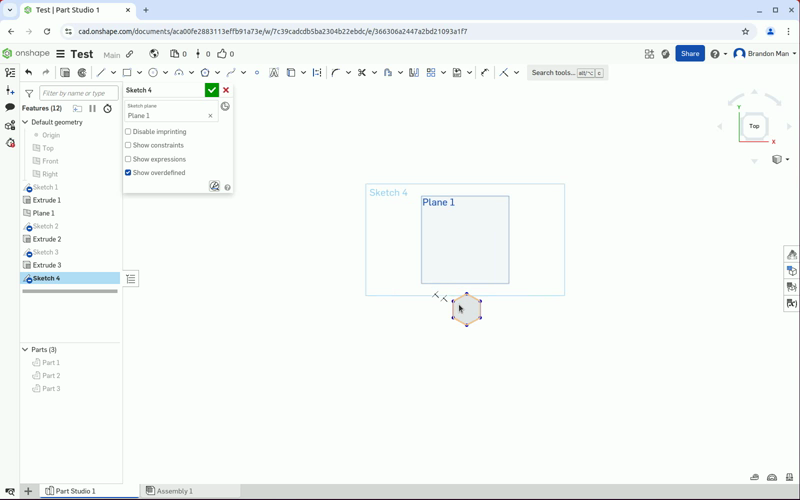
scroll(6)
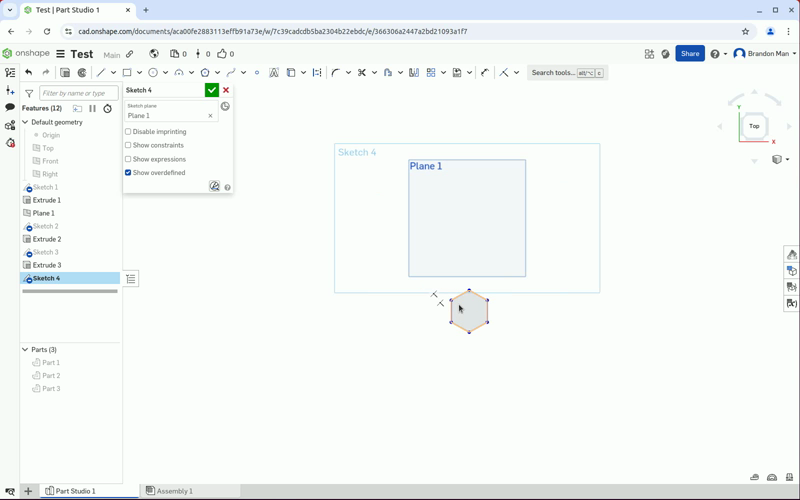
scroll(6)
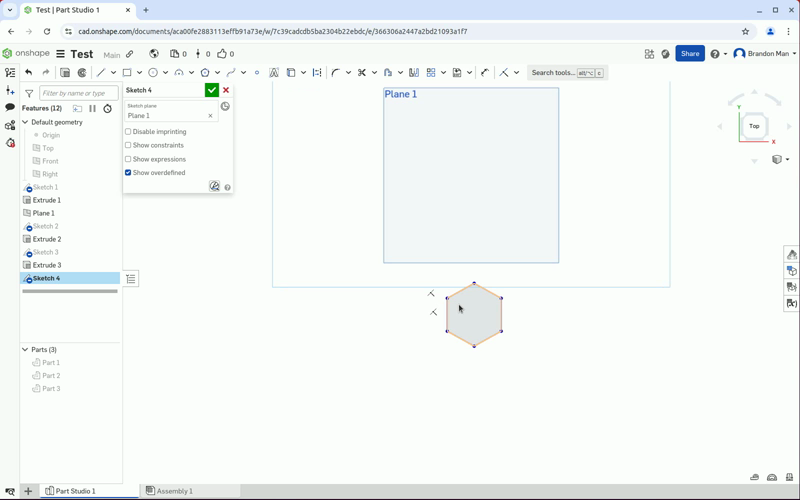
scroll(6)
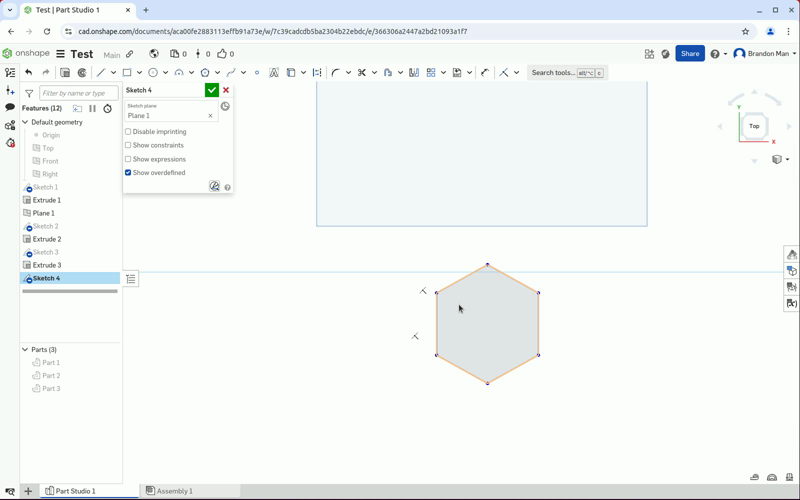
click(459, 304)
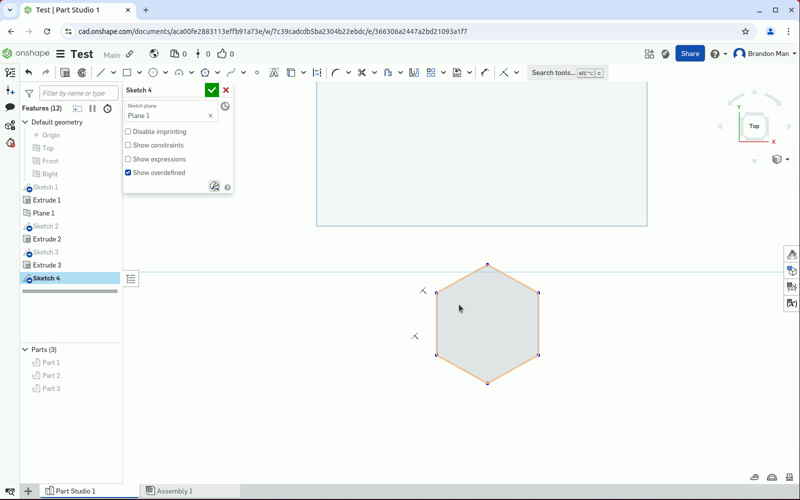
scroll(-6)
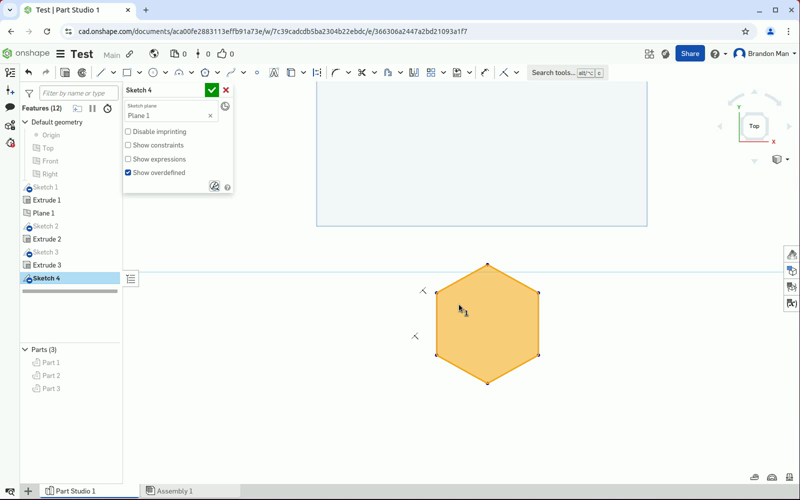
scroll(-6)
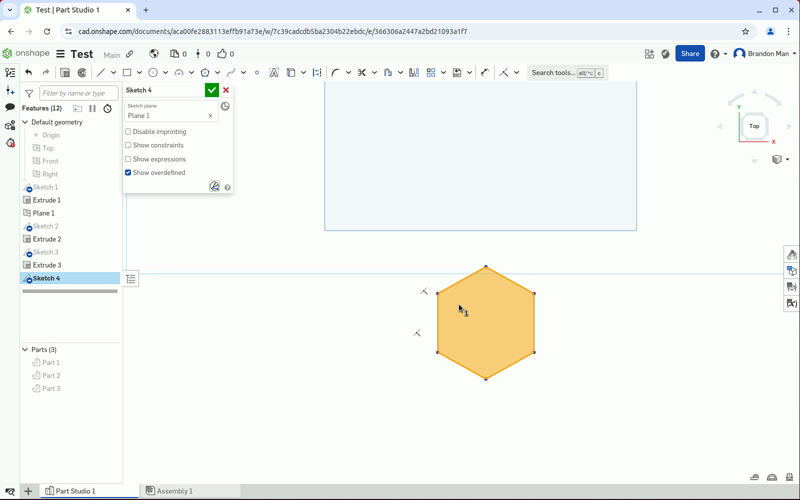
scroll(-6)
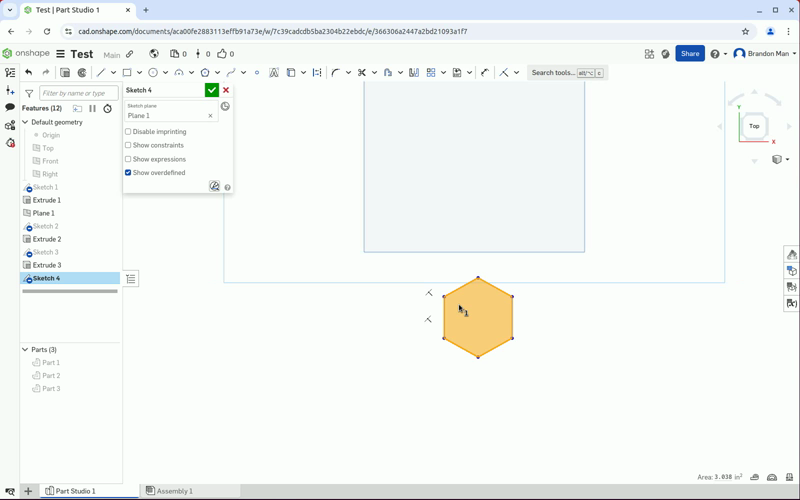
scroll(-6)
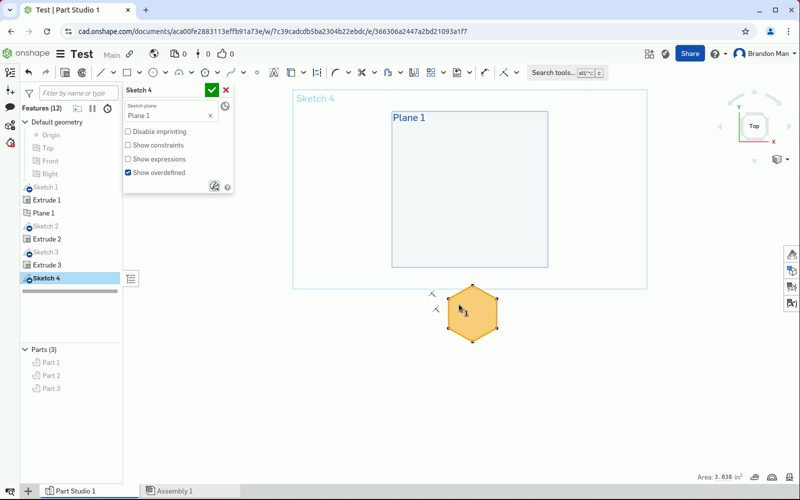
scroll(-6)
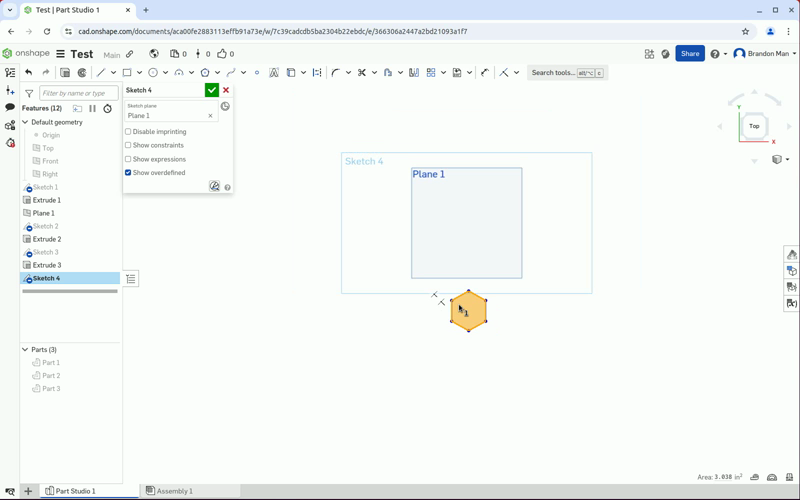
scroll(-6)
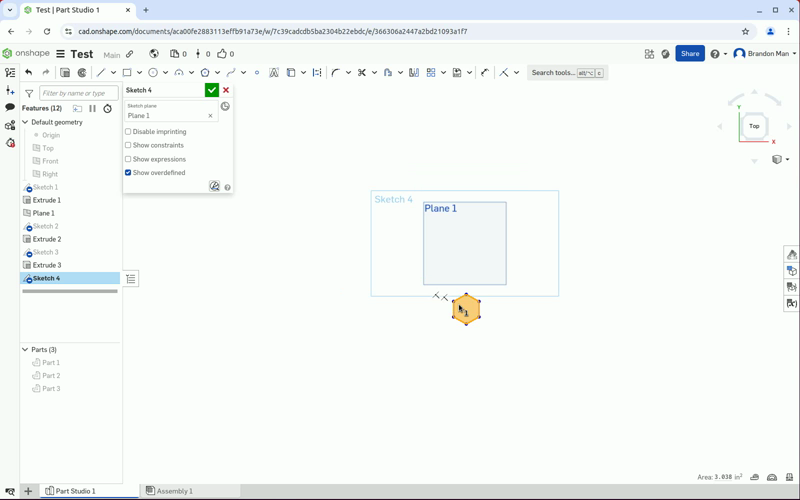
scroll(-6)
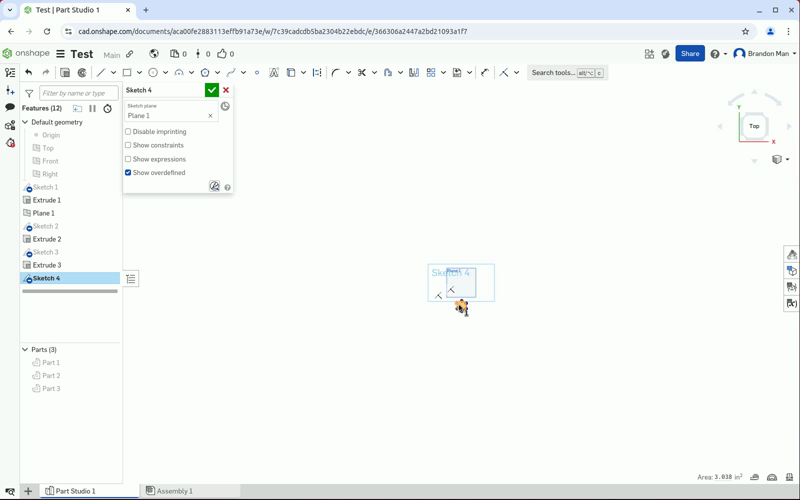
mouse_move(73, 352)
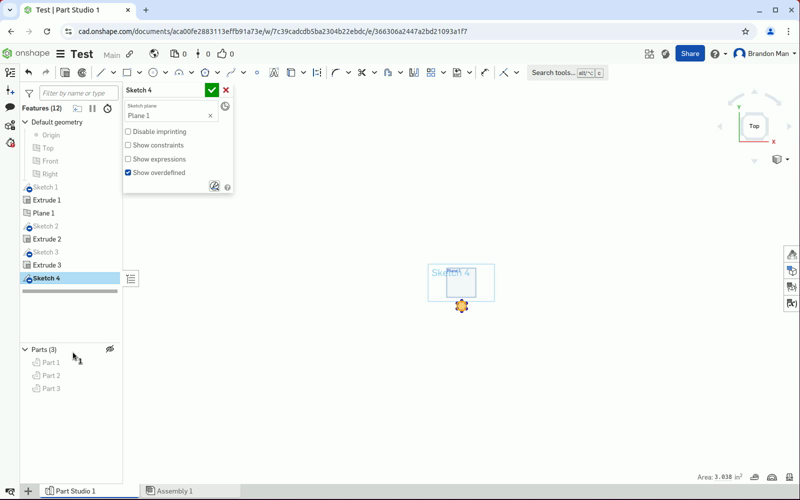
key(shift+y)
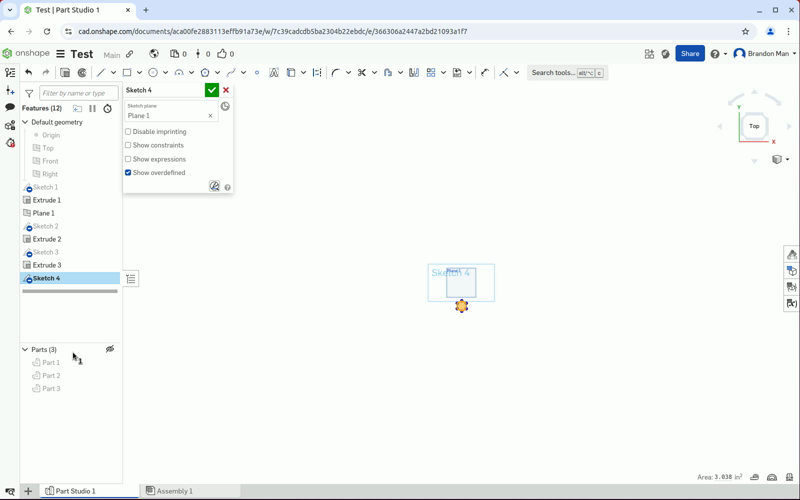
key(shift+e)
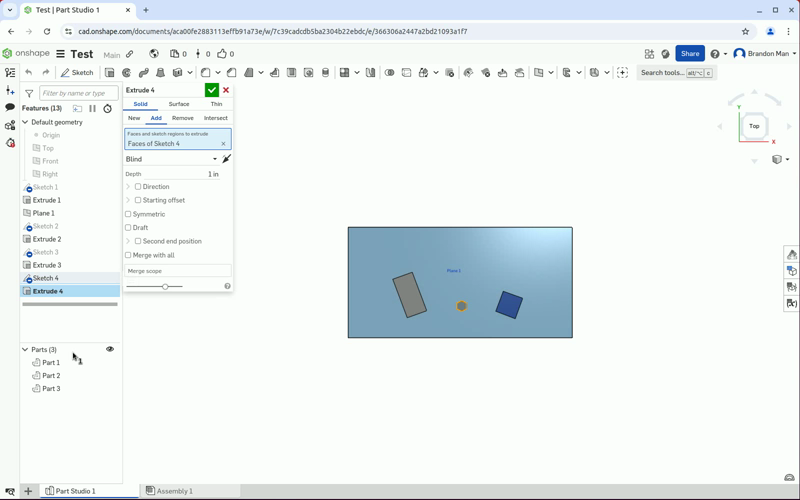
mouse_move(143, 106)
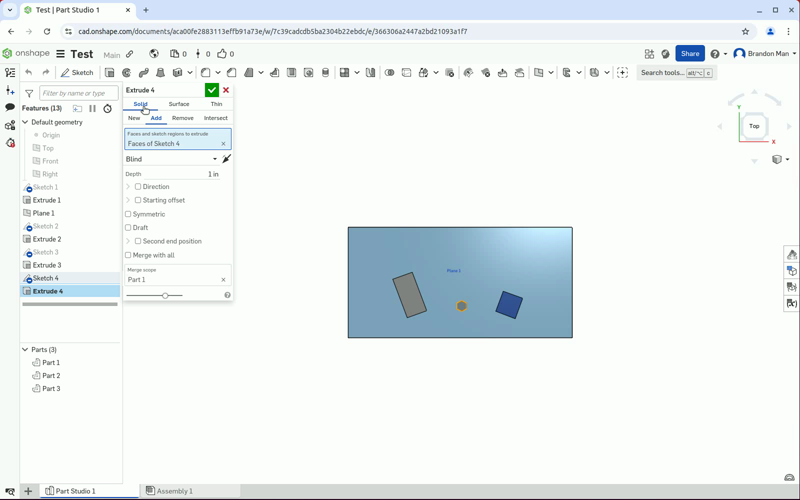
click(143, 106)
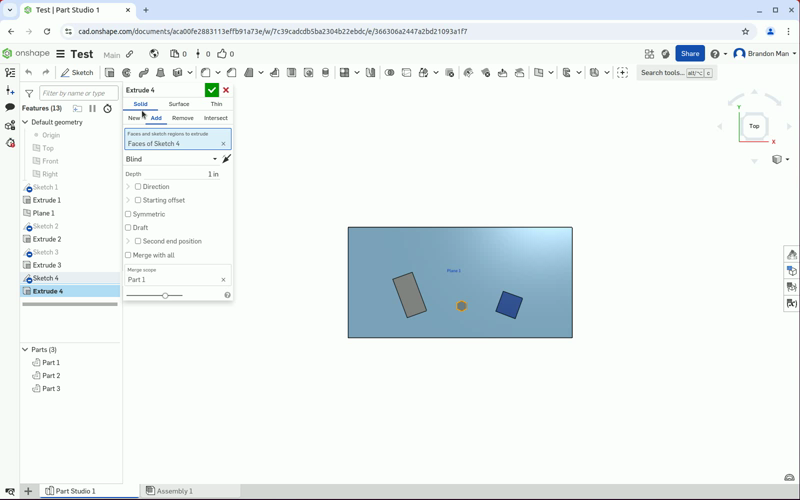
mouse_move(137, 120)
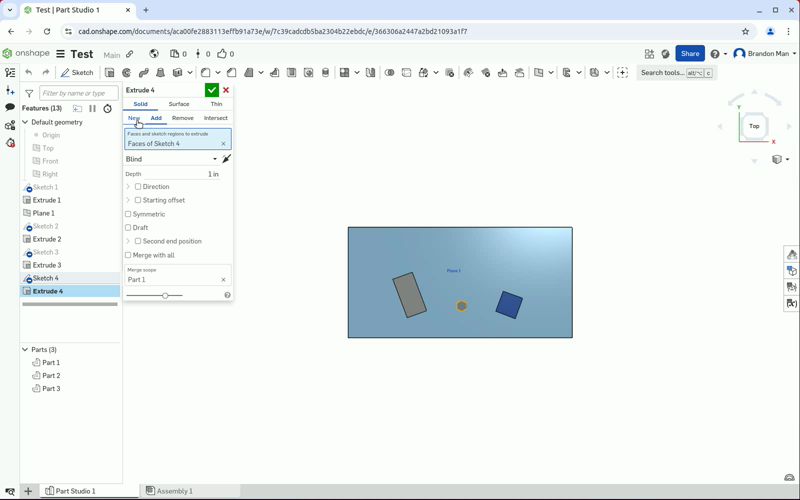
click(137, 120)
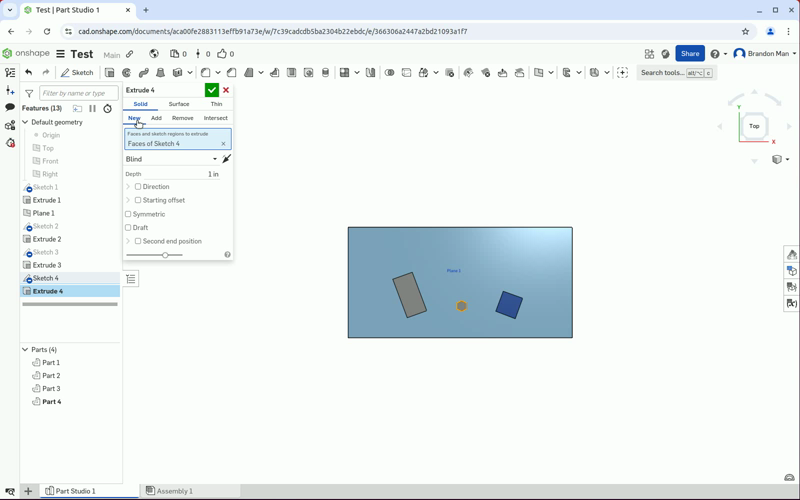
key(tab, 4)
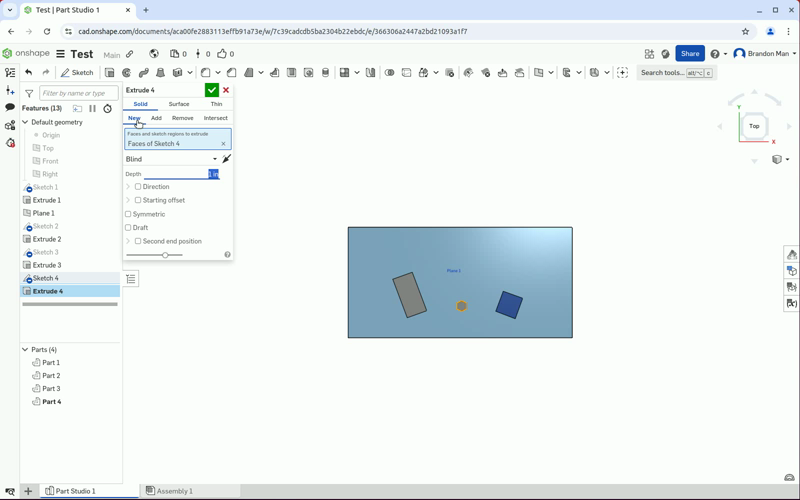
text(0.722)
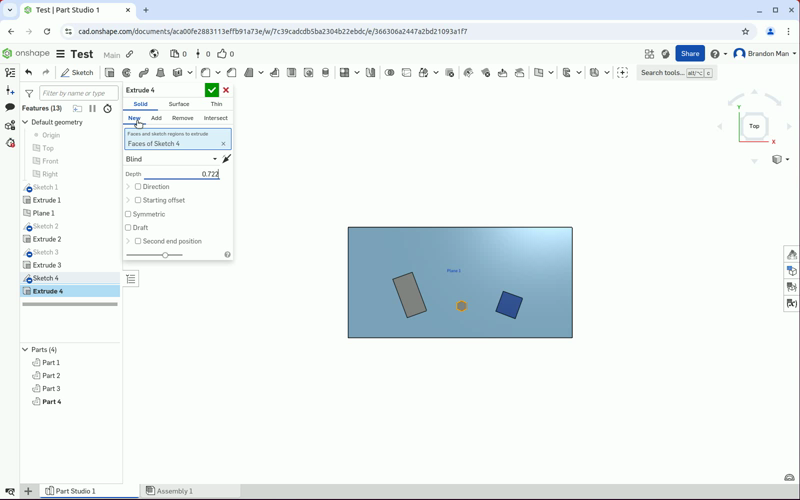
key(enter)
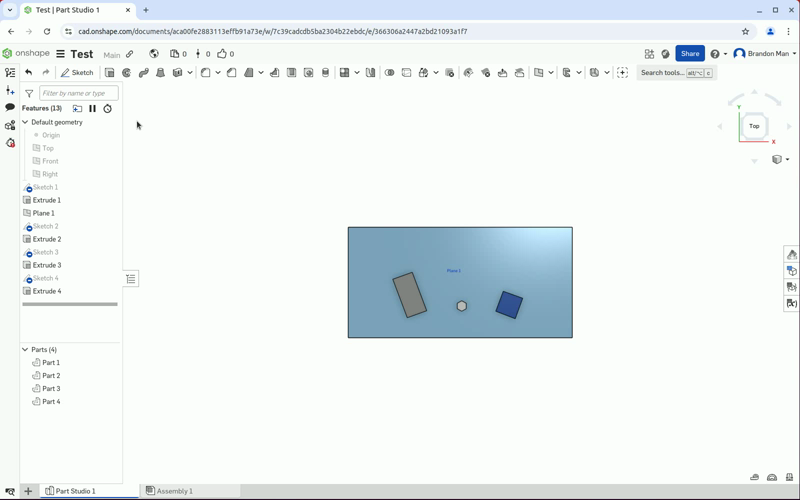
key(shift+h)
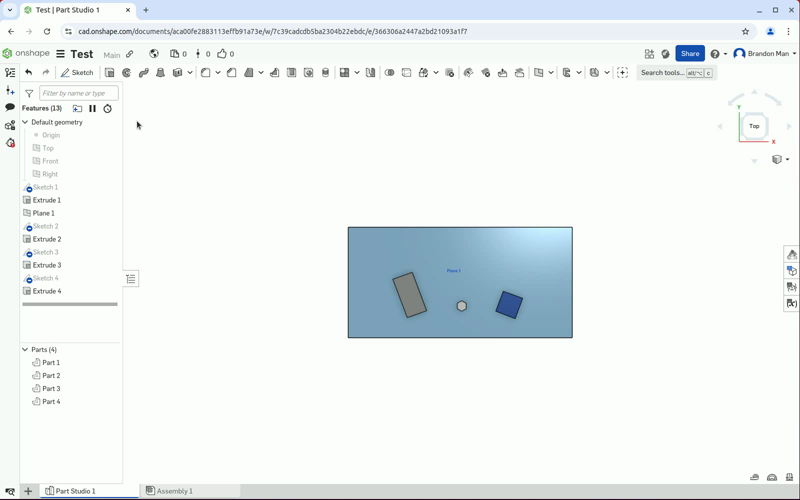
key(shift+h)
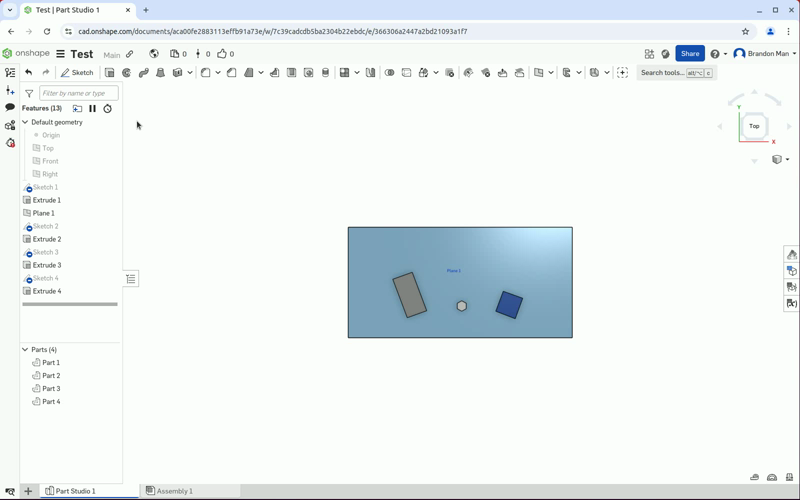
mouse_move(73, 189)
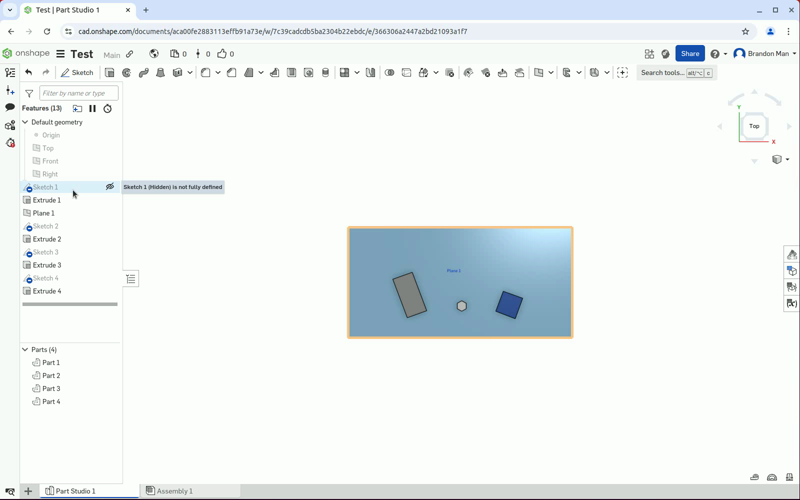
click(73, 189)
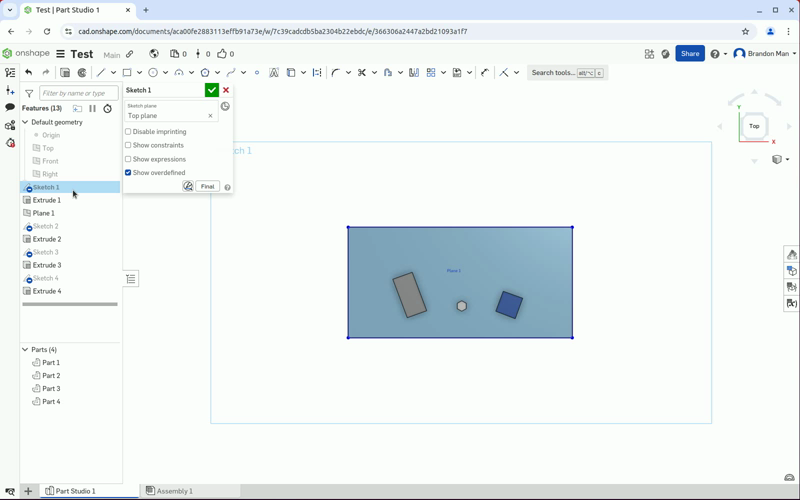
mouse_move(229, 92)
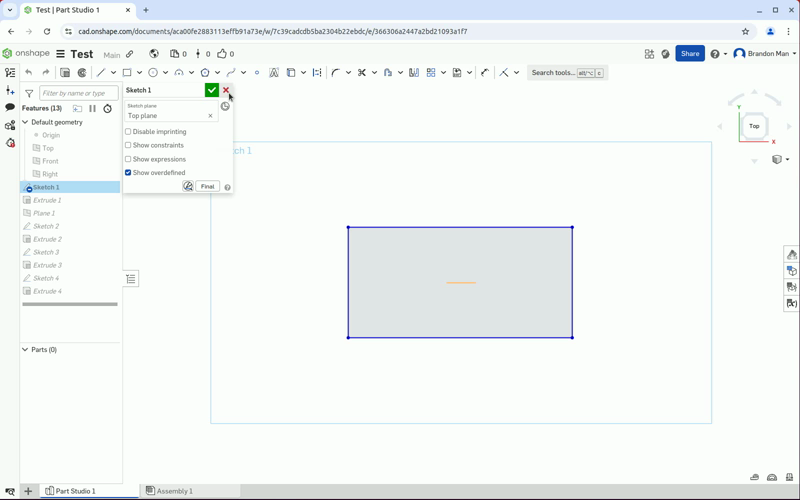
click(229, 92)
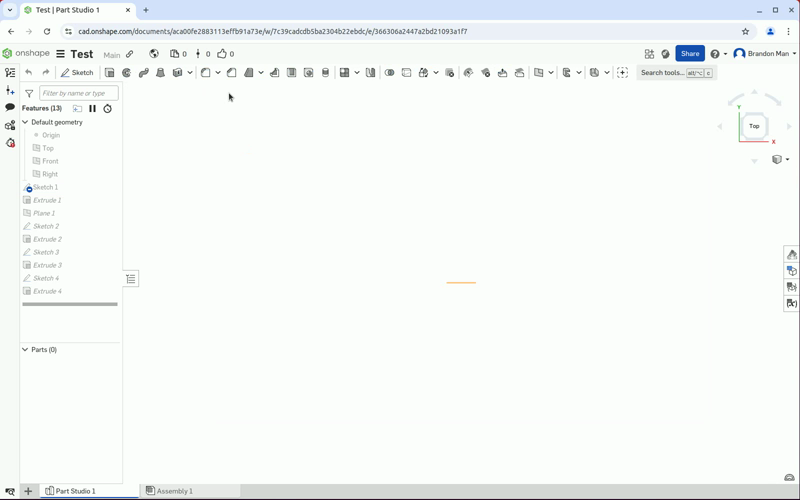
key(shift+s)
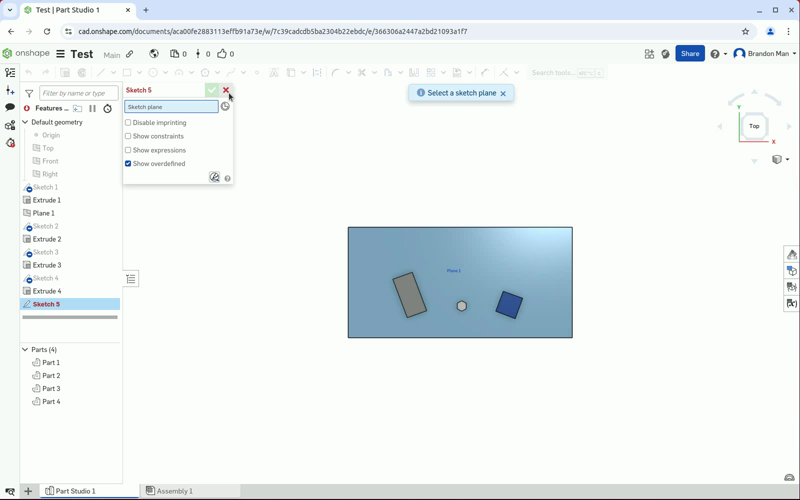
mouse_move(73, 215)
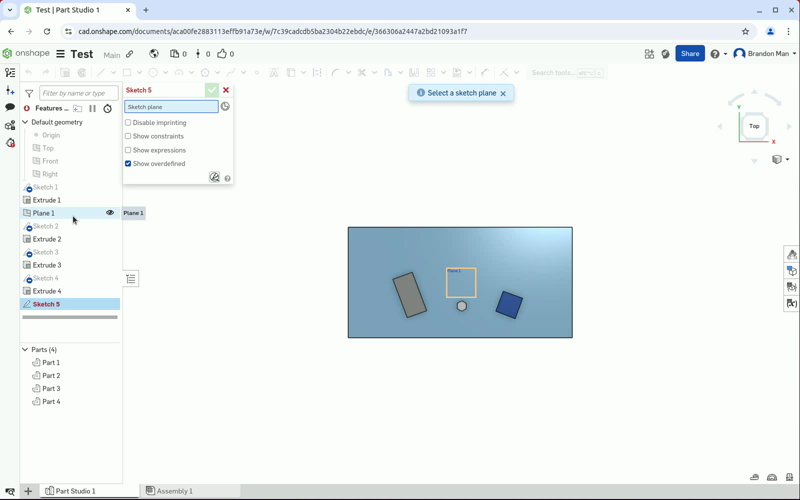
click(73, 215)
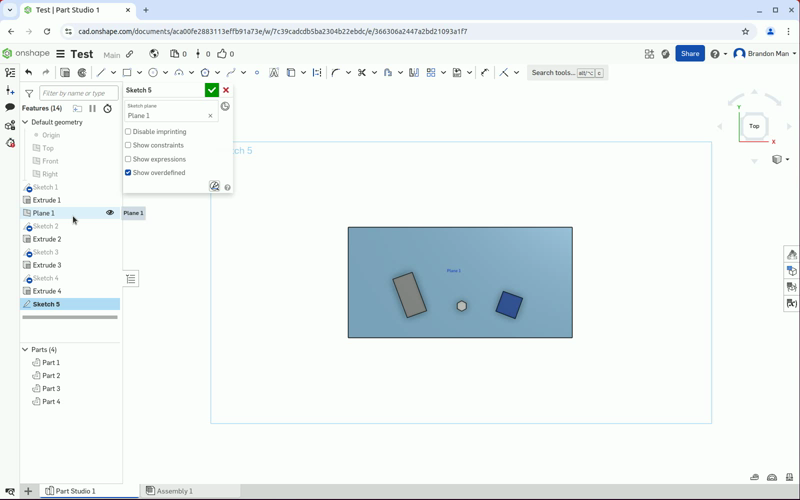
mouse_move(73, 352)
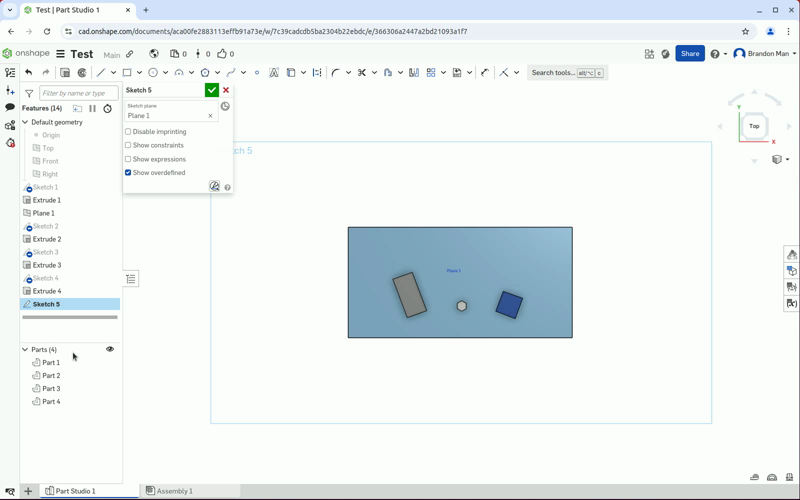
key(y)
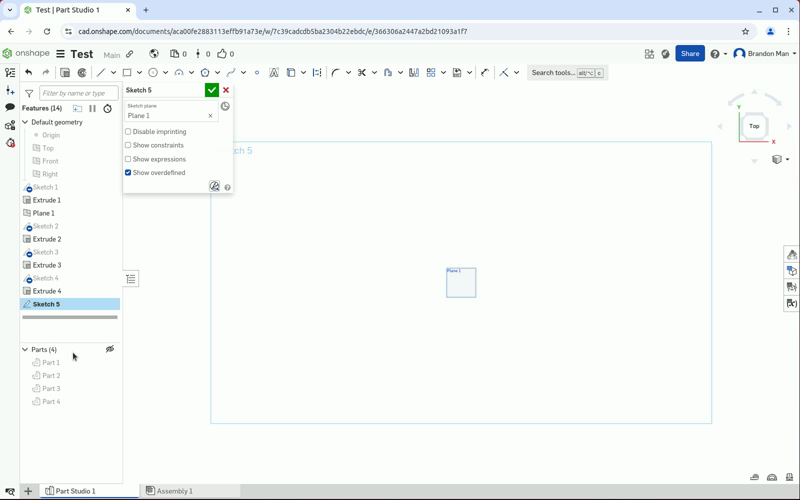
key(l)
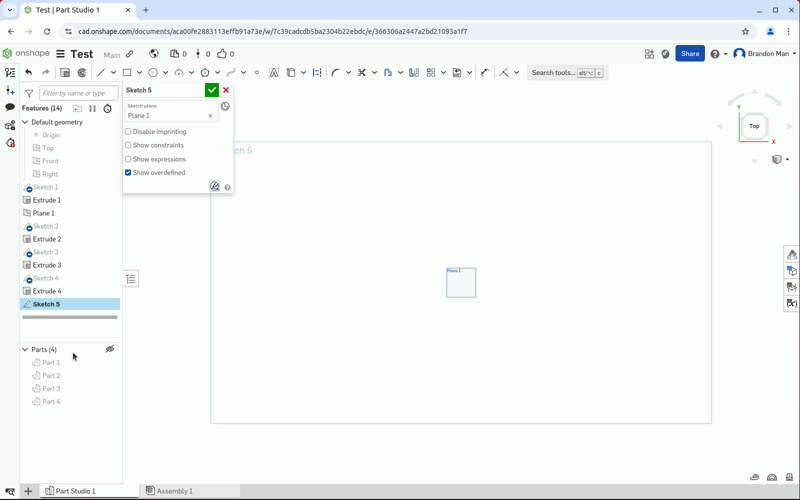
key_down(shift)
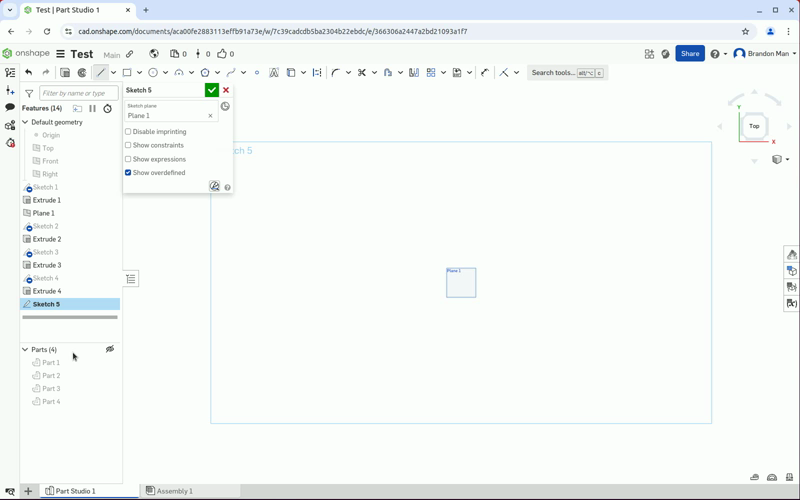
mouse_move(495, 282)
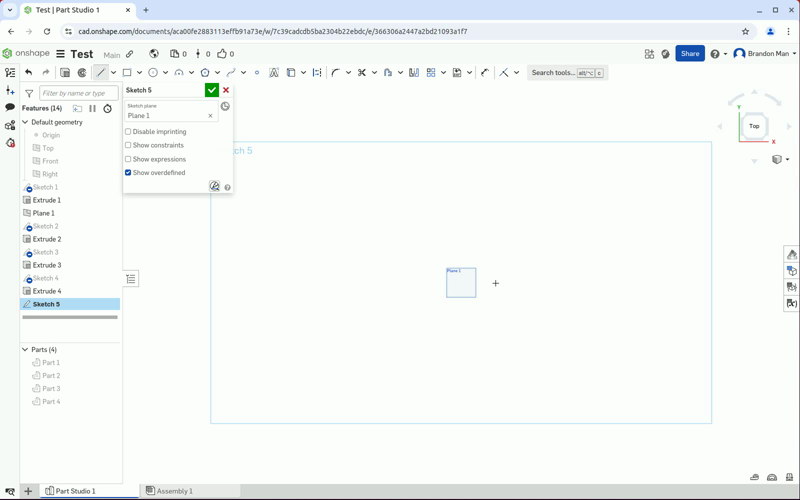
click(495, 282)
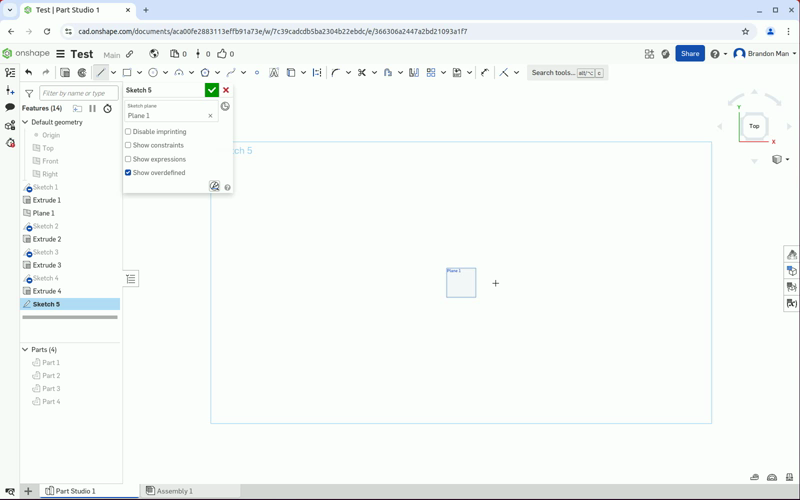
key_up(shift)
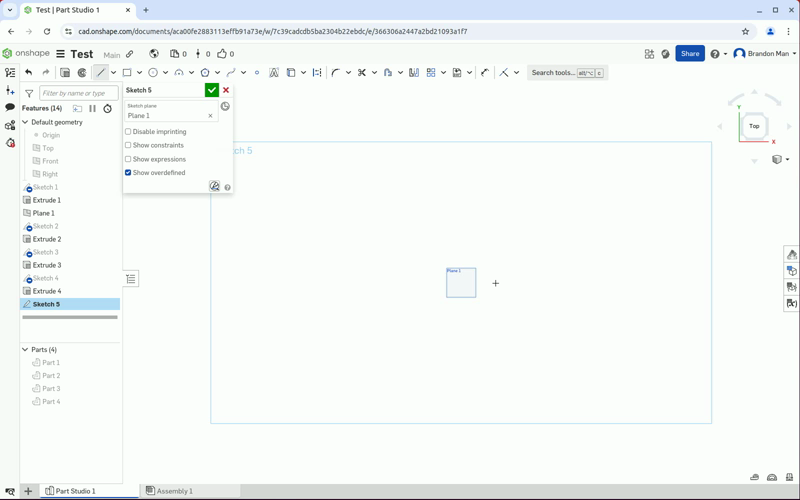
key_down(shift)
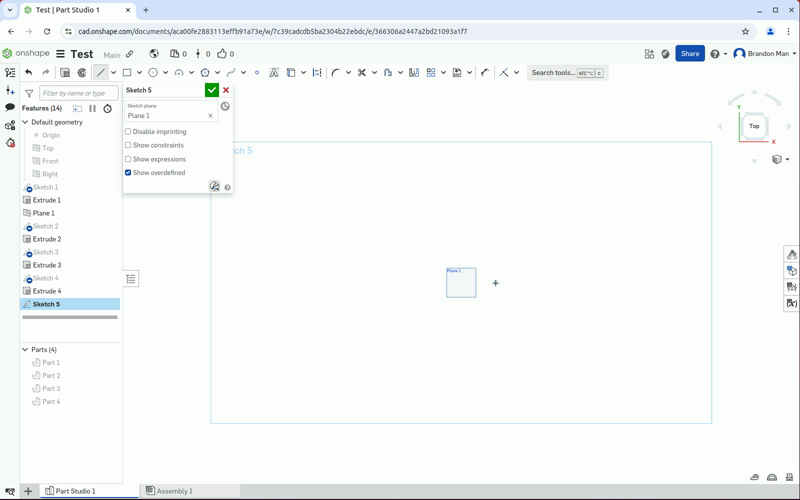
mouse_move(525, 282)
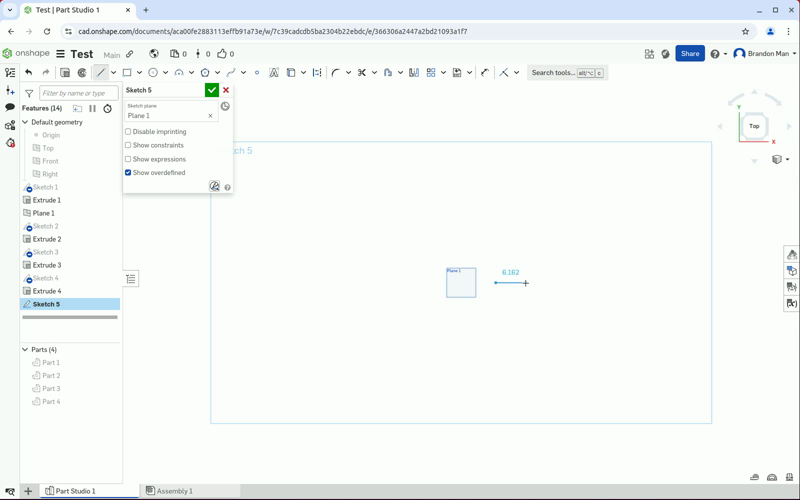
mouse_move(515, 289)
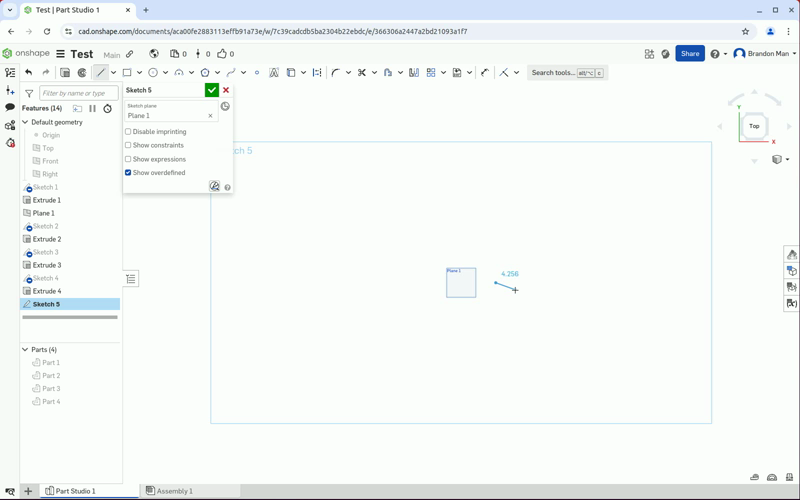
click(515, 289)
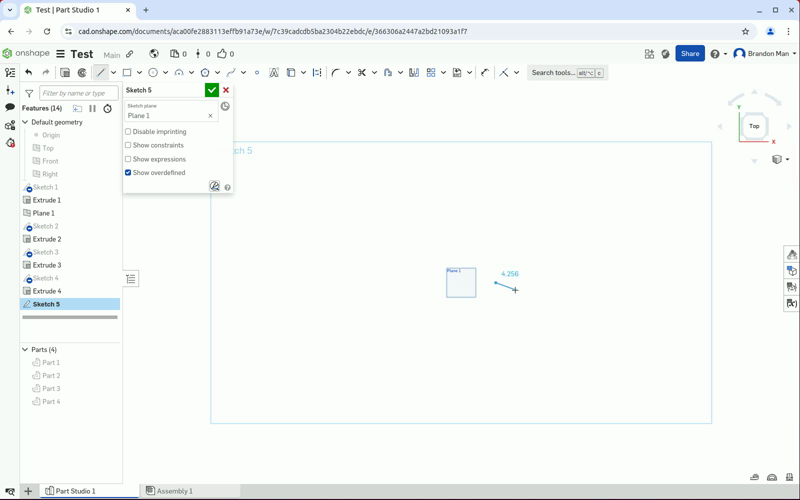
key_up(shift)
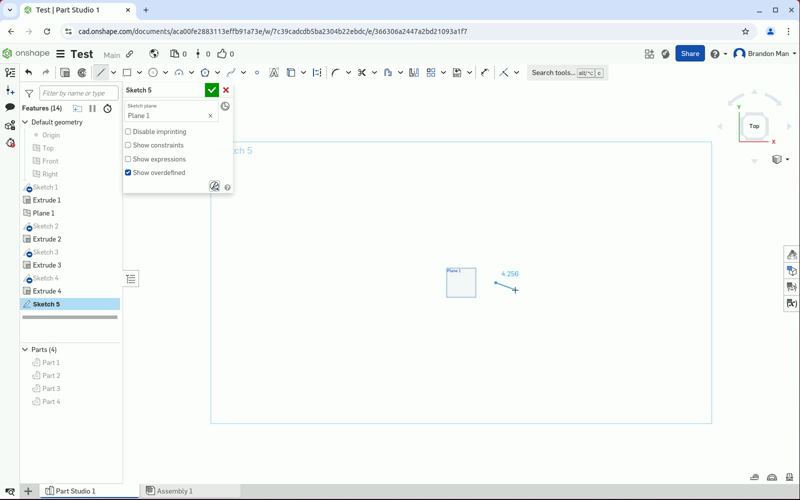
key_down(shift)
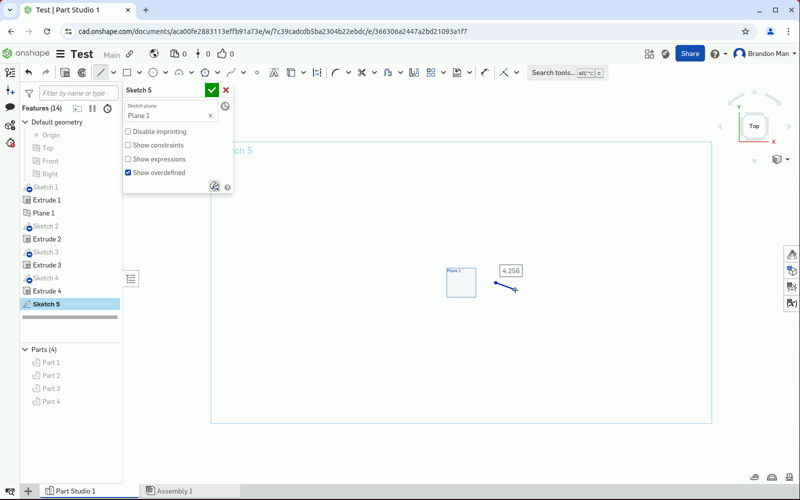
mouse_move(545, 289)
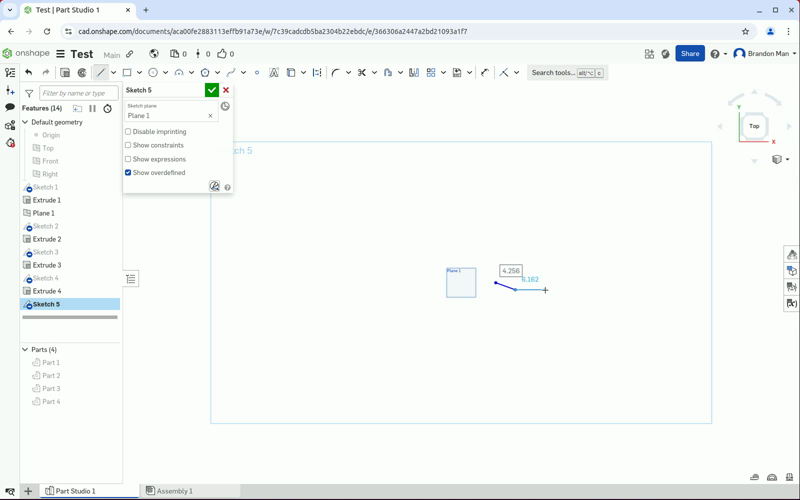
mouse_move(522, 270)
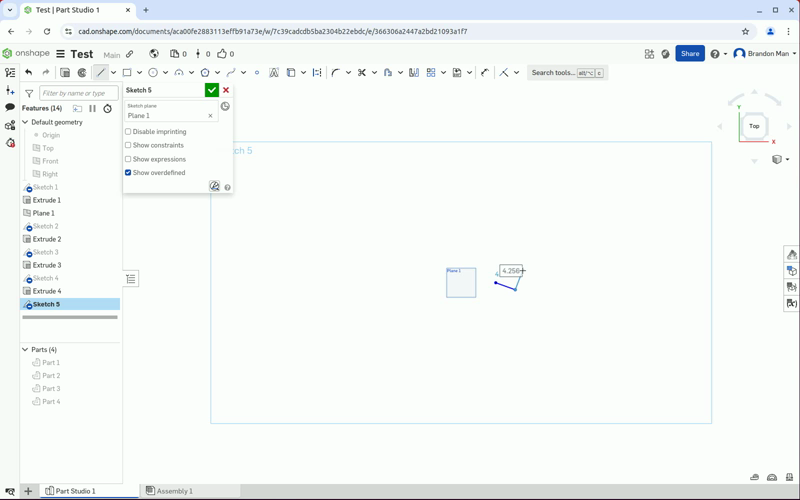
click(522, 270)
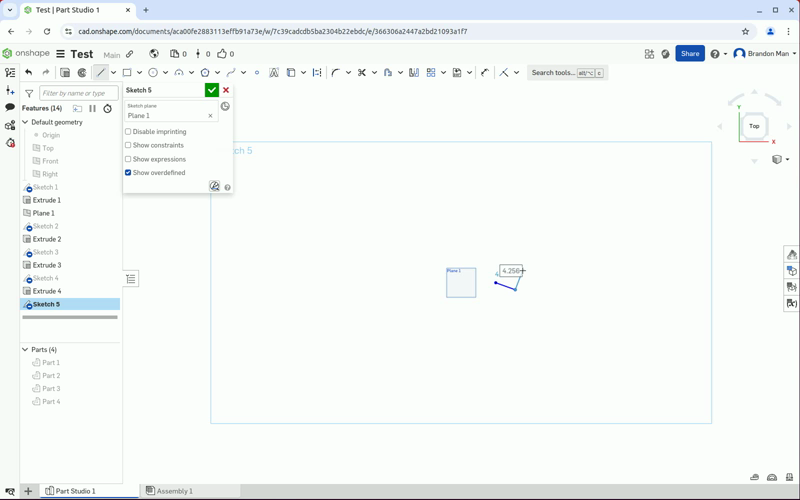
key_up(shift)
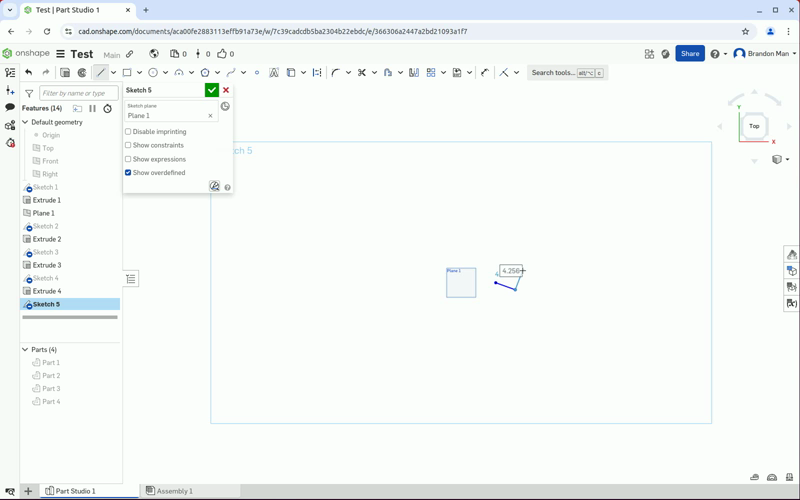
key_down(shift)
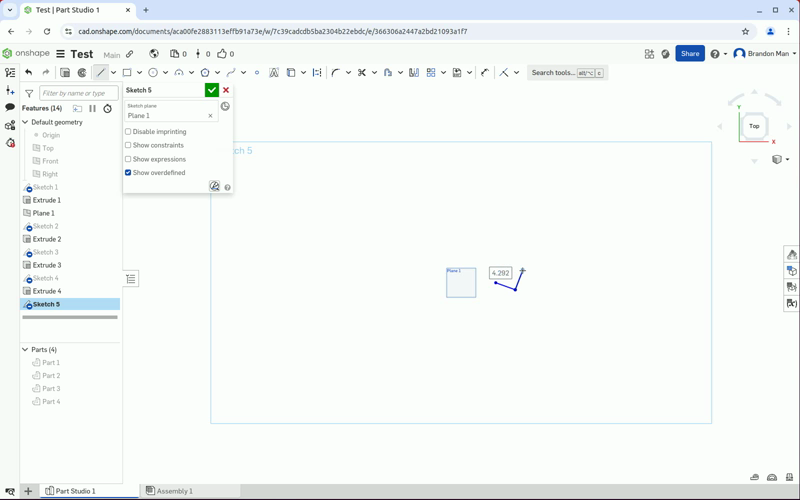
mouse_move(552, 270)
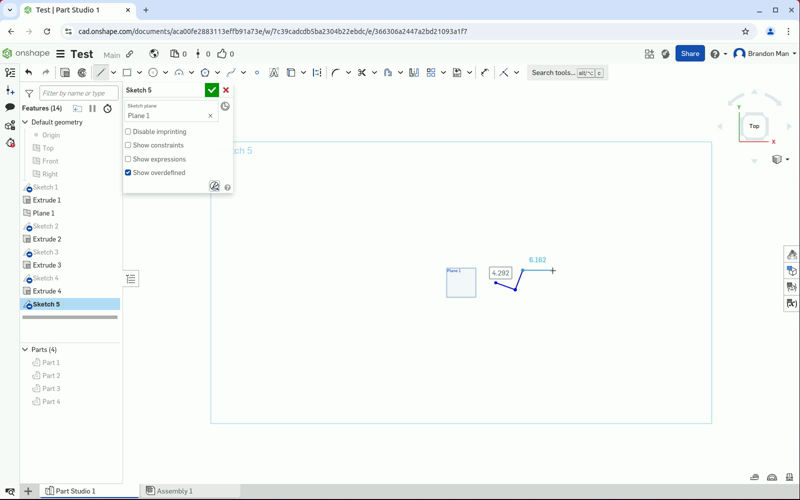
mouse_move(503, 263)
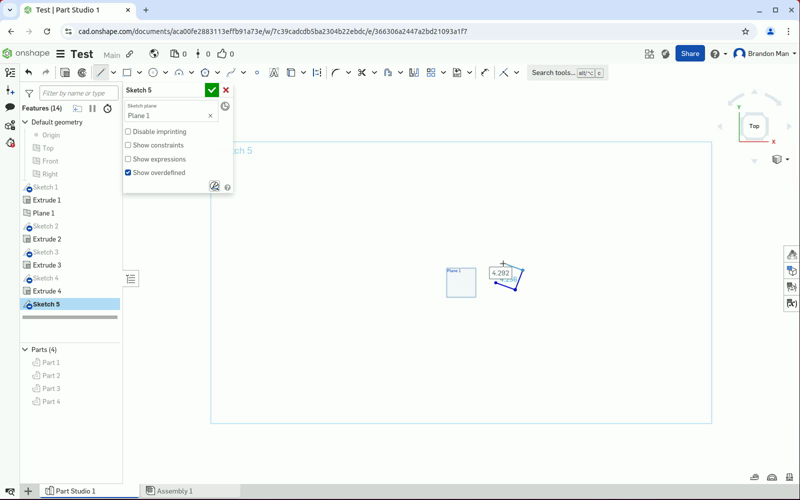
click(503, 263)
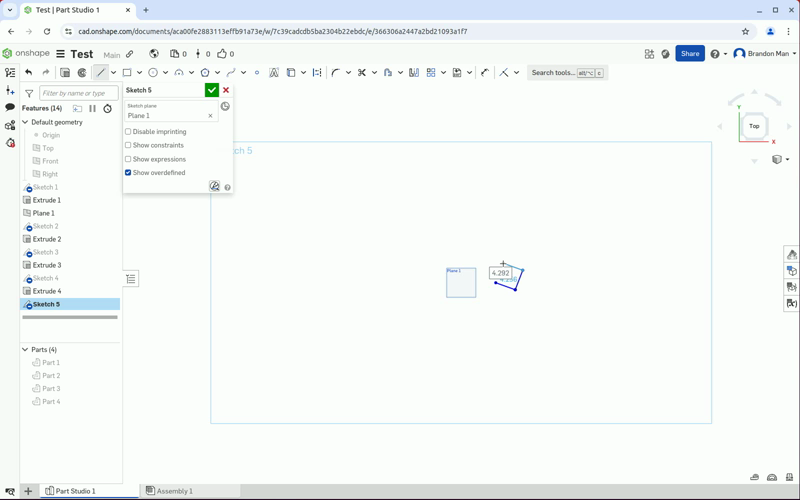
key_up(shift)
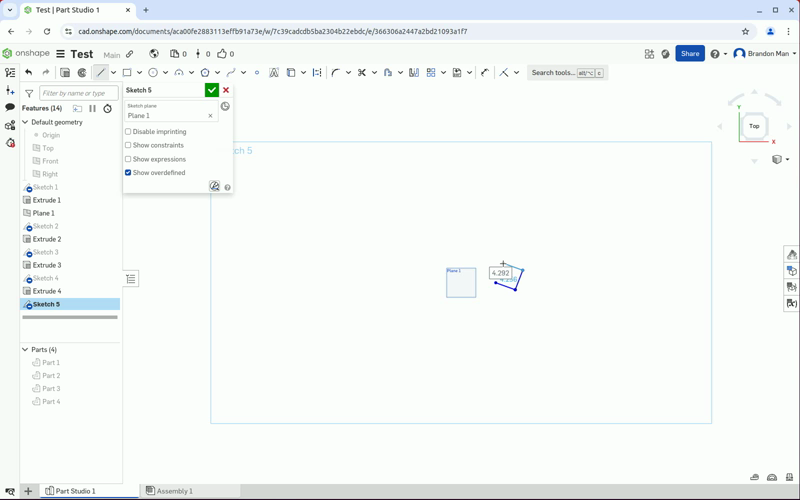
mouse_move(533, 263)
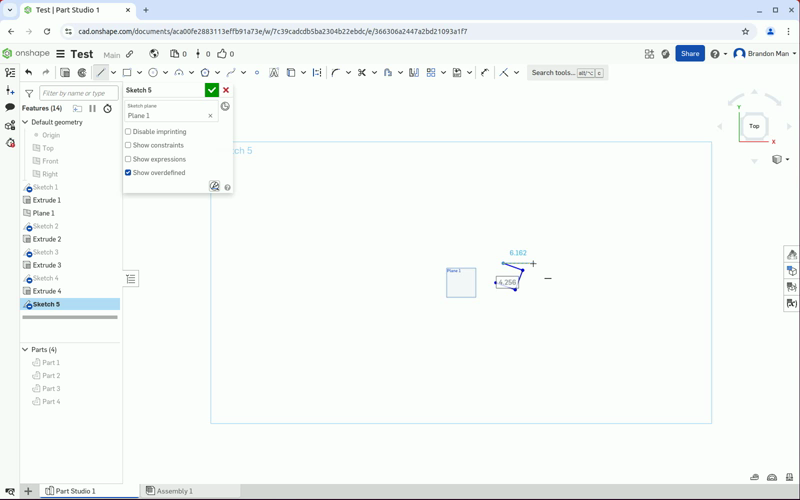
key_down(shift)
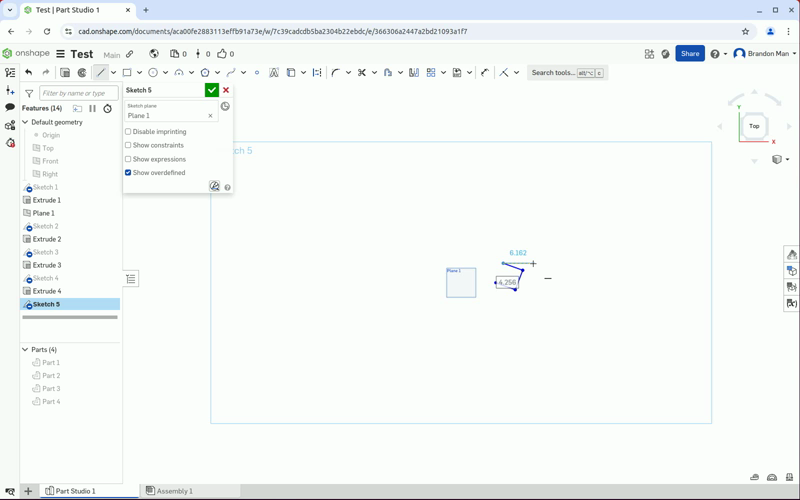
mouse_move(495, 282)
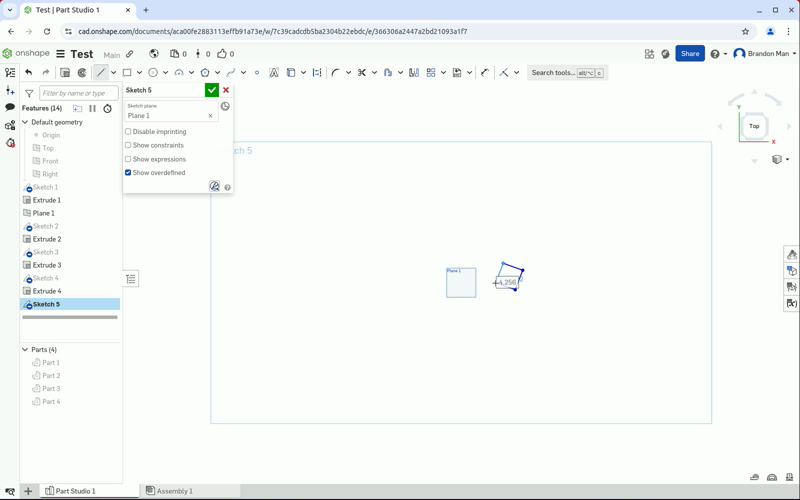
key_up(shift)
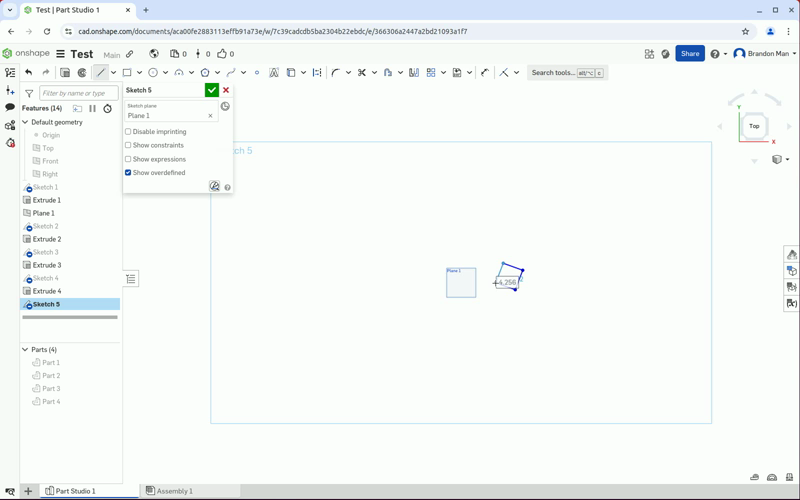
click(495, 282)
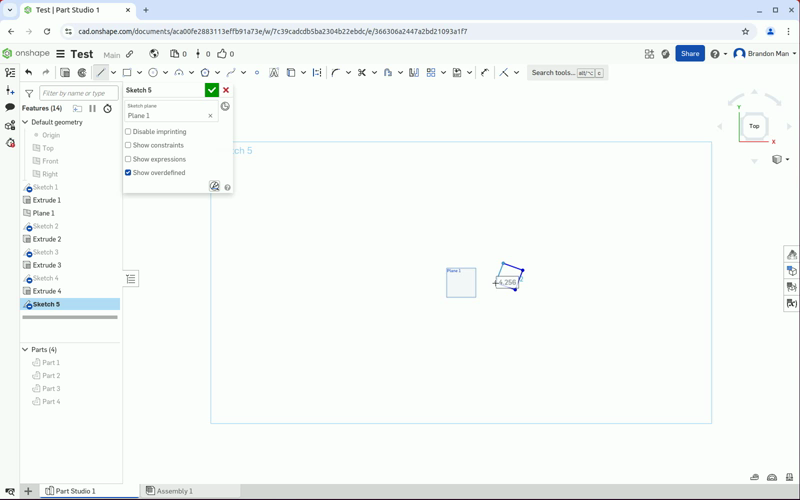
key(esc)
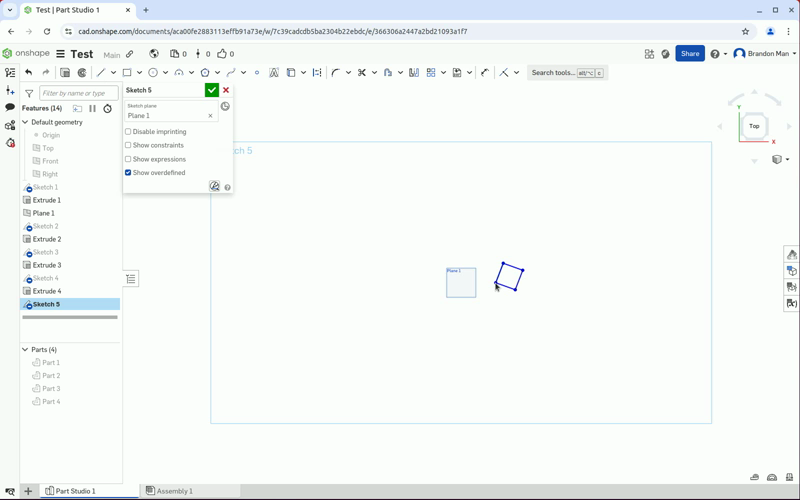
mouse_move(515, 284)
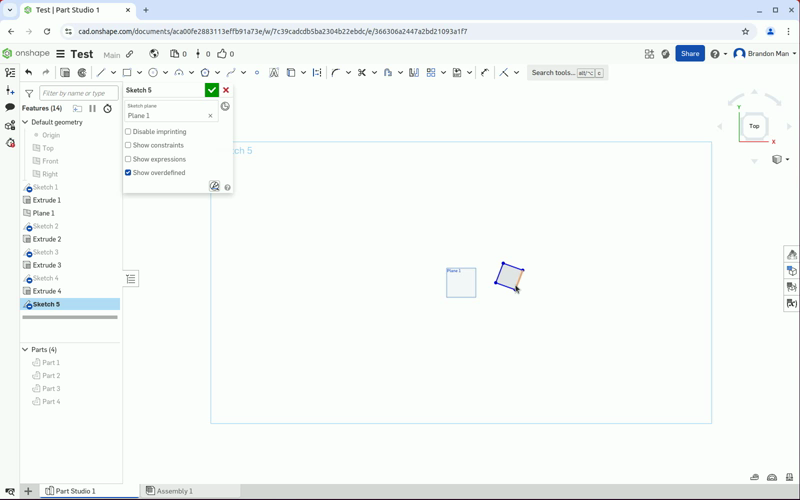
scroll(6)
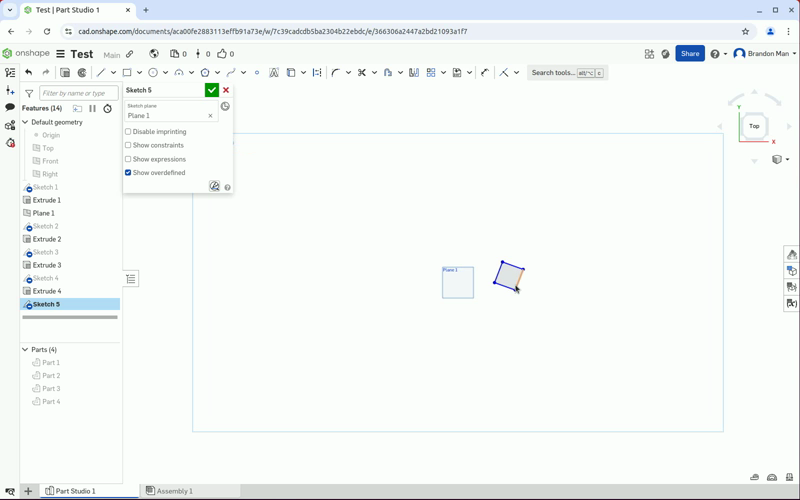
scroll(6)
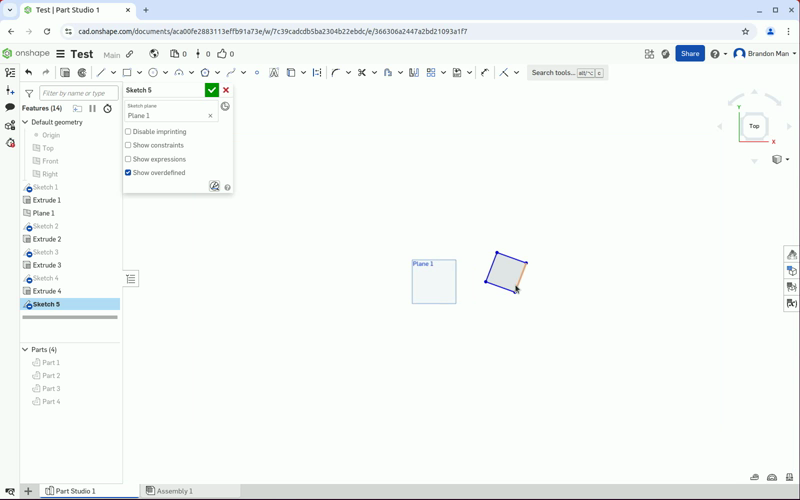
scroll(6)
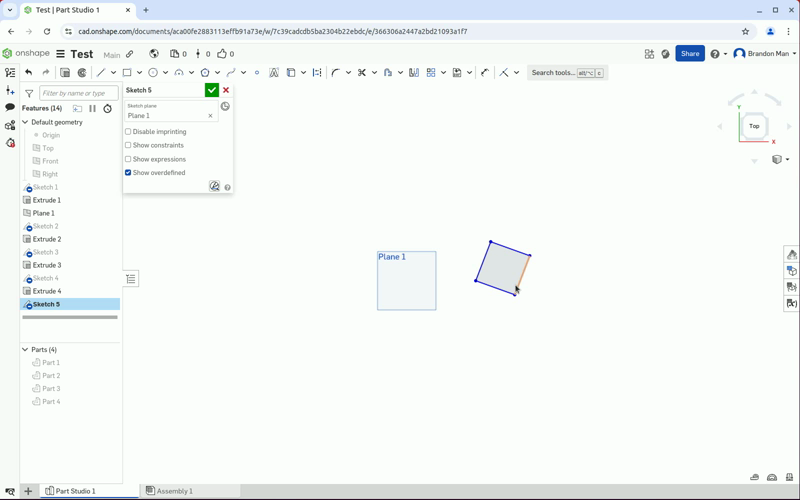
scroll(6)
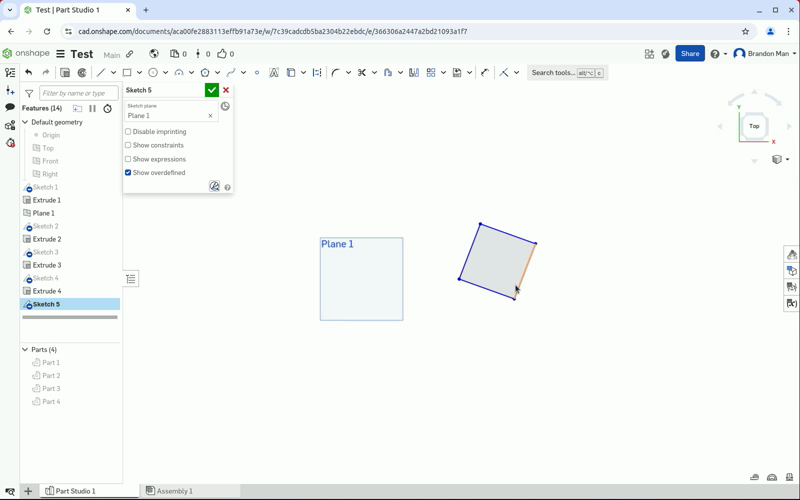
scroll(6)
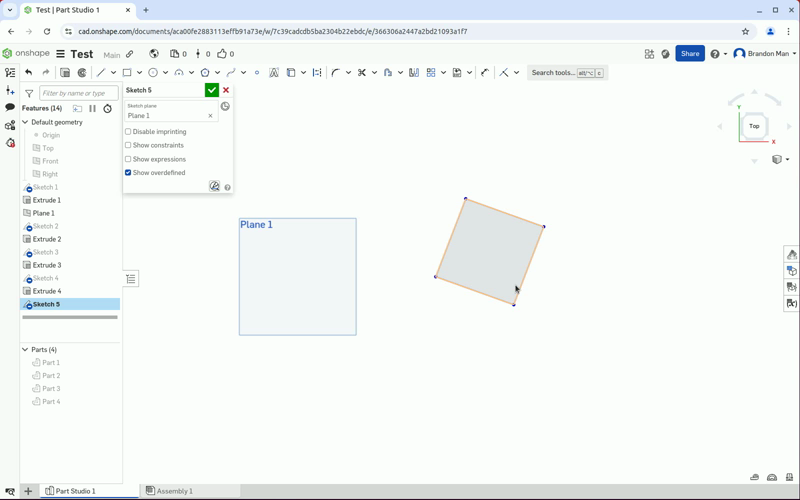
scroll(6)
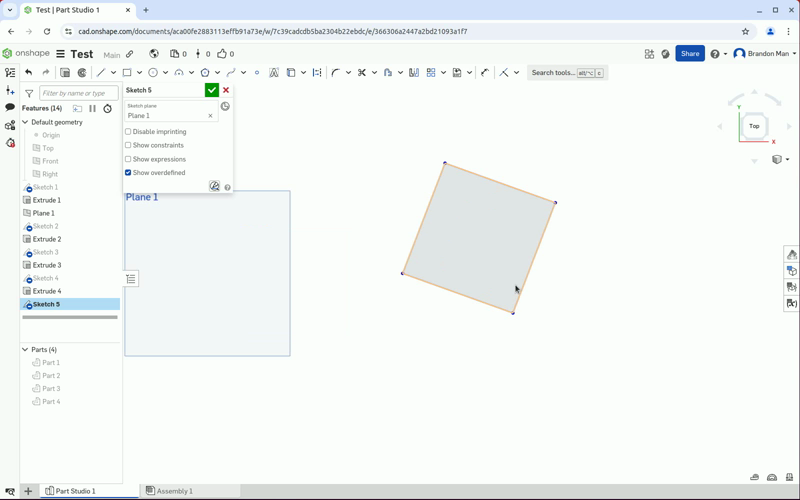
scroll(6)
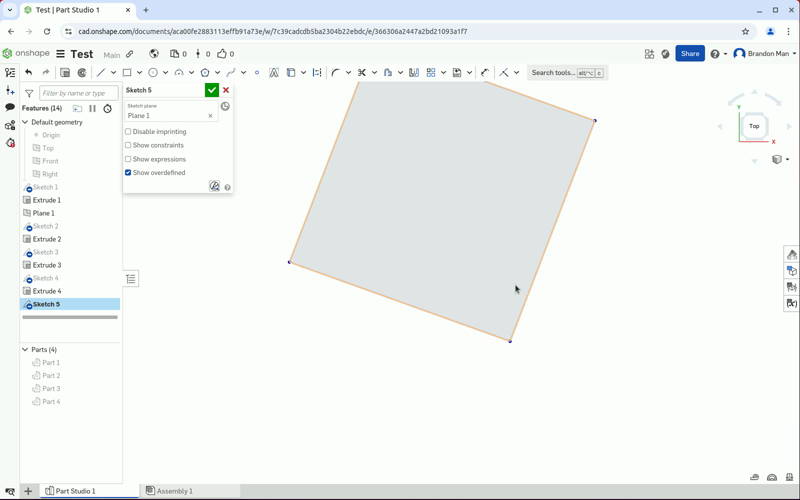
click(515, 284)
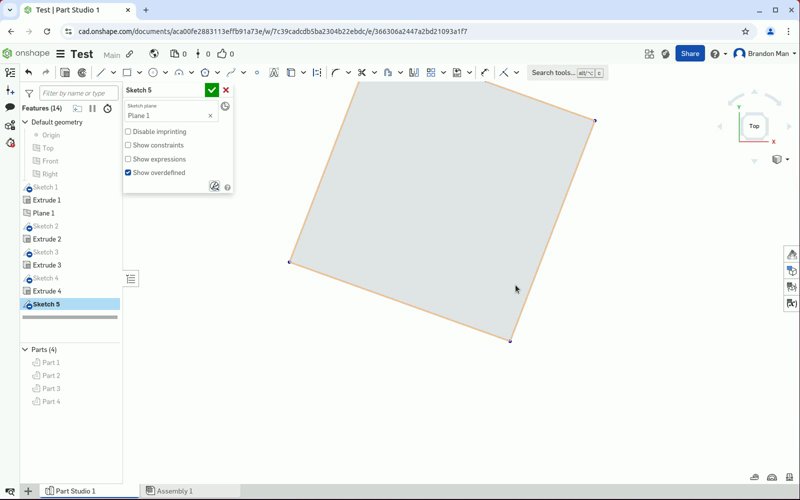
scroll(-6)
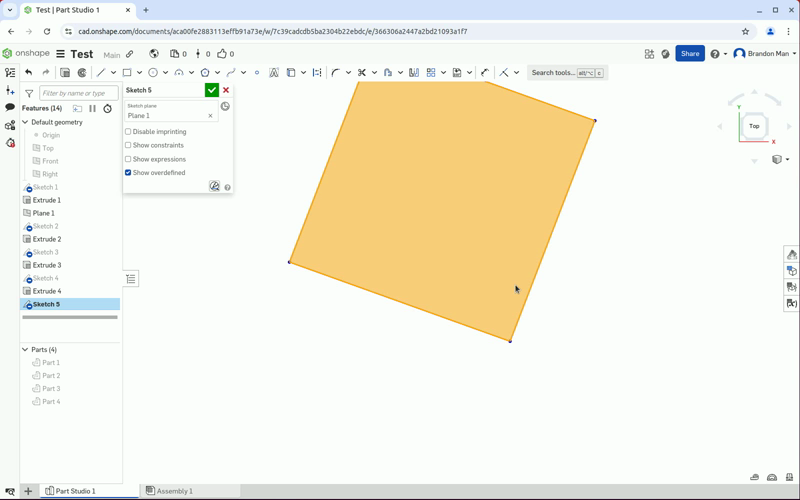
scroll(-6)
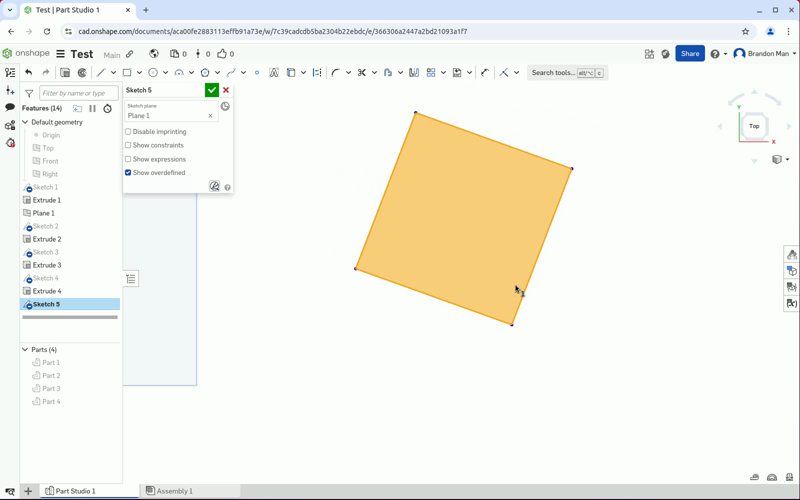
scroll(-6)
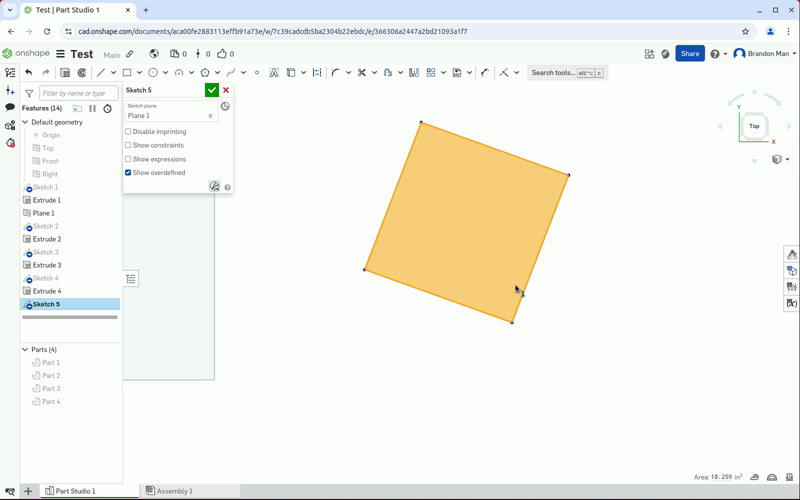
scroll(-6)
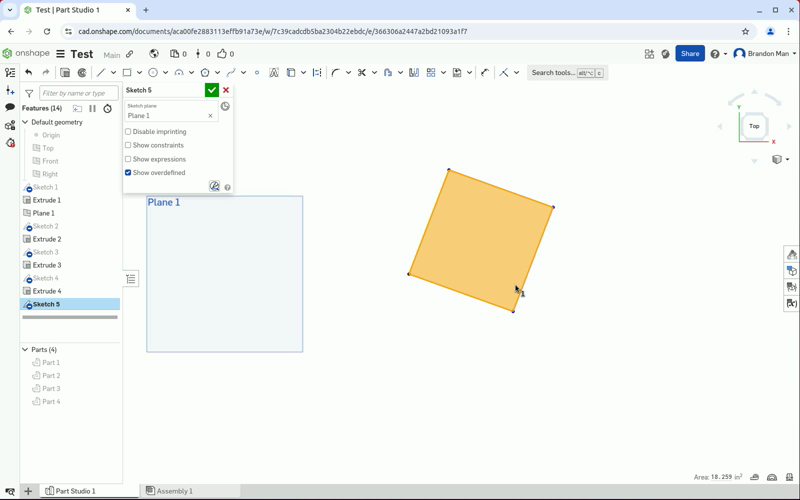
scroll(-6)
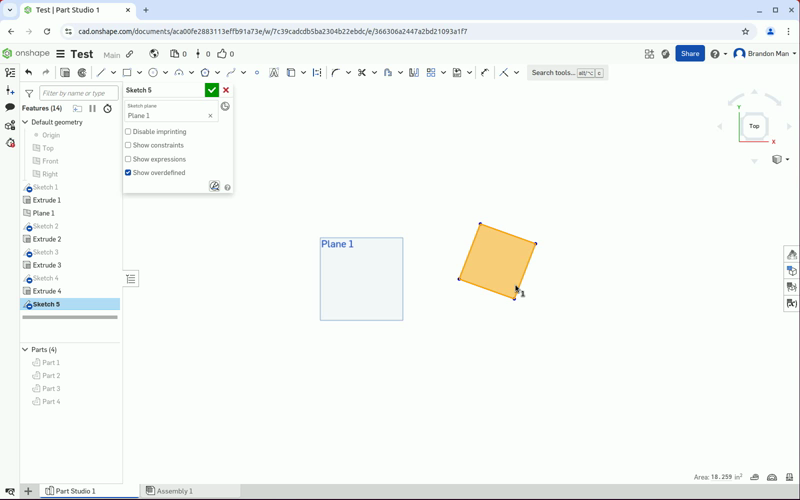
scroll(-6)
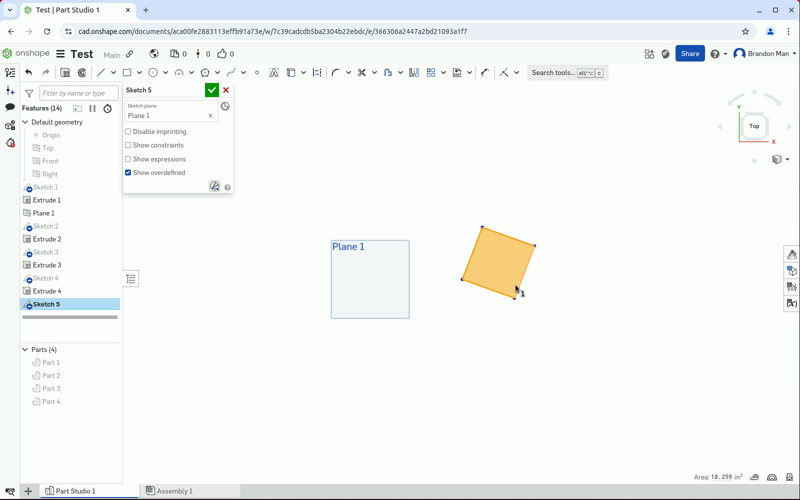
scroll(-6)
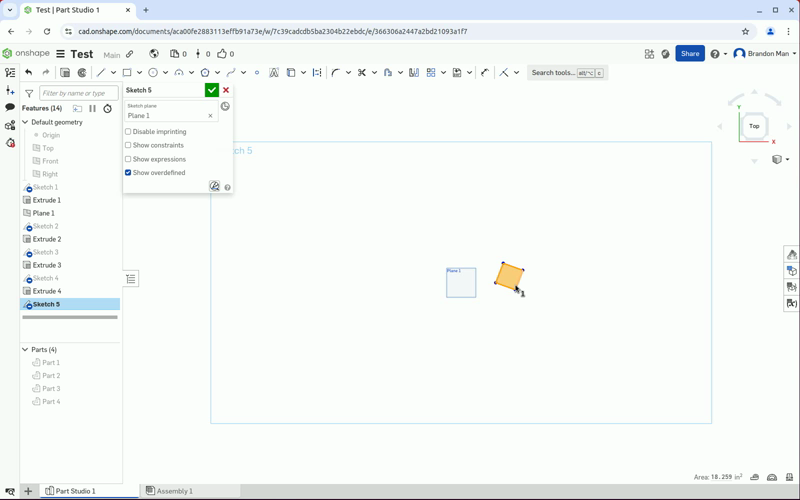
mouse_move(73, 352)
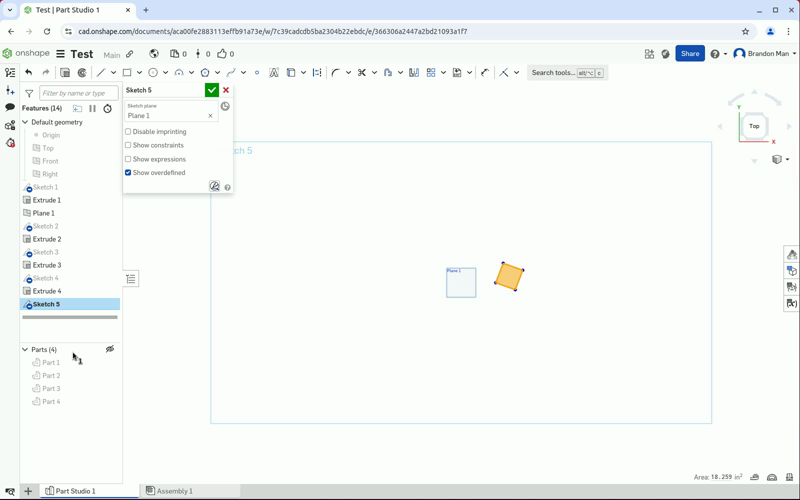
key(shift+y)
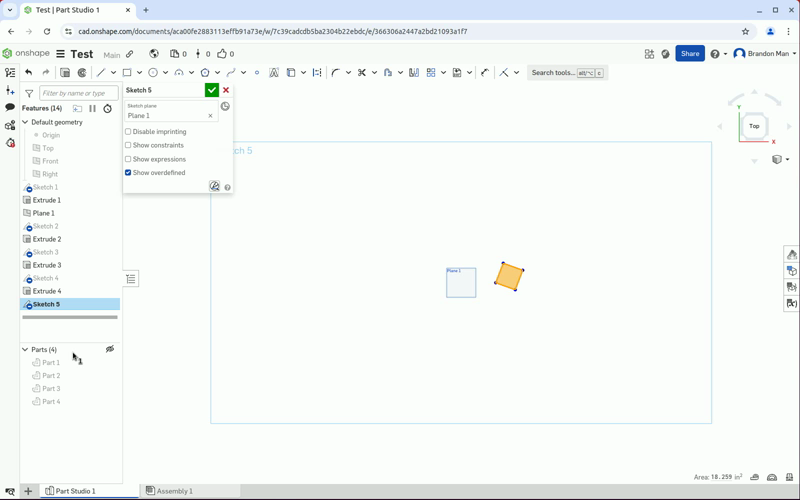
key(shift+e)
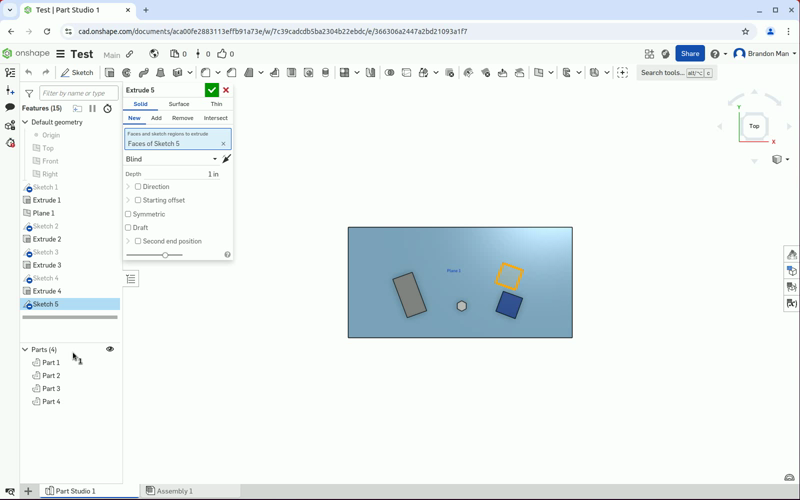
mouse_move(143, 106)
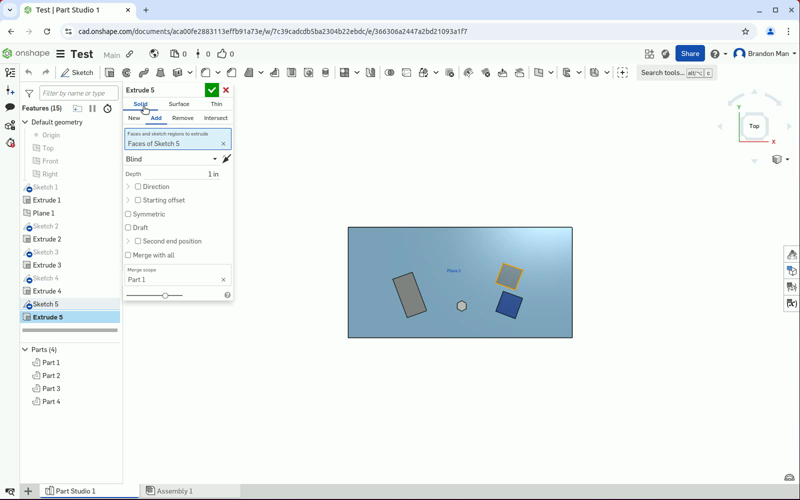
click(143, 106)
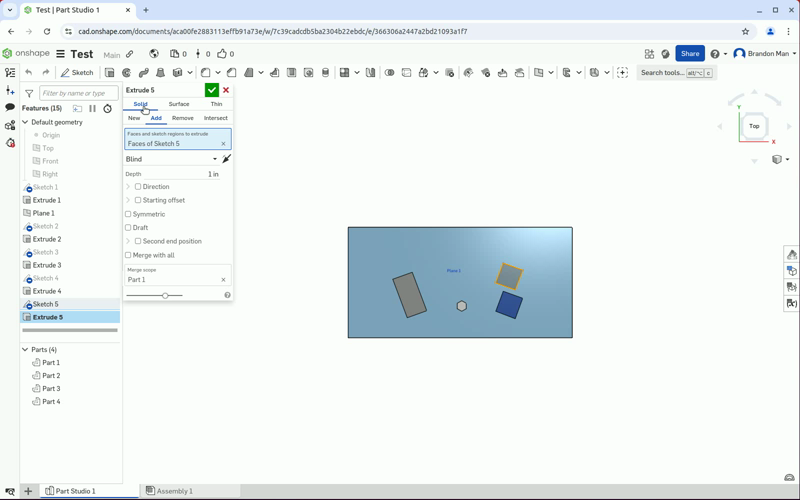
mouse_move(137, 120)
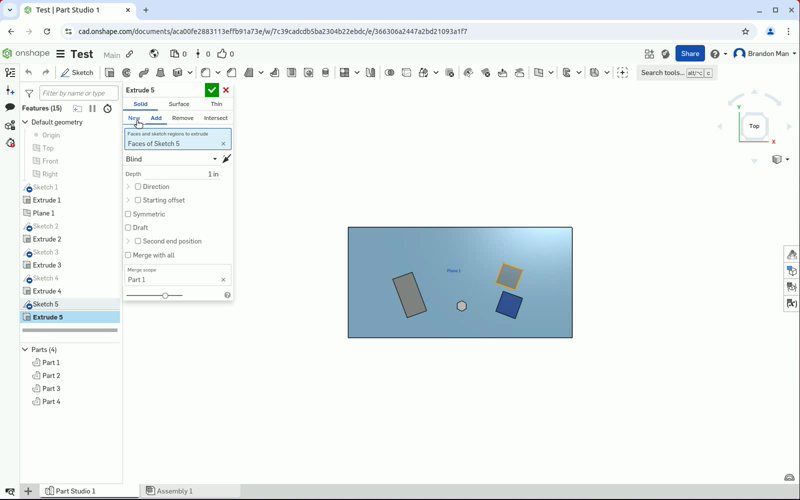
click(137, 120)
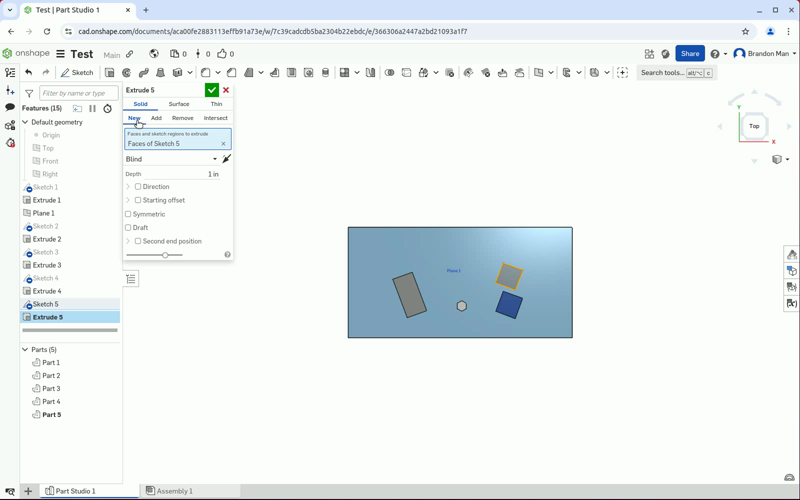
key(tab, 4)
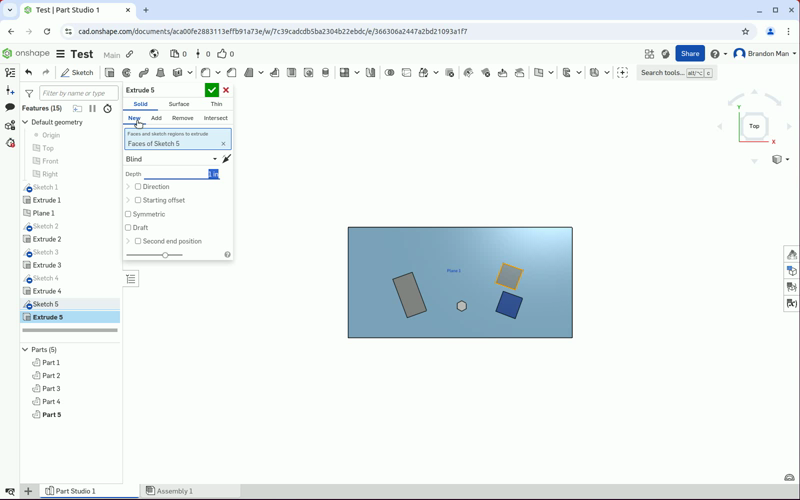
text(0.722)
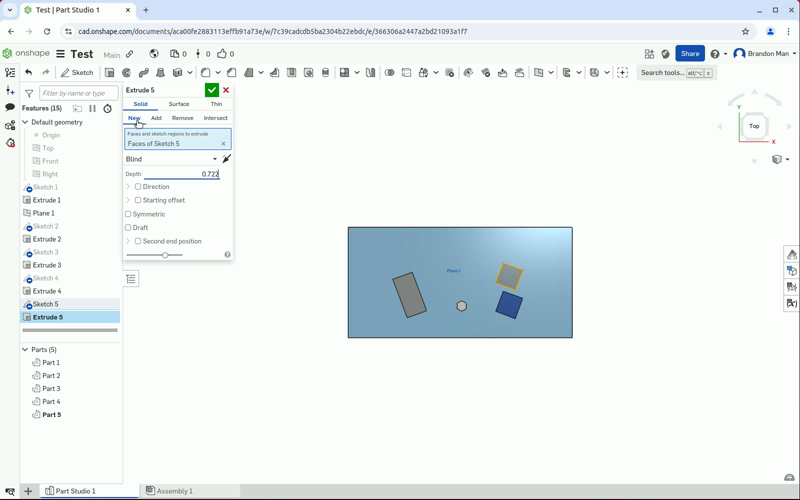
key(enter)
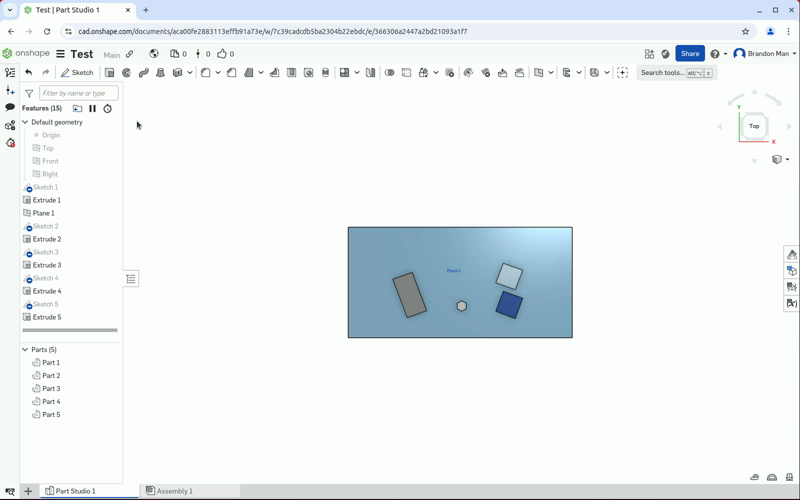
key(shift+h)
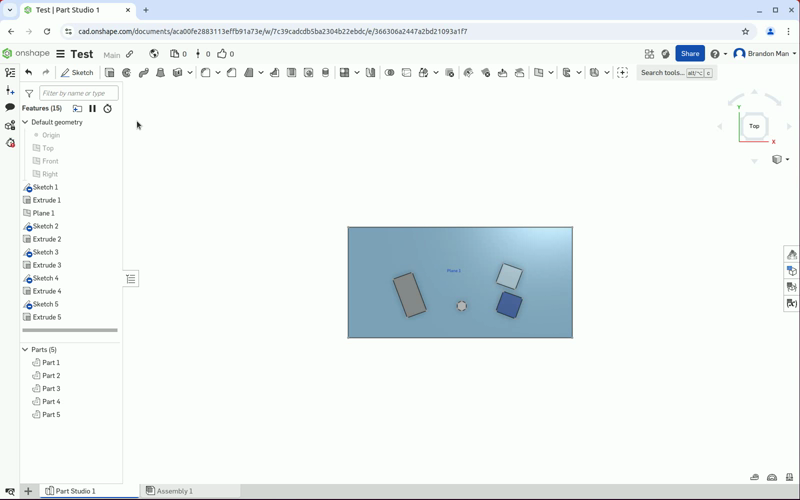
key(shift+h)
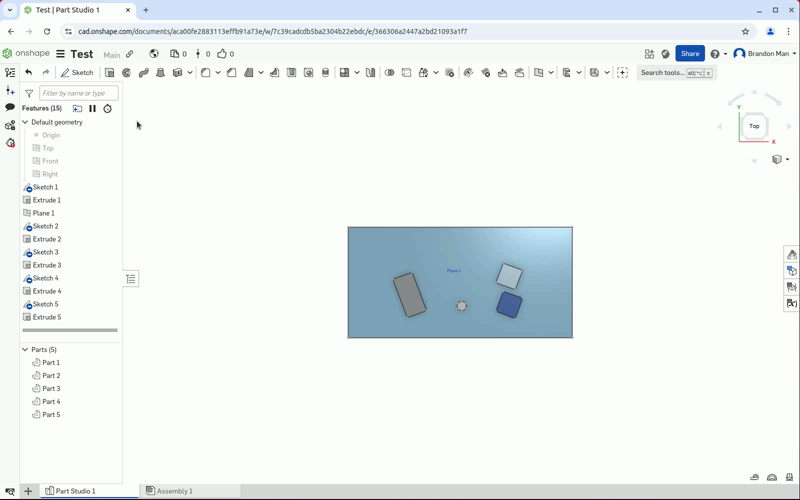
key(shift+7)
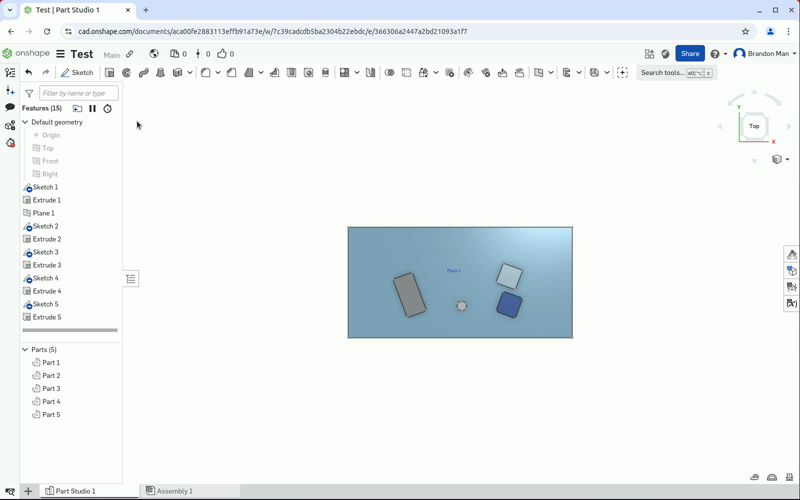
key(up, 3)
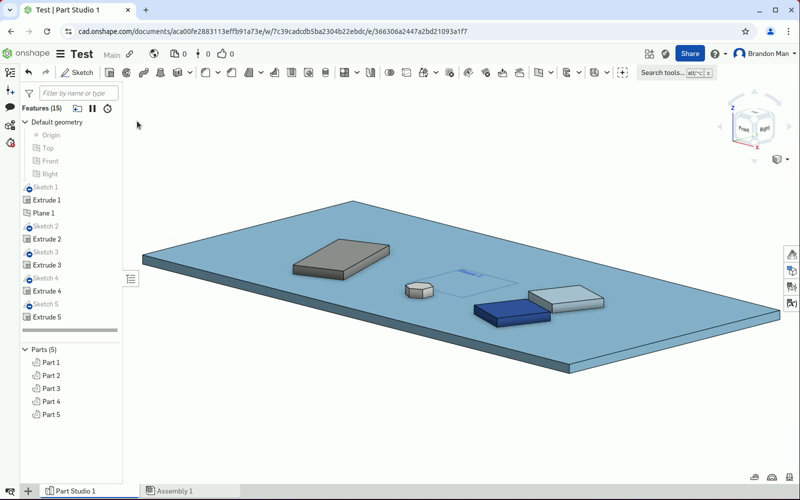
key(left, 3)
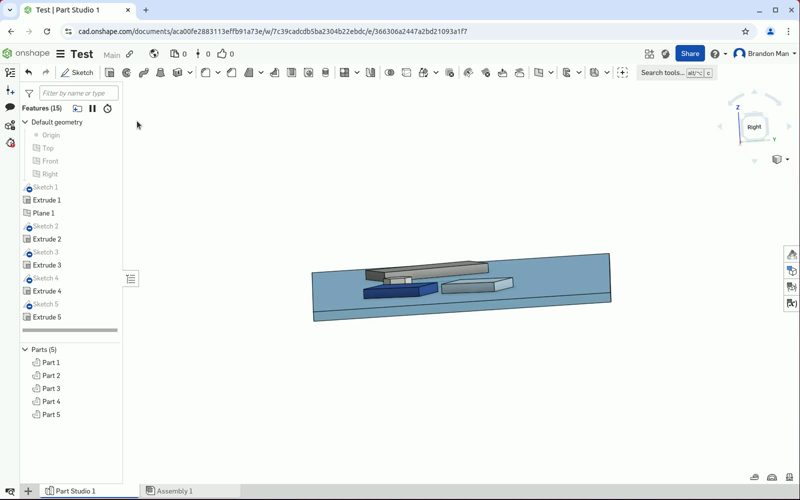
key(right, 3)
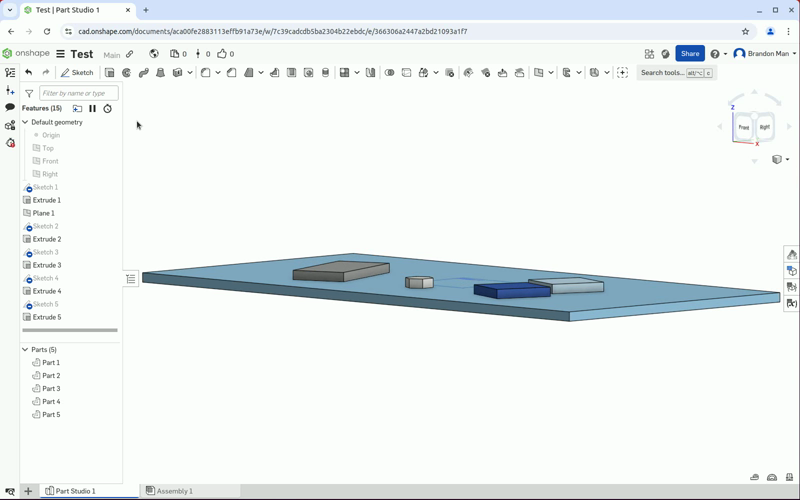
key(down, 3)
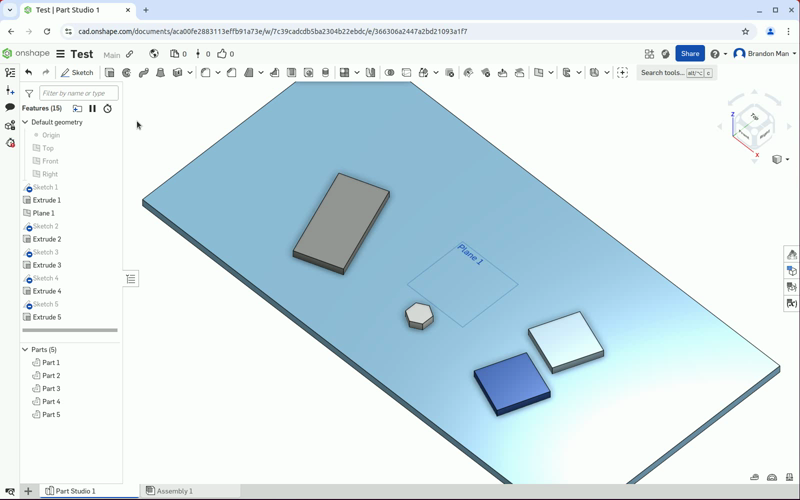
mouse_move(73, 189)
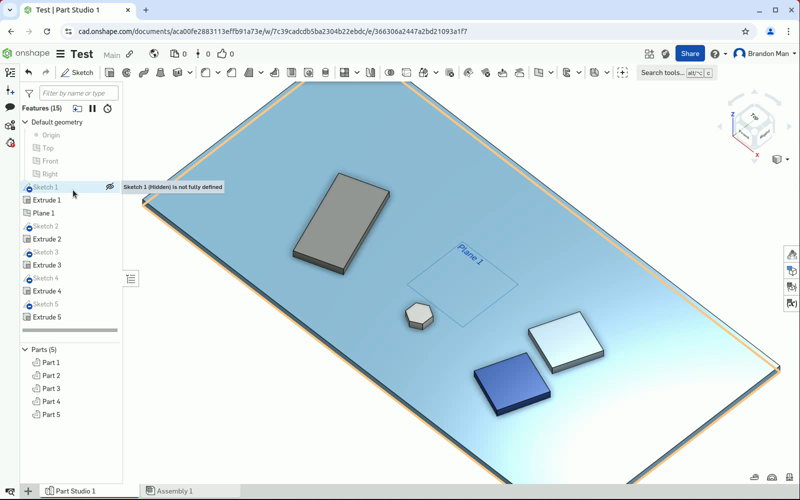
click(73, 189)